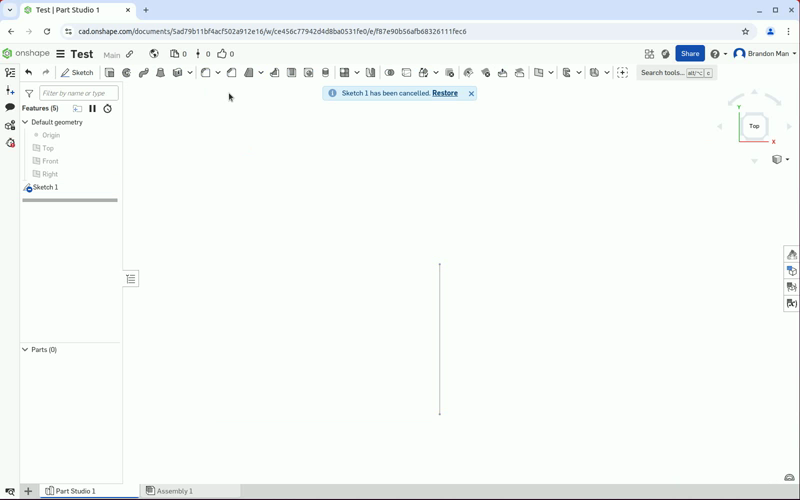
key(shift+h)
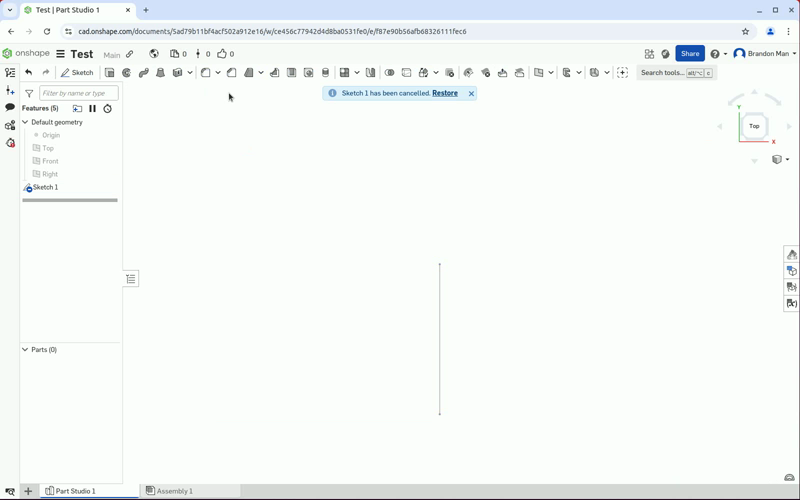
key(shift+s)
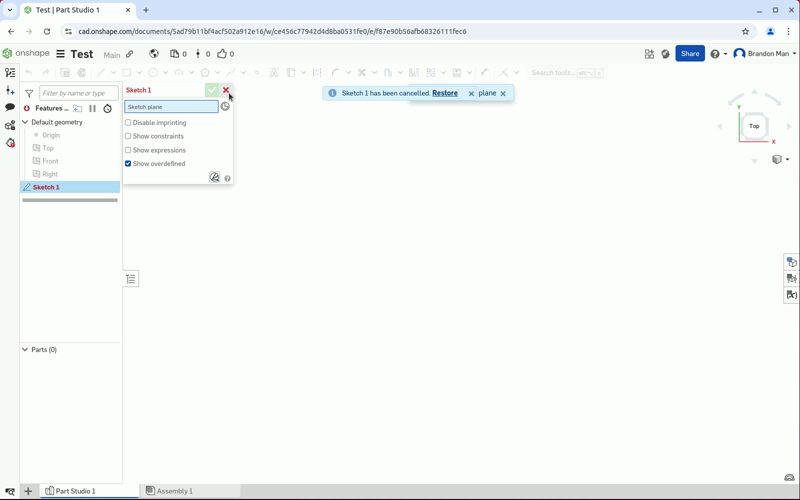
mouse_move(73, 150)
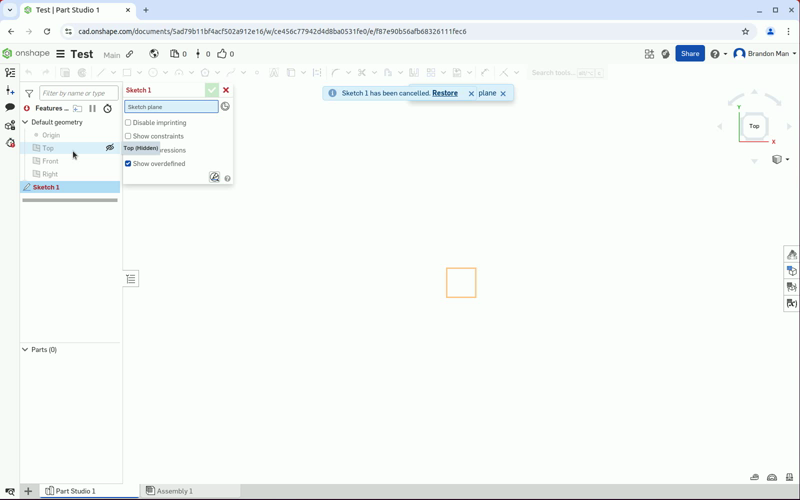
click(73, 150)
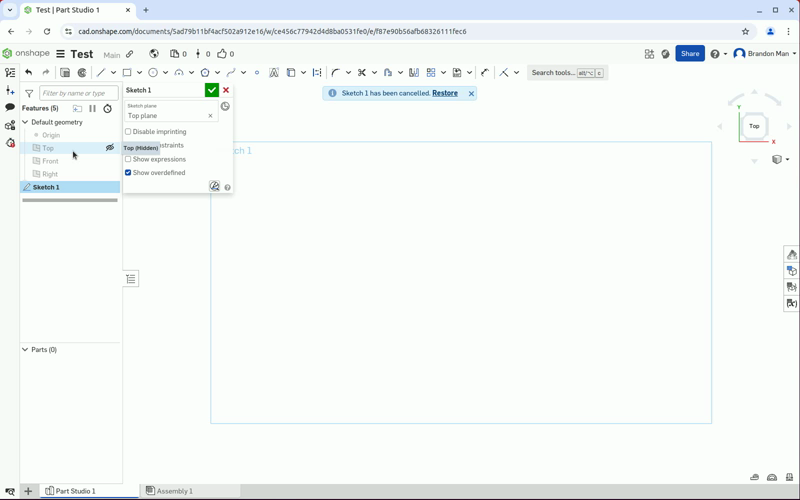
mouse_move(73, 352)
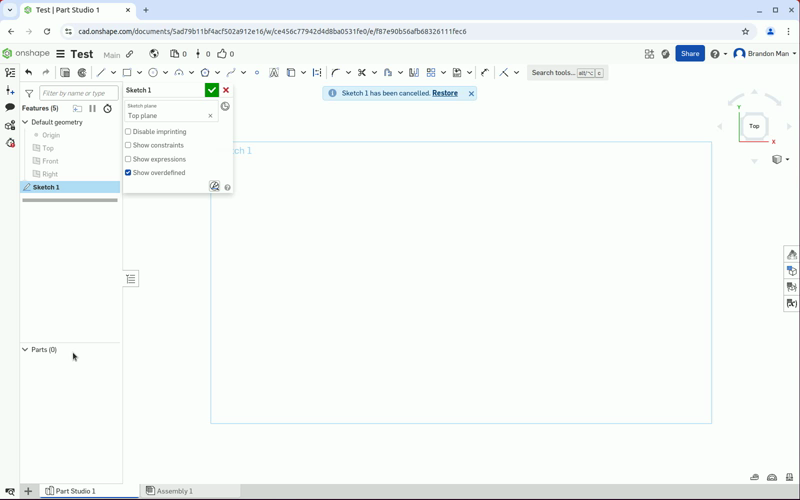
key(y)
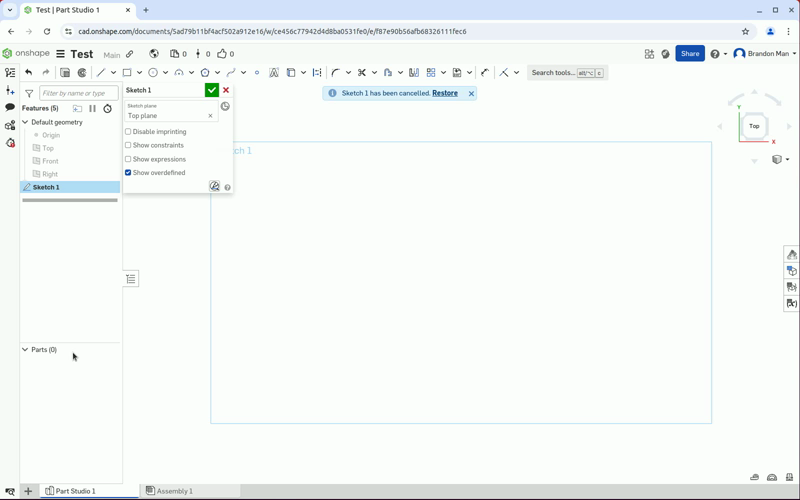
key(l)
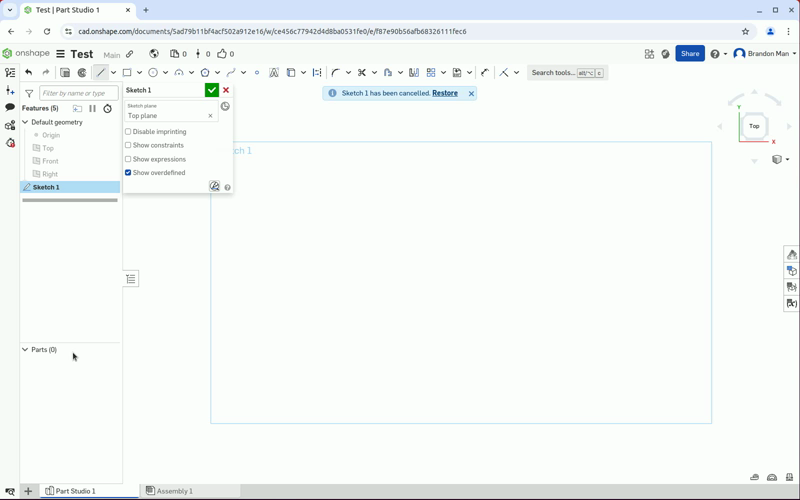
key_down(shift)
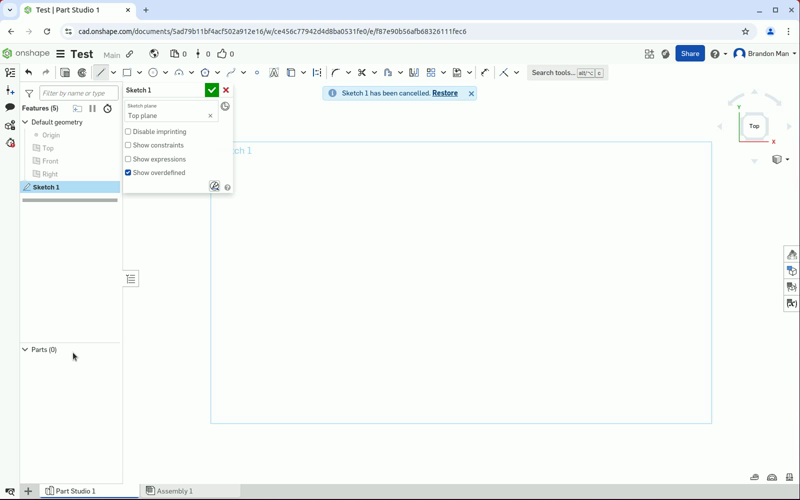
mouse_move(460, 282)
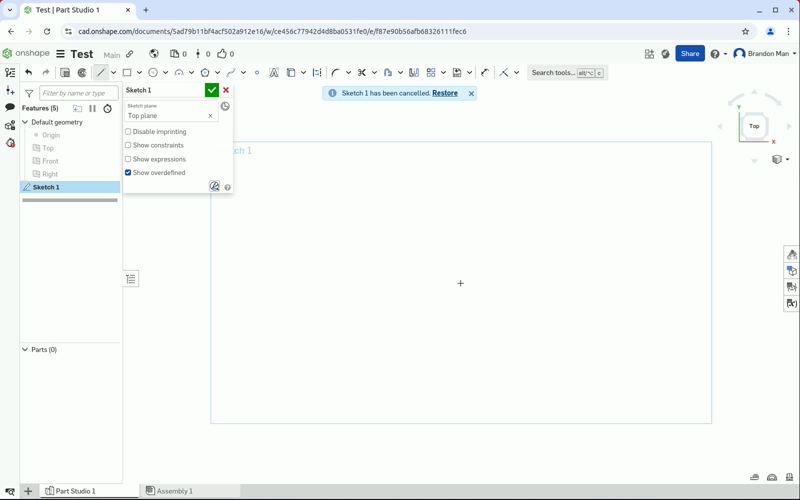
click(460, 282)
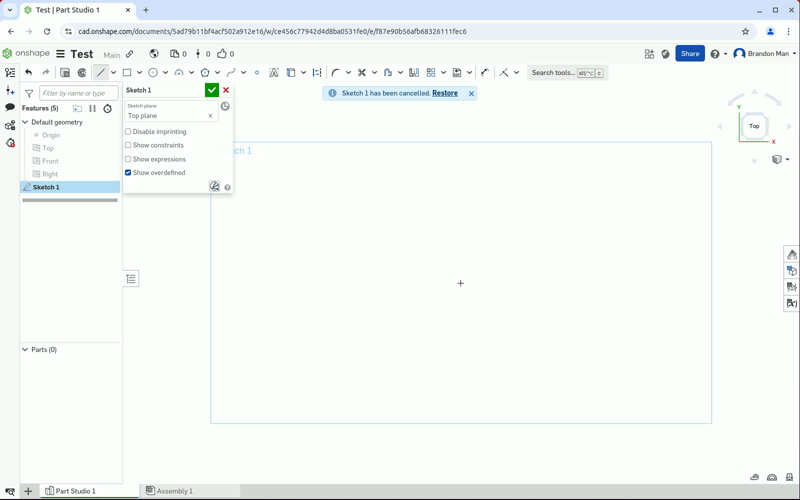
key_up(shift)
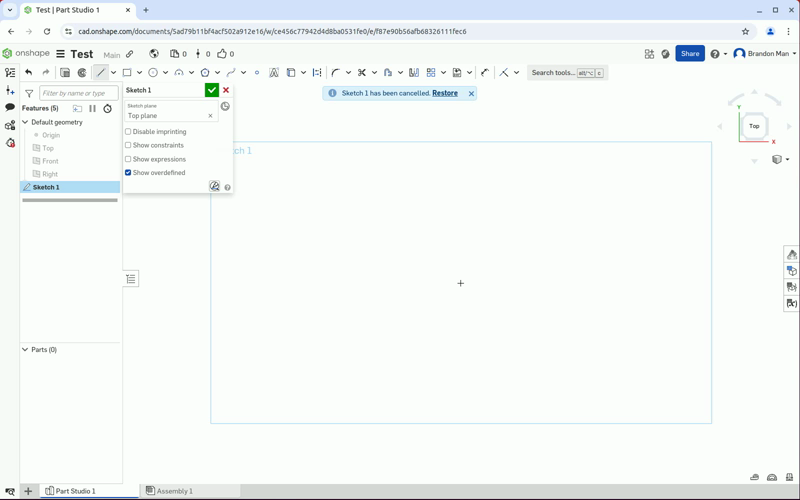
key_down(shift)
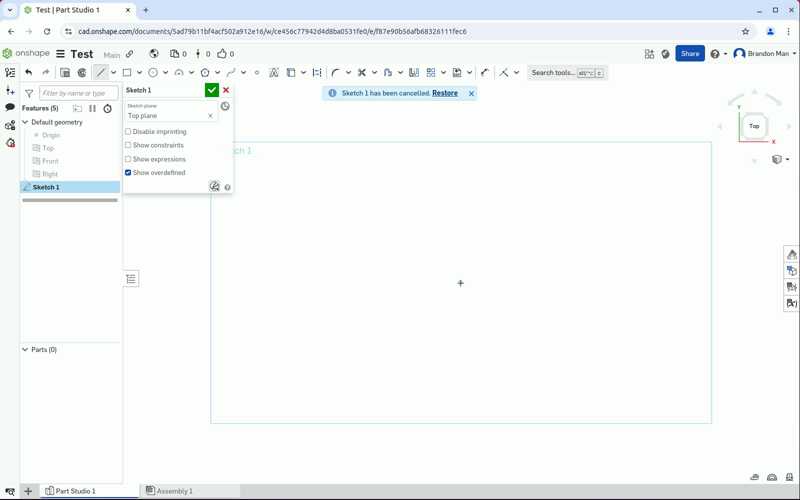
mouse_move(490, 282)
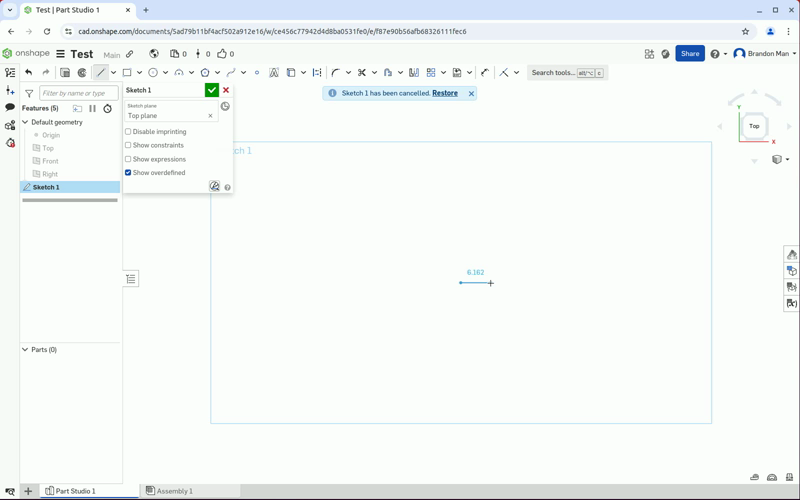
mouse_move(480, 282)
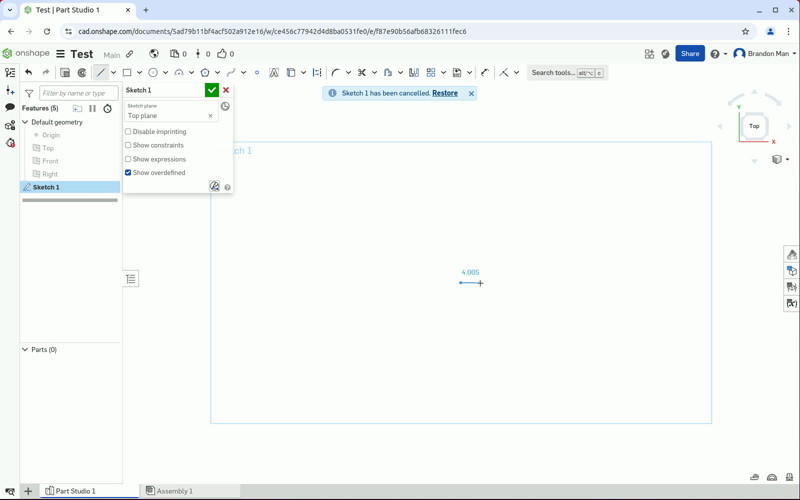
click(480, 282)
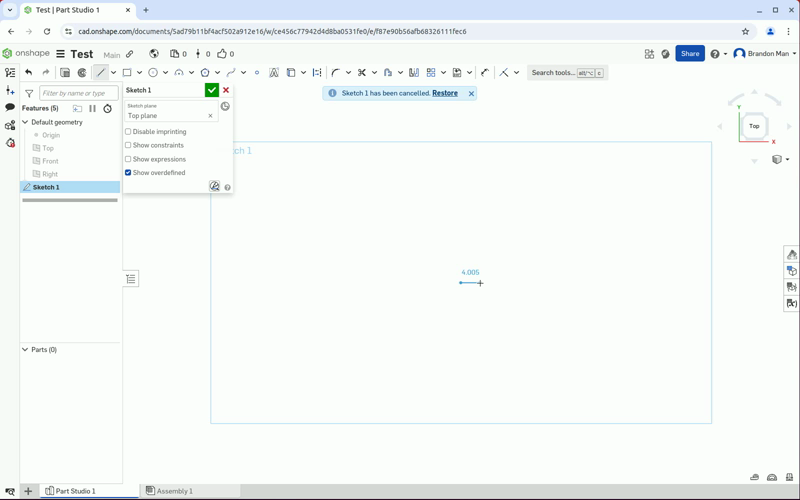
key_up(shift)
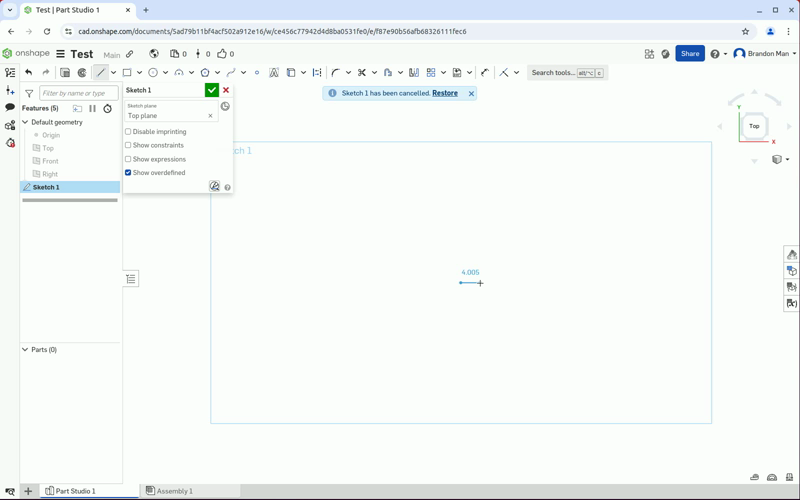
key_down(shift)
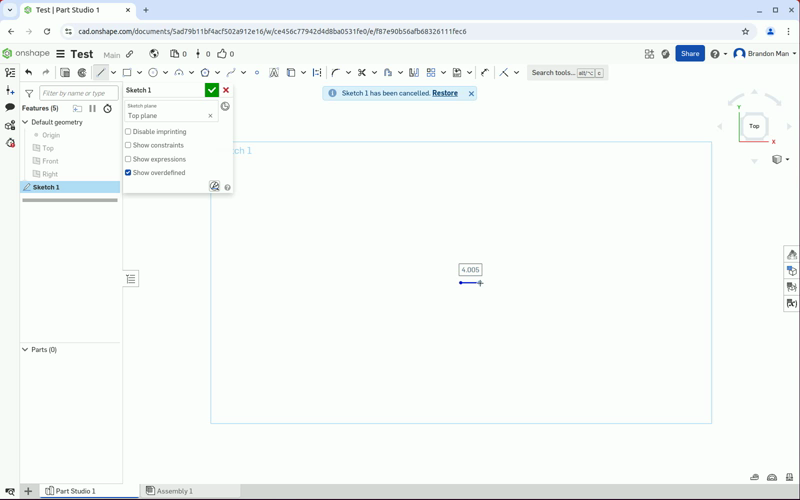
mouse_move(480, 191)
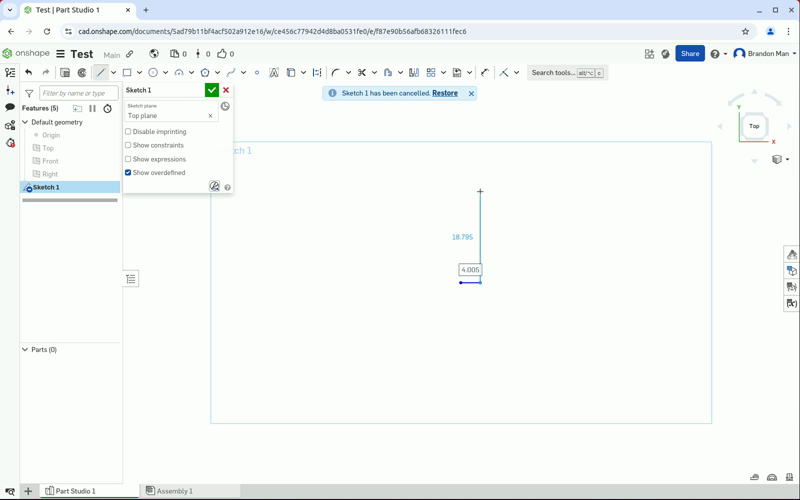
click(480, 191)
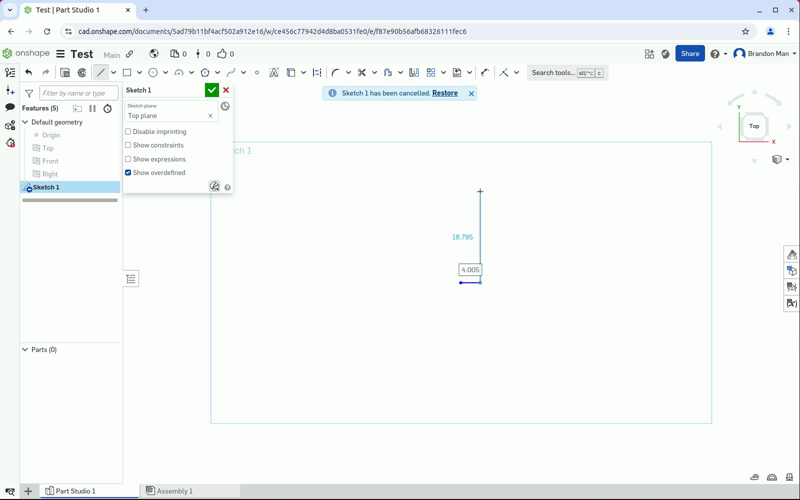
key_up(shift)
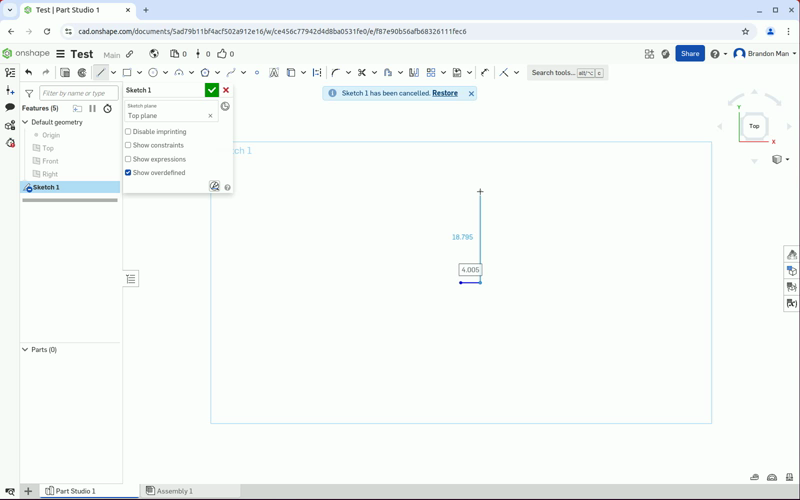
key_down(shift)
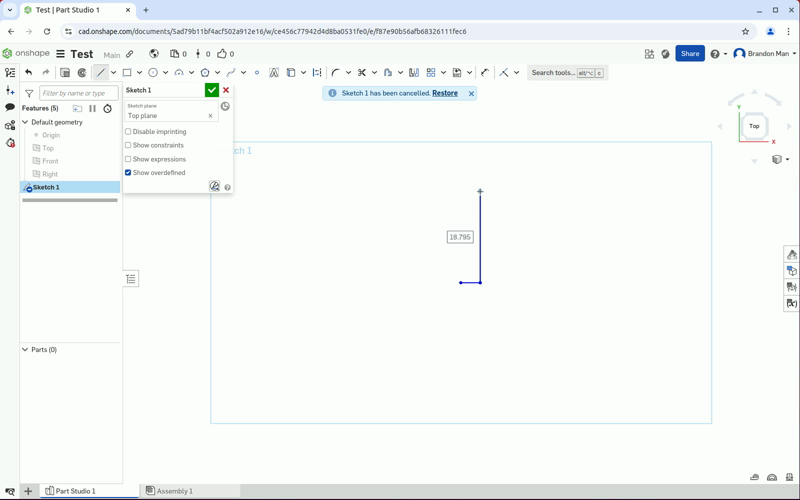
mouse_move(510, 191)
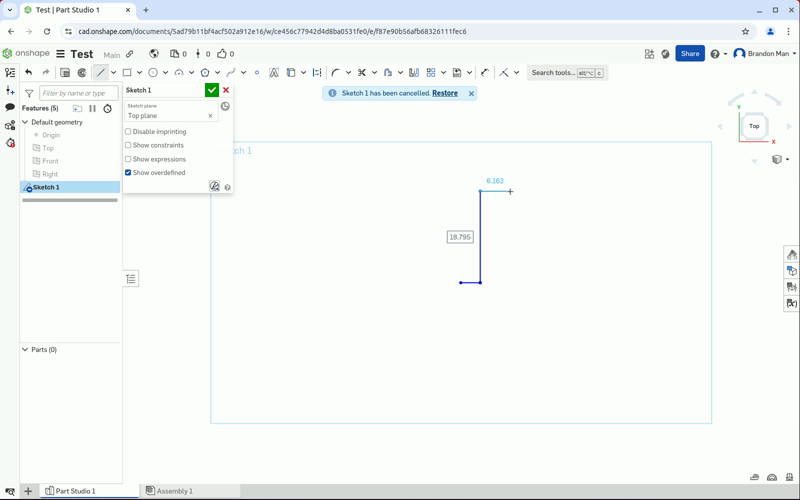
mouse_move(460, 210)
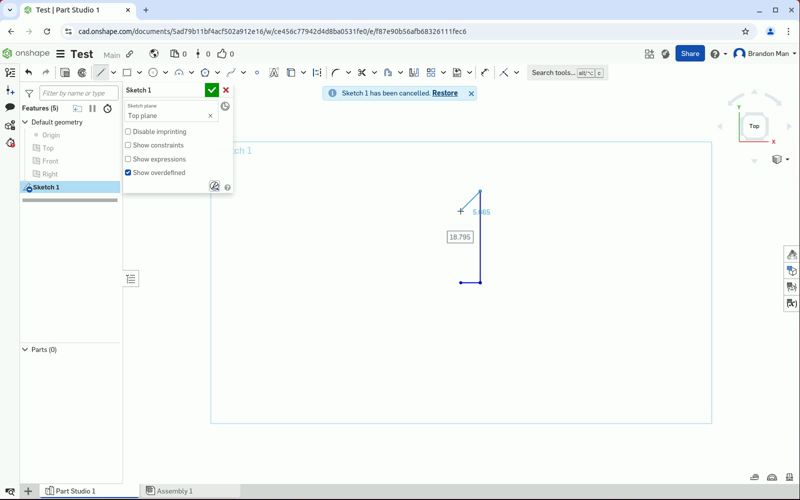
click(460, 210)
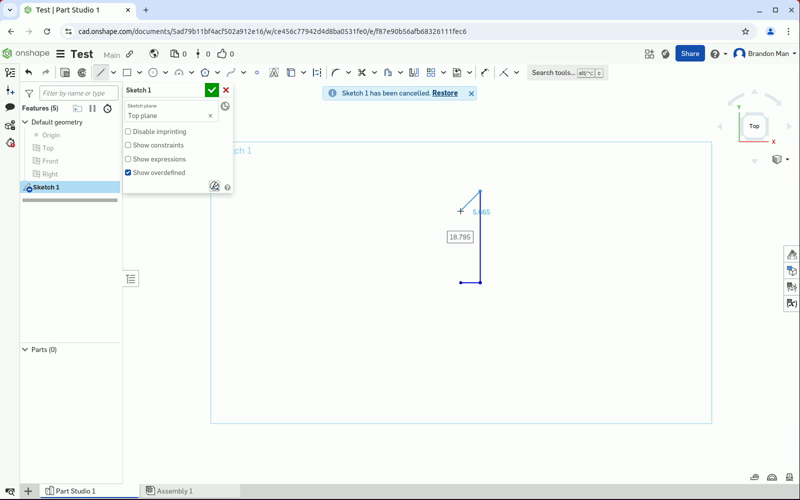
key_up(shift)
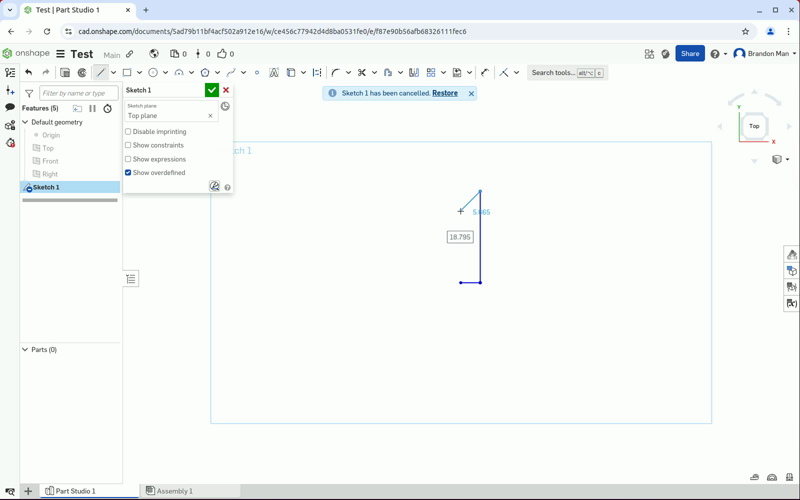
key_down(shift)
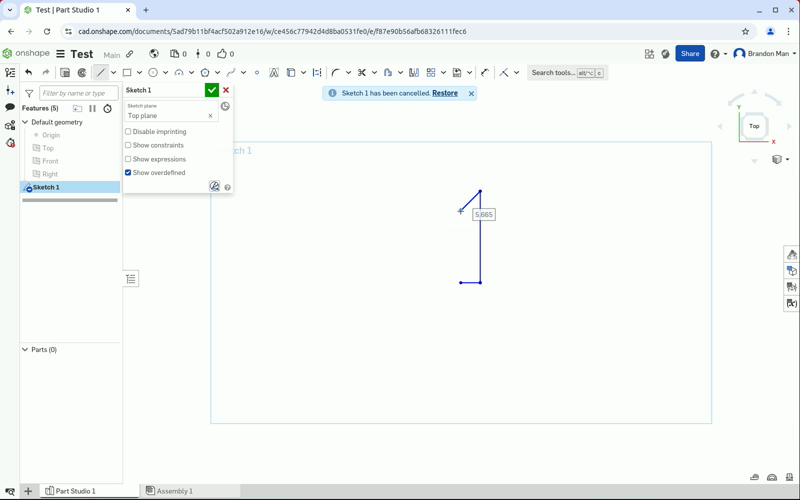
mouse_move(460, 282)
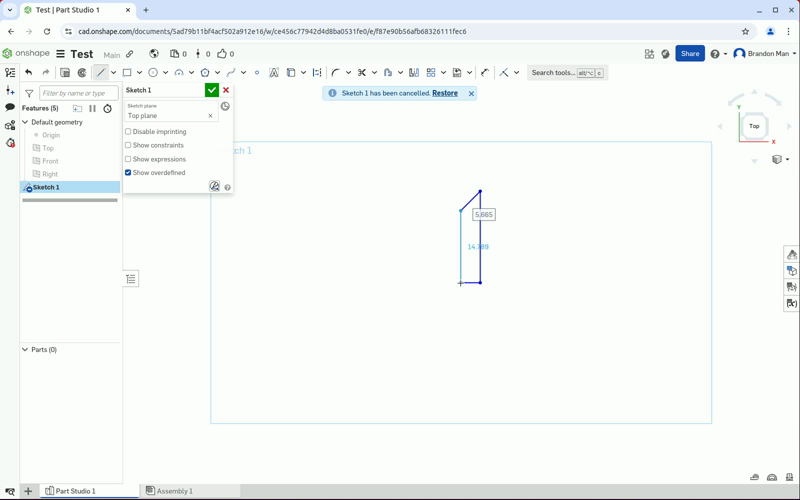
key_up(shift)
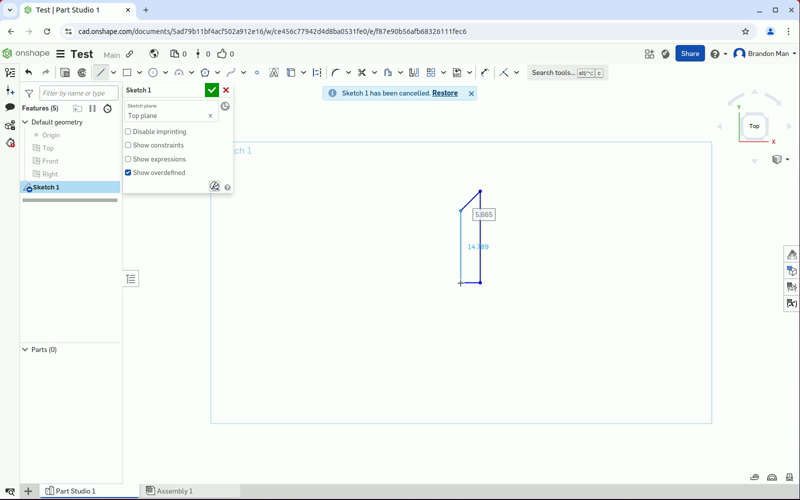
click(460, 282)
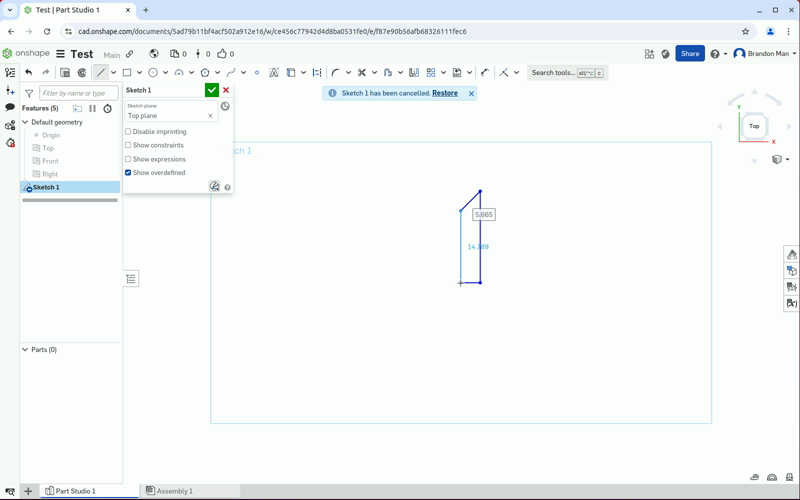
key(esc)
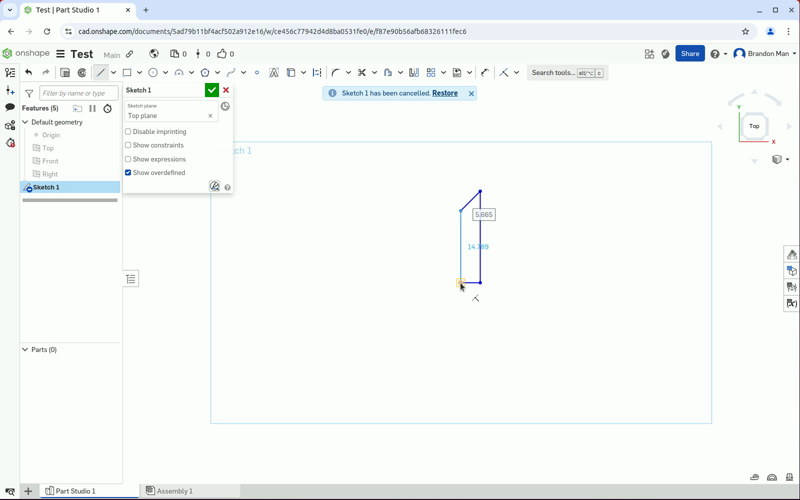
mouse_move(465, 276)
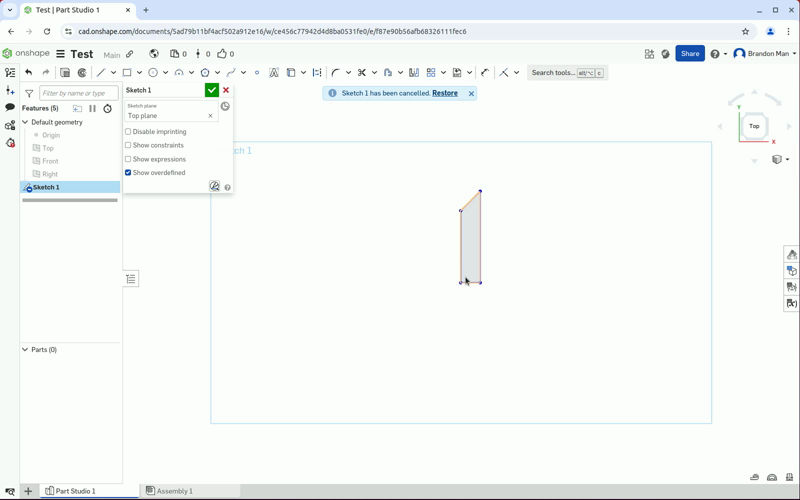
scroll(6)
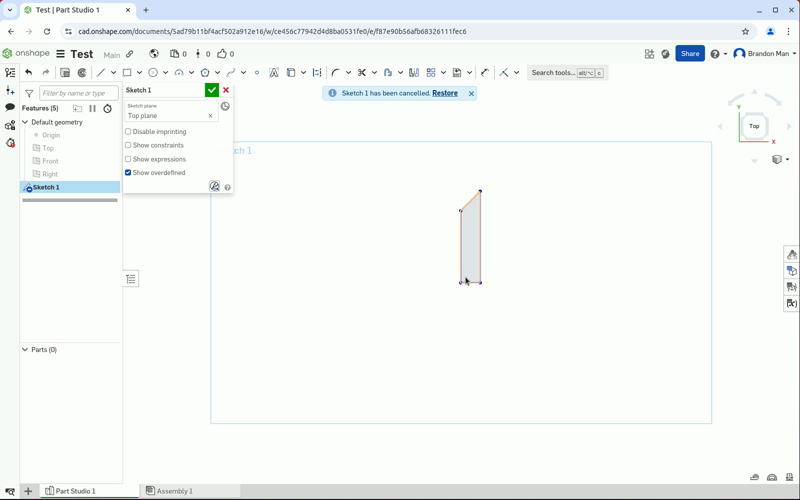
scroll(6)
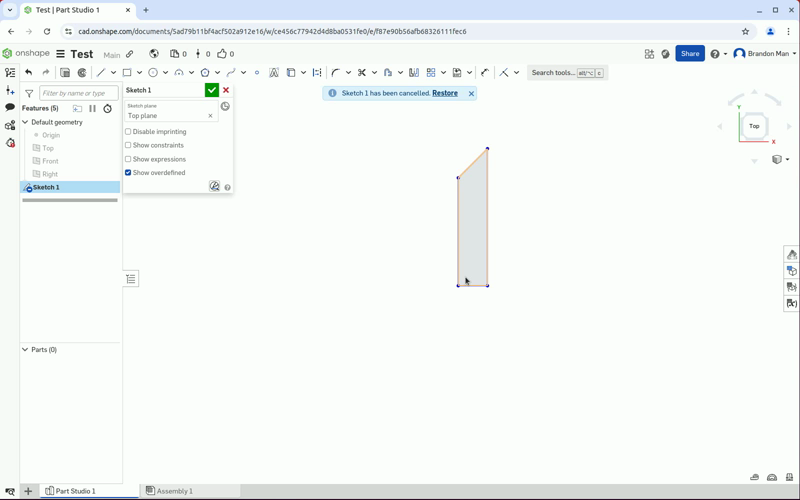
scroll(6)
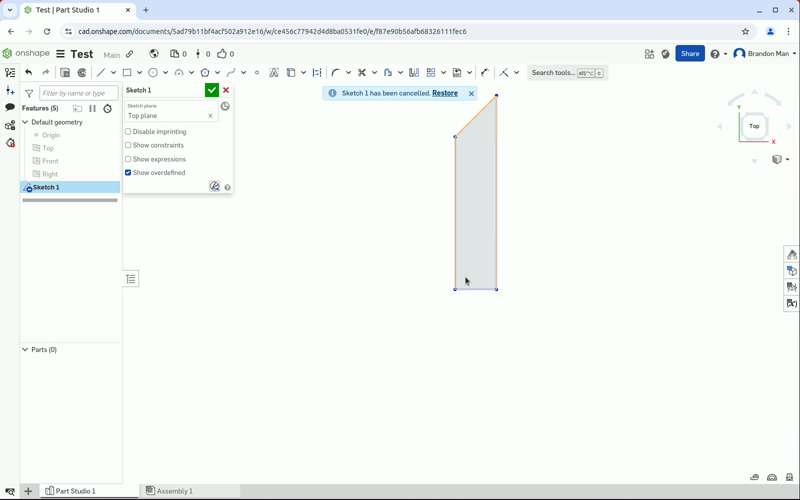
scroll(6)
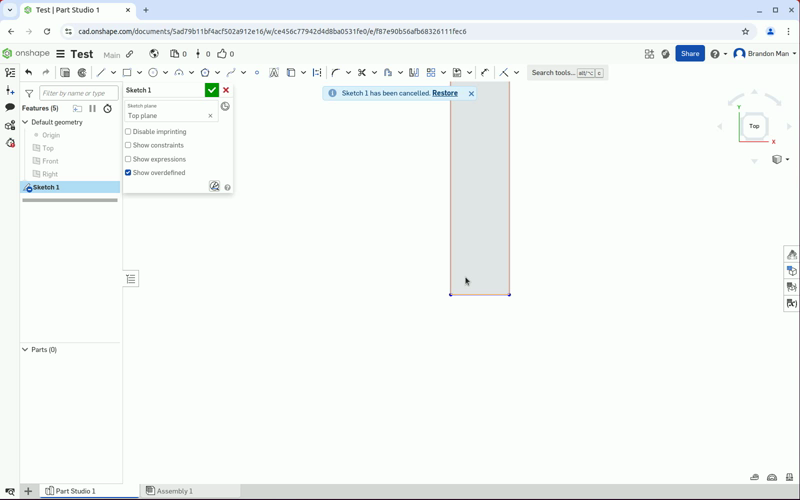
scroll(6)
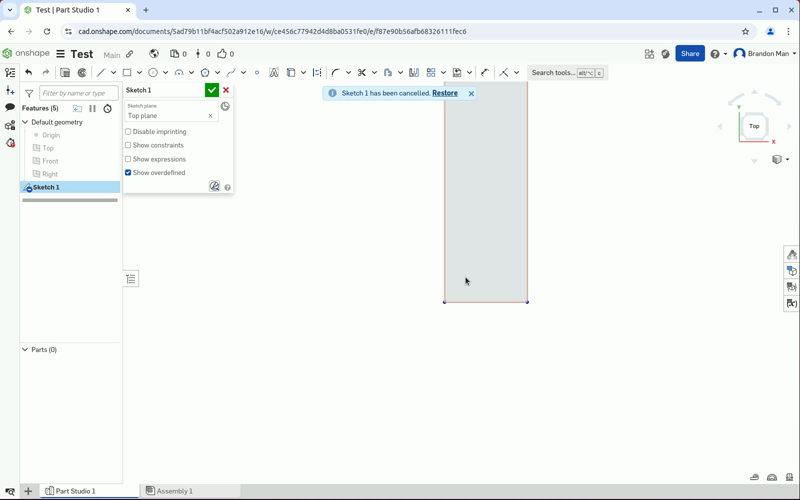
scroll(6)
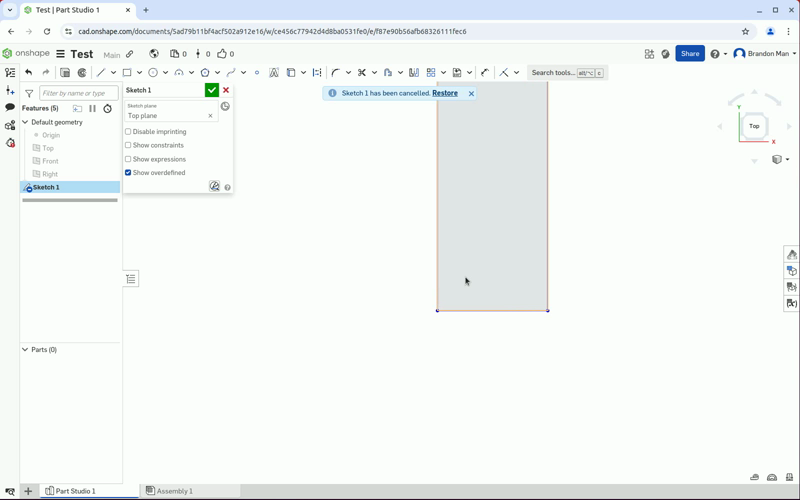
scroll(6)
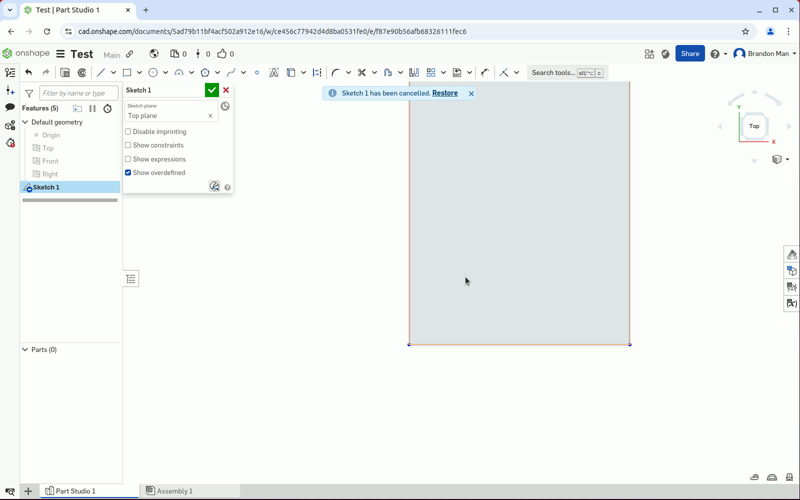
click(465, 276)
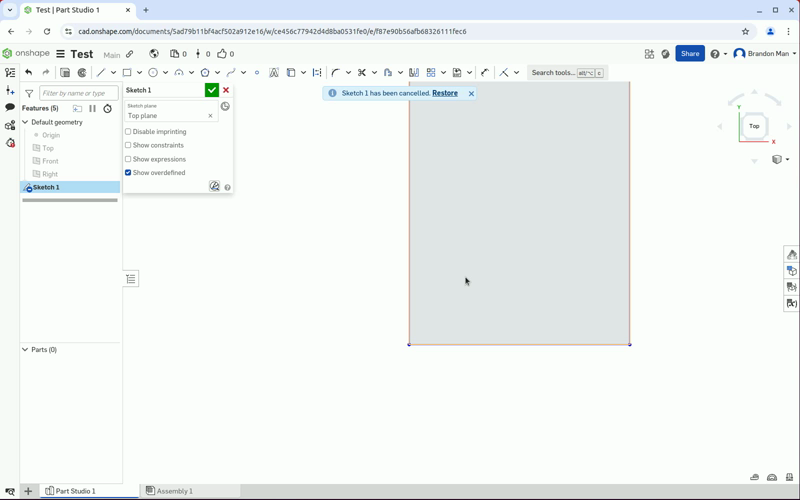
scroll(-6)
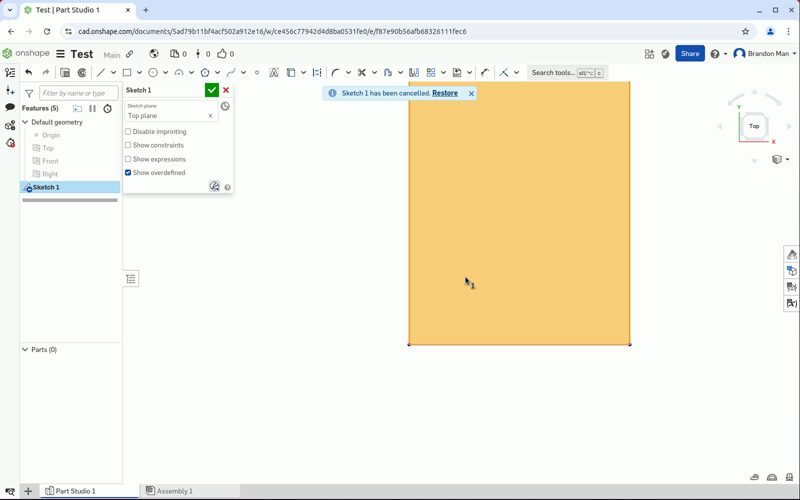
scroll(-6)
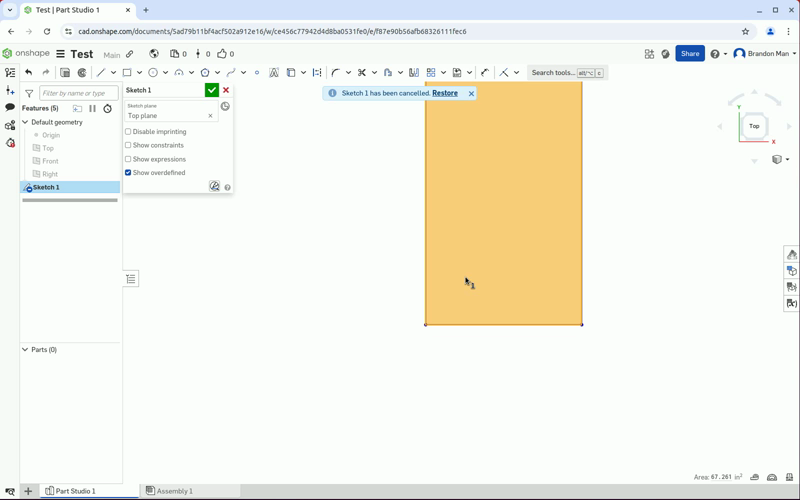
scroll(-6)
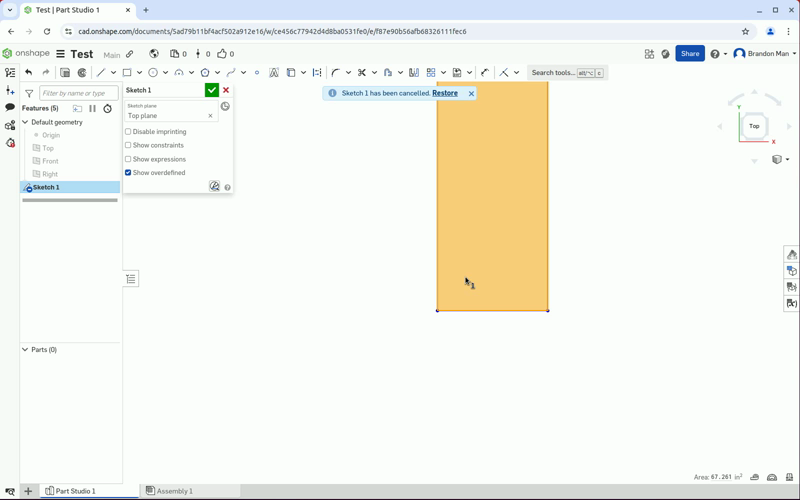
scroll(-6)
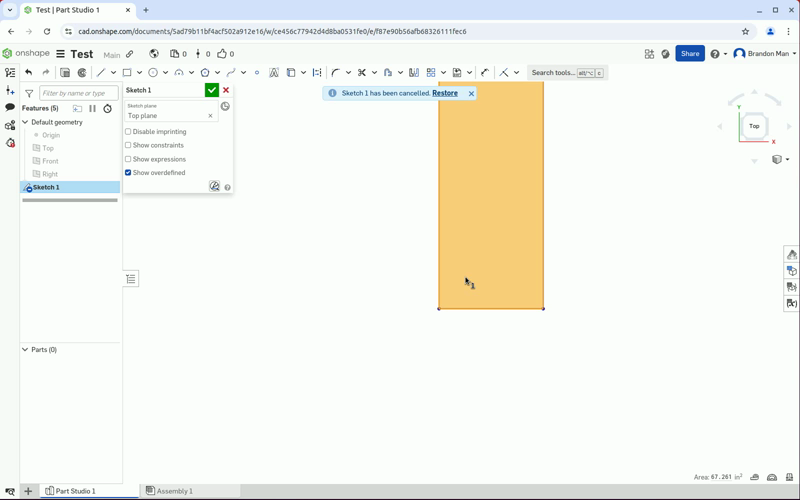
scroll(-6)
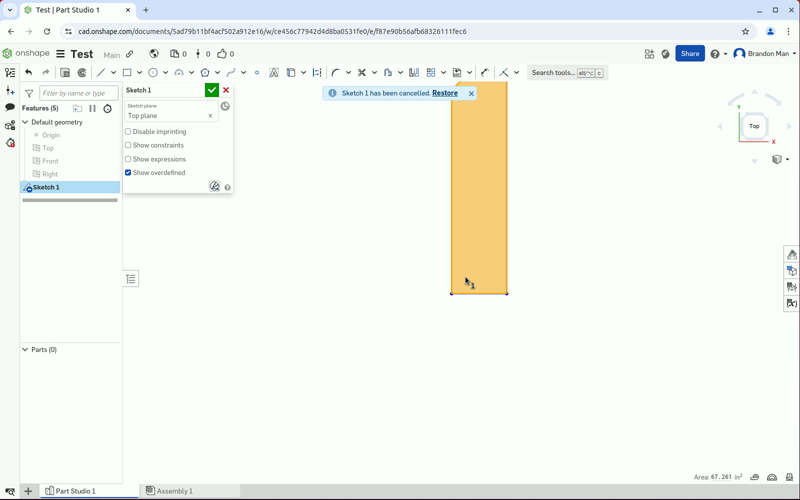
scroll(-6)
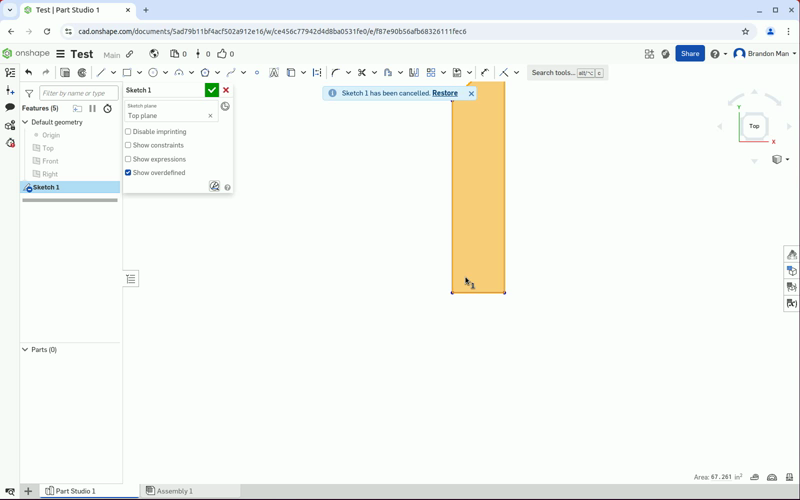
scroll(-6)
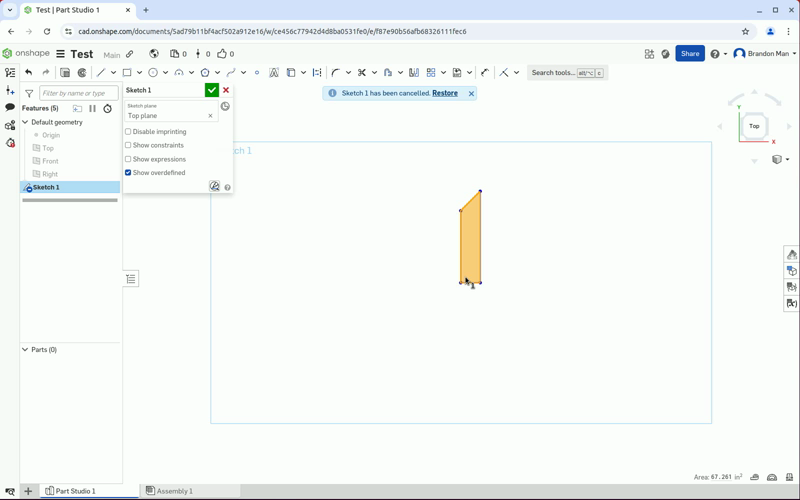
mouse_move(73, 352)
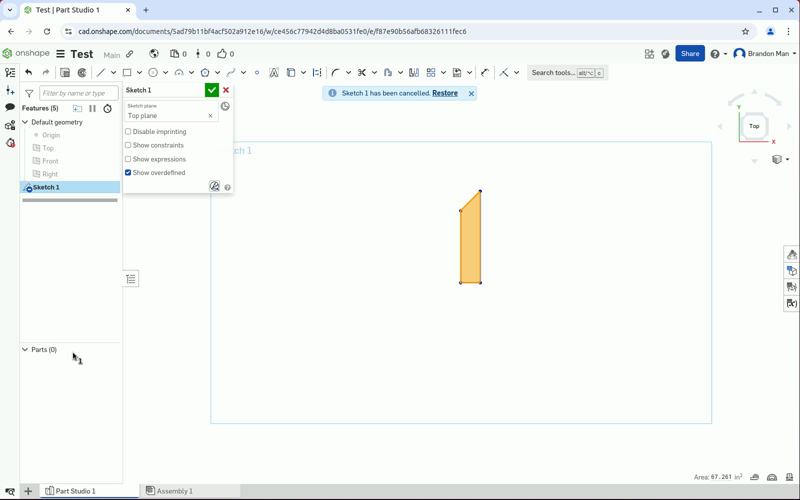
key(shift+y)
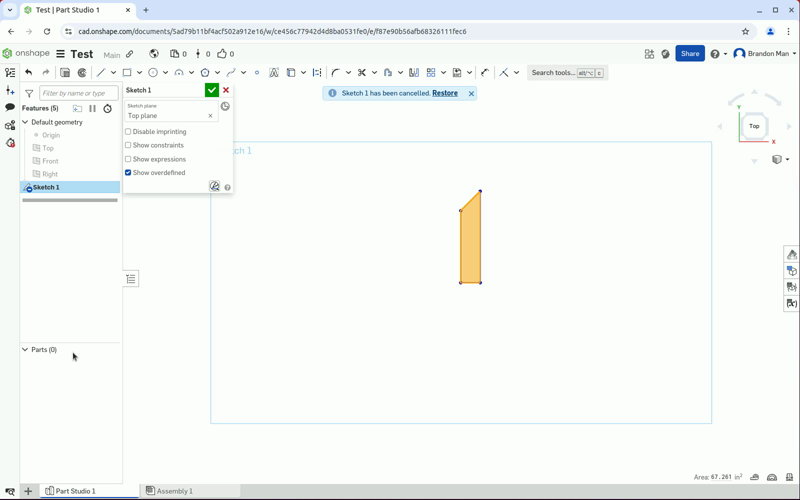
key(shift+e)
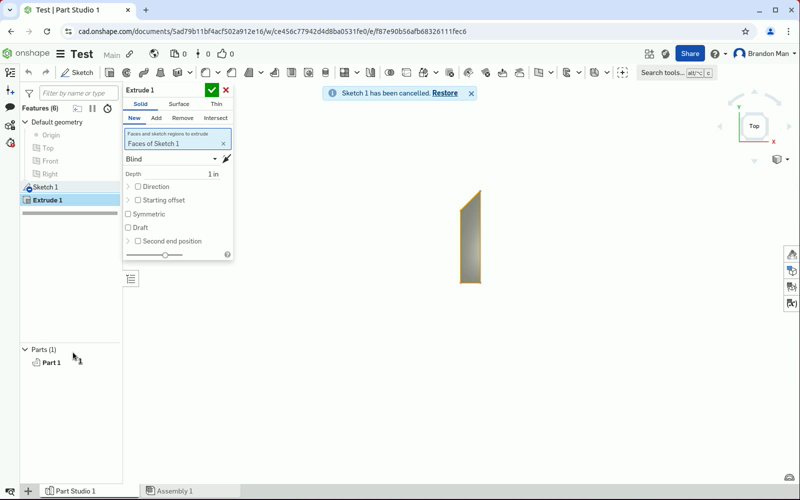
mouse_move(143, 106)
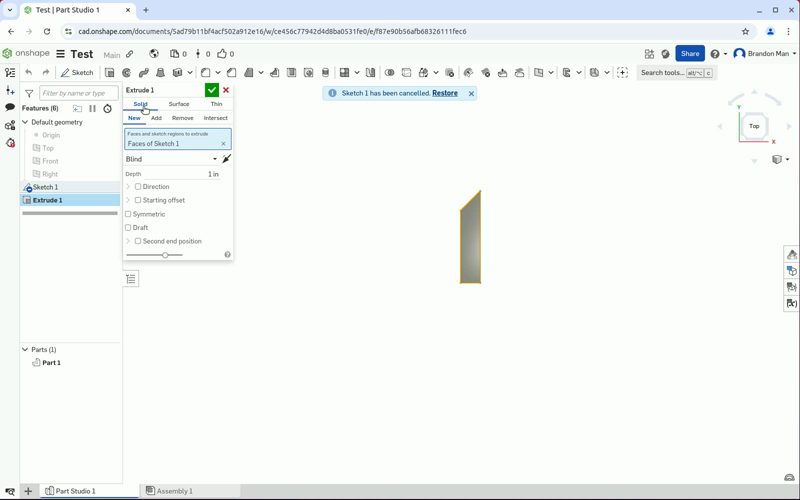
click(143, 106)
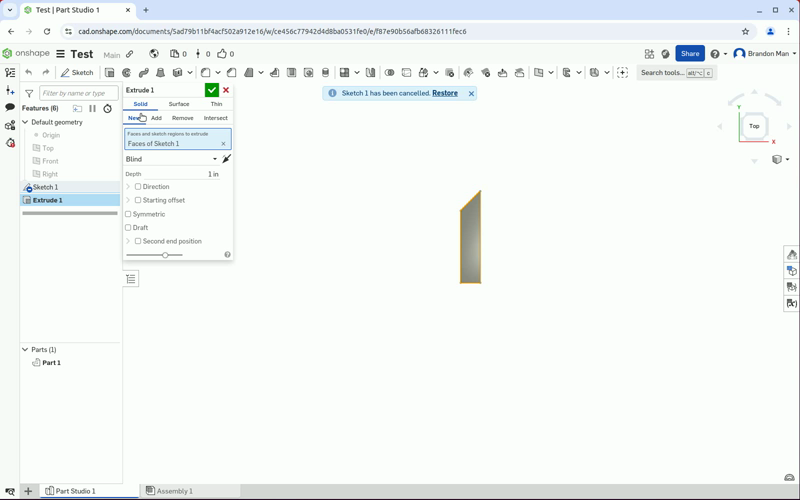
mouse_move(137, 120)
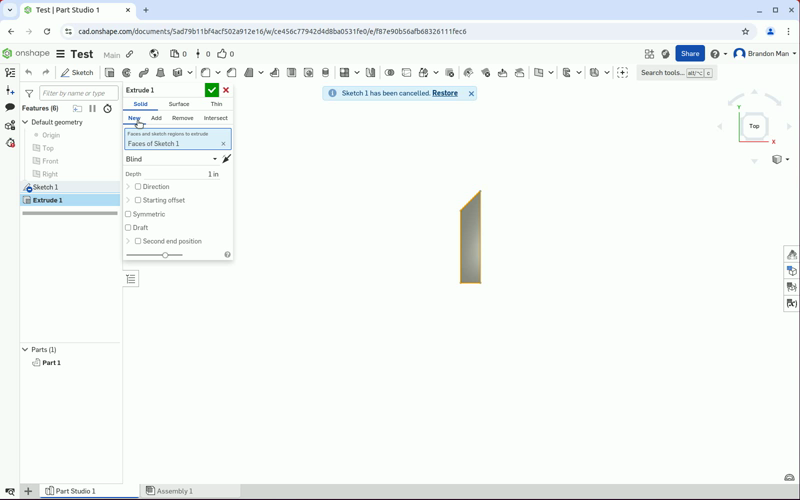
click(137, 120)
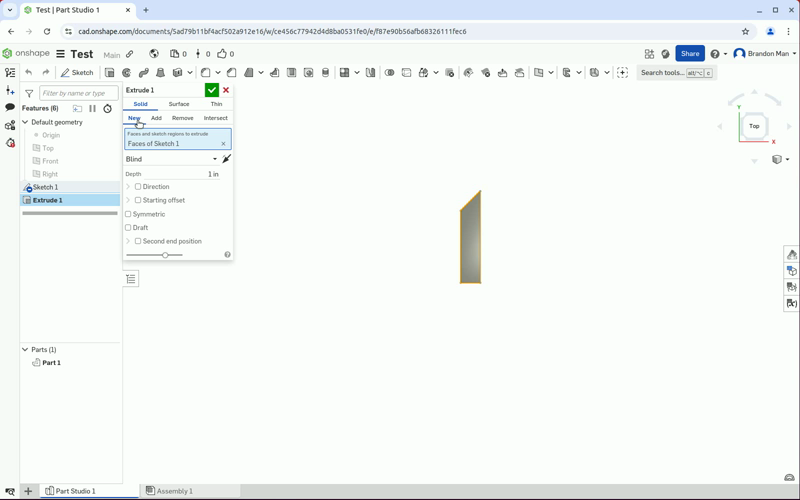
key(tab, 4)
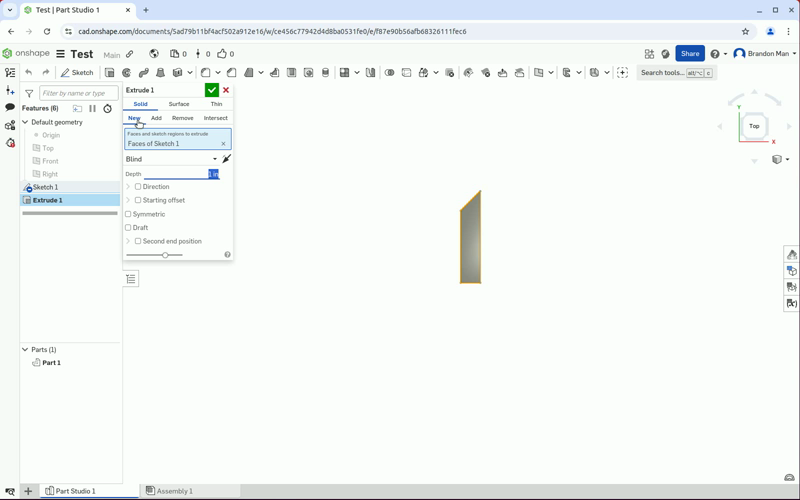
text(8.425)
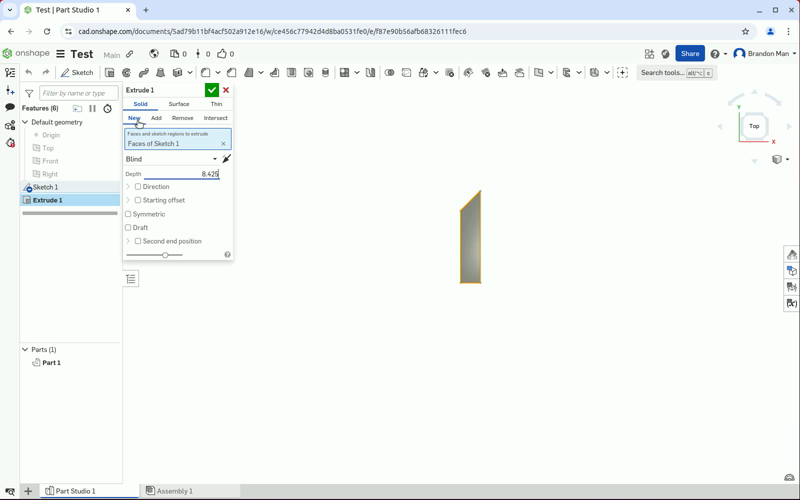
key(enter)
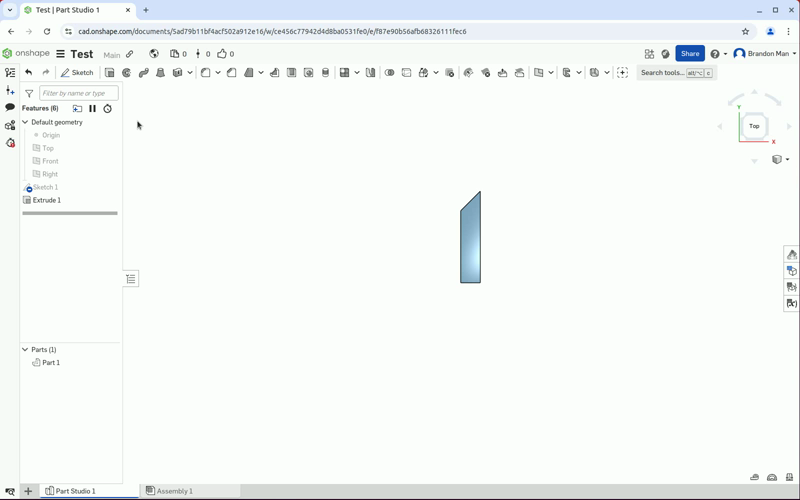
key(shift+h)
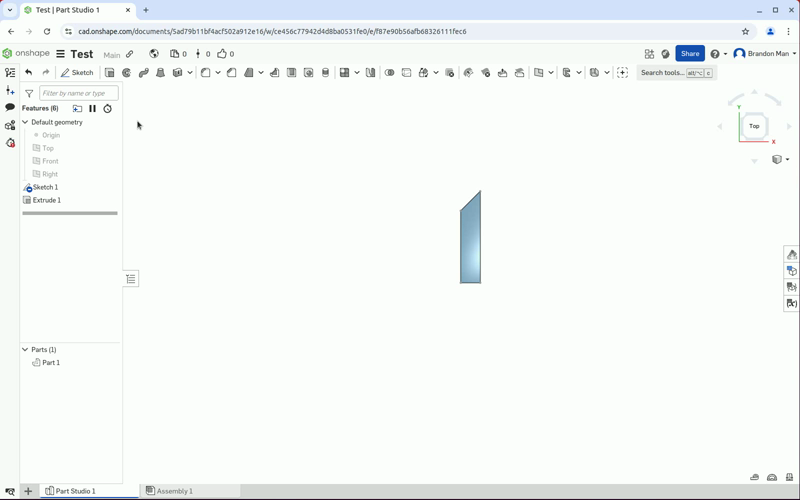
key(shift+h)
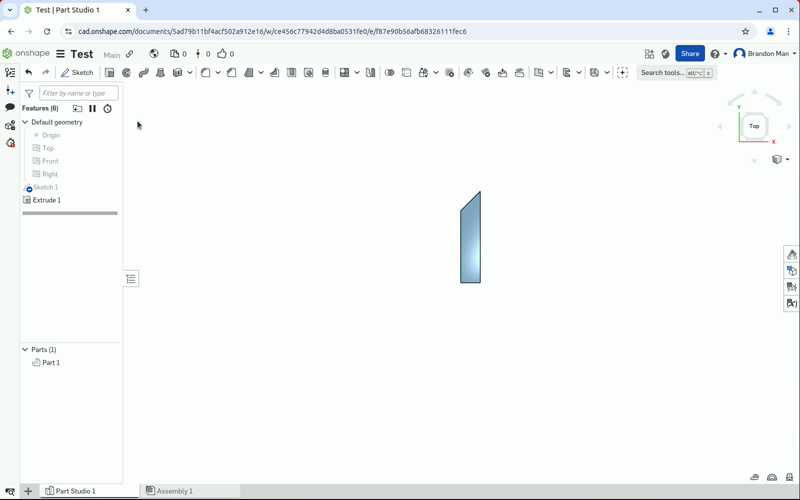
mouse_move(73, 189)
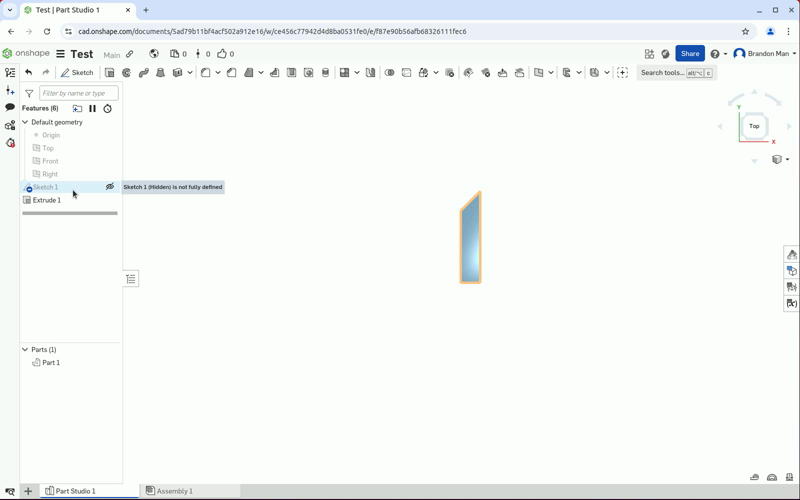
click(73, 189)
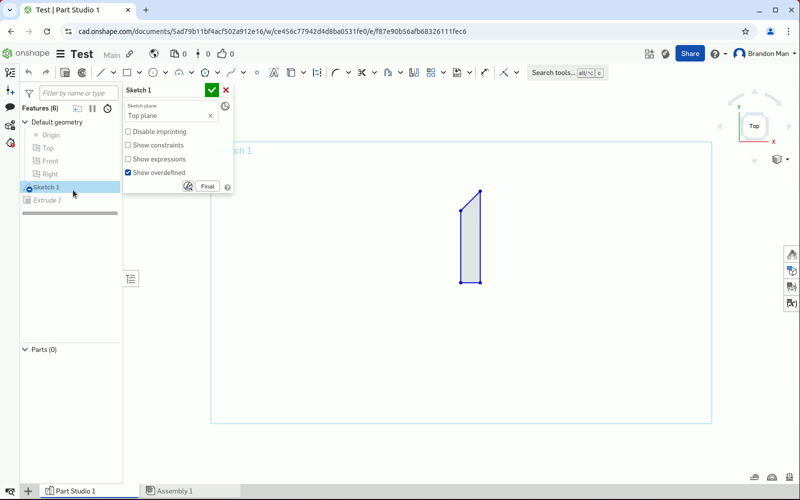
mouse_move(229, 92)
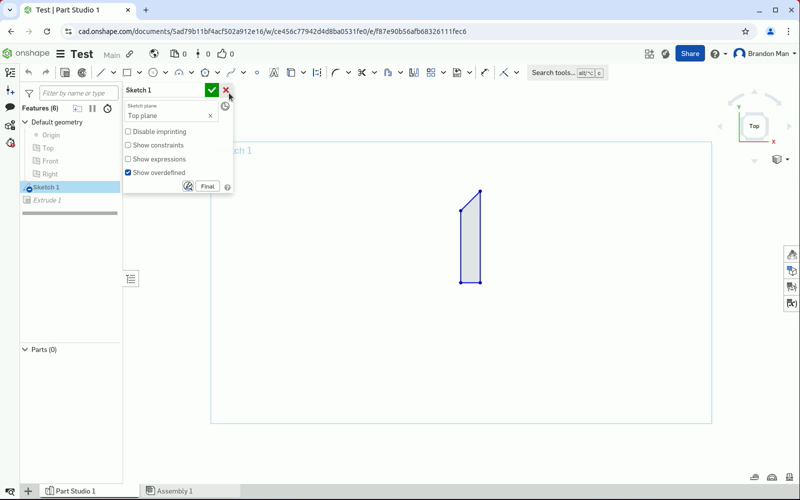
click(229, 92)
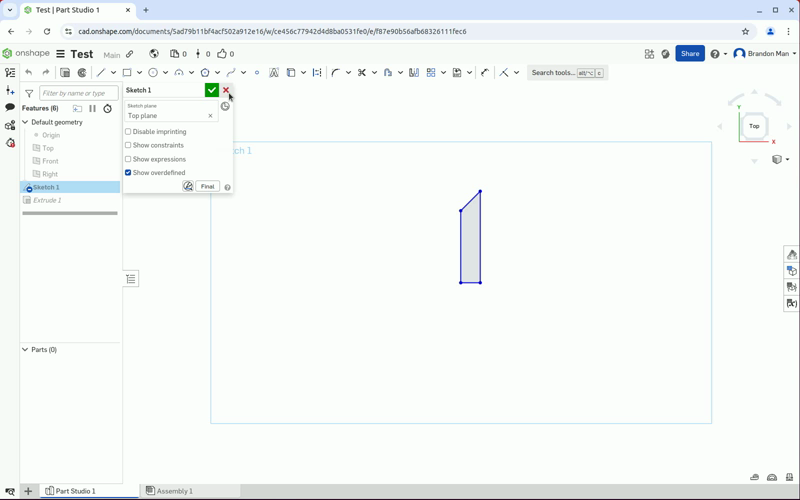
key(shift+s)
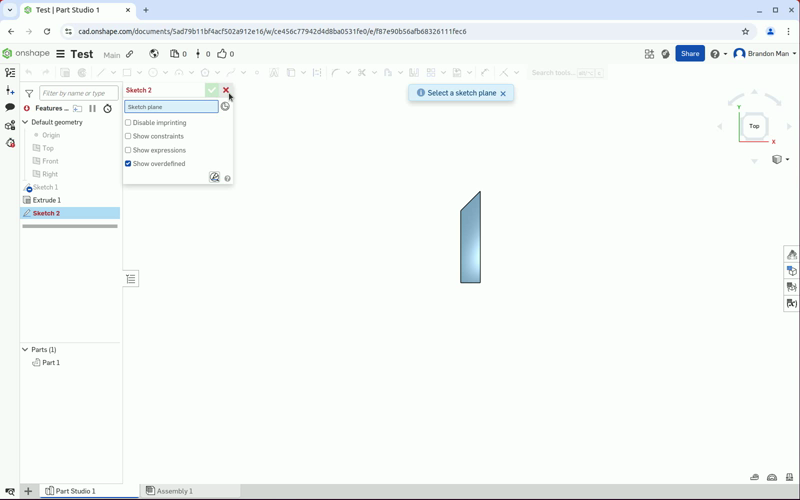
mouse_move(73, 150)
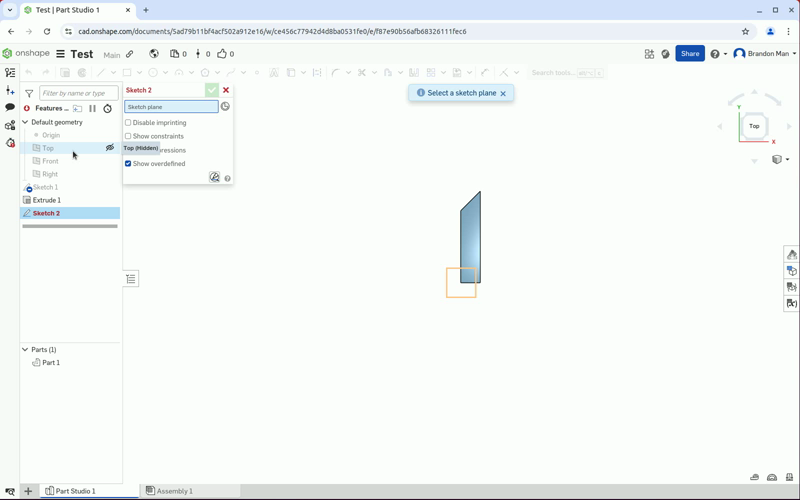
click(73, 150)
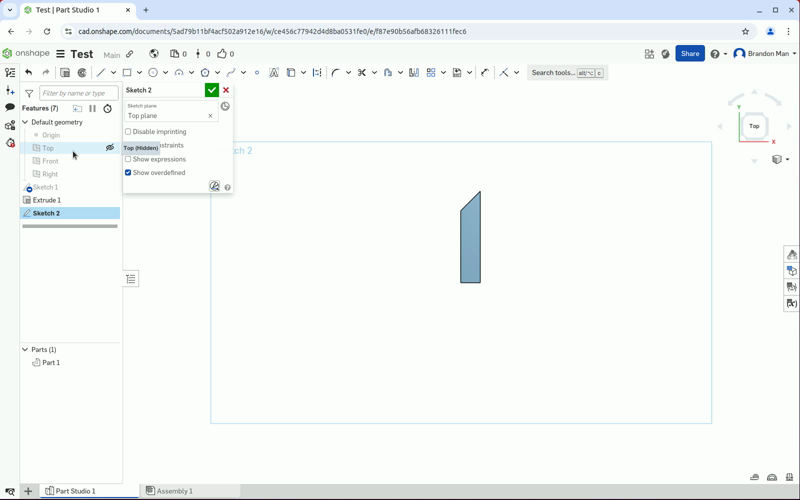
mouse_move(73, 352)
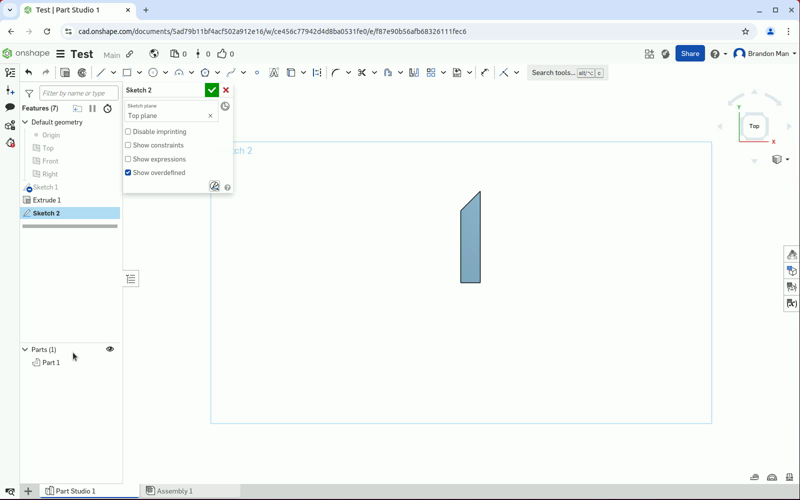
key(y)
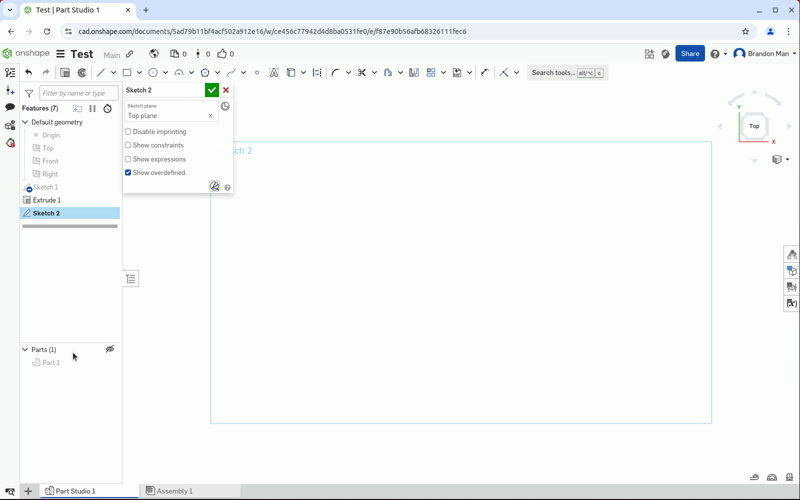
key(l)
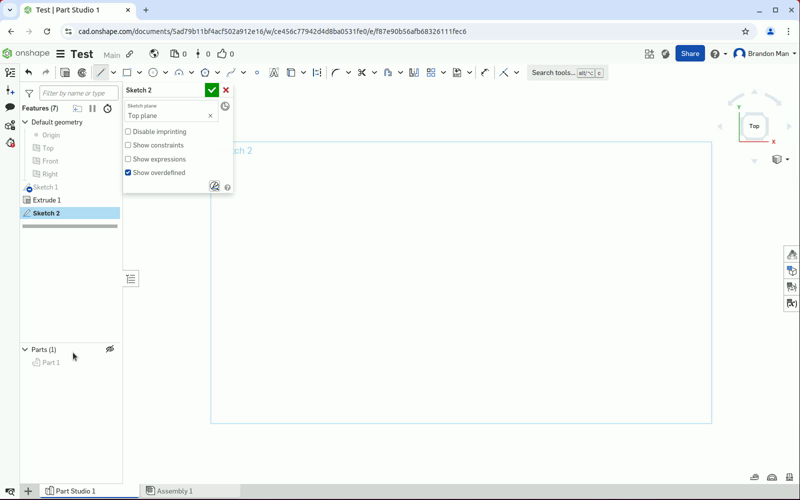
key_down(shift)
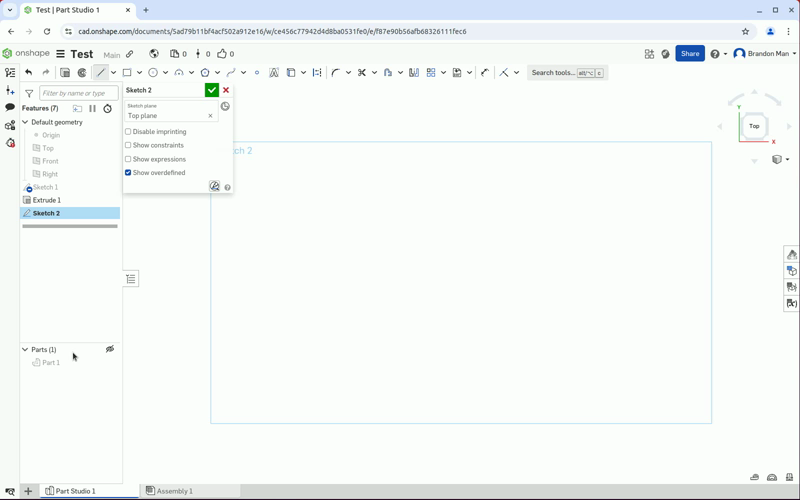
mouse_move(460, 191)
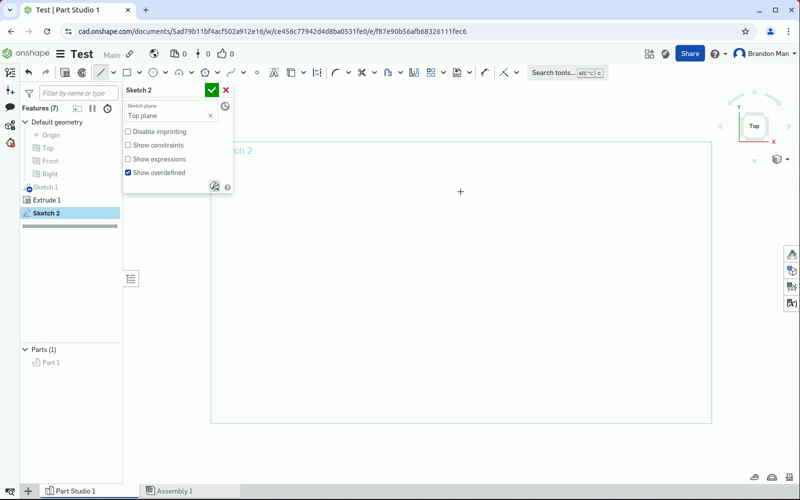
click(460, 191)
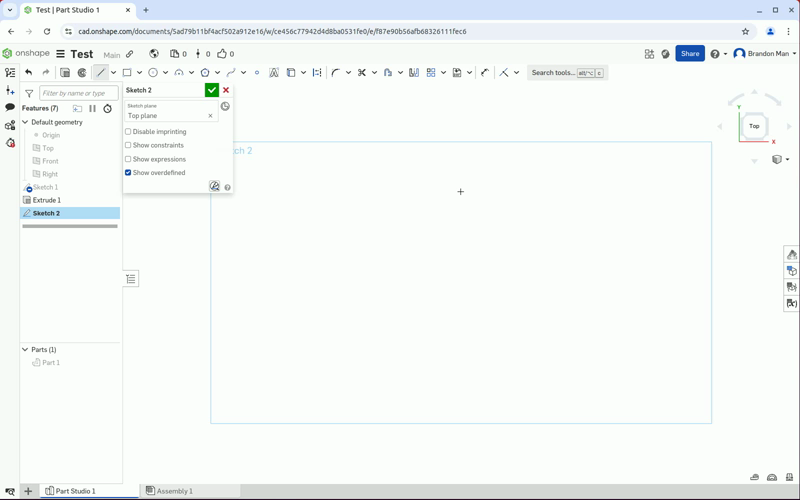
key_up(shift)
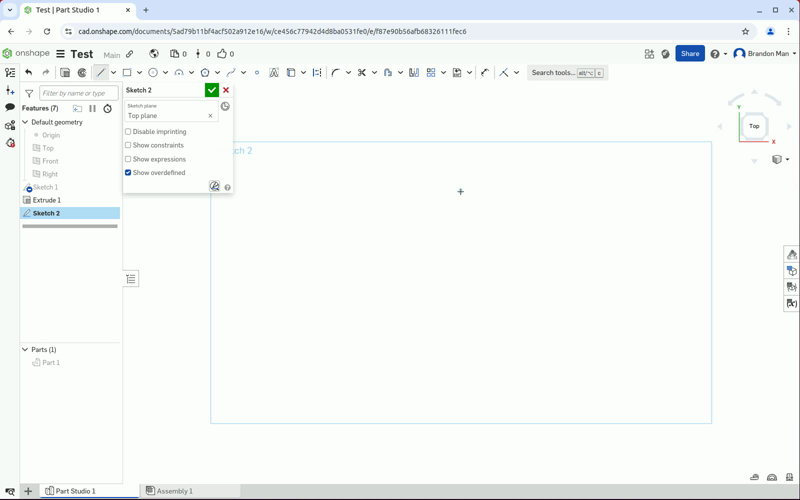
key_down(shift)
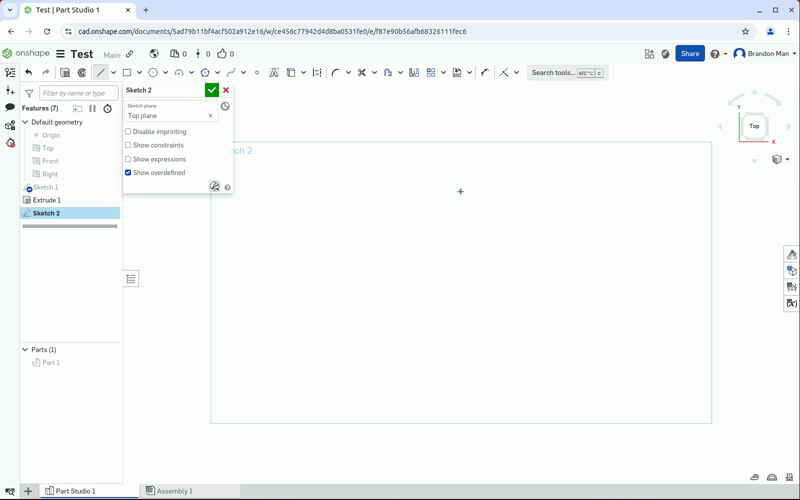
mouse_move(490, 191)
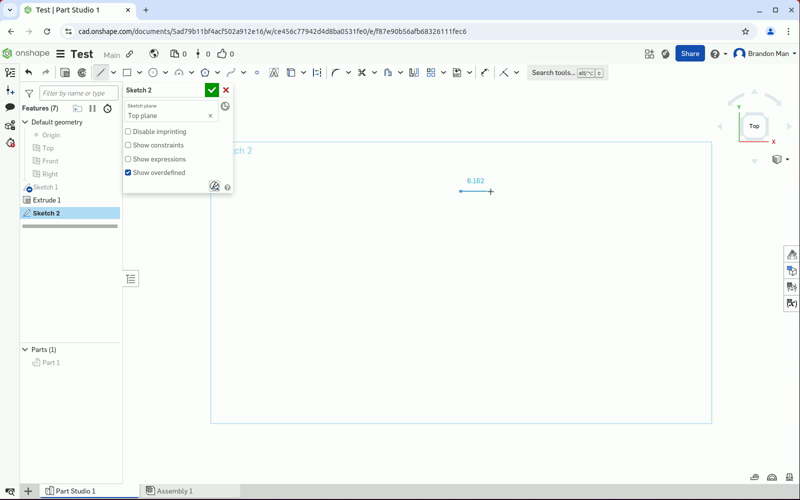
mouse_move(480, 192)
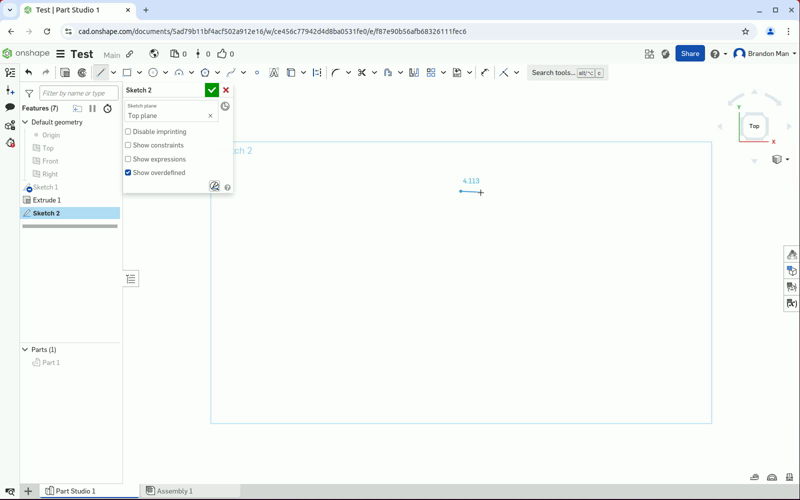
click(480, 192)
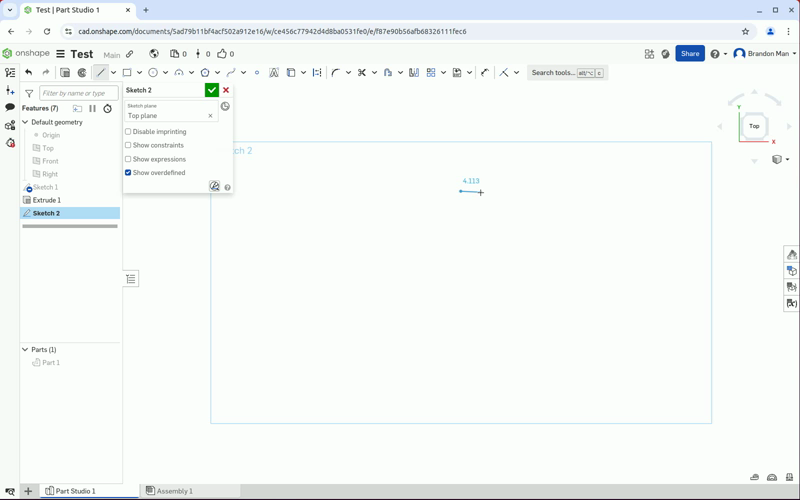
key_up(shift)
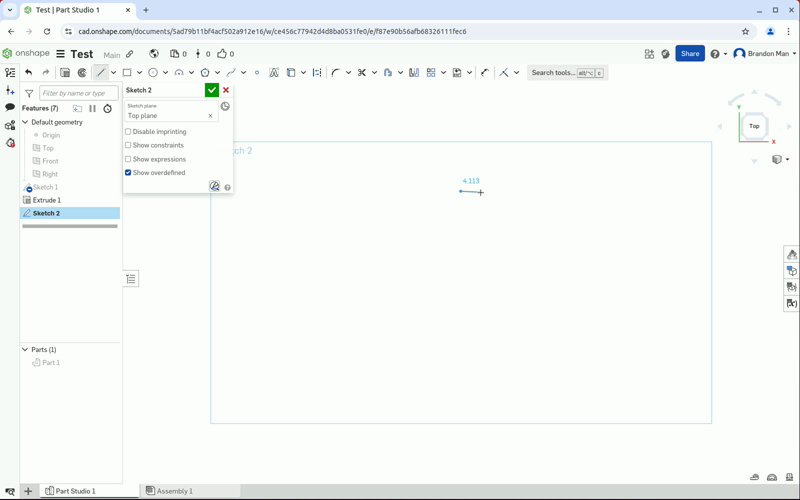
key_down(shift)
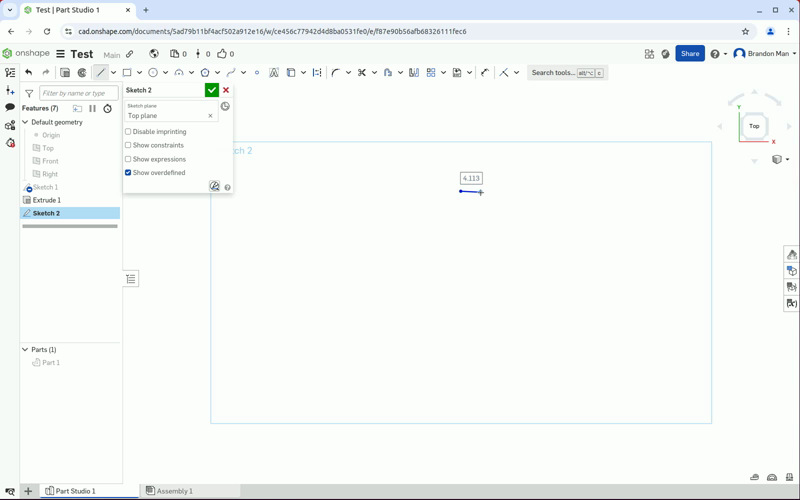
mouse_move(510, 192)
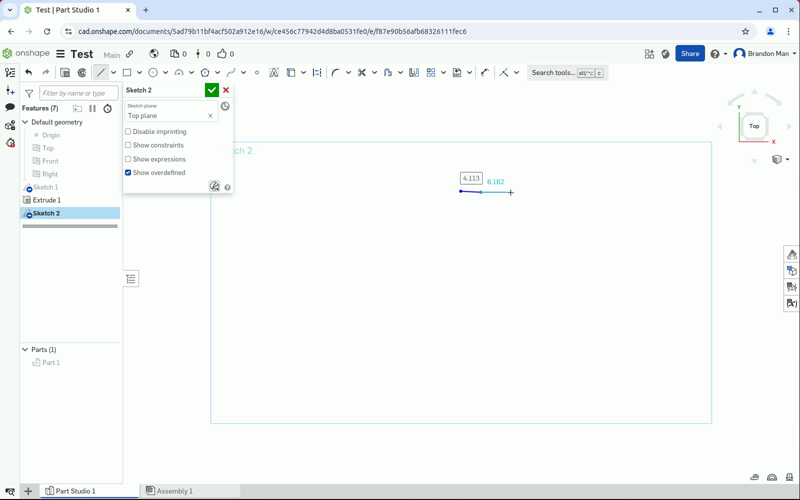
mouse_move(480, 169)
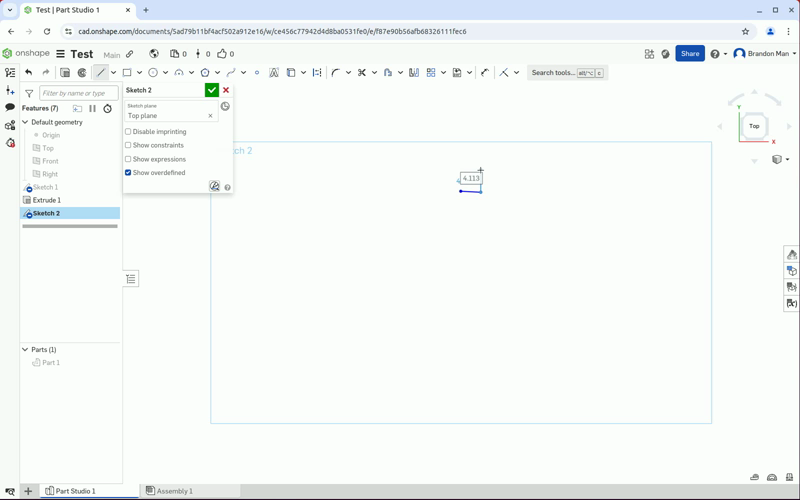
click(480, 169)
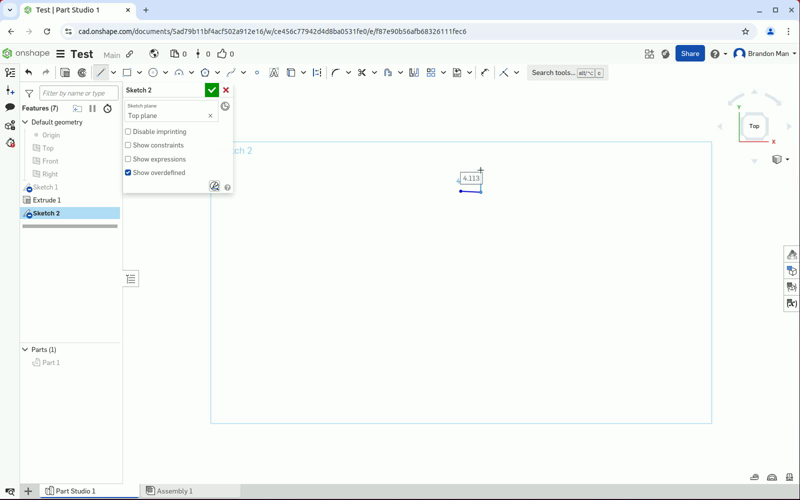
key_up(shift)
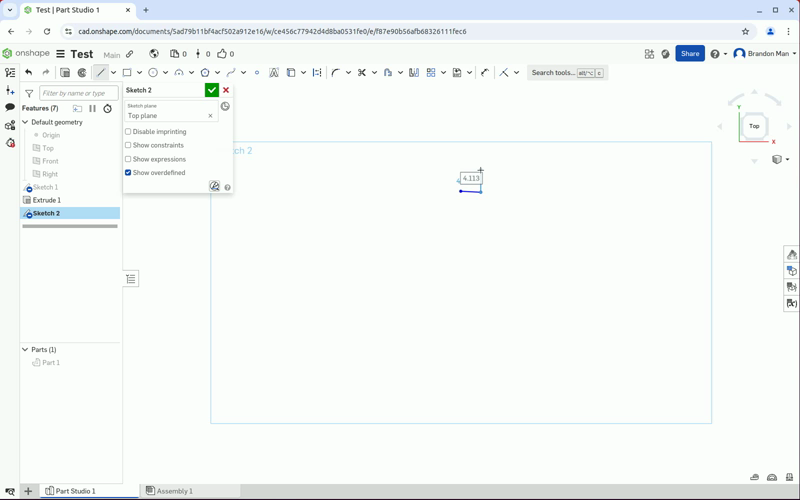
key_down(shift)
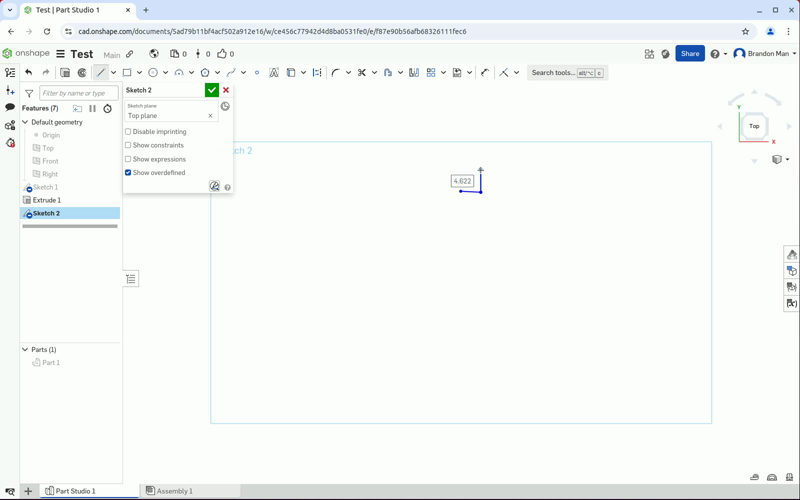
mouse_move(510, 169)
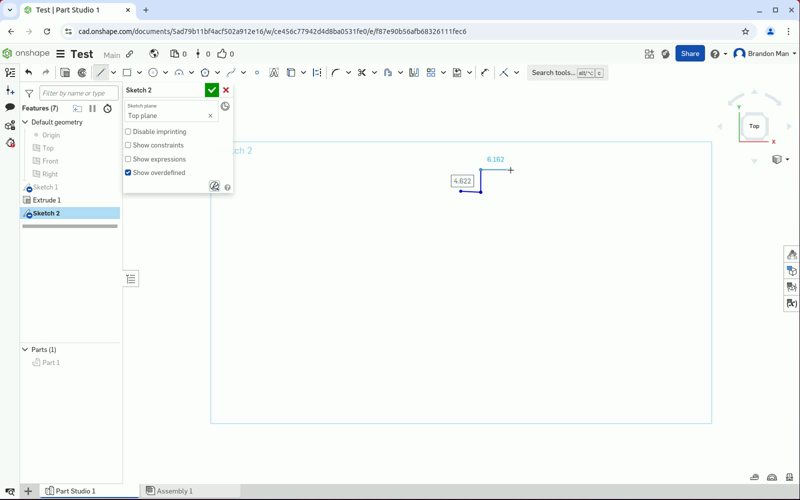
mouse_move(460, 169)
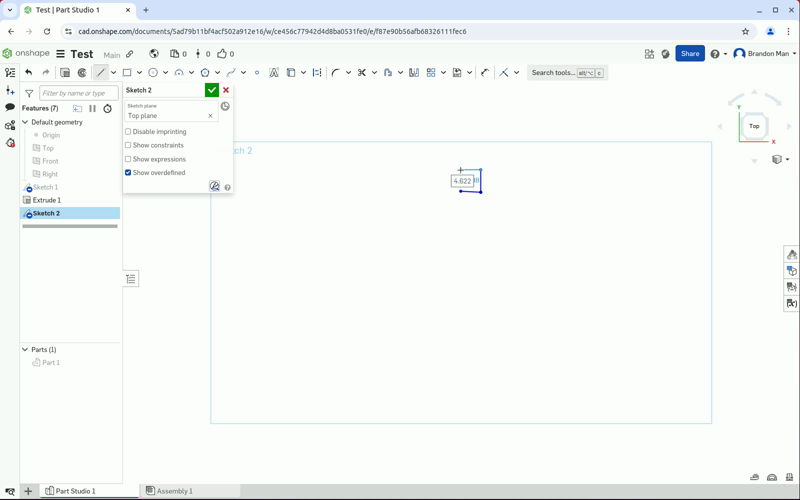
click(460, 169)
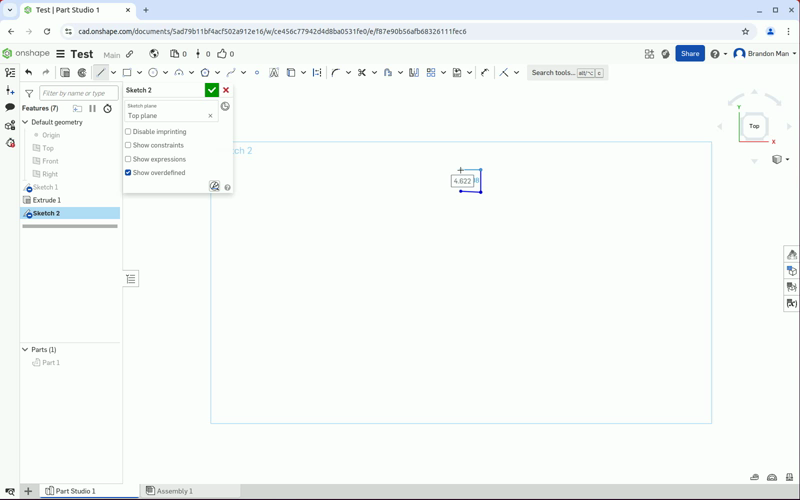
key_up(shift)
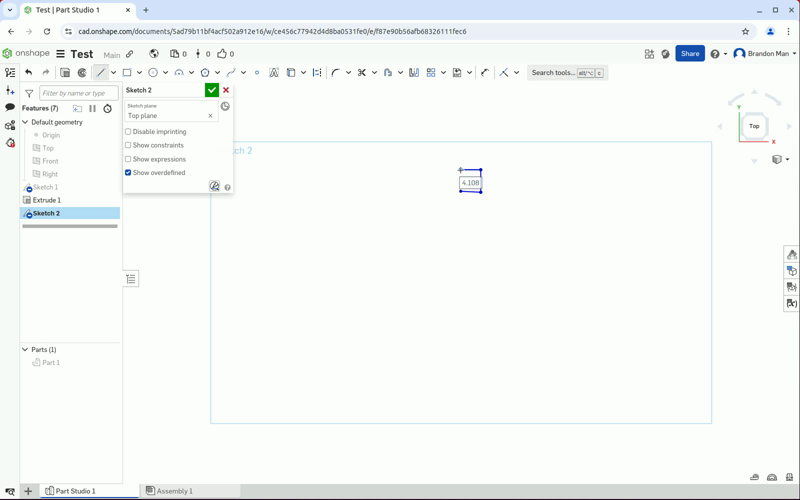
mouse_move(490, 169)
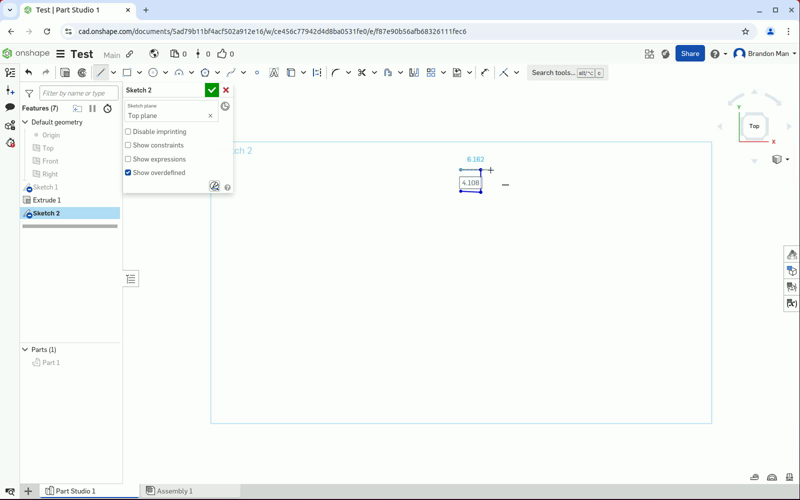
key_down(shift)
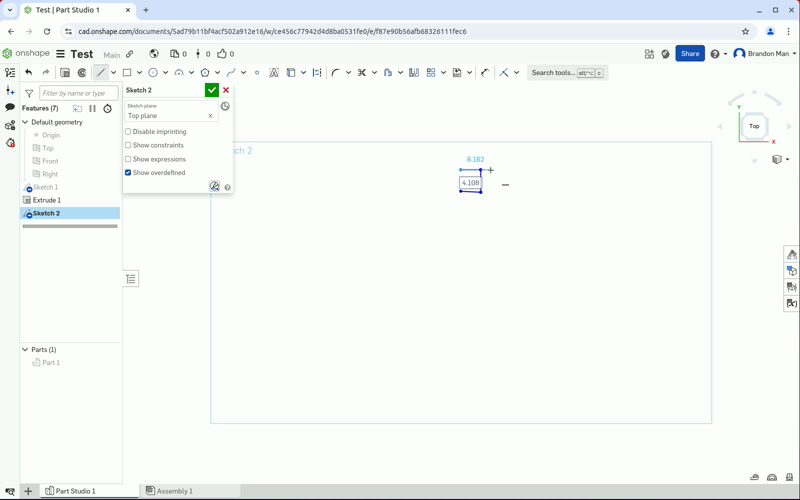
mouse_move(460, 191)
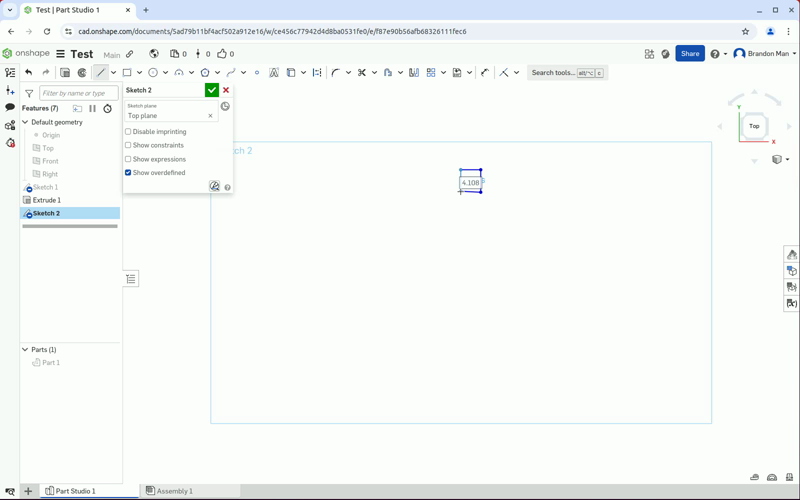
key_up(shift)
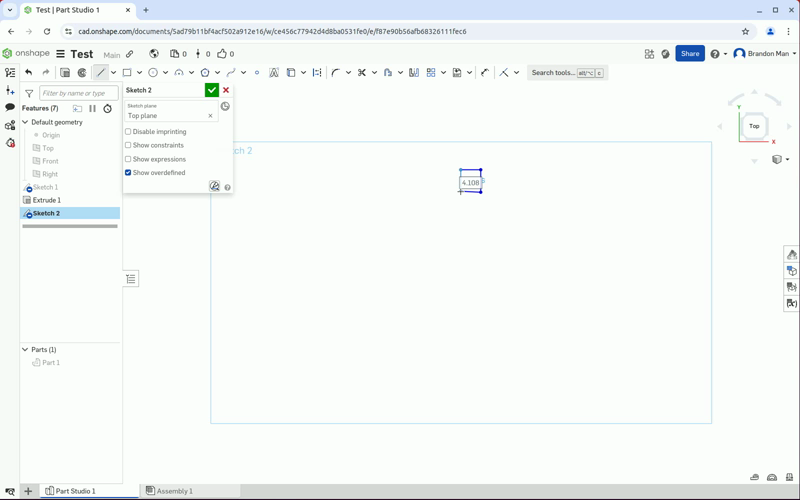
click(460, 191)
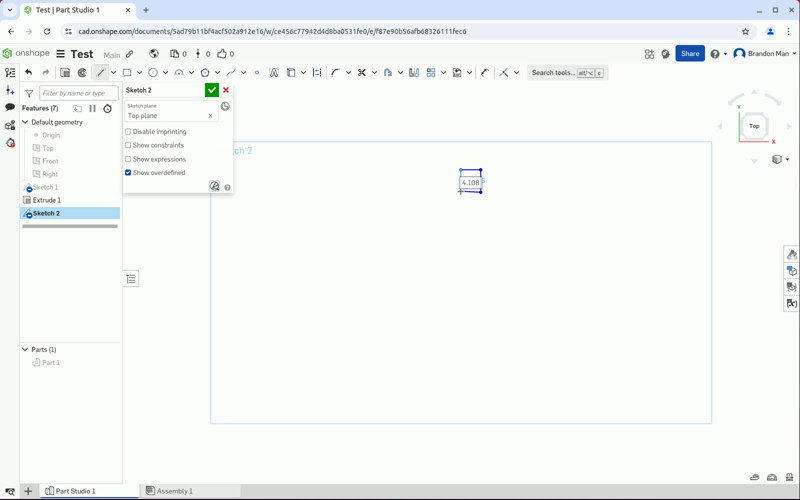
key(esc)
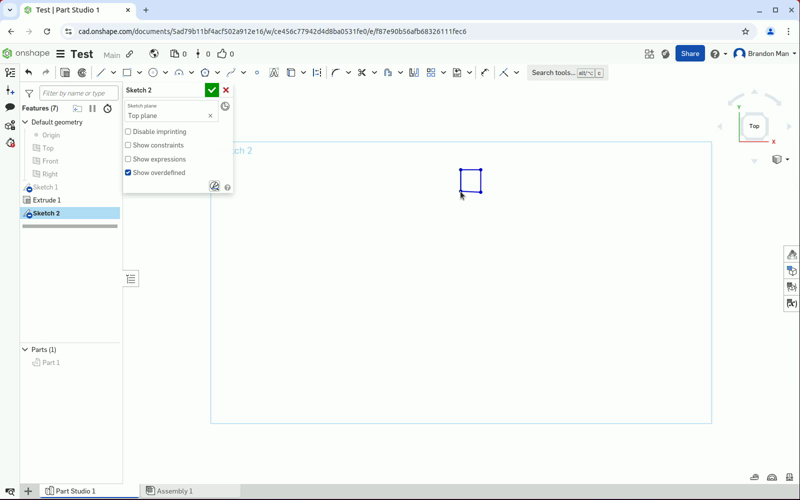
mouse_move(472, 174)
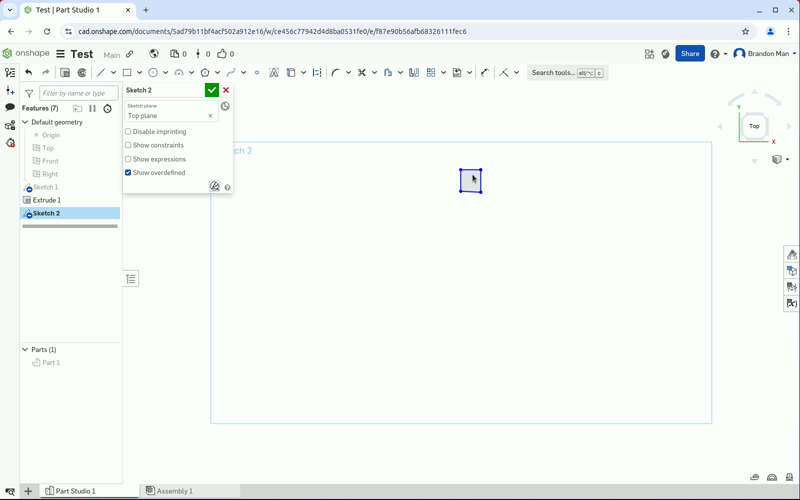
scroll(6)
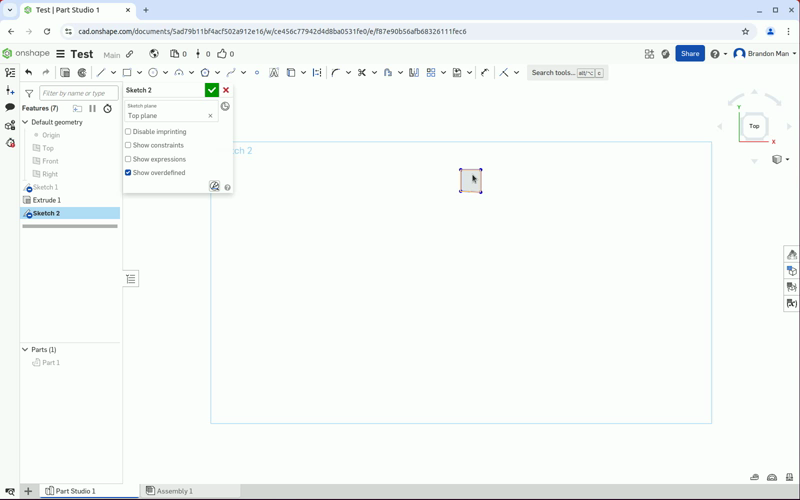
scroll(6)
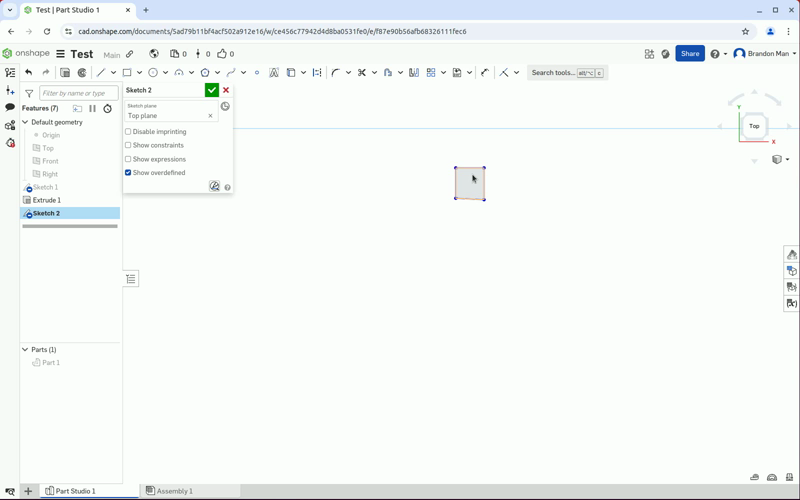
scroll(6)
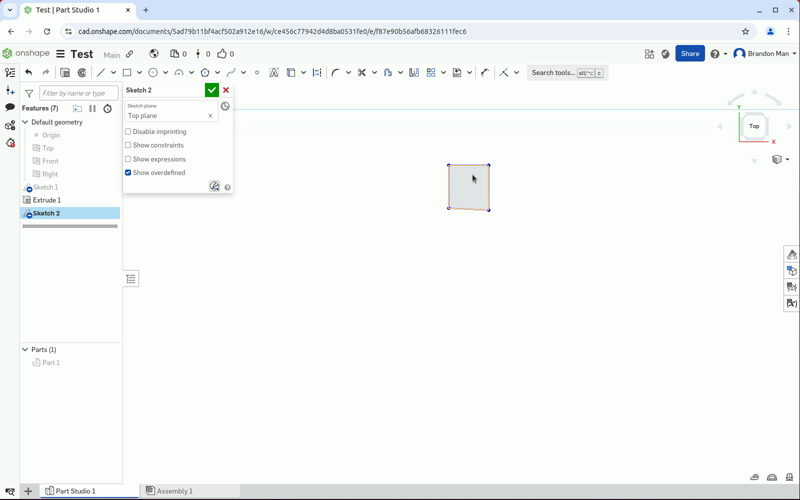
scroll(6)
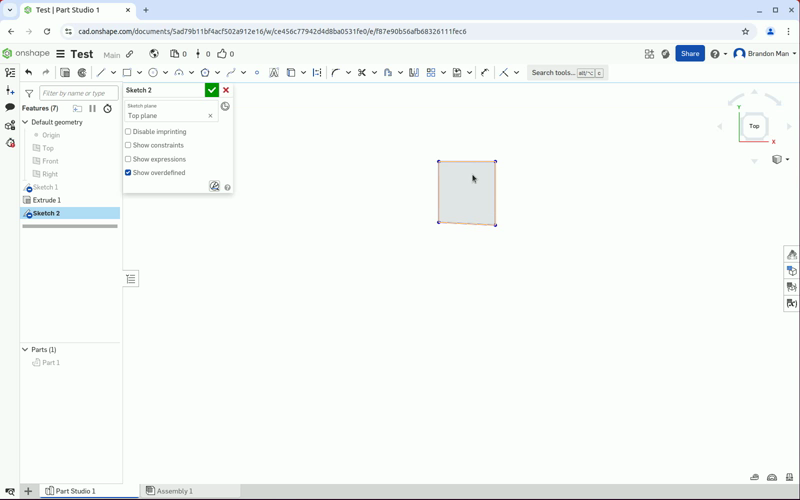
scroll(6)
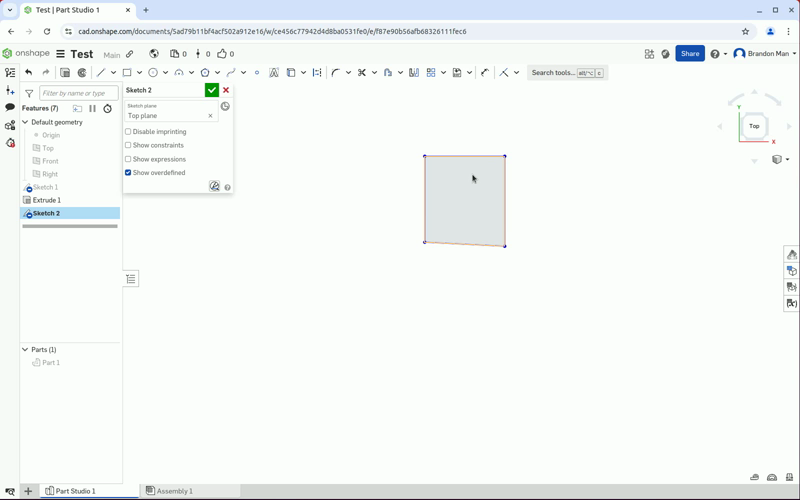
scroll(6)
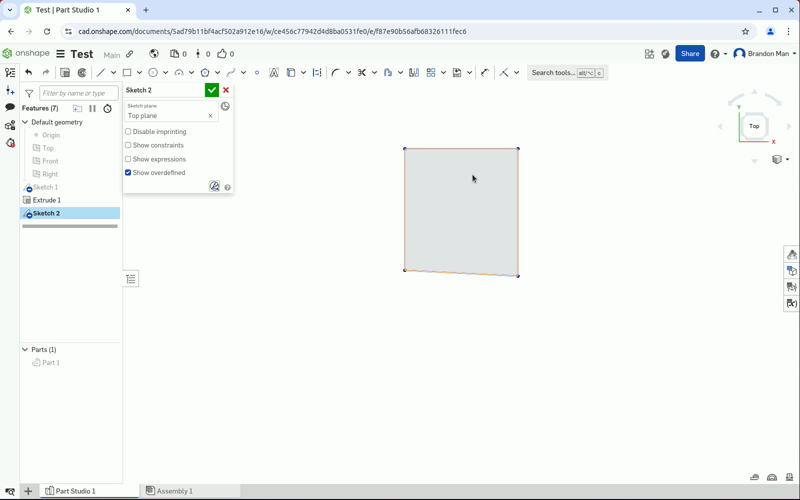
scroll(6)
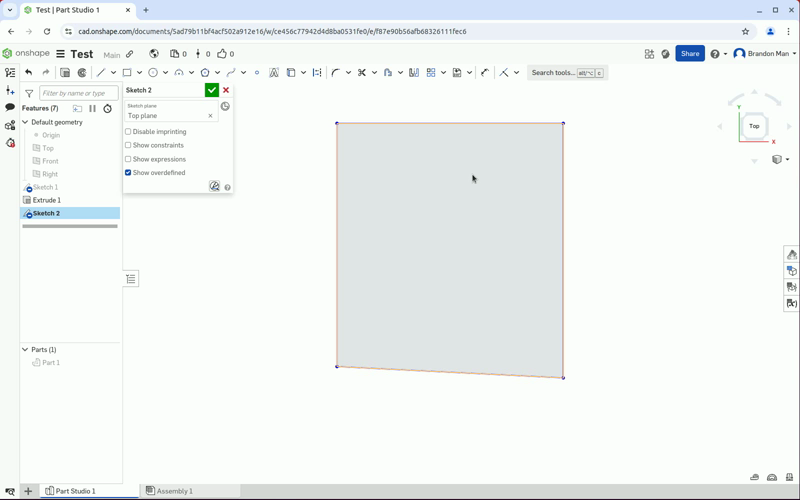
click(472, 174)
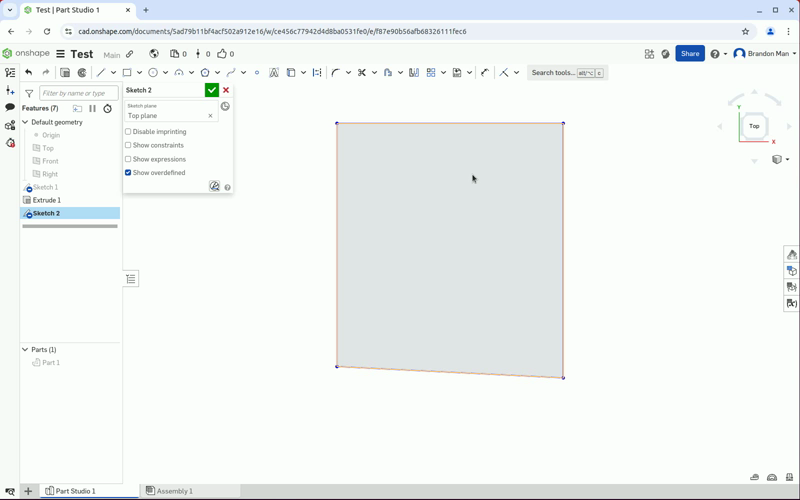
scroll(-6)
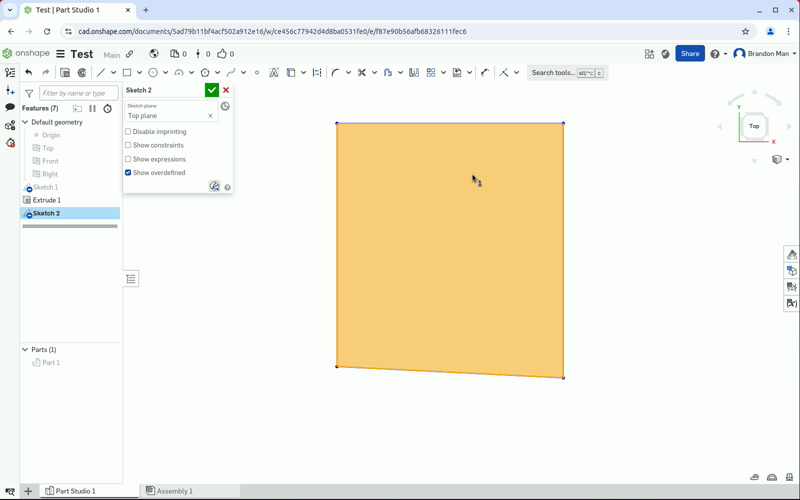
scroll(-6)
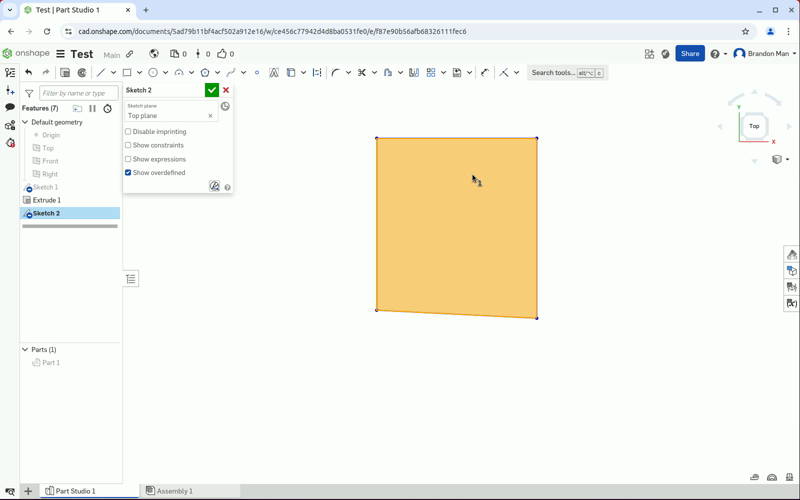
scroll(-6)
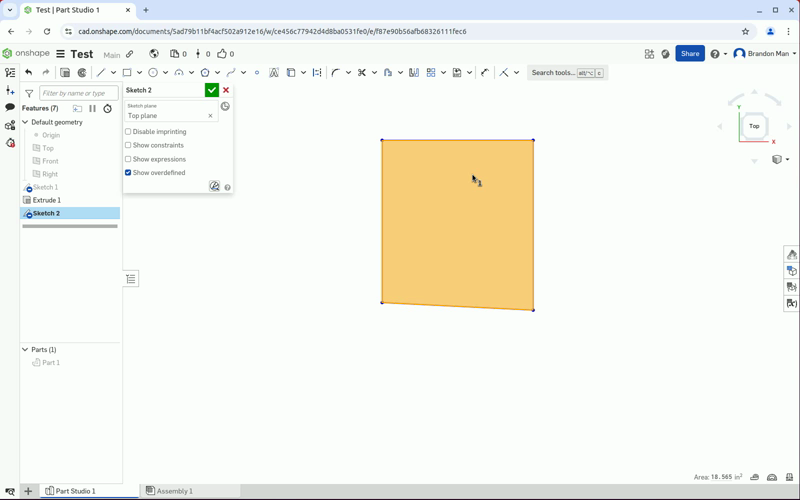
scroll(-6)
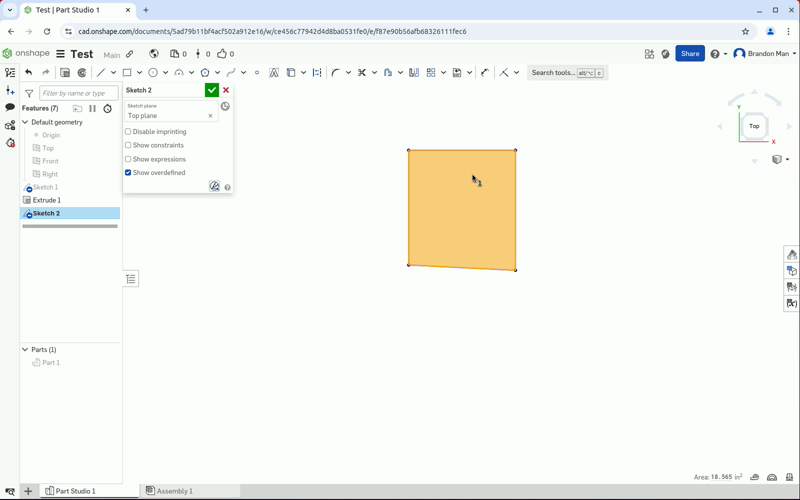
scroll(-6)
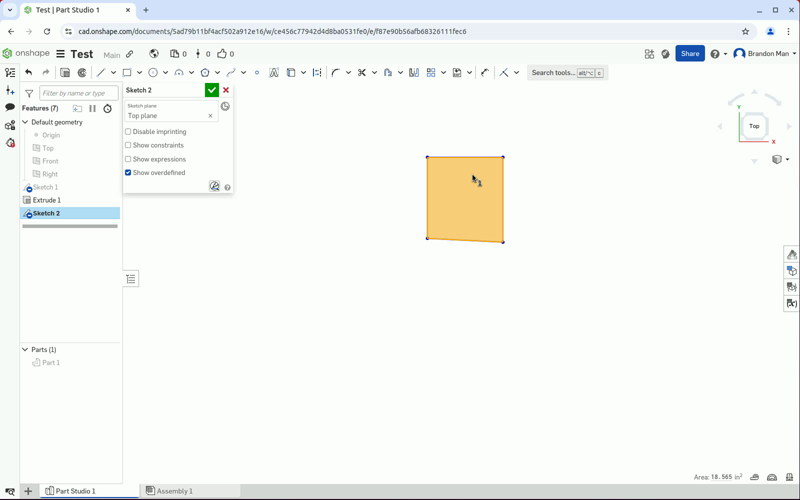
scroll(-6)
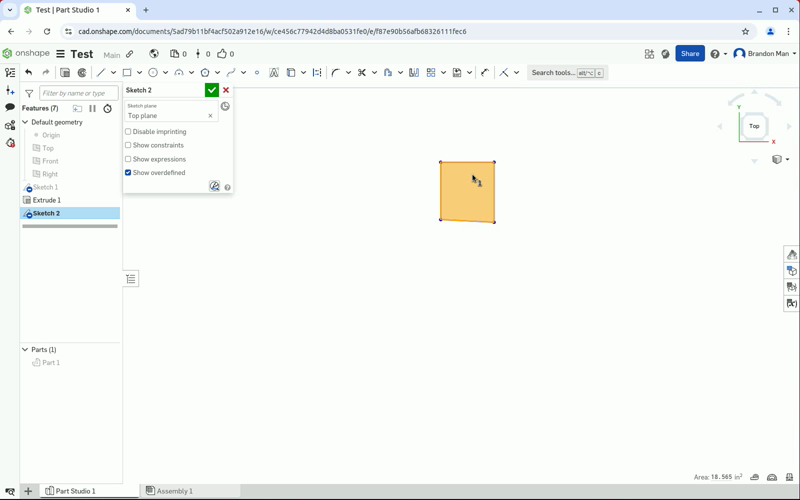
scroll(-6)
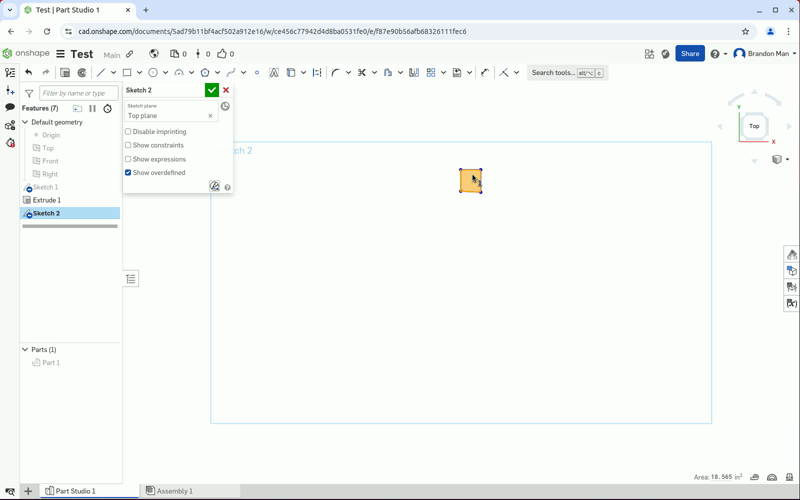
mouse_move(73, 352)
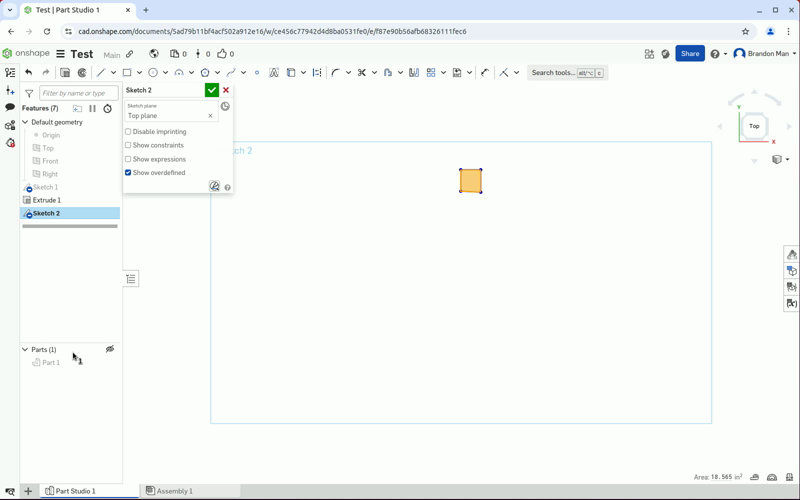
key(shift+y)
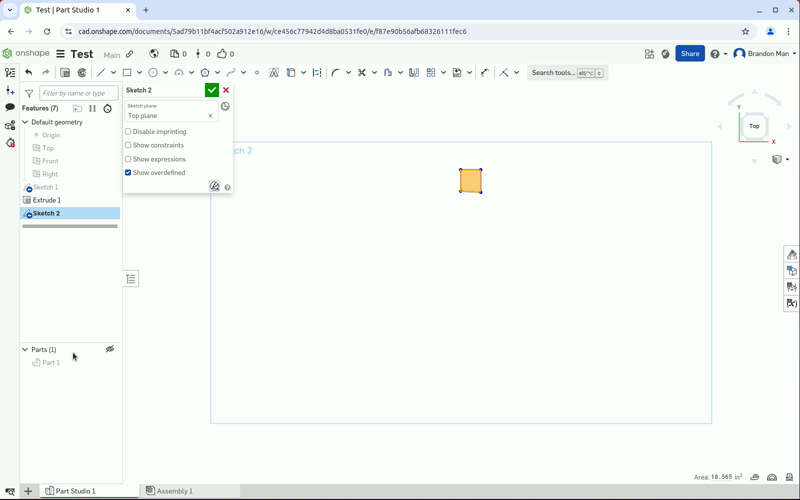
key(shift+e)
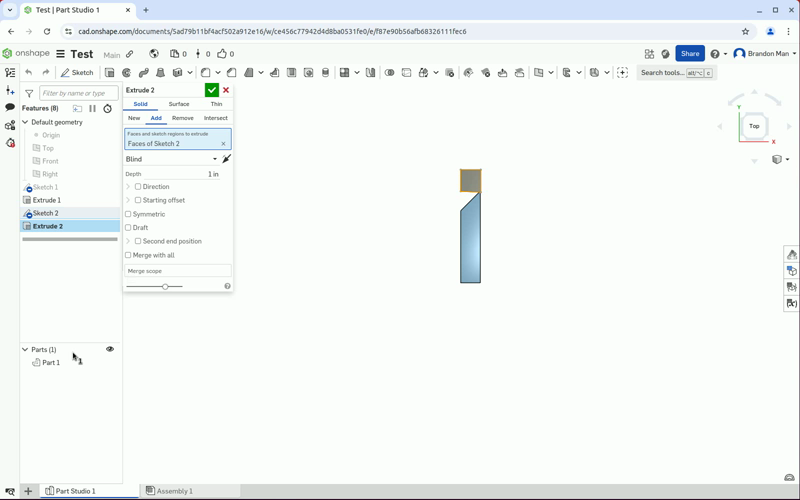
mouse_move(143, 106)
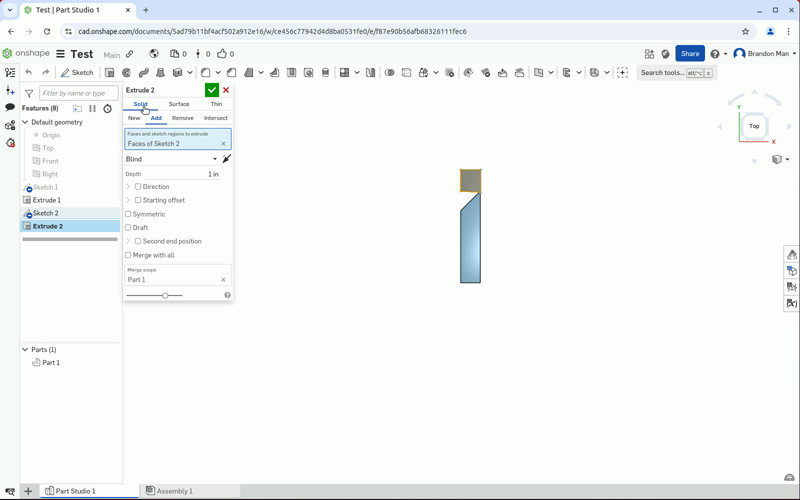
click(143, 106)
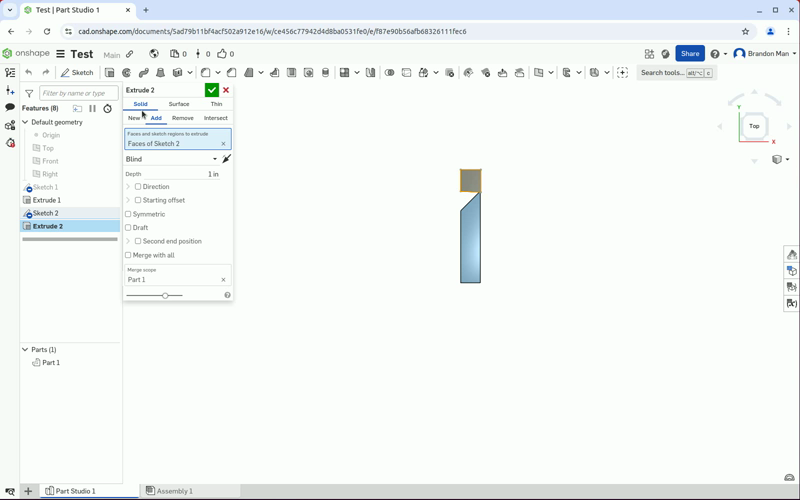
mouse_move(137, 120)
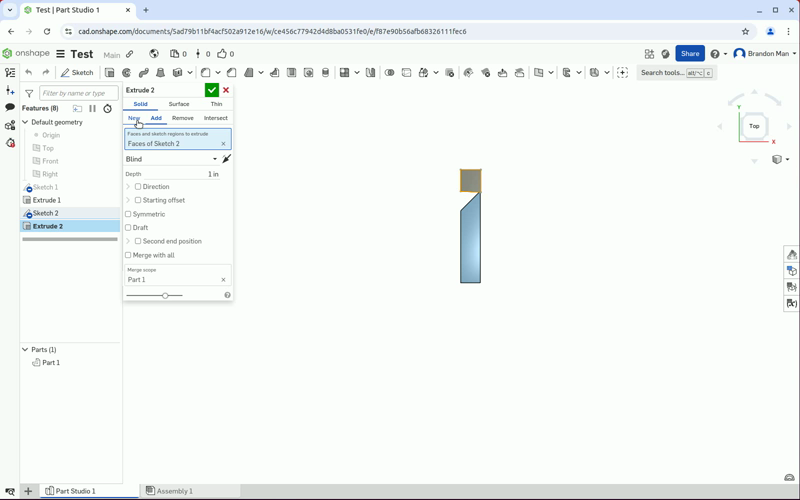
click(137, 120)
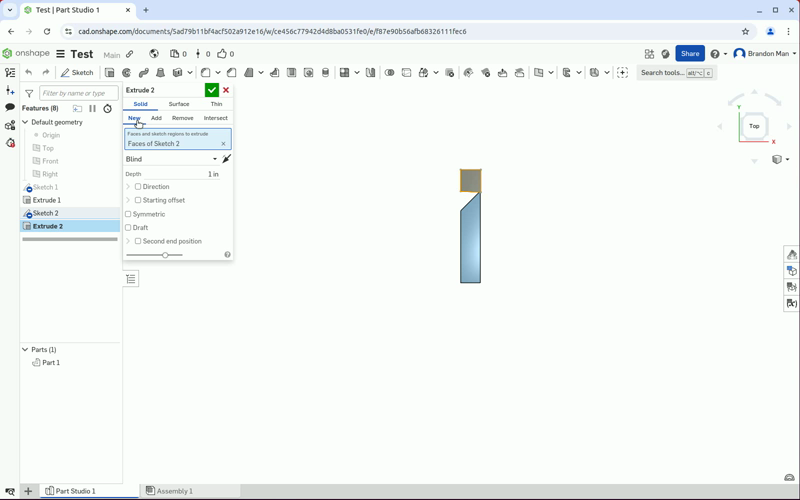
key(tab, 4)
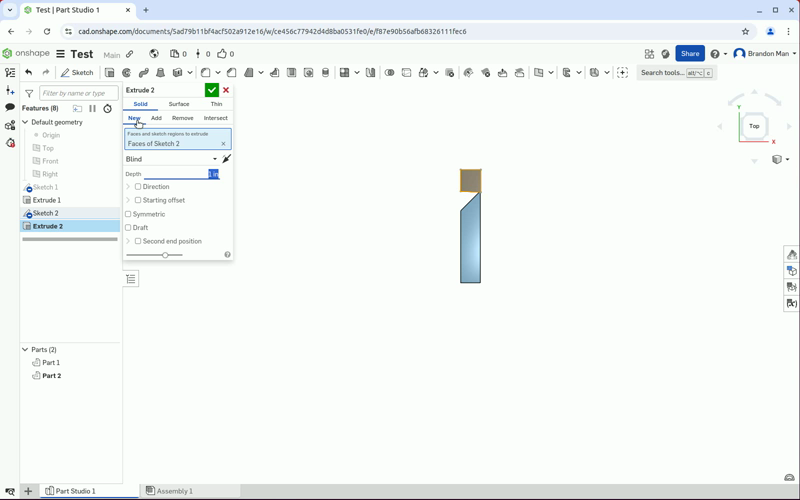
text(8.425)
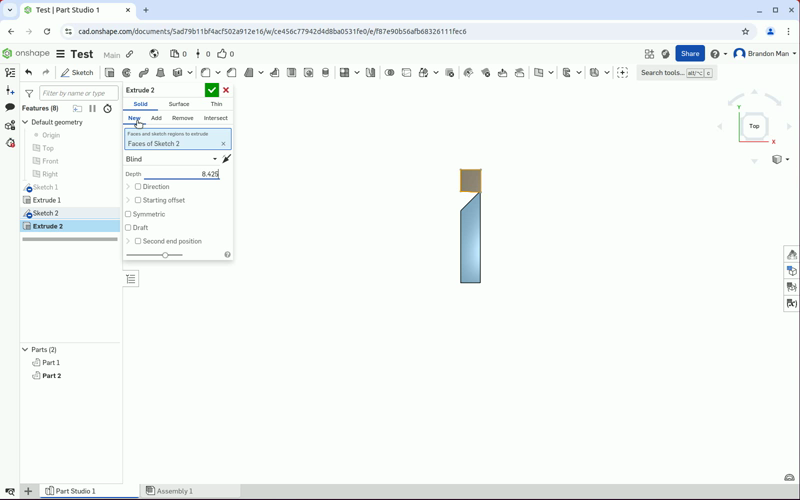
key(enter)
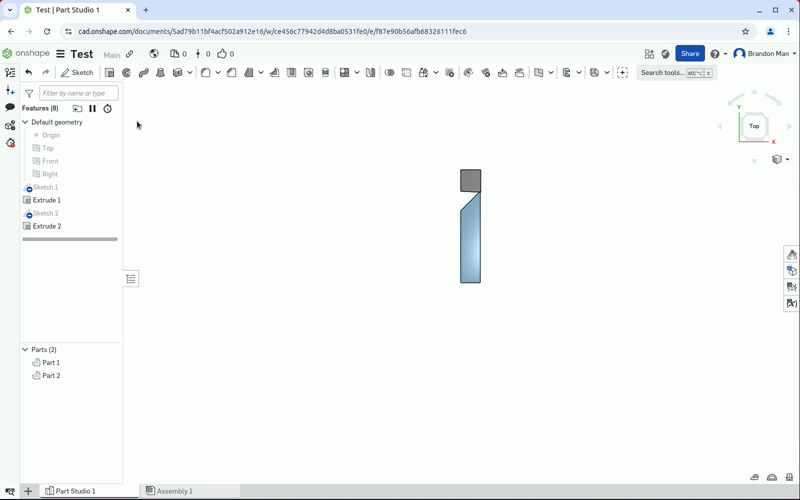
key(shift+h)
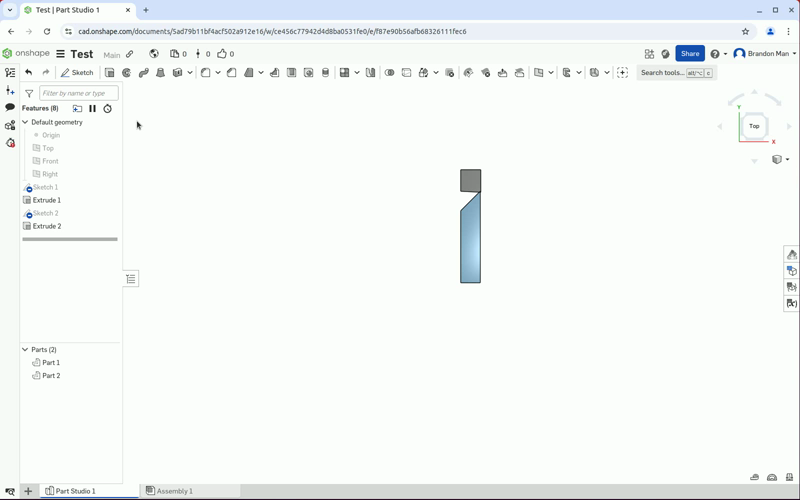
key(shift+h)
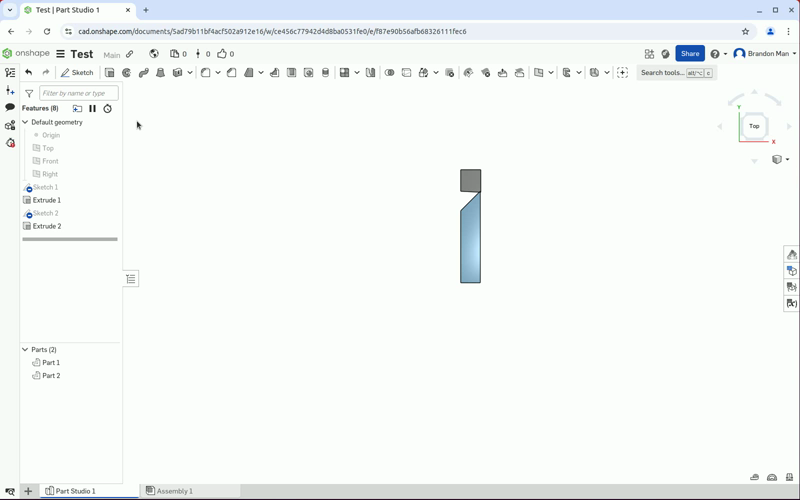
mouse_move(73, 189)
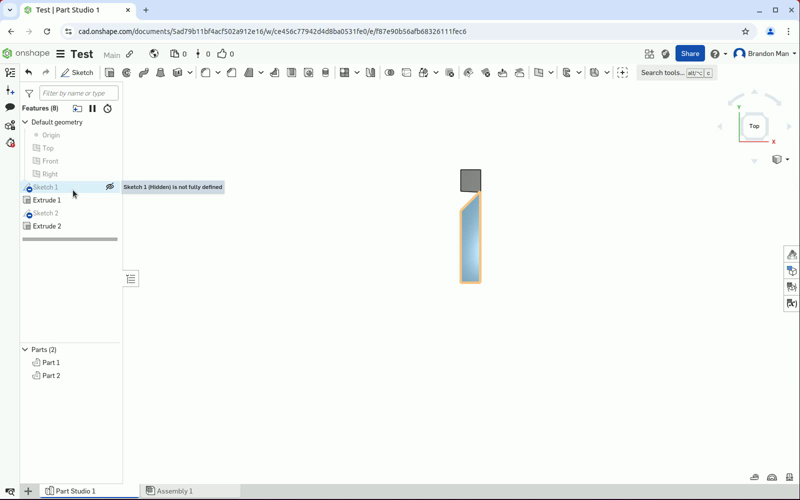
click(73, 189)
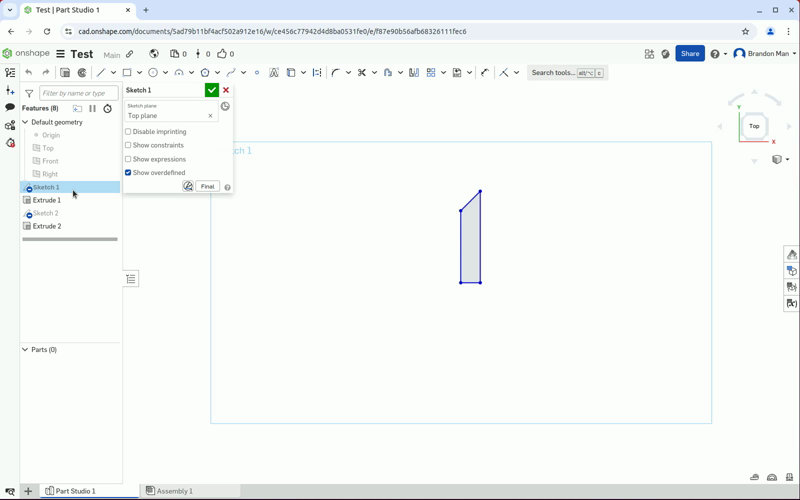
mouse_move(229, 92)
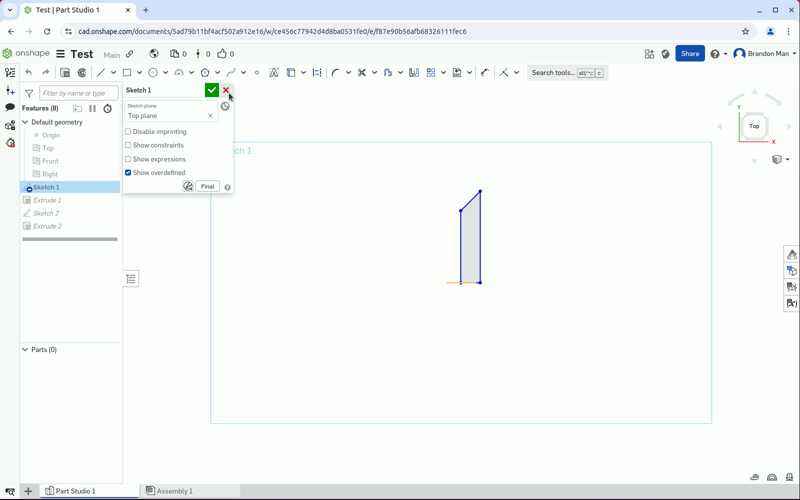
click(229, 92)
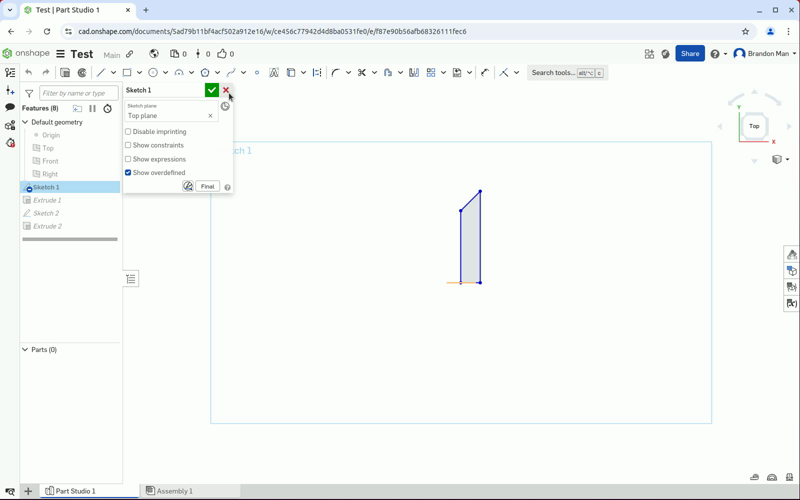
key(shift+s)
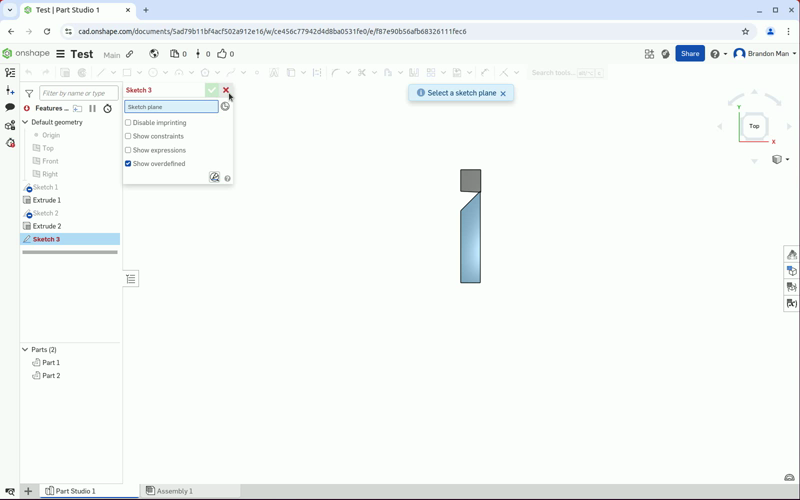
mouse_move(73, 150)
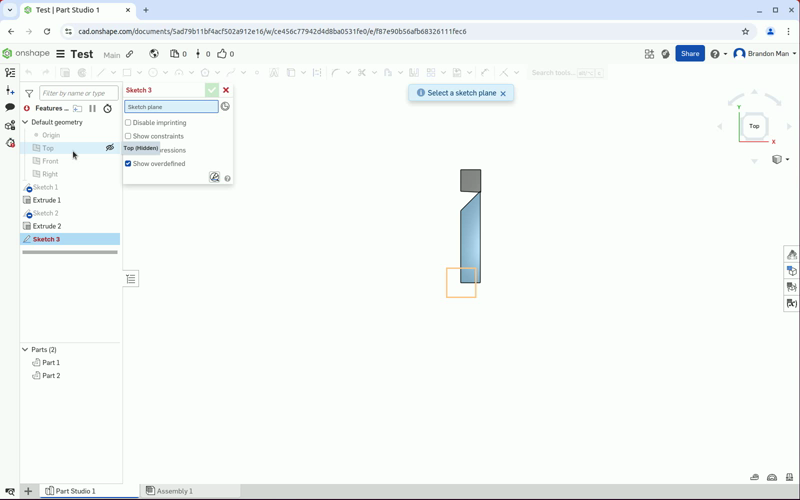
click(73, 150)
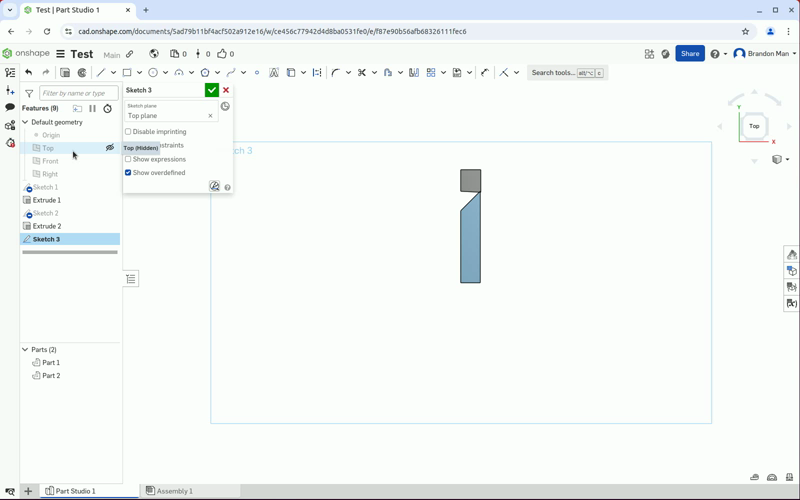
mouse_move(73, 352)
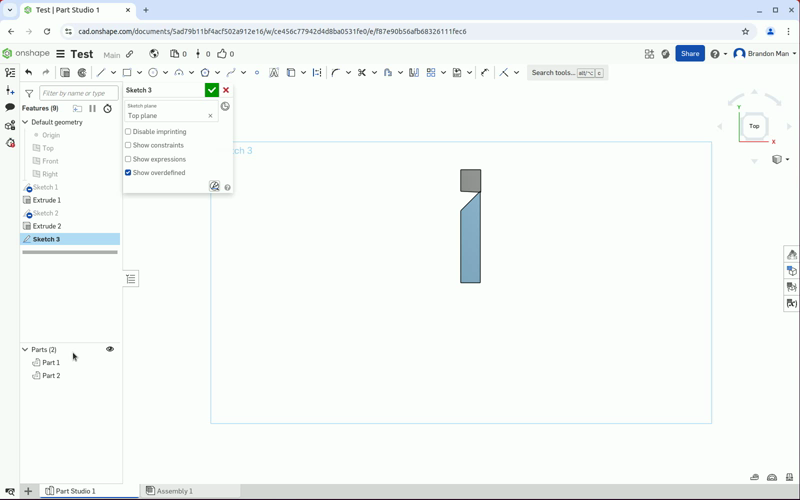
key(y)
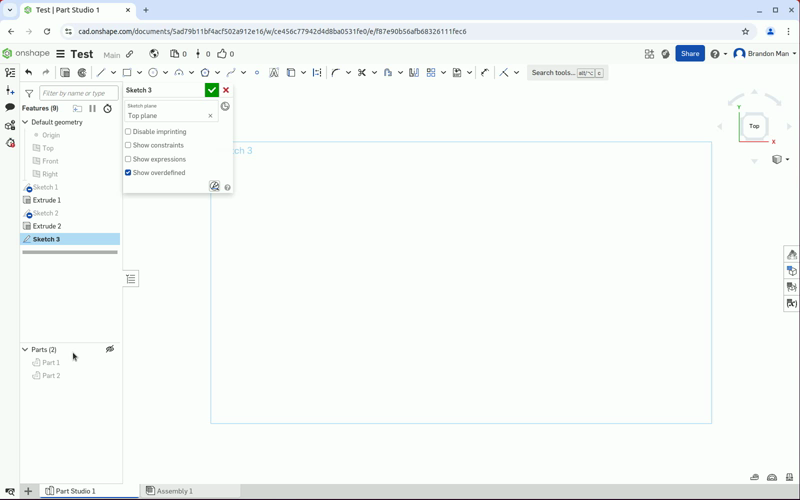
key(l)
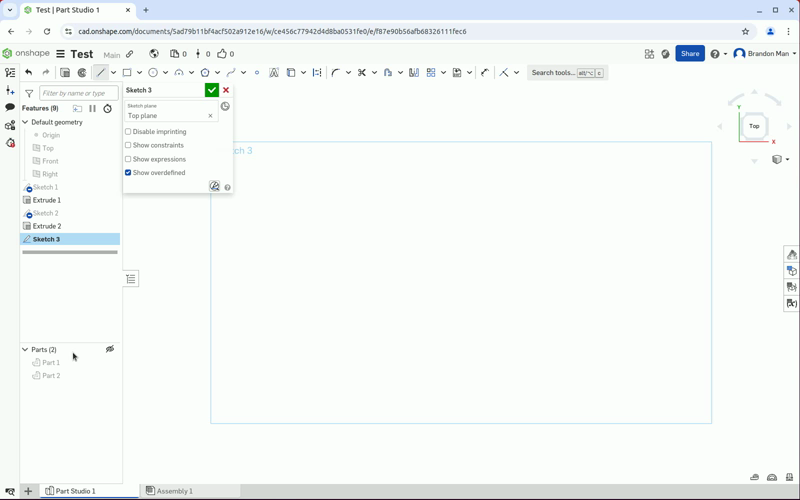
key_down(shift)
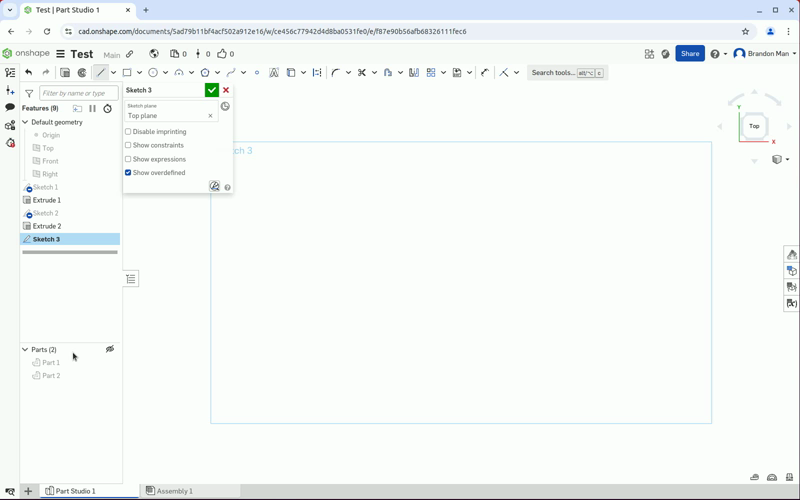
mouse_move(416, 282)
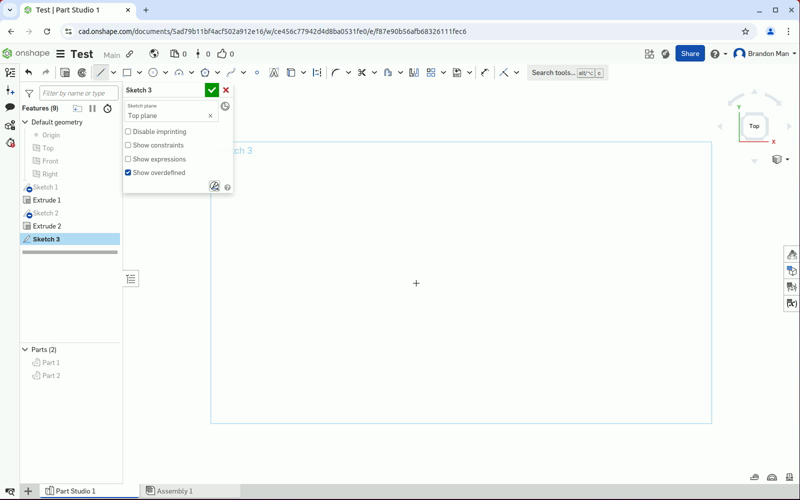
click(416, 282)
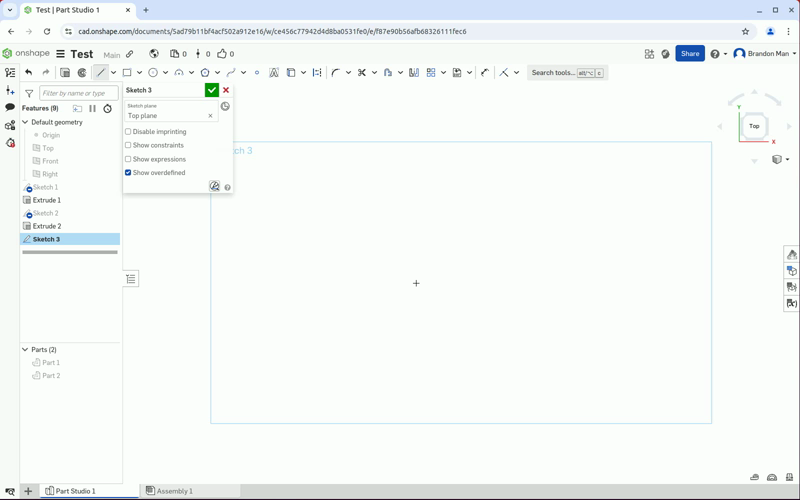
key_up(shift)
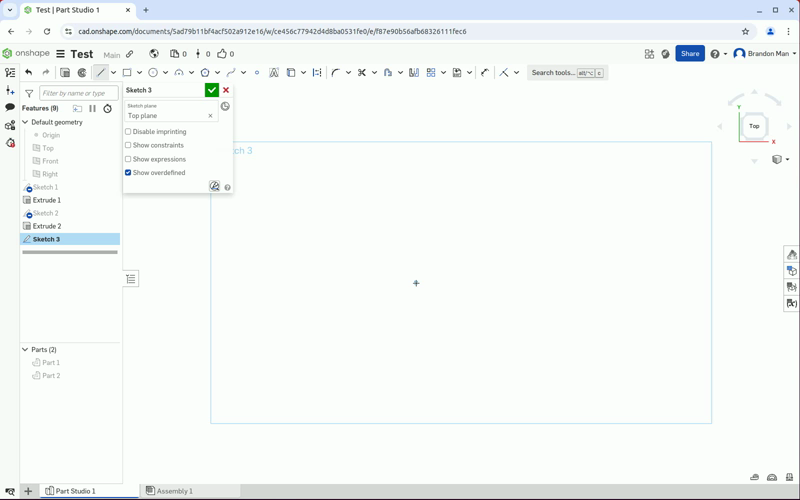
key_down(shift)
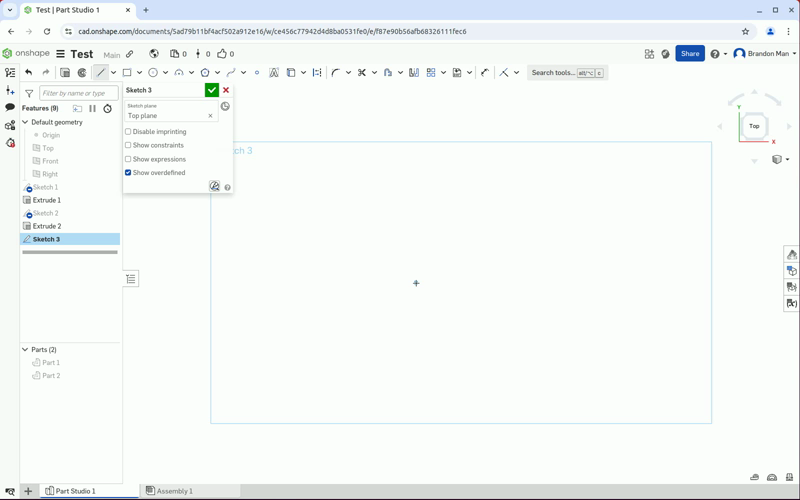
mouse_move(446, 282)
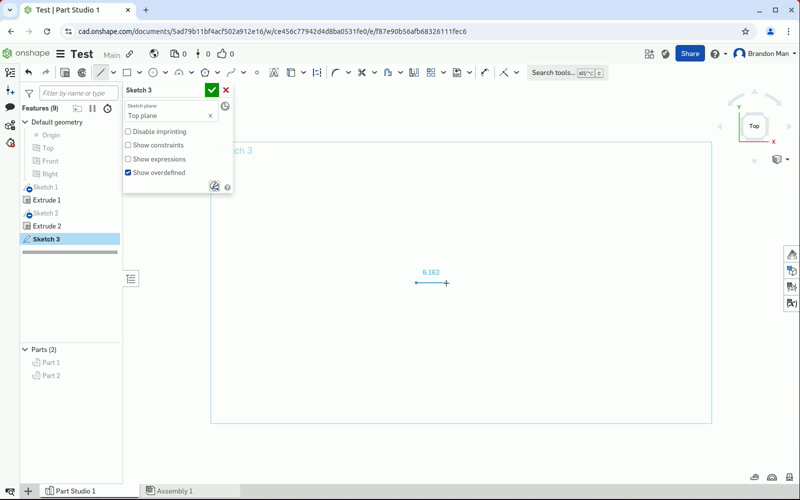
mouse_move(429, 282)
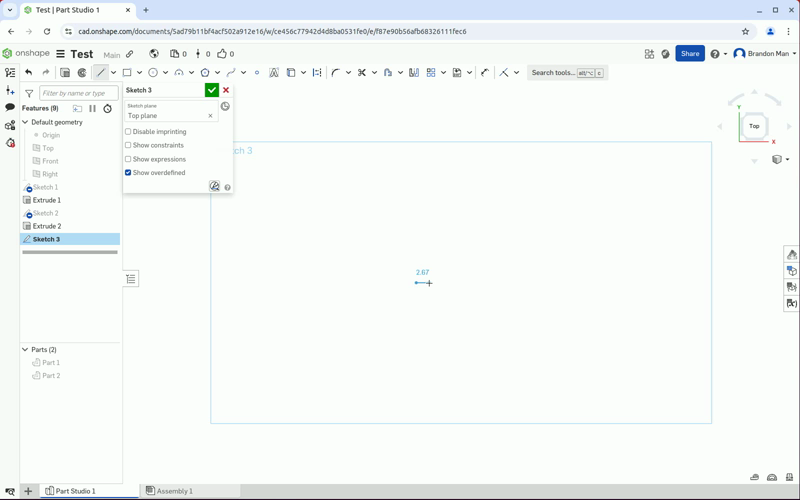
click(429, 282)
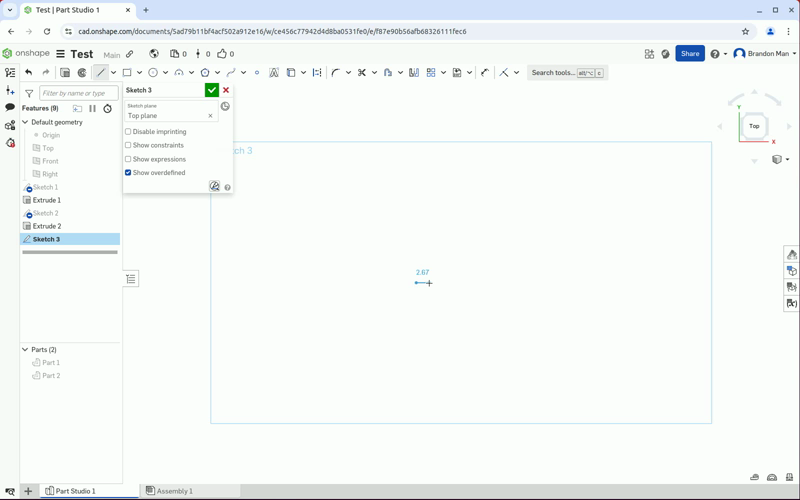
key_up(shift)
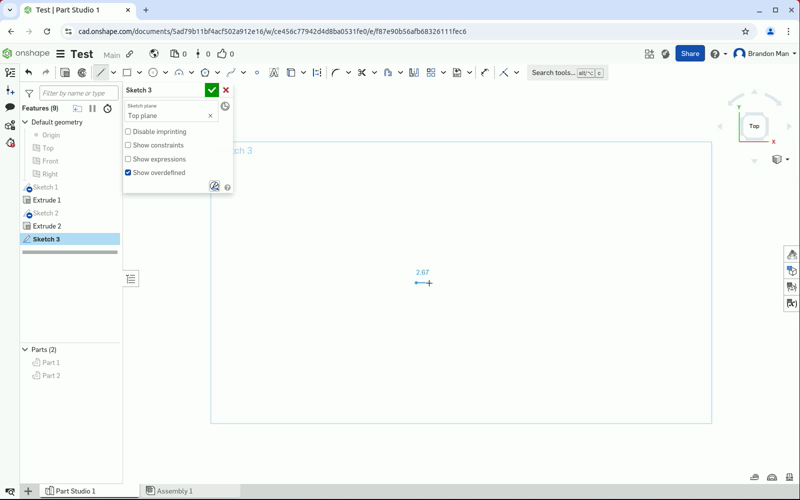
key_down(shift)
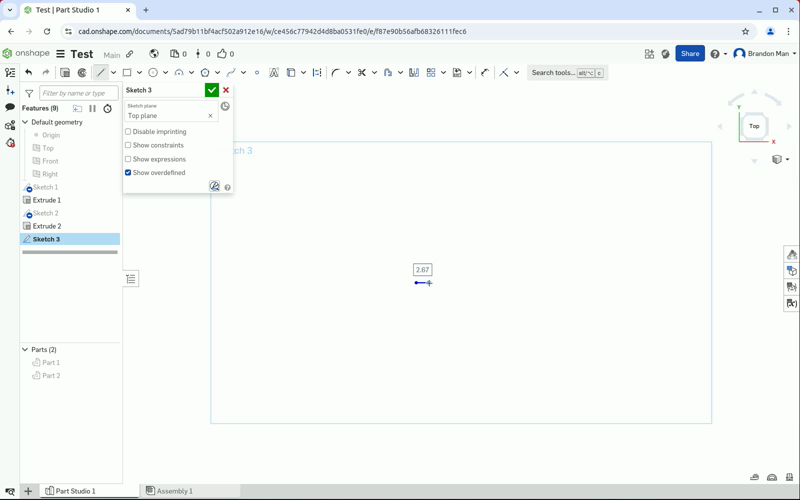
mouse_move(429, 210)
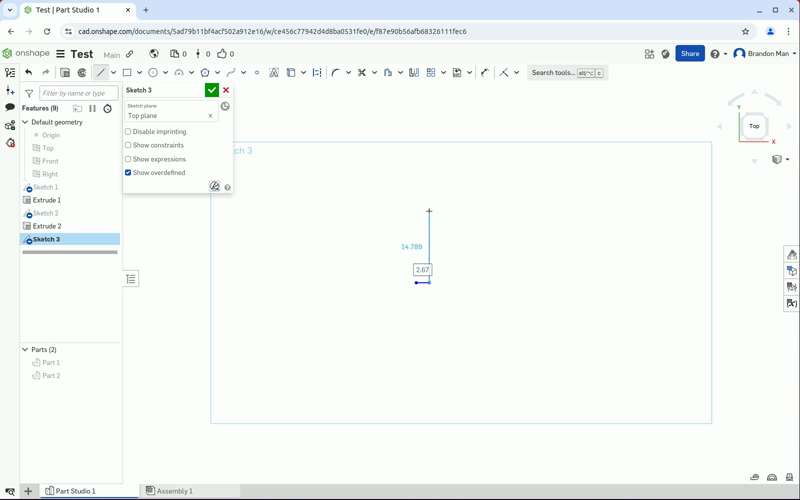
click(429, 210)
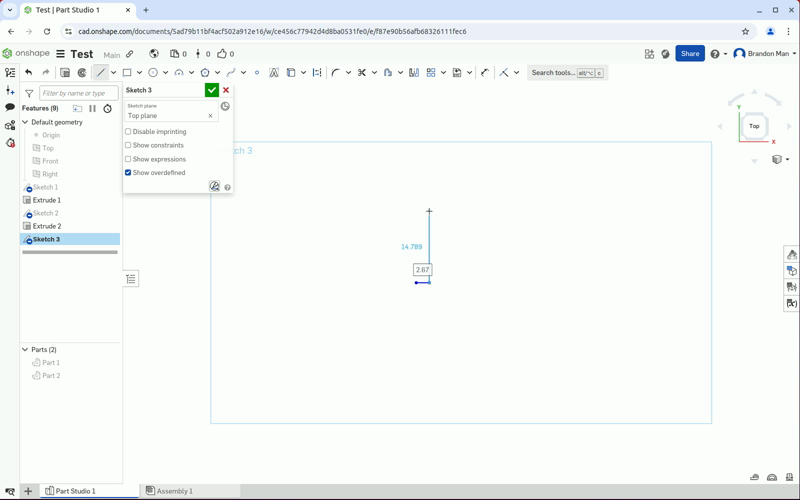
key_up(shift)
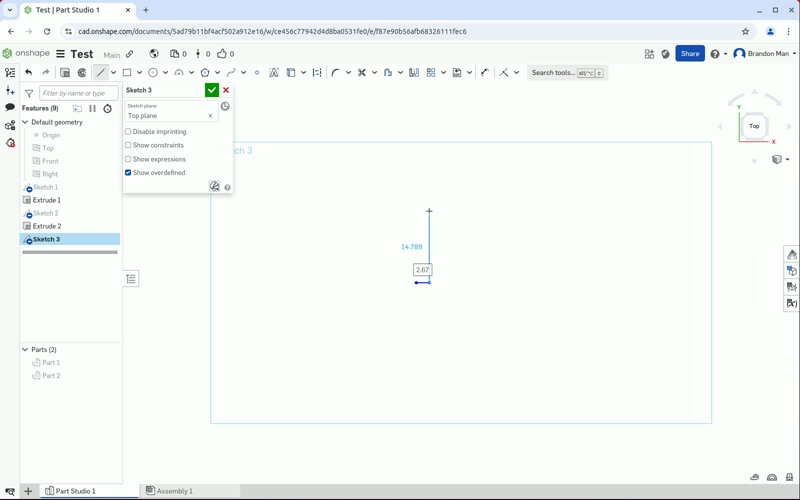
key_down(shift)
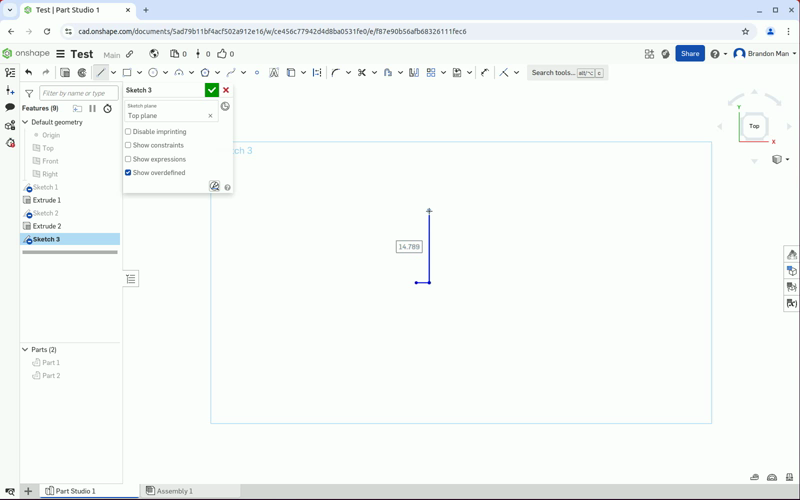
mouse_move(459, 210)
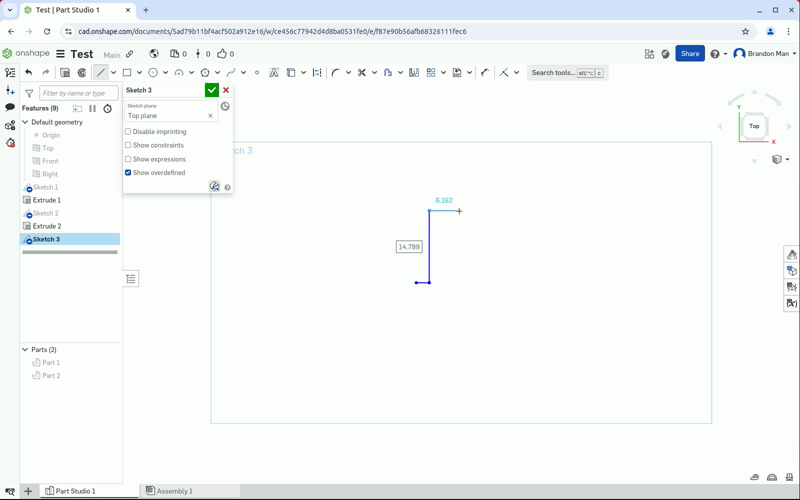
mouse_move(416, 210)
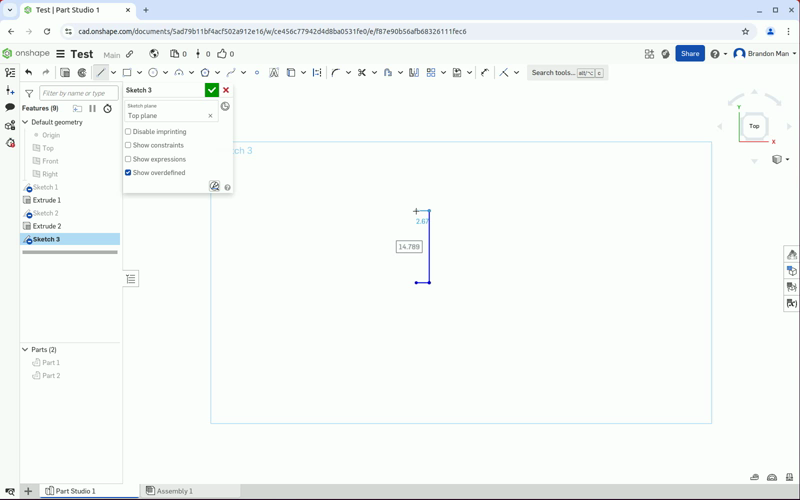
click(416, 210)
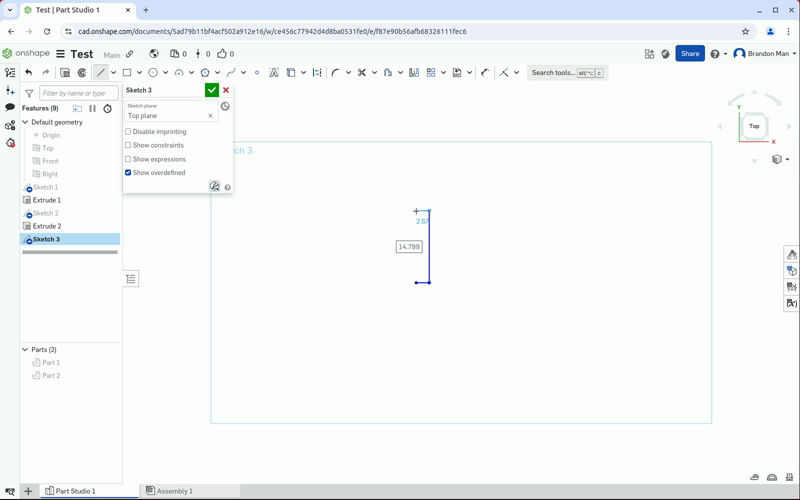
key_up(shift)
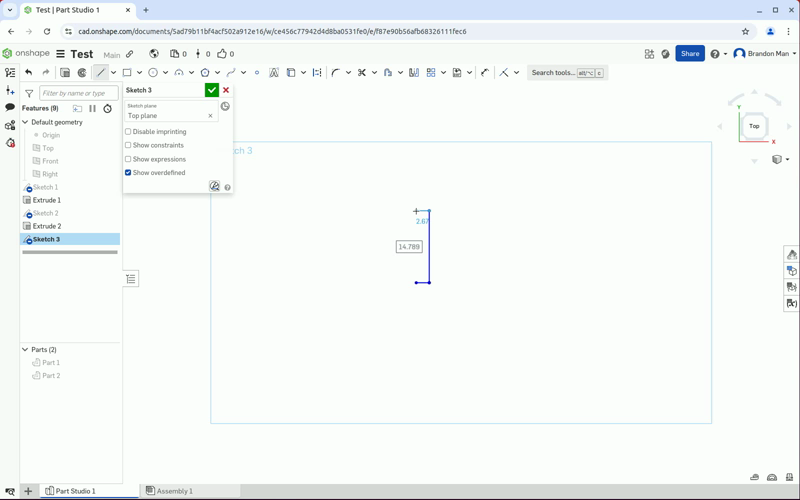
key_down(shift)
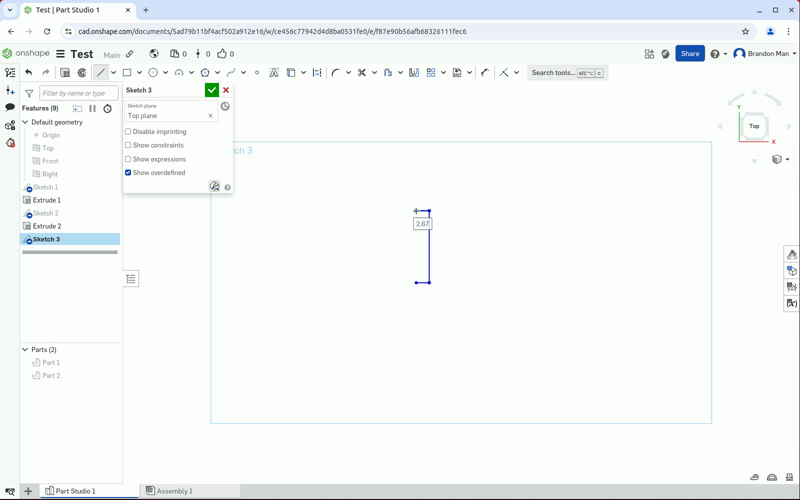
mouse_move(416, 282)
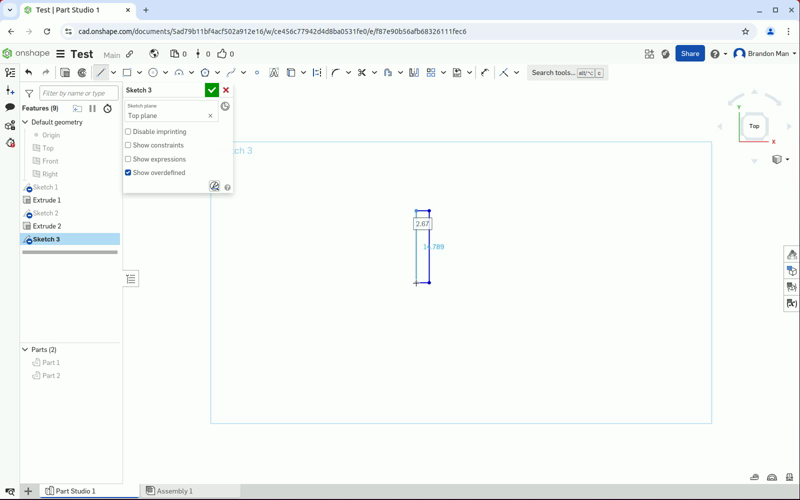
key_up(shift)
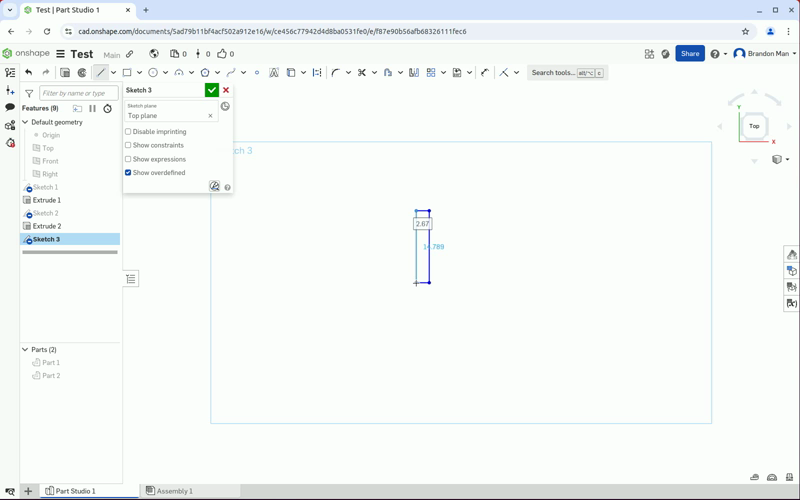
click(416, 282)
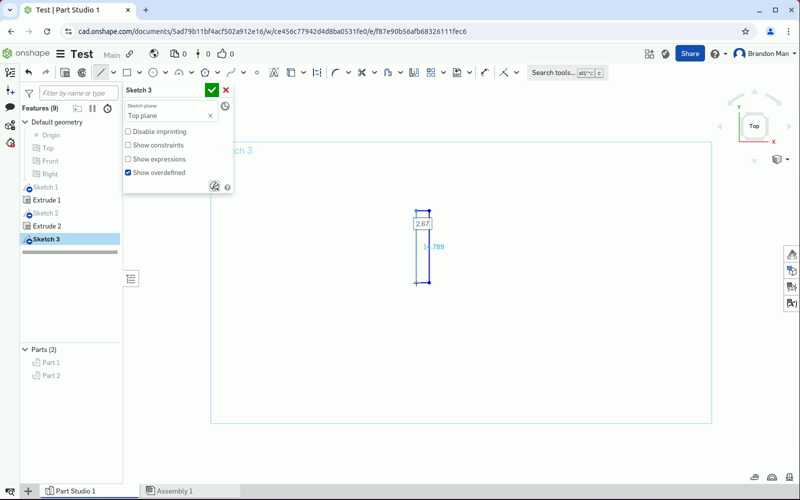
key(esc)
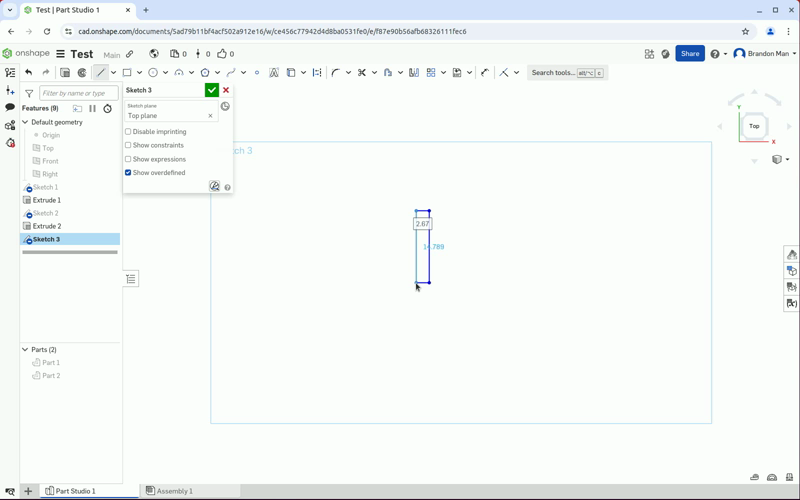
mouse_move(422, 216)
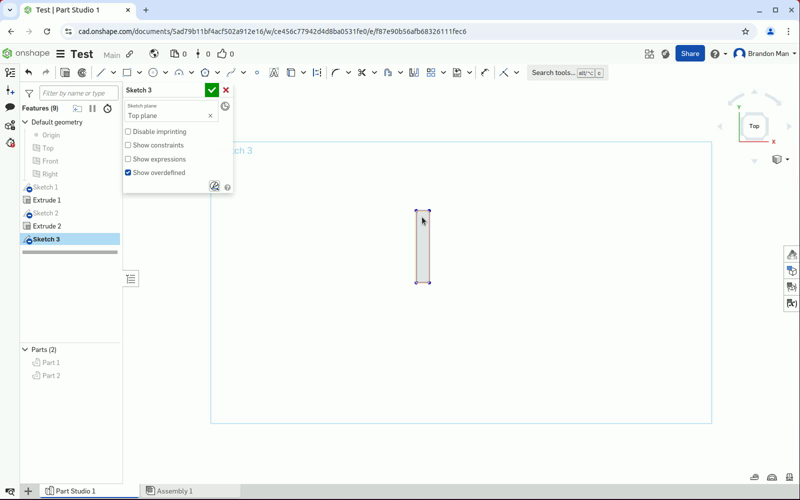
scroll(6)
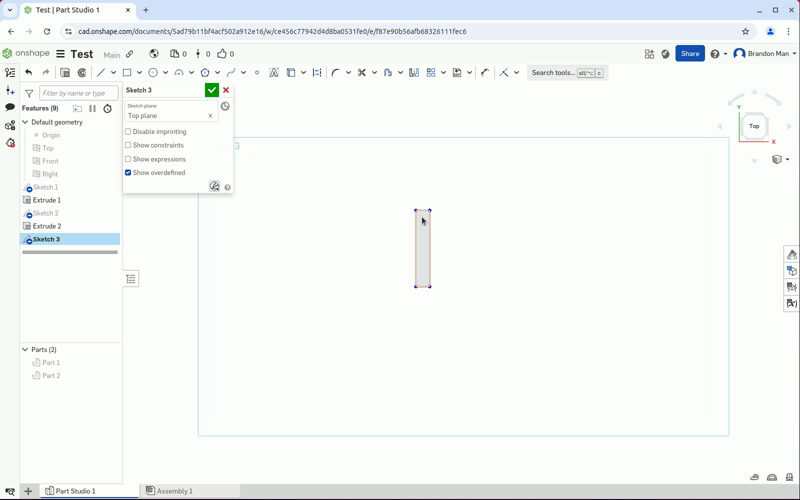
scroll(6)
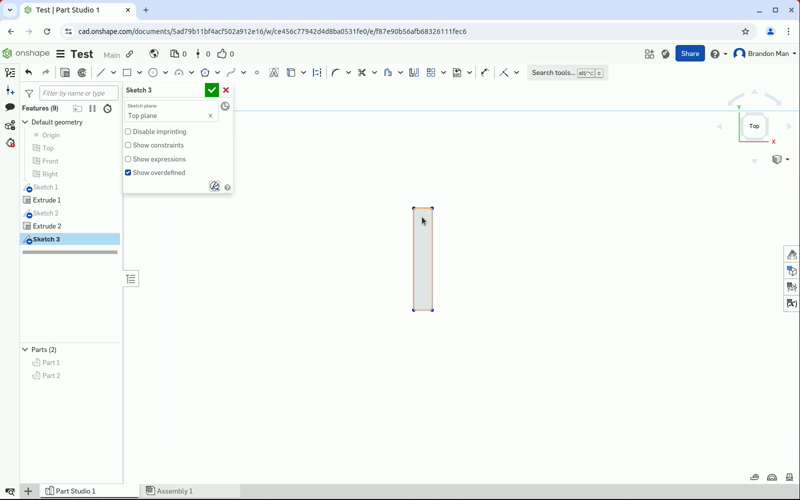
scroll(6)
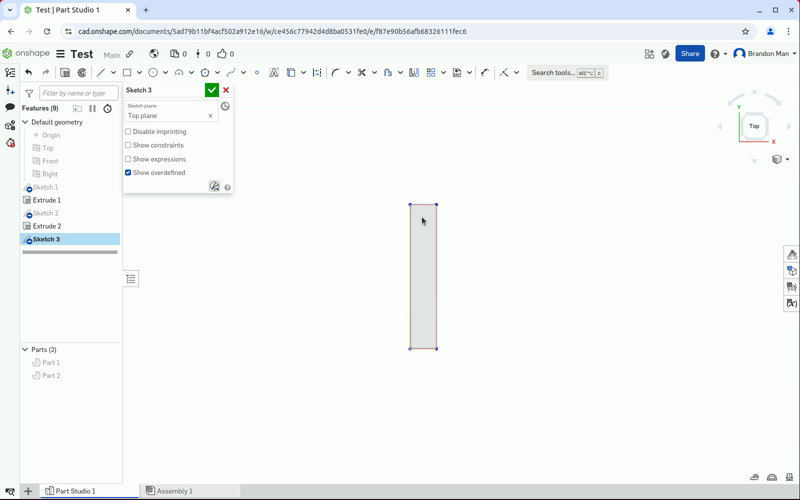
scroll(6)
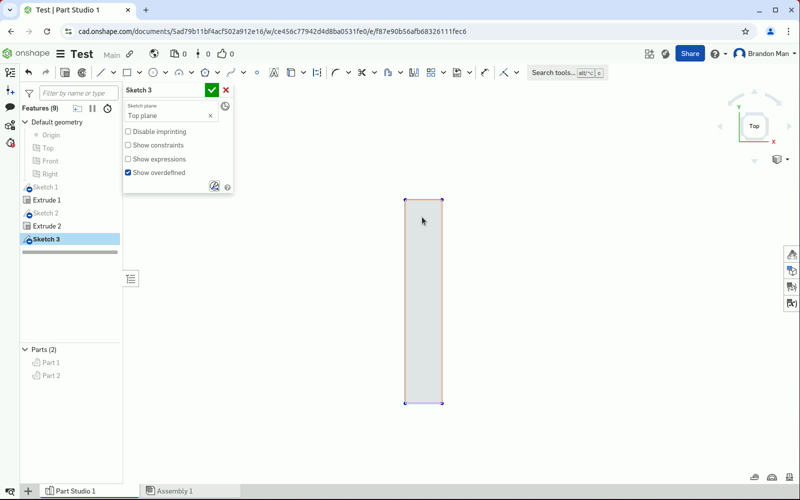
scroll(6)
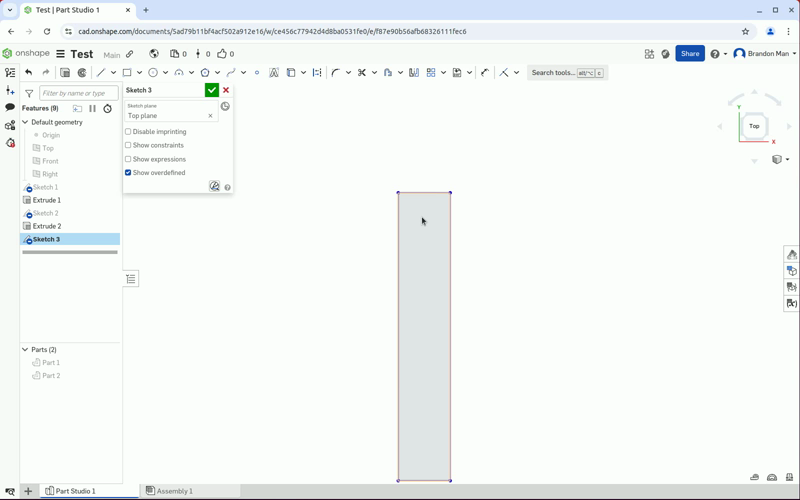
scroll(6)
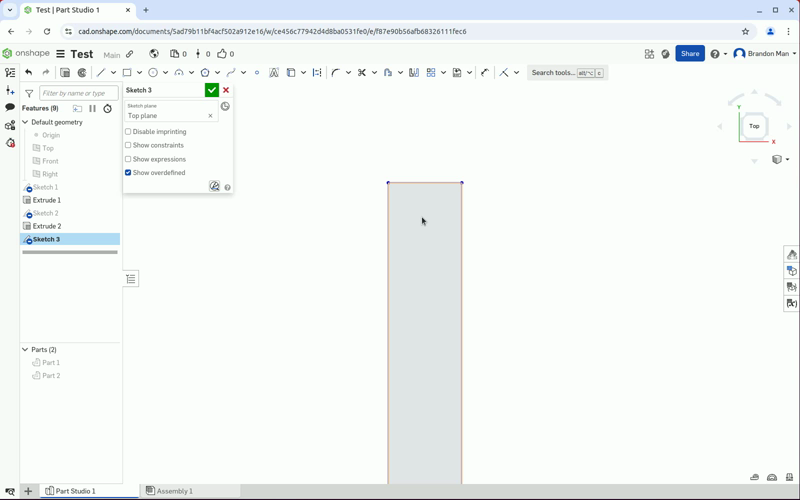
scroll(6)
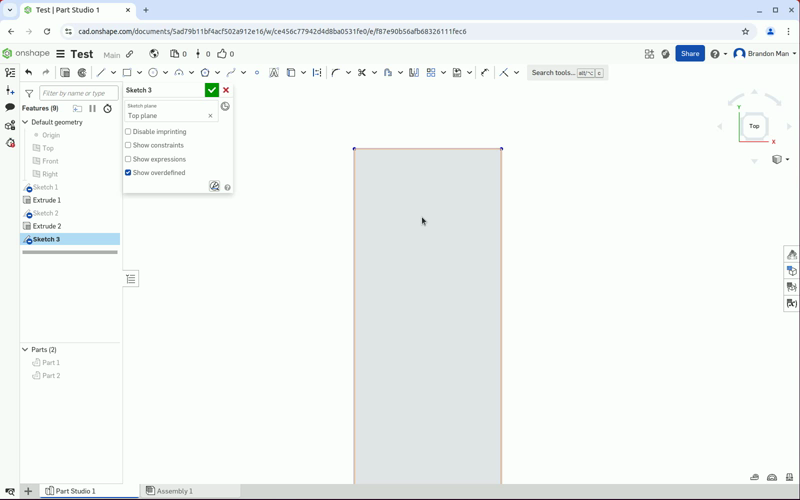
click(422, 216)
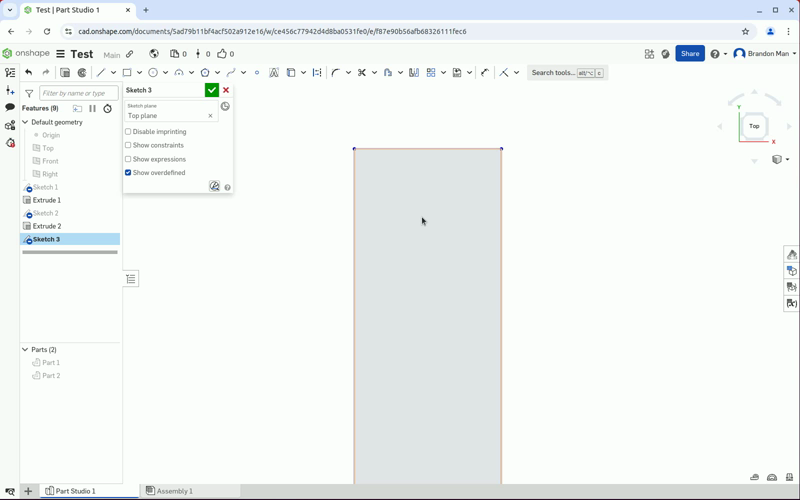
scroll(-6)
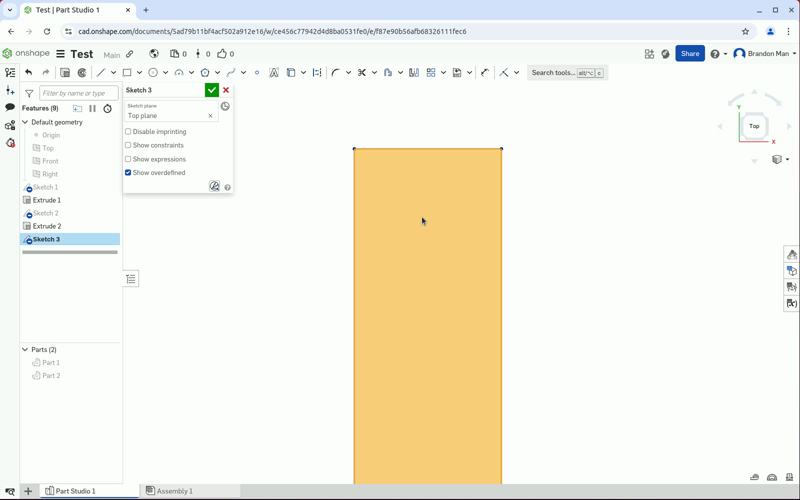
scroll(-6)
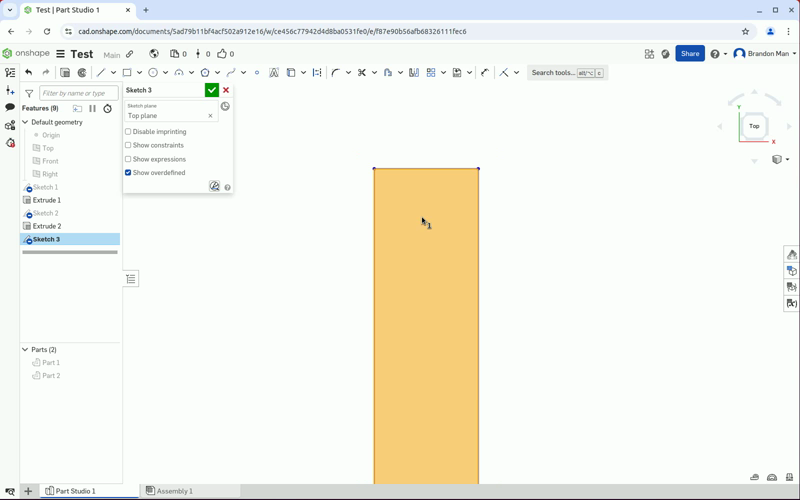
scroll(-6)
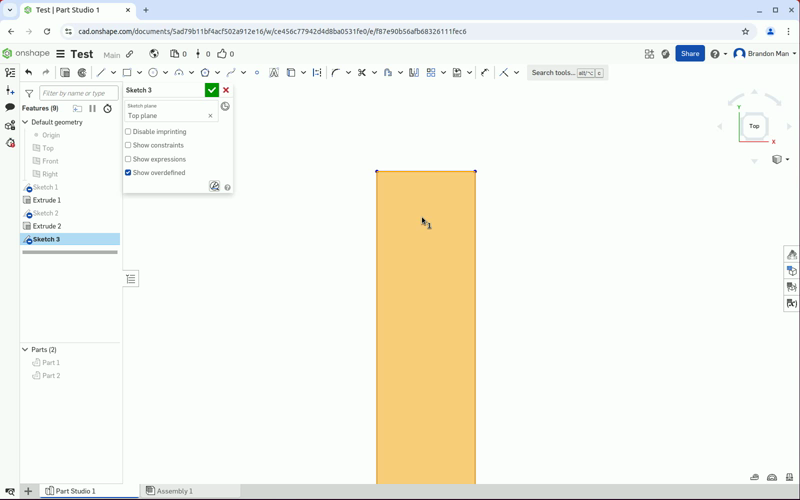
scroll(-6)
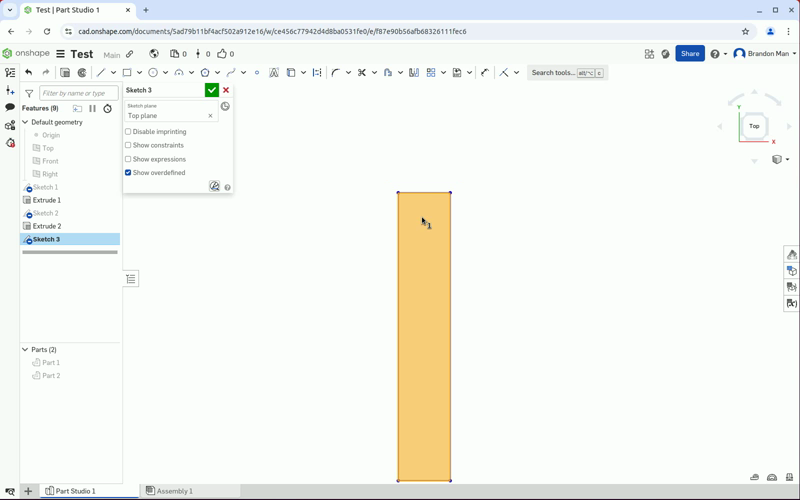
scroll(-6)
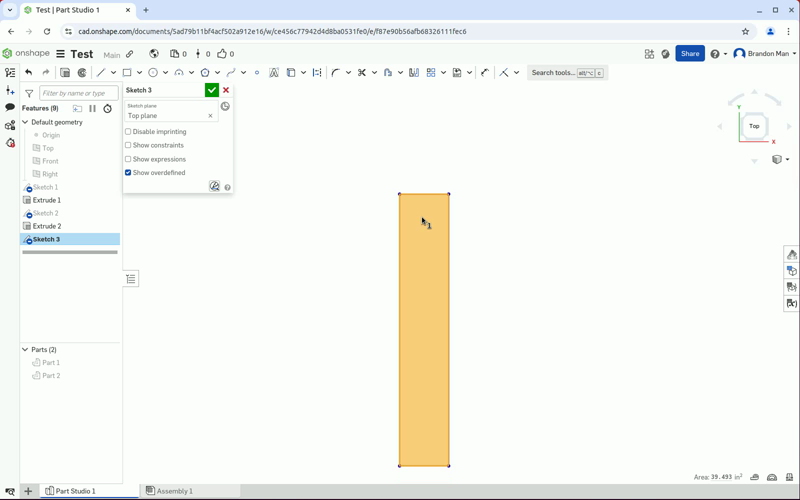
scroll(-6)
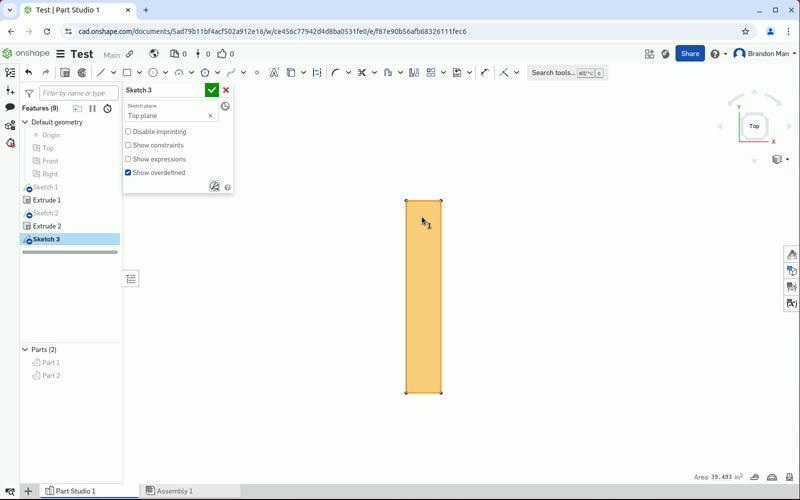
scroll(-6)
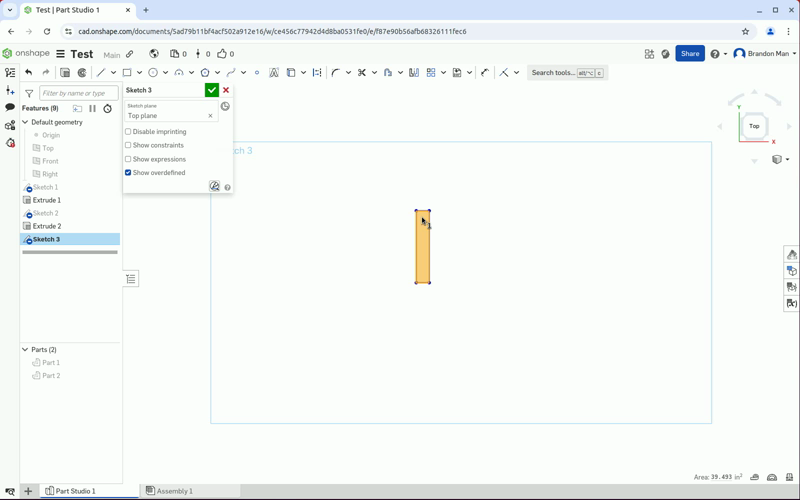
mouse_move(73, 352)
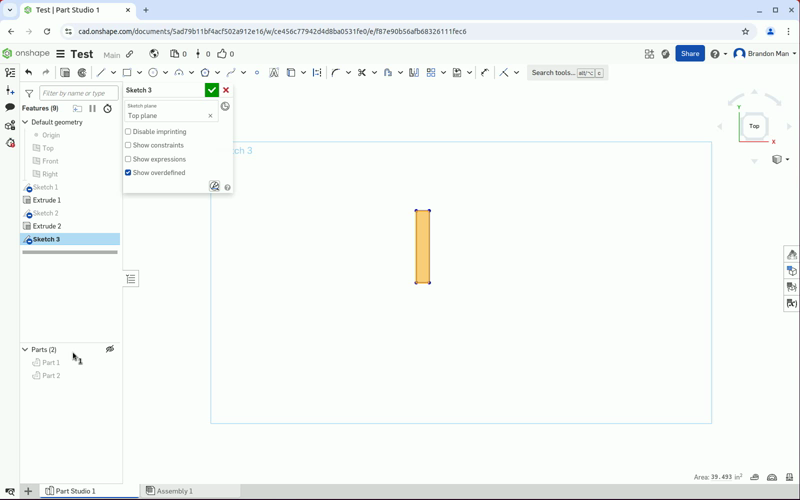
key(shift+y)
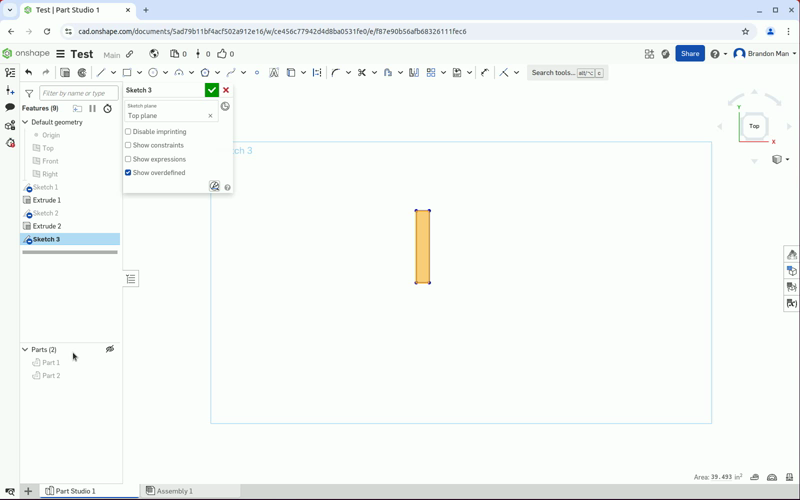
key(shift+e)
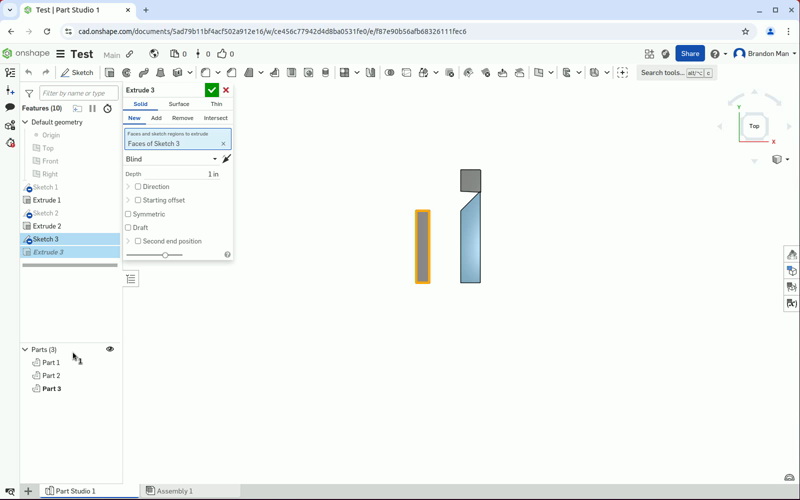
mouse_move(143, 106)
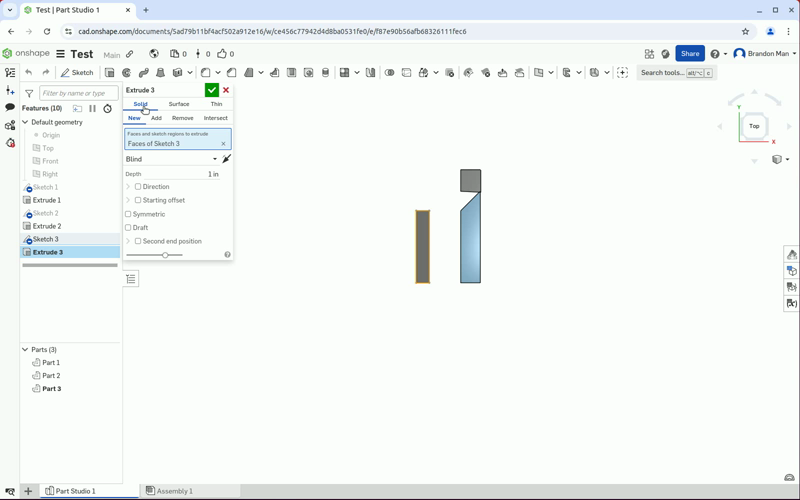
click(143, 106)
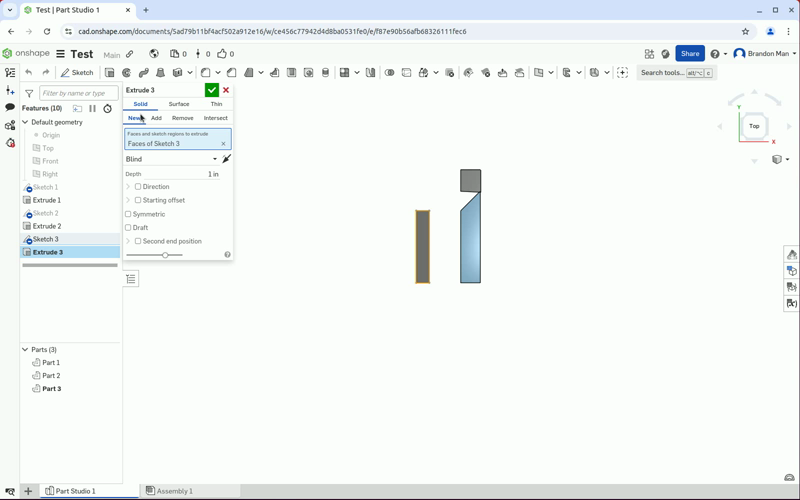
mouse_move(137, 120)
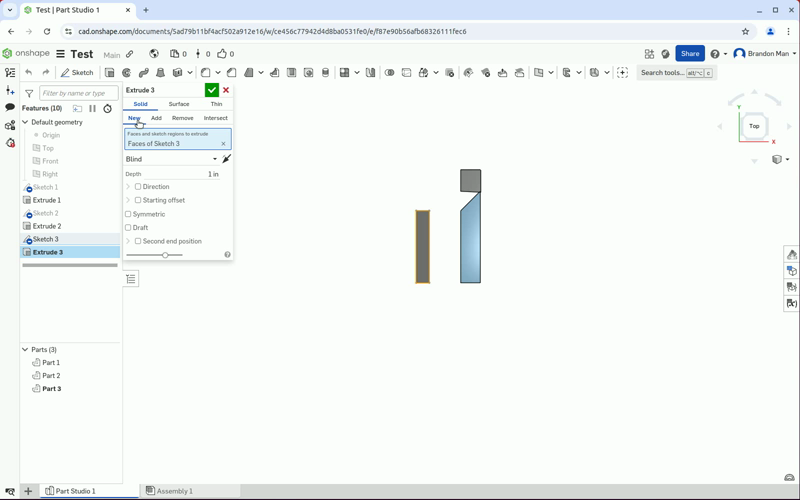
click(137, 120)
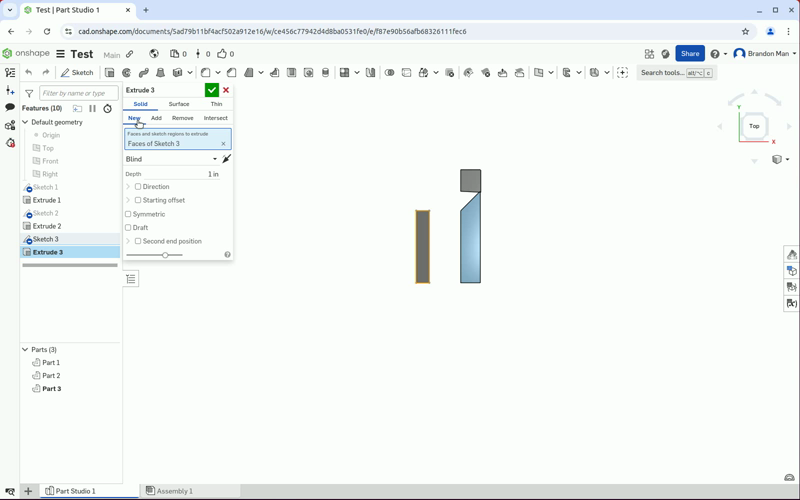
key(tab, 4)
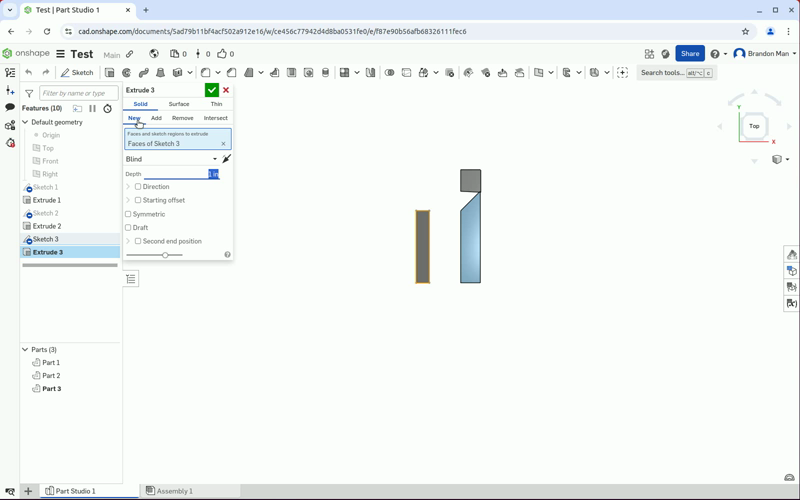
text(8.425)
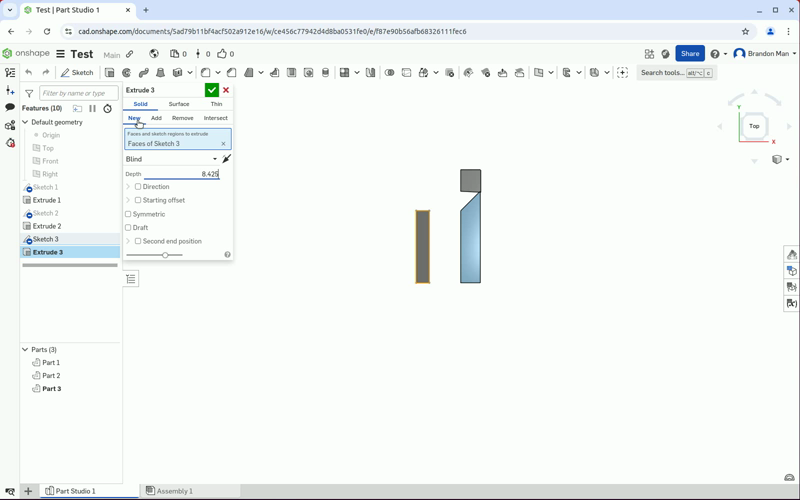
key(enter)
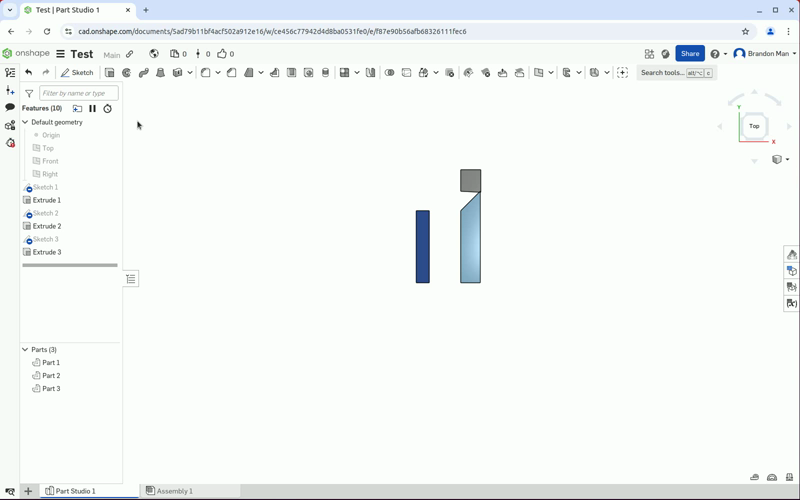
key(shift+h)
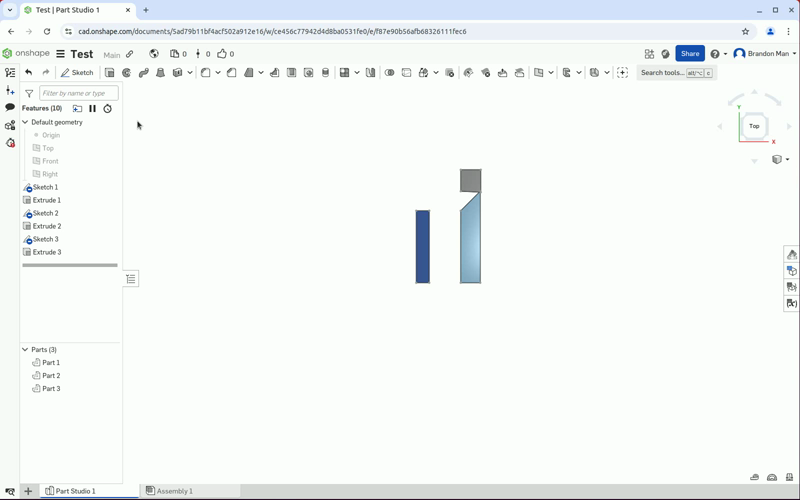
key(shift+h)
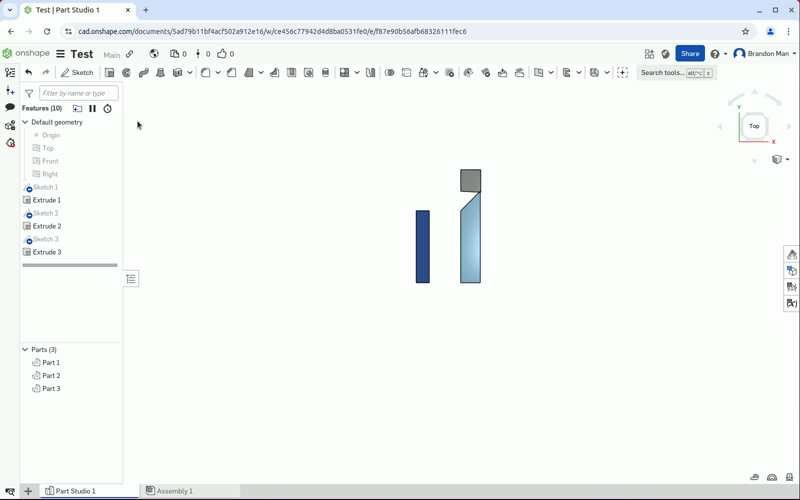
mouse_move(73, 189)
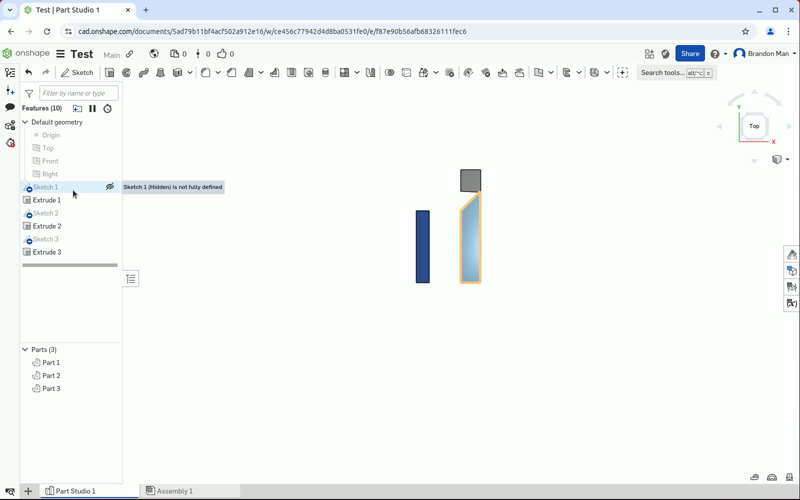
click(73, 189)
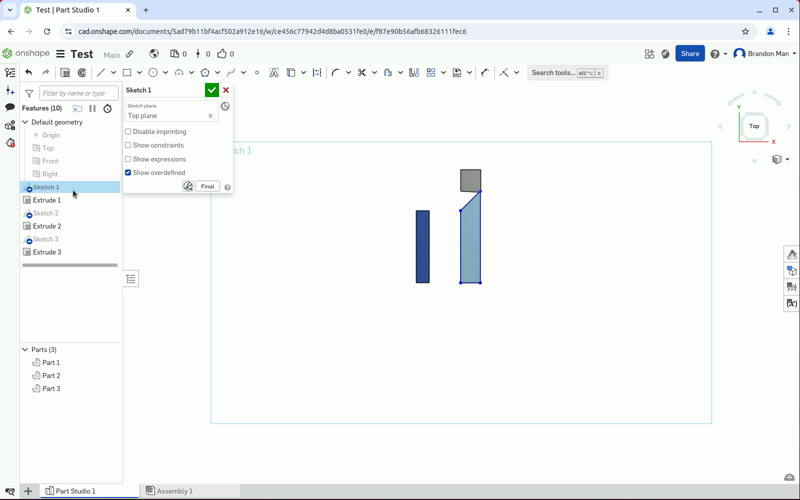
mouse_move(229, 92)
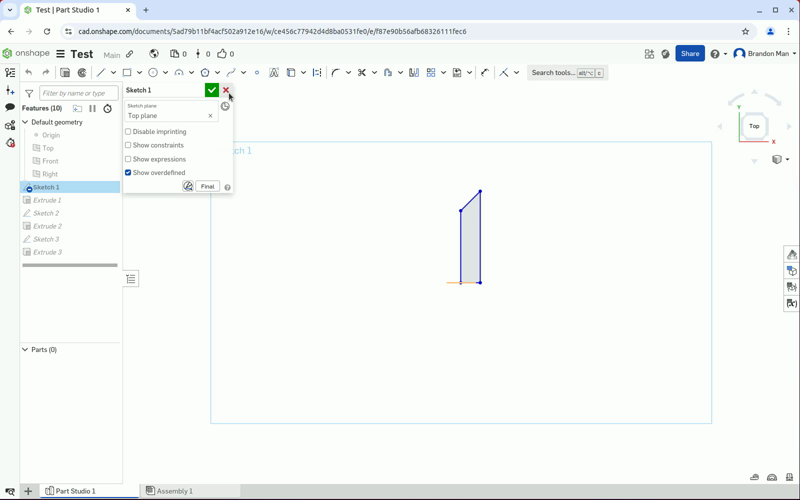
click(229, 92)
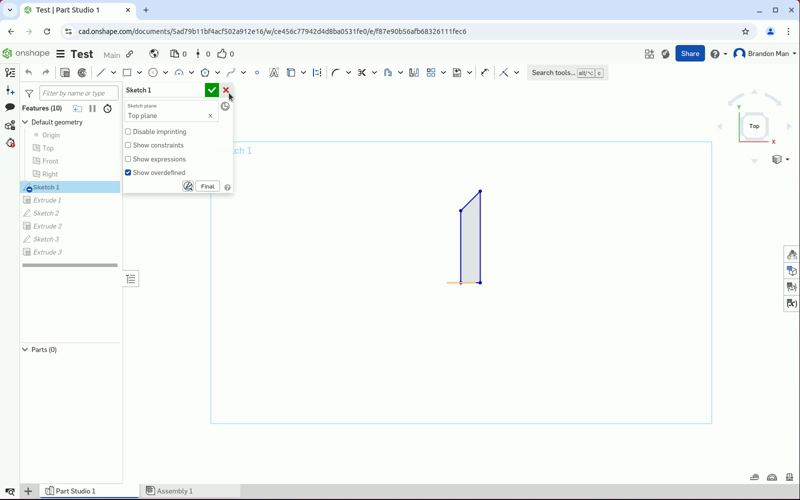
key(shift+s)
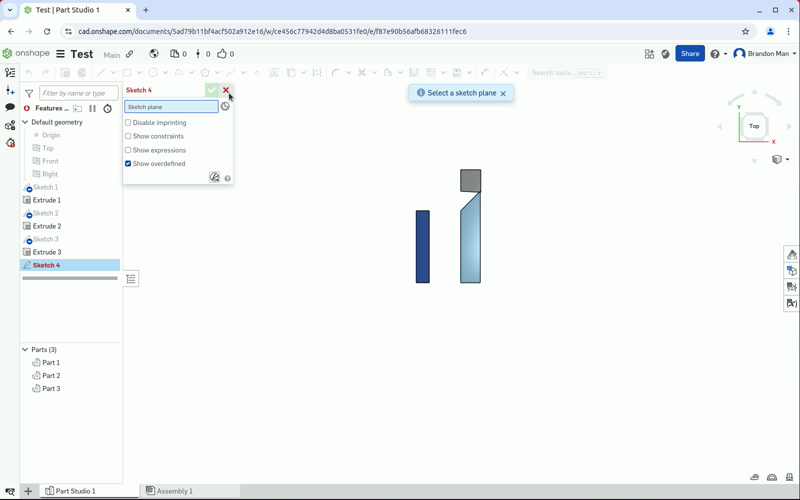
mouse_move(73, 150)
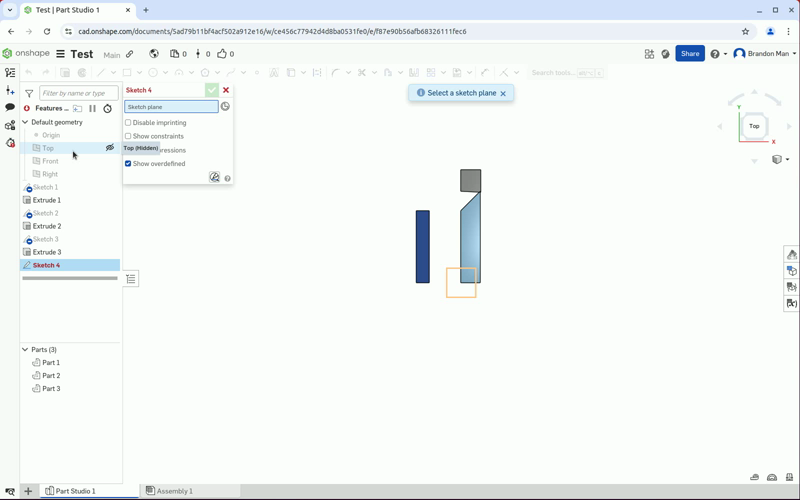
click(73, 150)
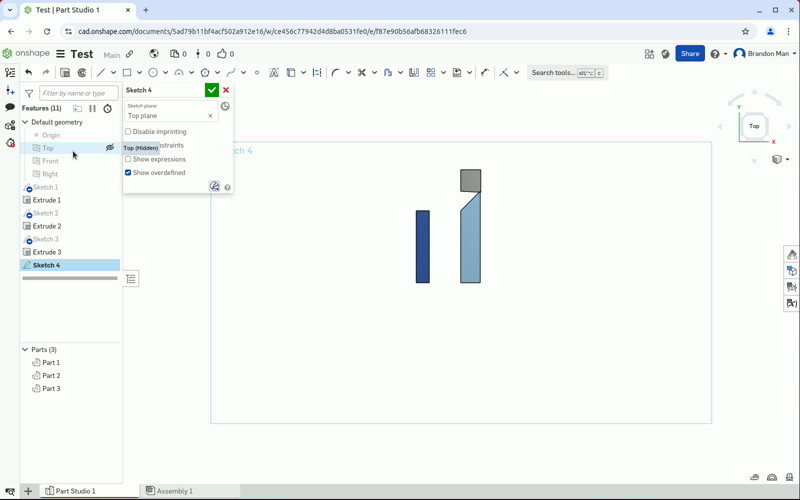
mouse_move(73, 352)
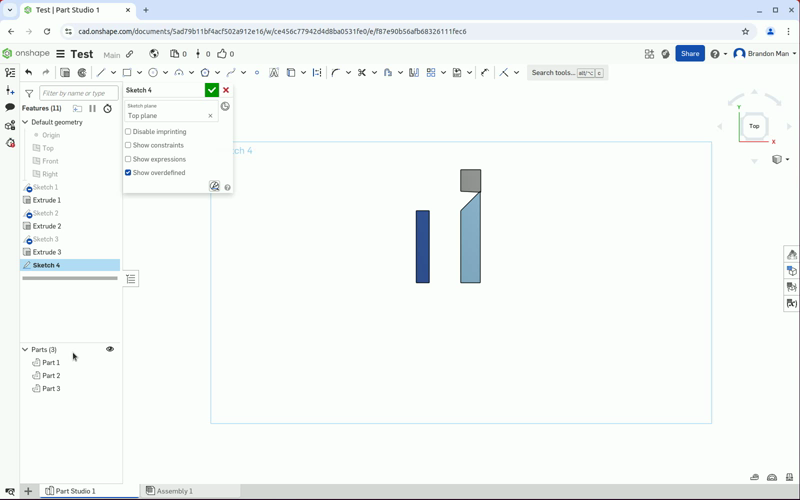
key(y)
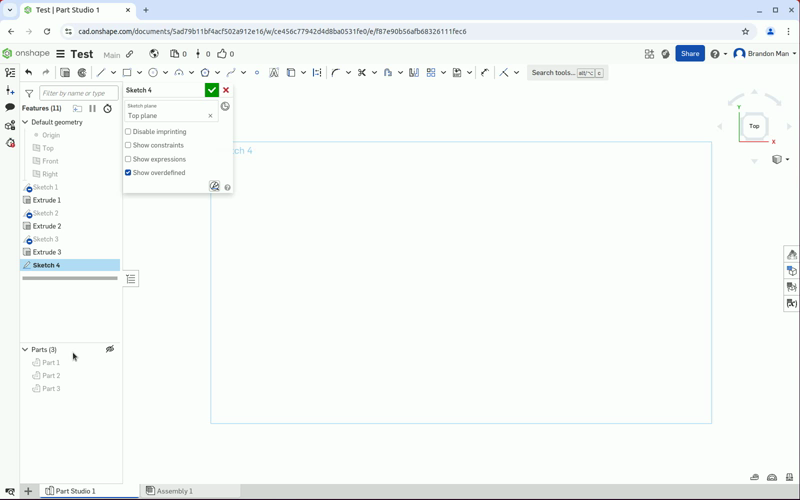
key(l)
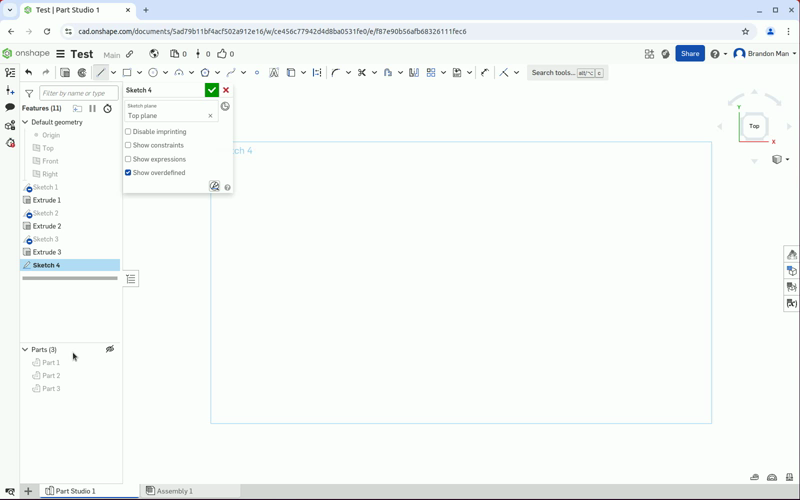
key_down(shift)
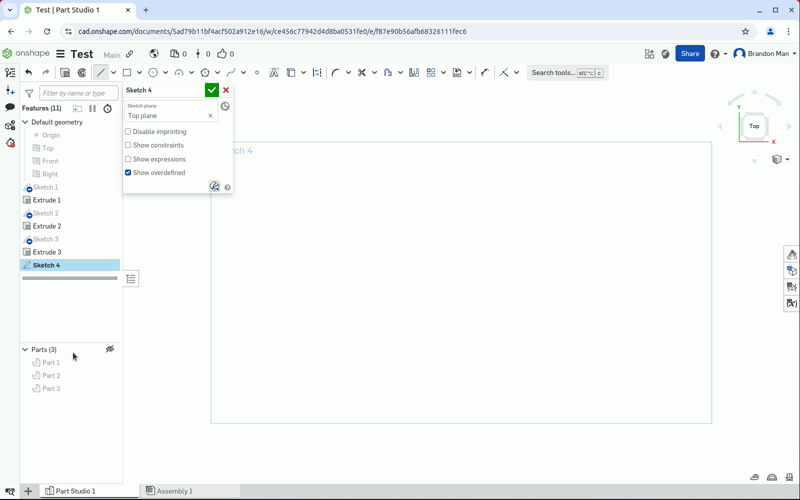
mouse_move(460, 211)
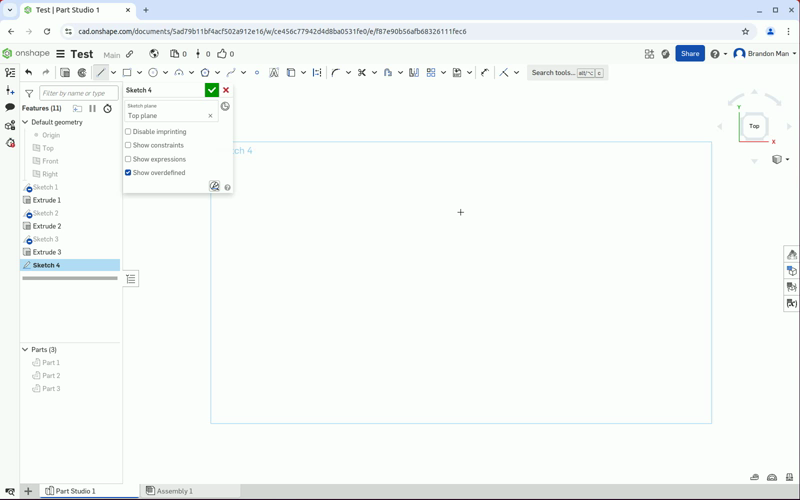
click(460, 211)
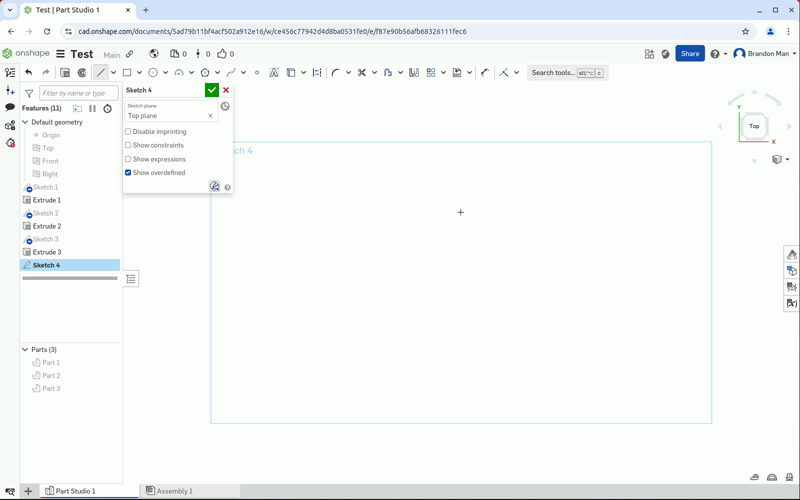
key_up(shift)
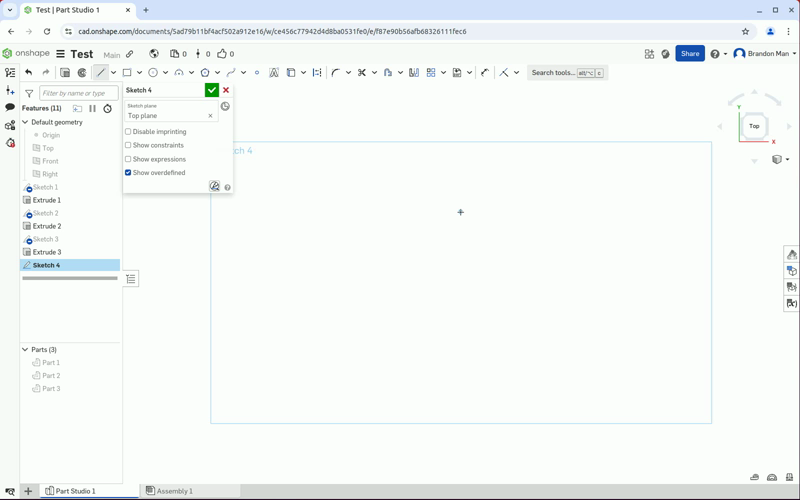
key_down(shift)
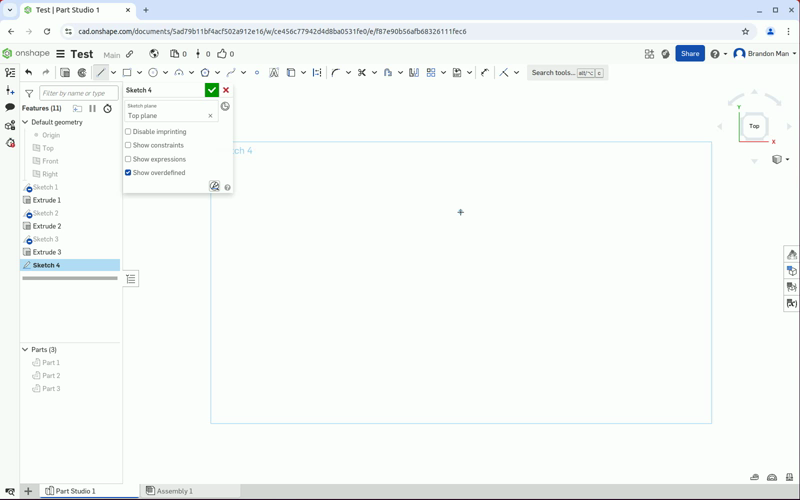
mouse_move(490, 211)
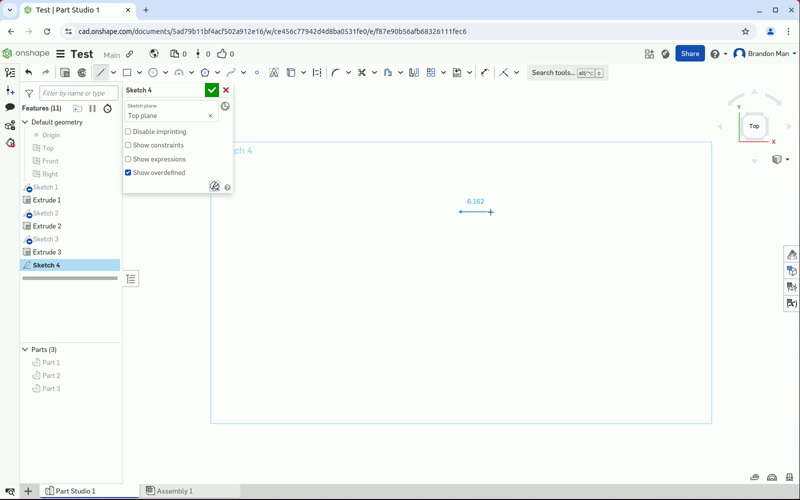
mouse_move(480, 190)
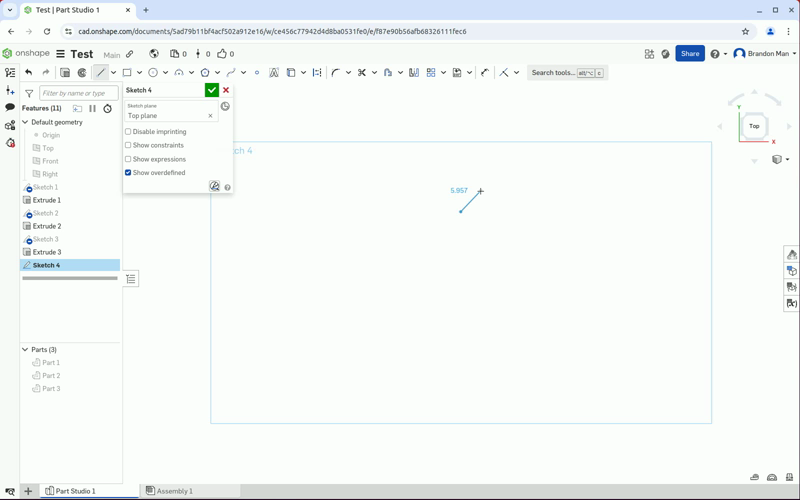
click(480, 190)
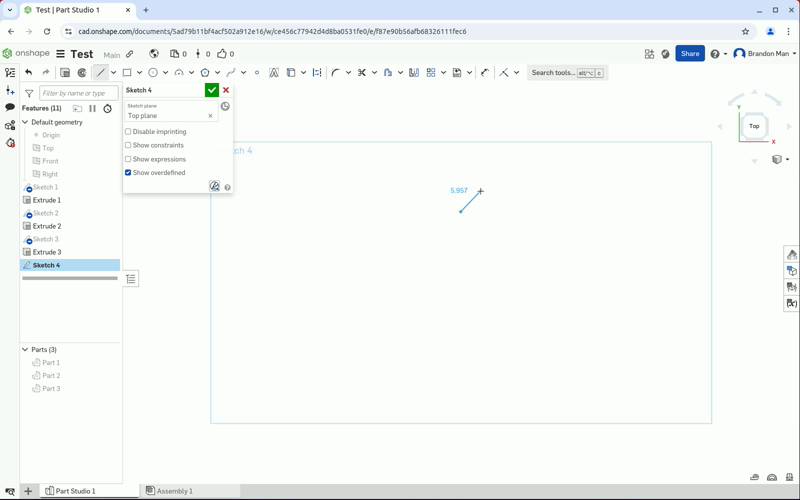
key_up(shift)
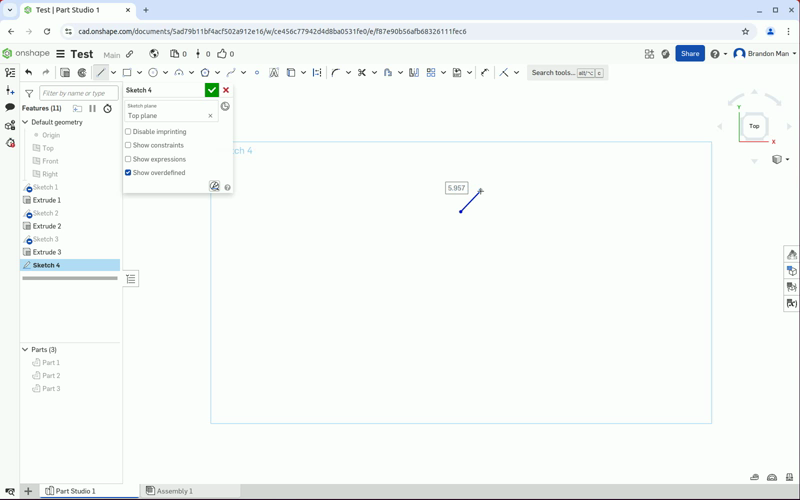
key_down(shift)
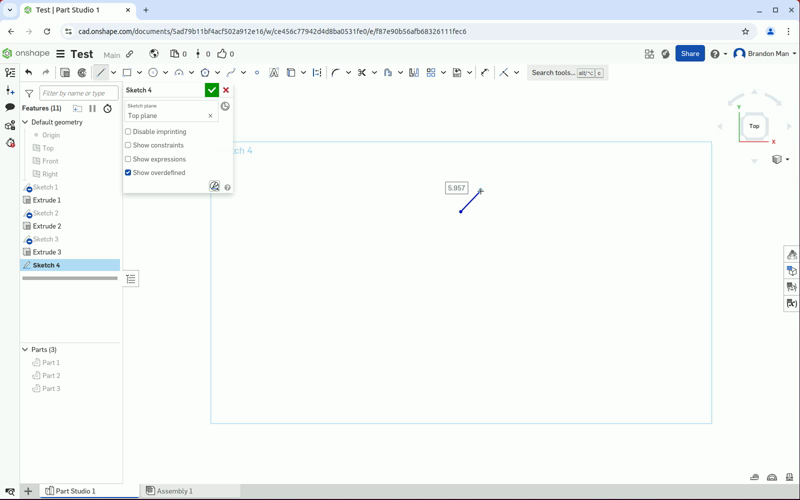
mouse_move(510, 190)
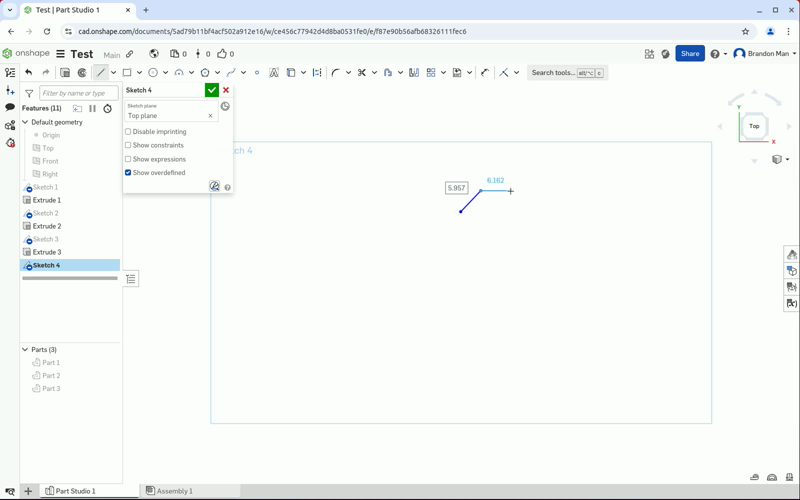
mouse_move(460, 190)
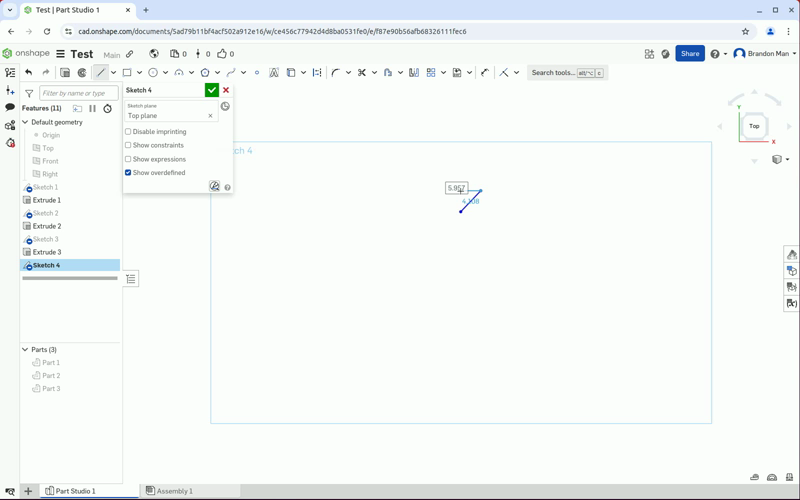
click(460, 190)
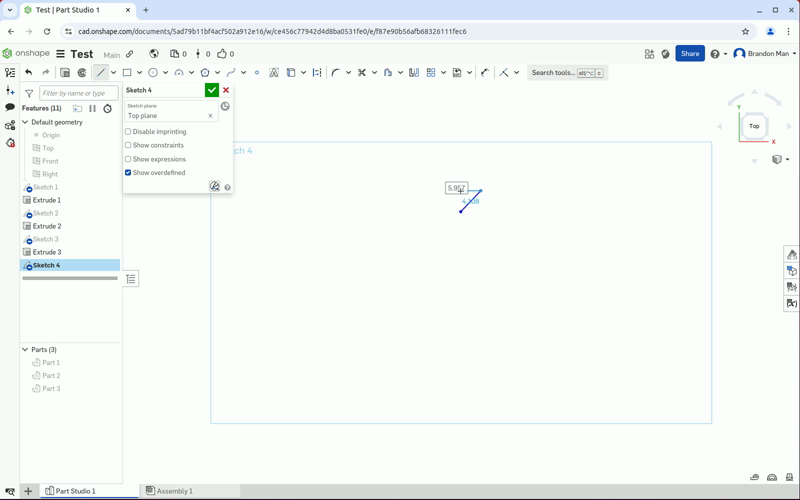
key_up(shift)
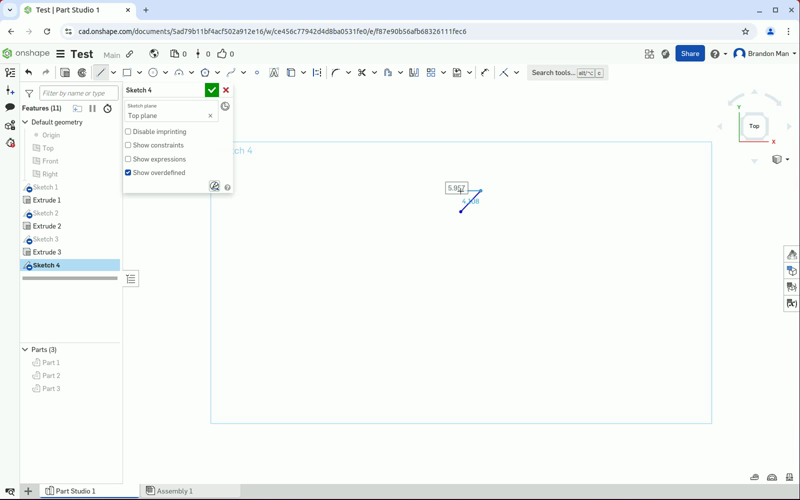
mouse_move(490, 190)
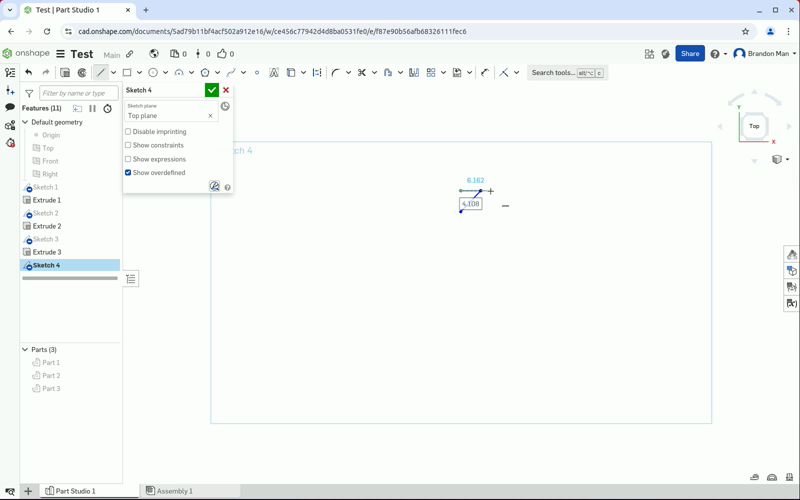
key_down(shift)
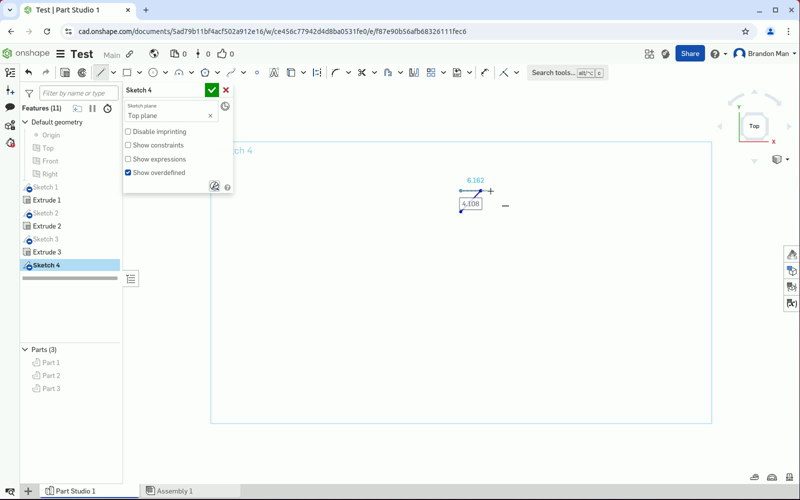
mouse_move(460, 211)
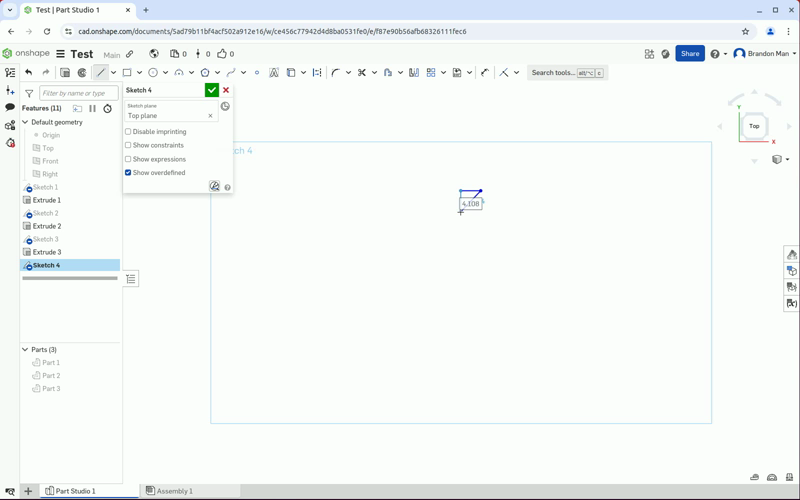
key_up(shift)
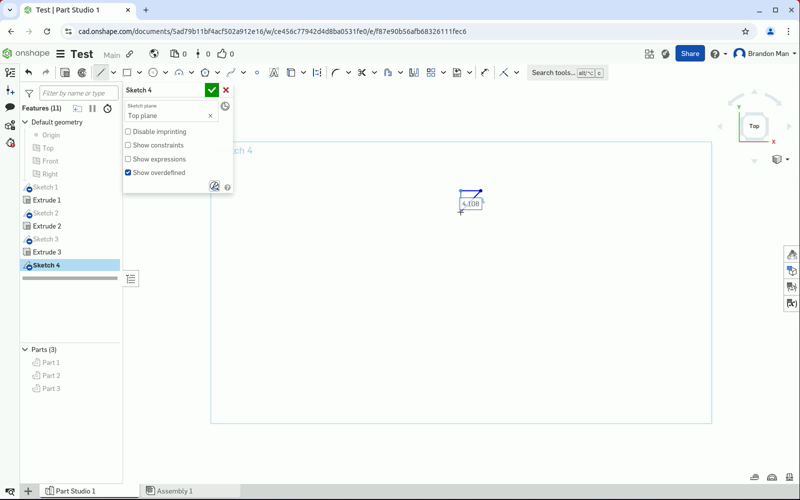
click(460, 211)
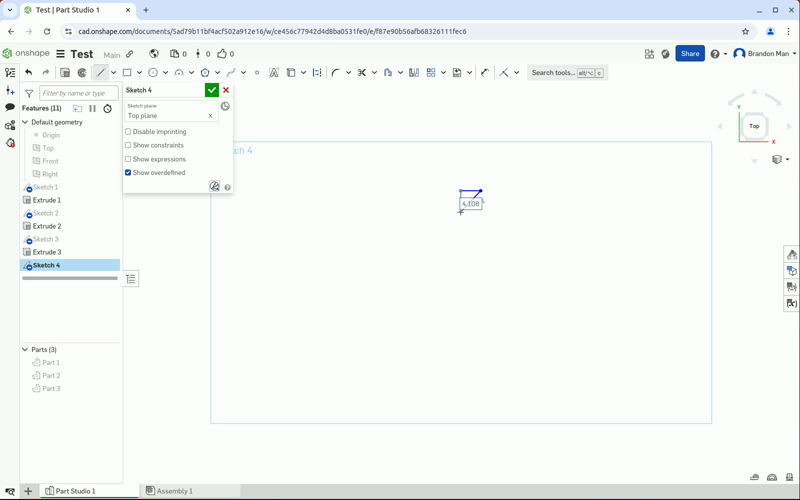
key(esc)
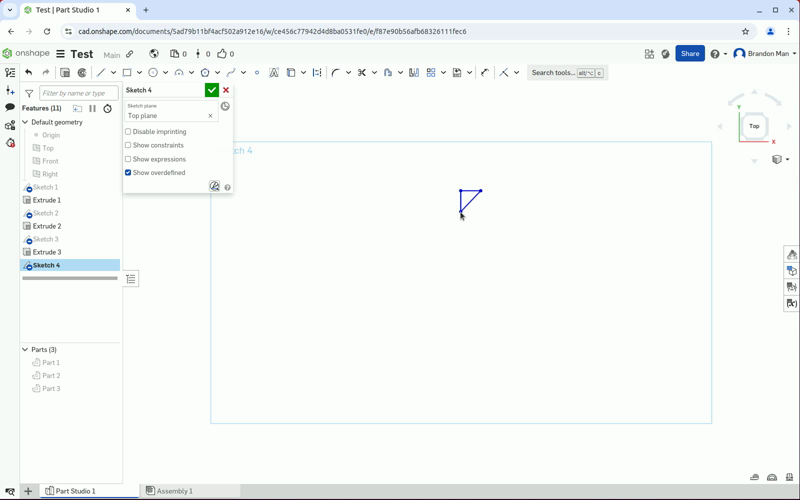
mouse_move(470, 199)
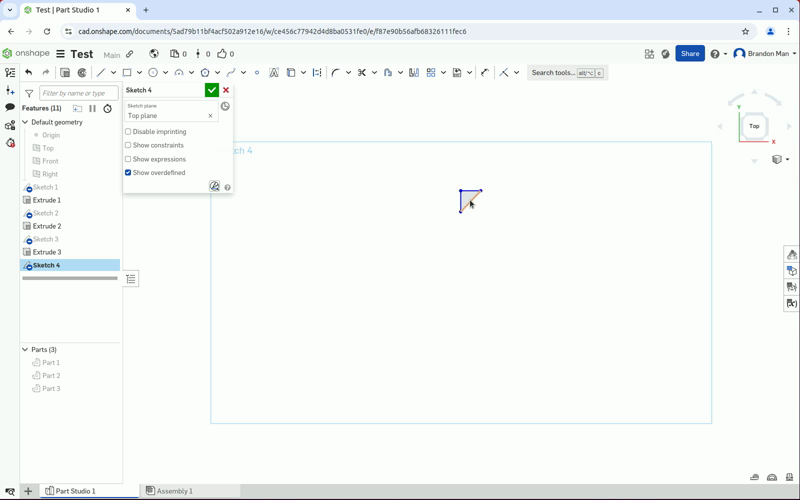
scroll(6)
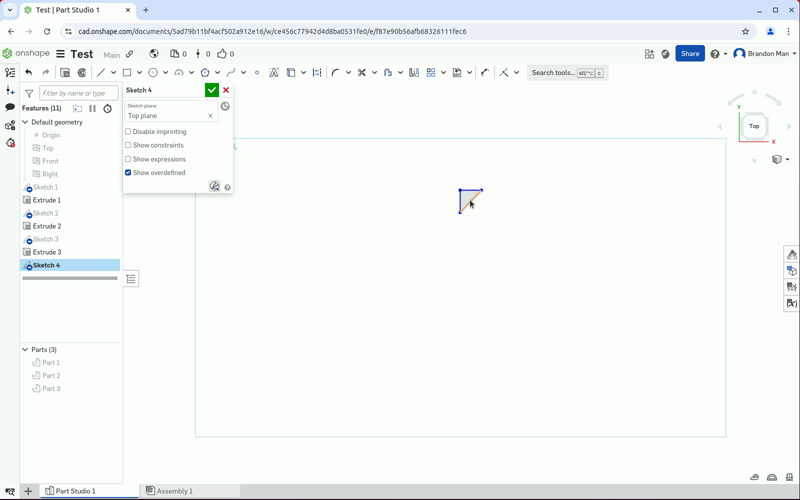
scroll(6)
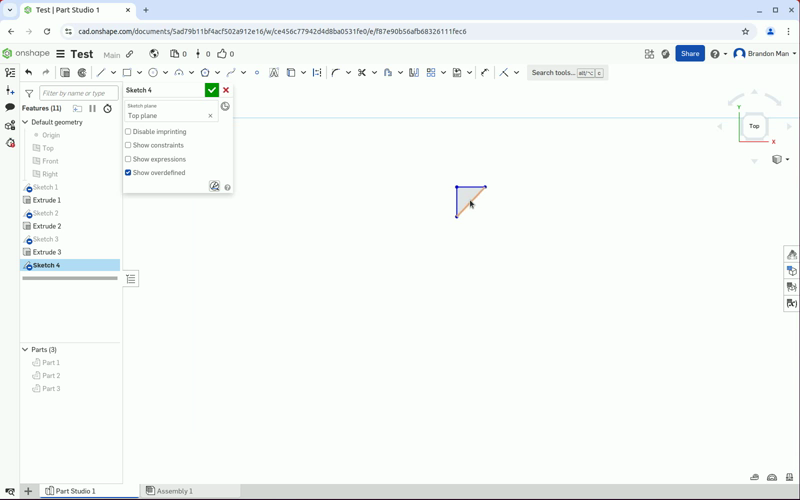
scroll(6)
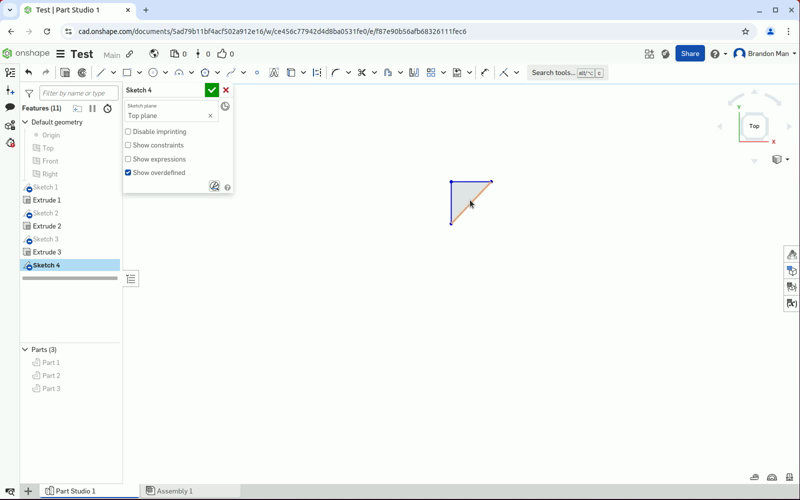
scroll(6)
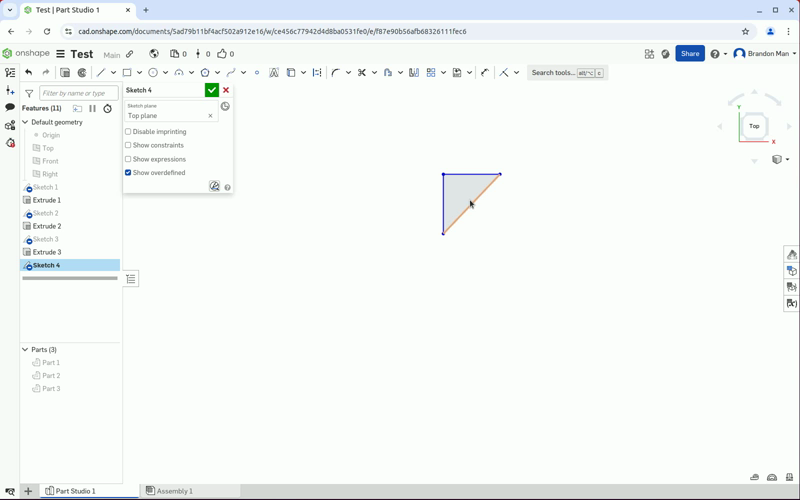
scroll(6)
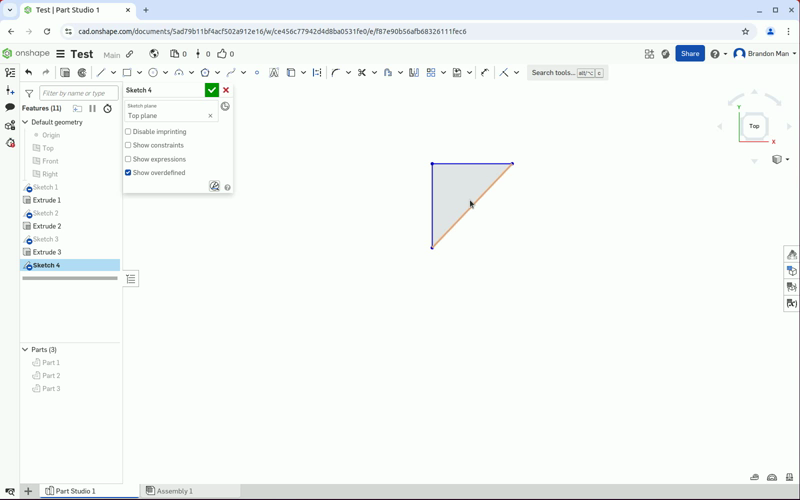
scroll(6)
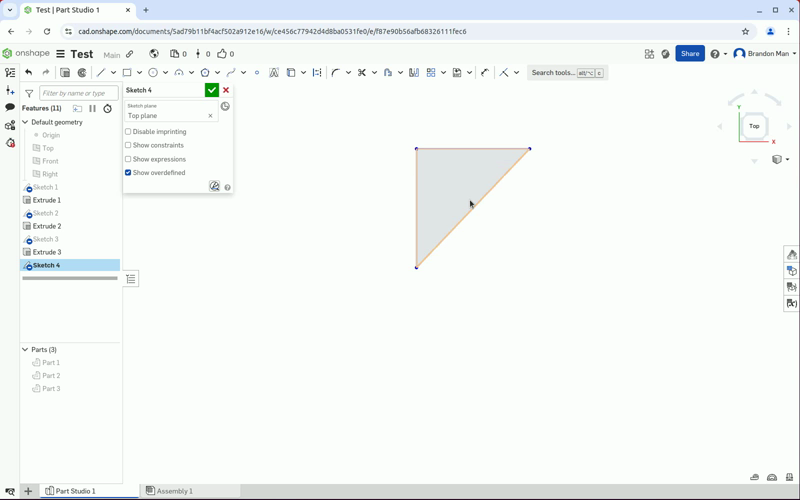
scroll(6)
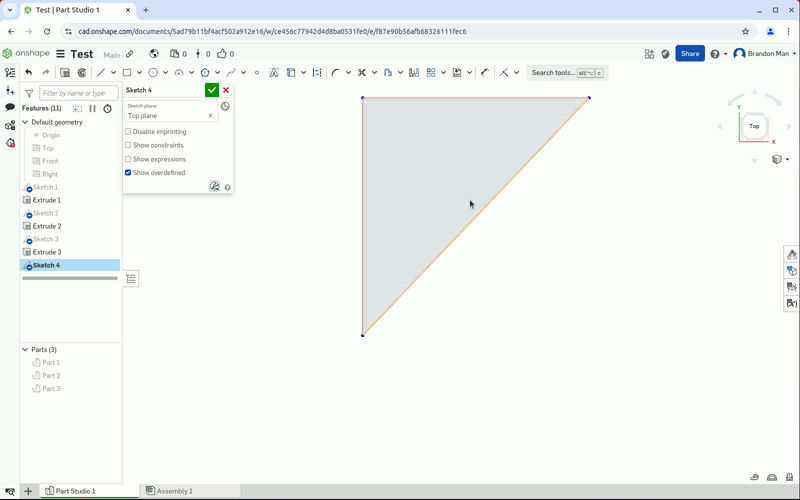
click(470, 199)
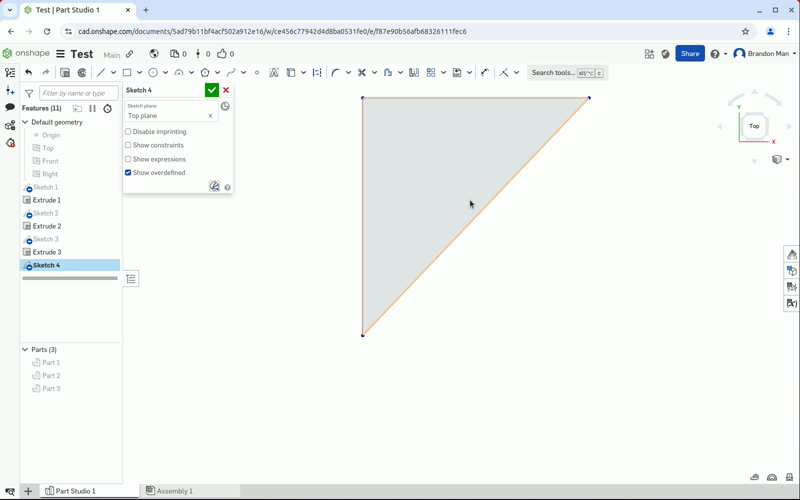
scroll(-6)
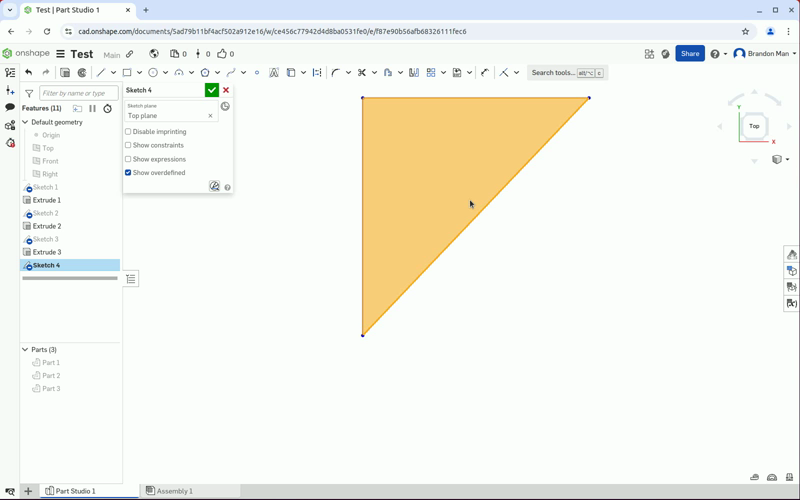
scroll(-6)
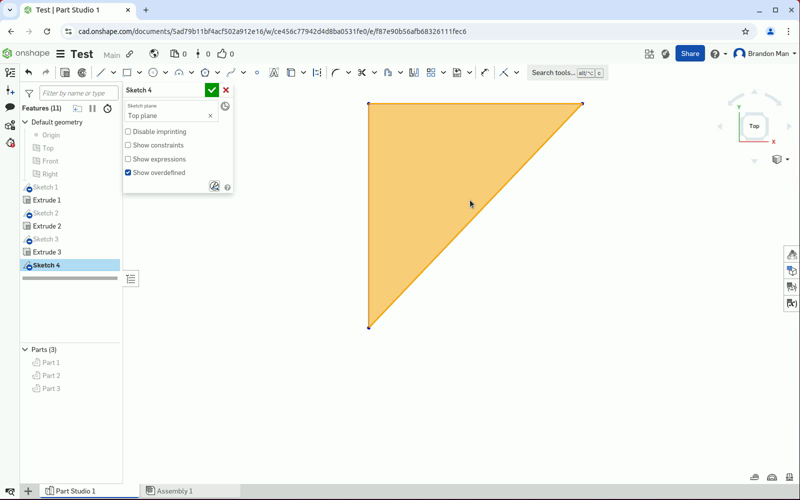
scroll(-6)
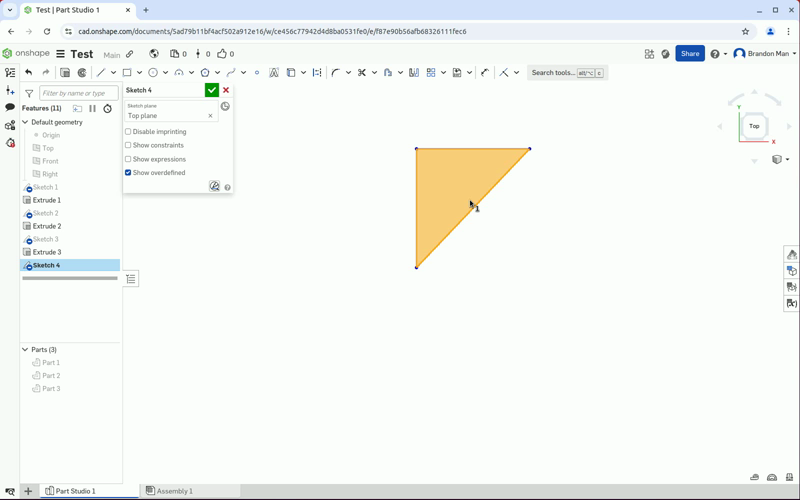
scroll(-6)
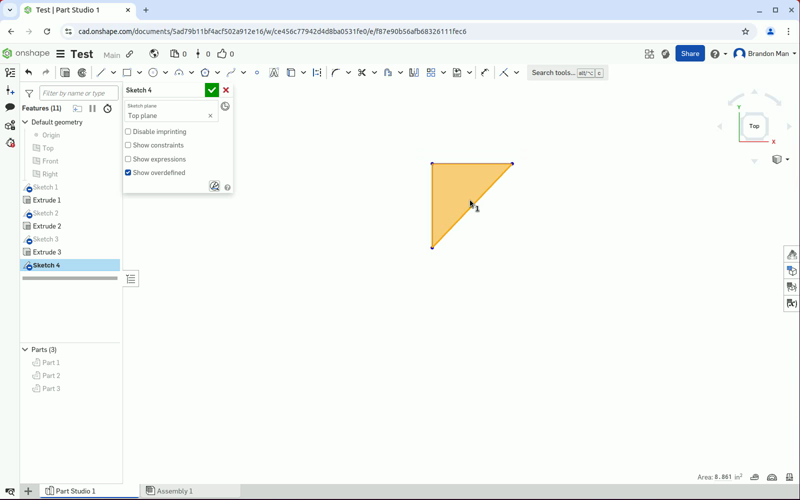
scroll(-6)
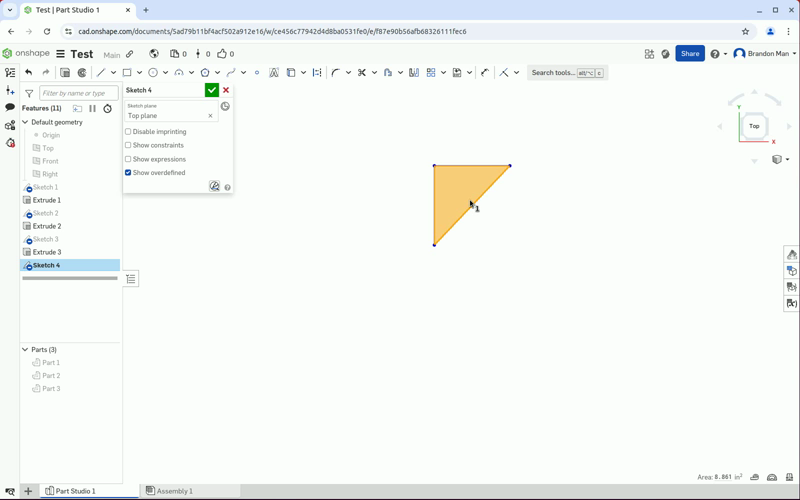
scroll(-6)
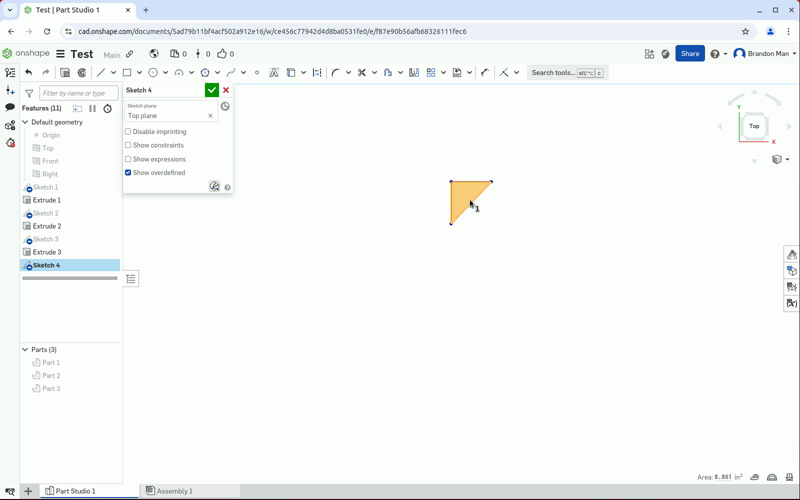
scroll(-6)
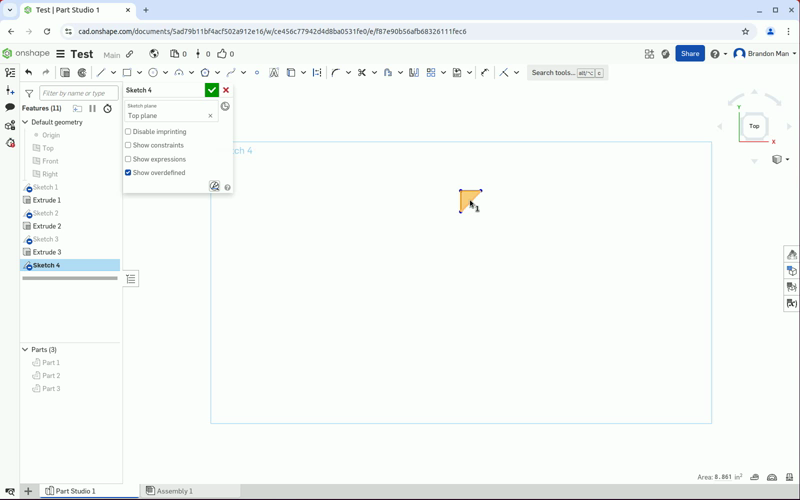
mouse_move(73, 352)
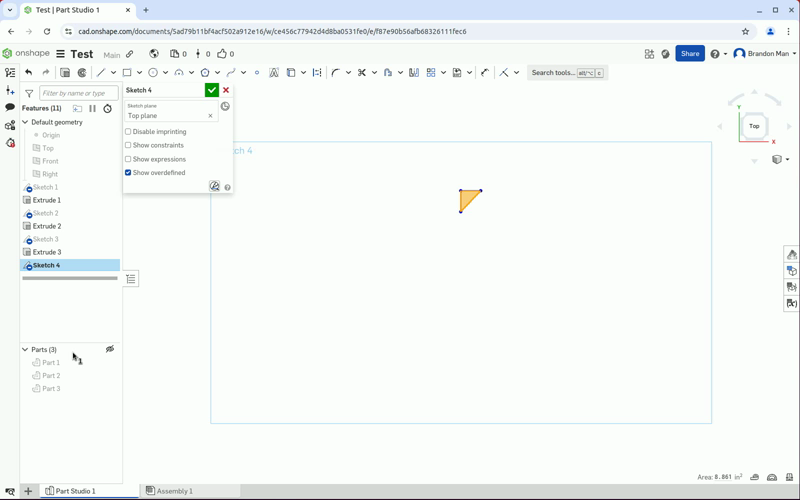
key(shift+y)
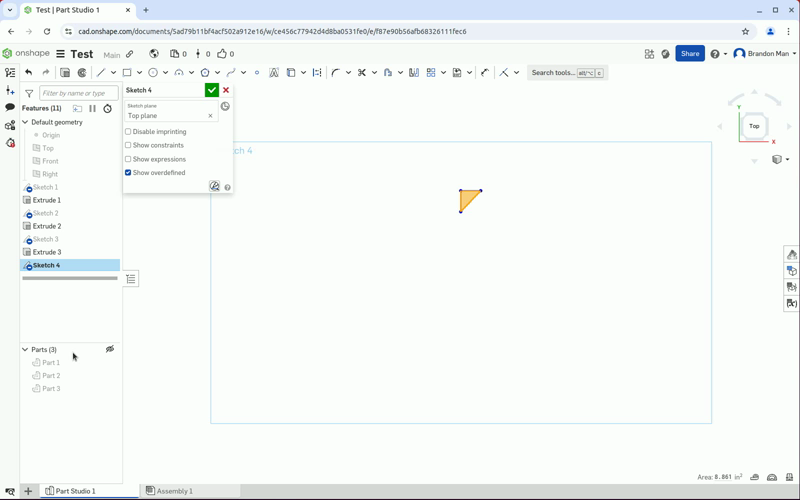
key(shift+e)
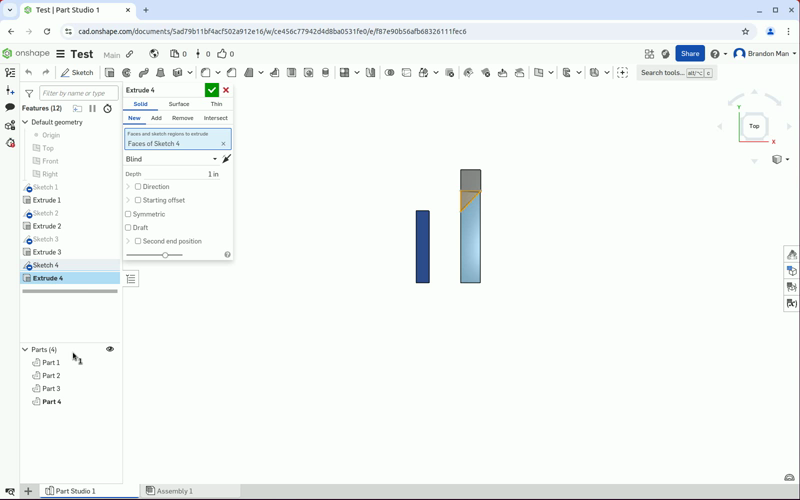
mouse_move(143, 106)
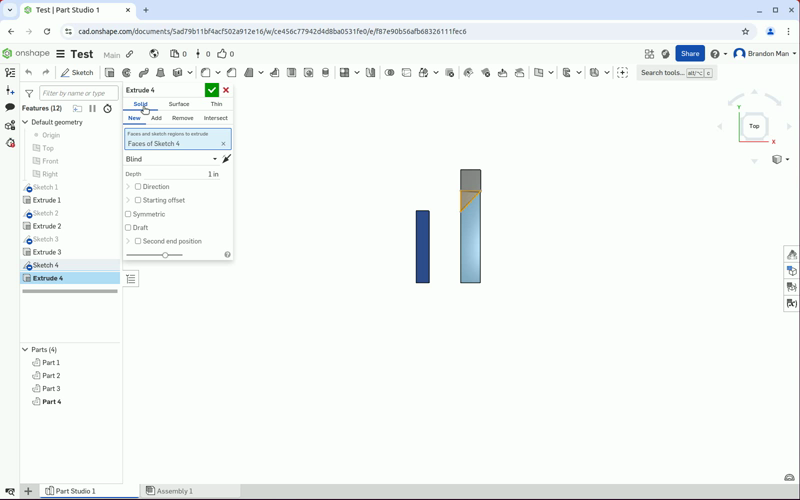
click(143, 106)
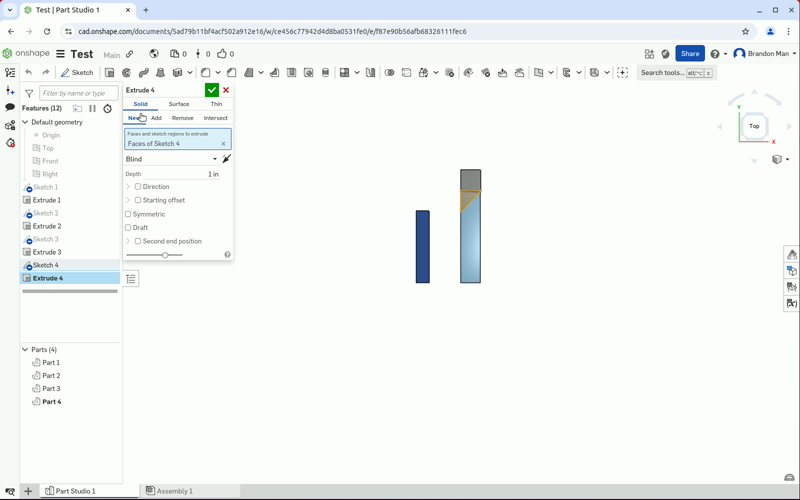
mouse_move(137, 120)
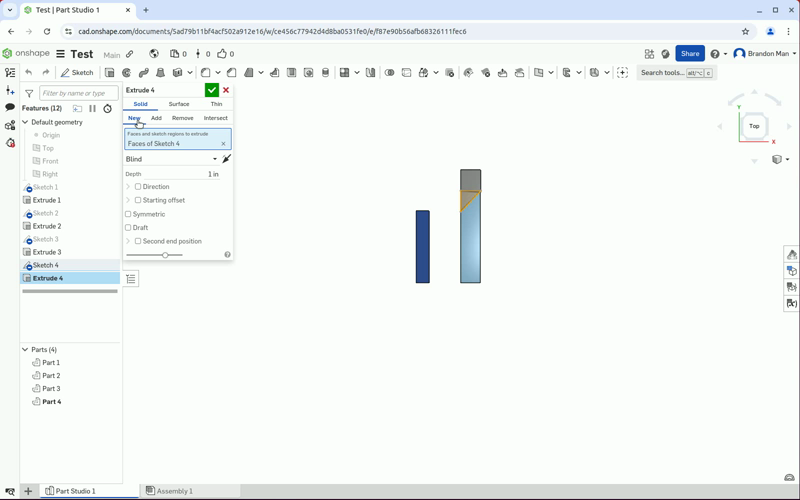
click(137, 120)
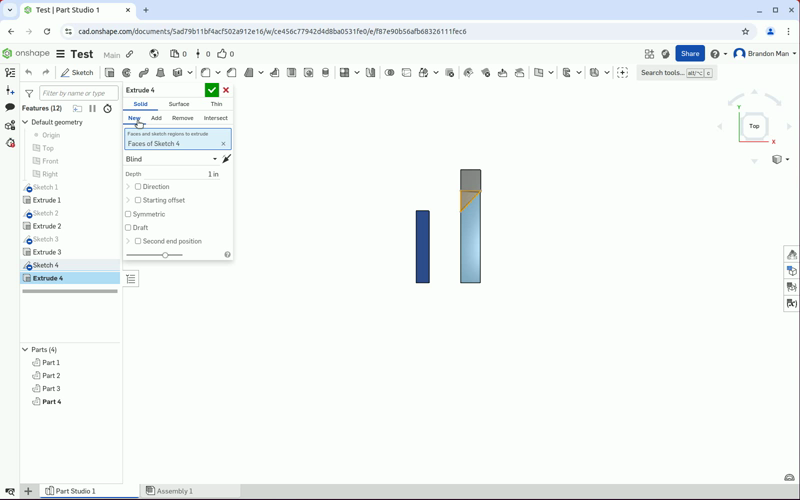
key(tab, 4)
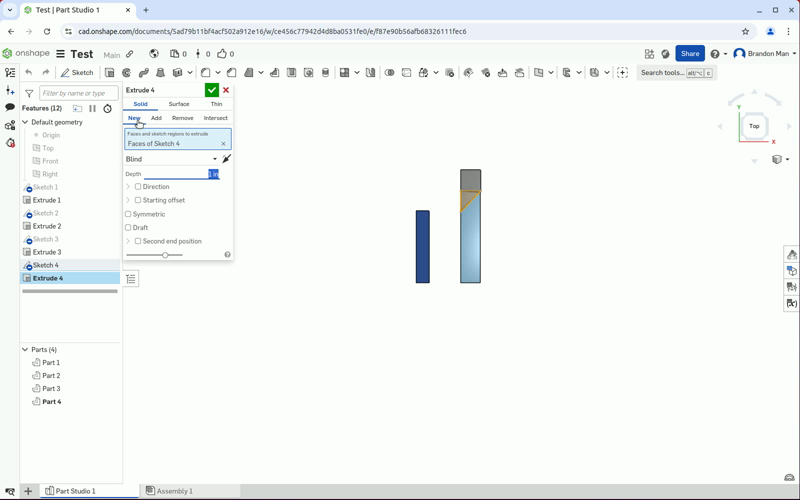
text(8.425)
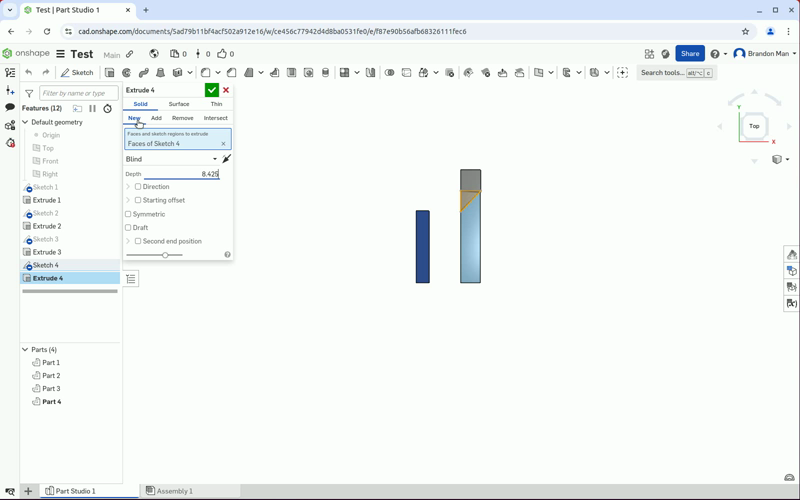
key(enter)
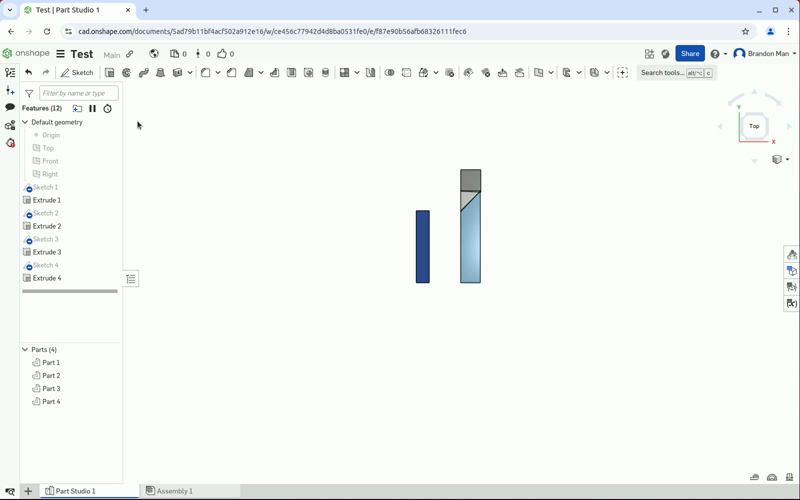
key(shift+h)
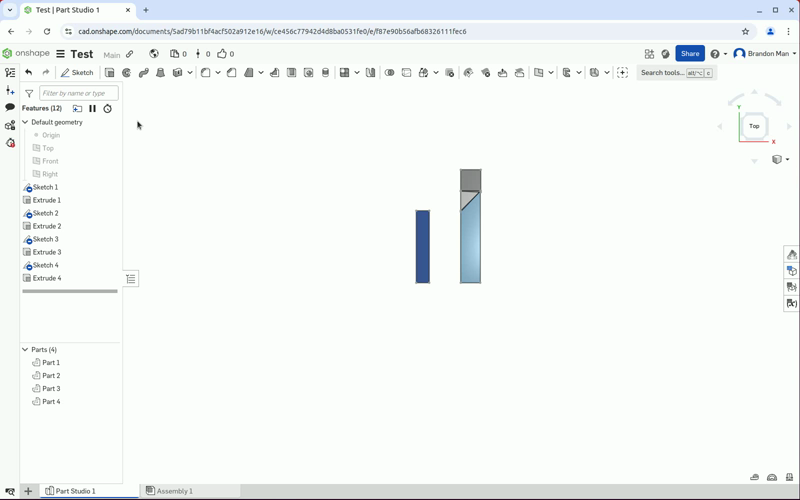
key(shift+h)
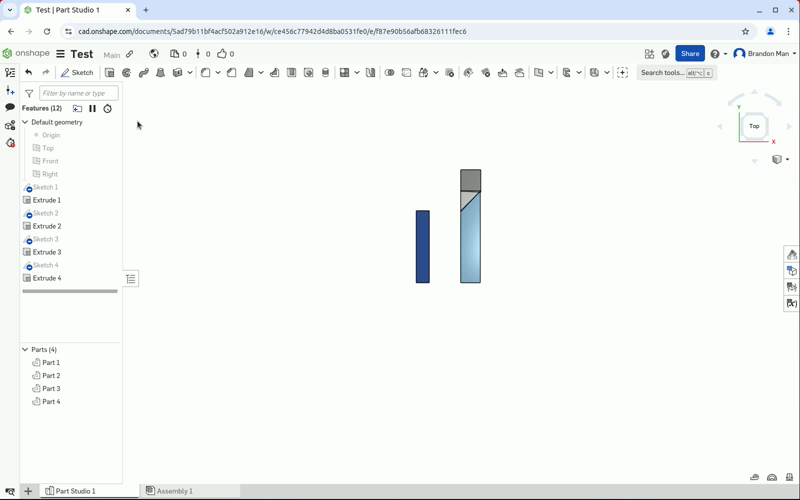
mouse_move(73, 189)
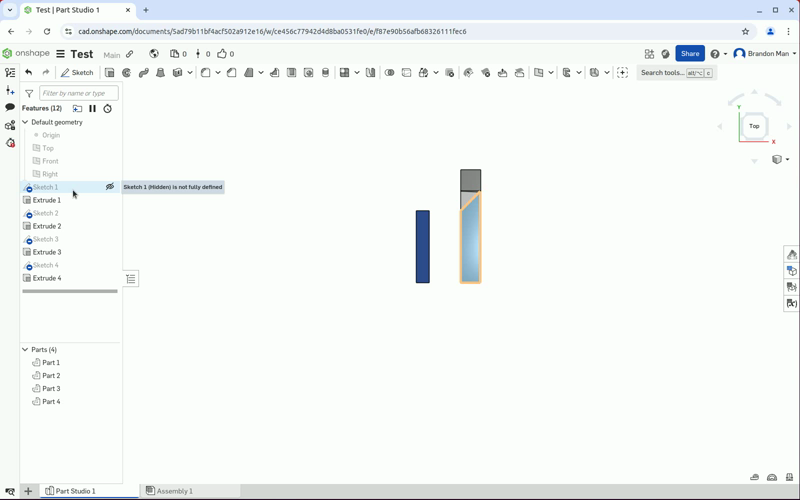
click(73, 189)
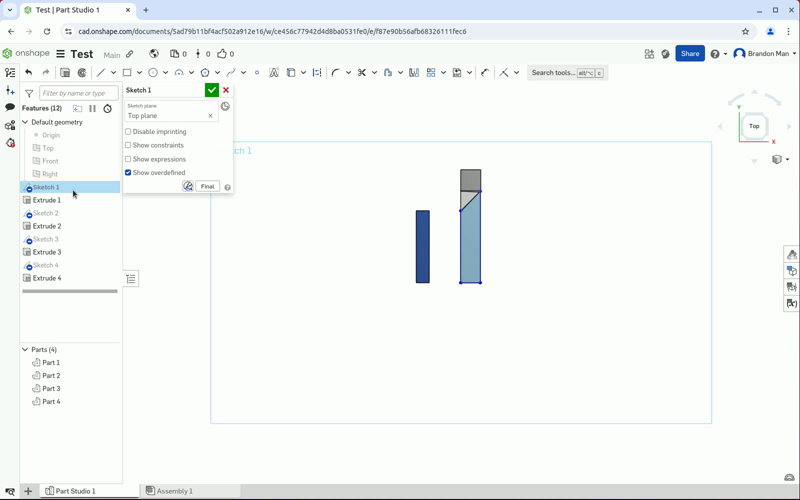
mouse_move(229, 92)
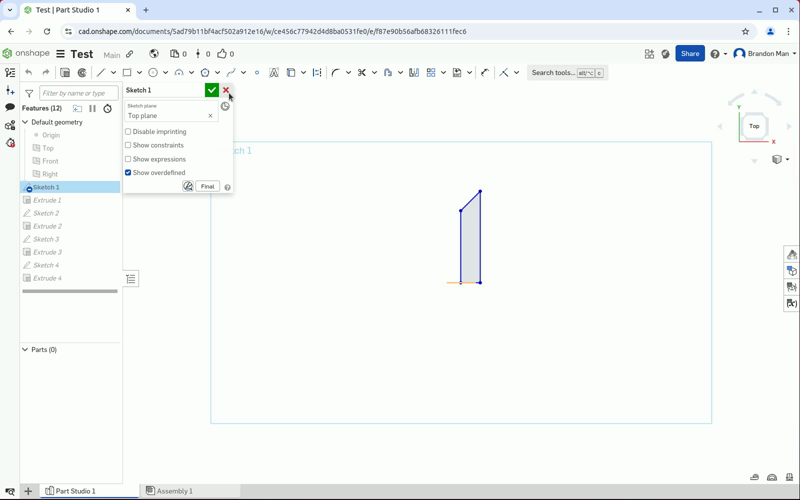
click(229, 92)
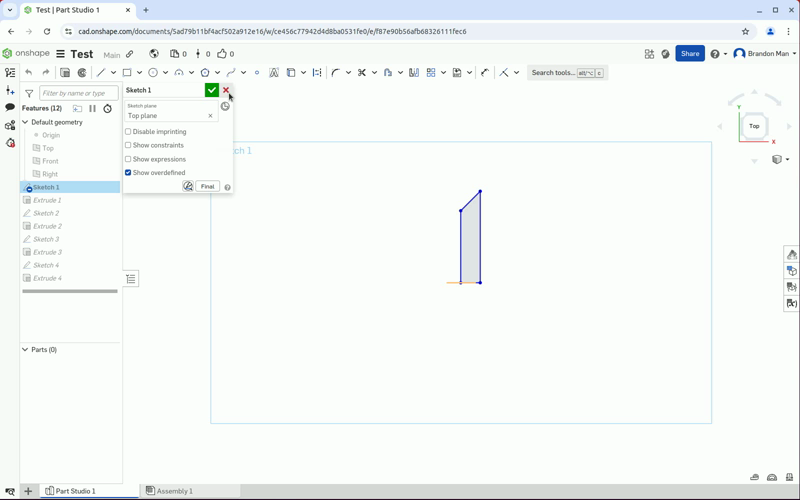
key(shift+s)
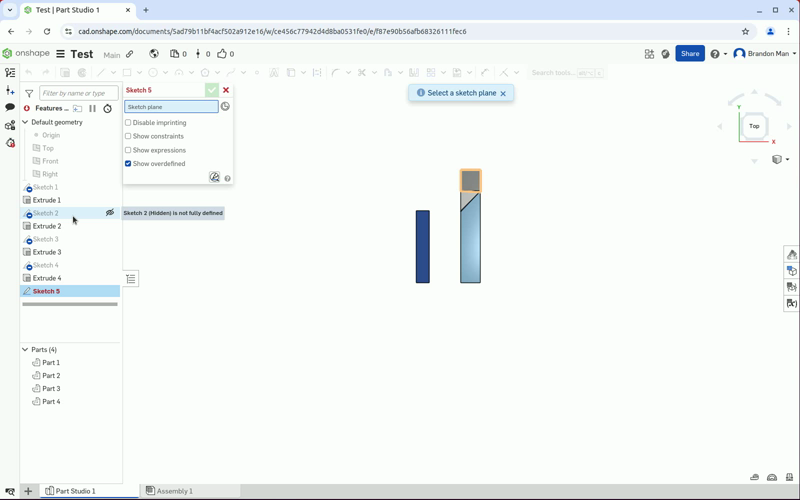
scroll(3)
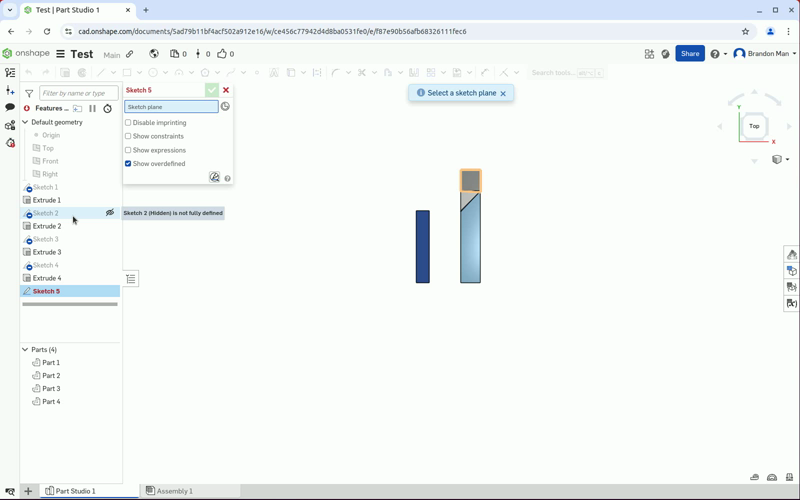
mouse_move(73, 150)
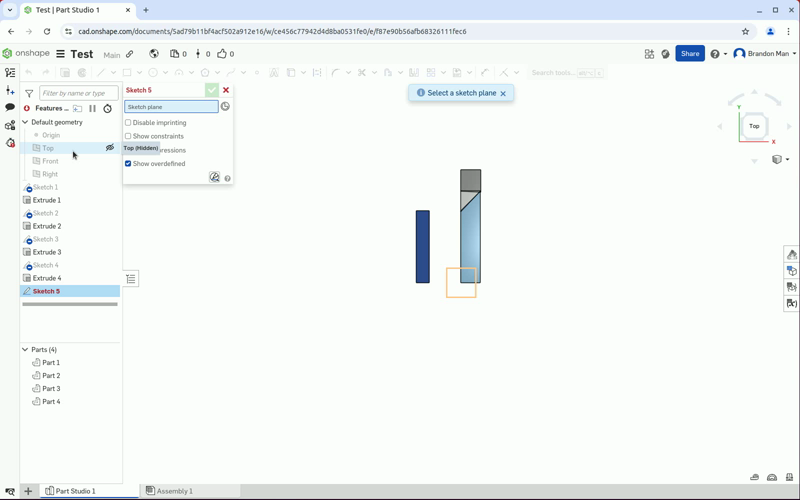
click(73, 150)
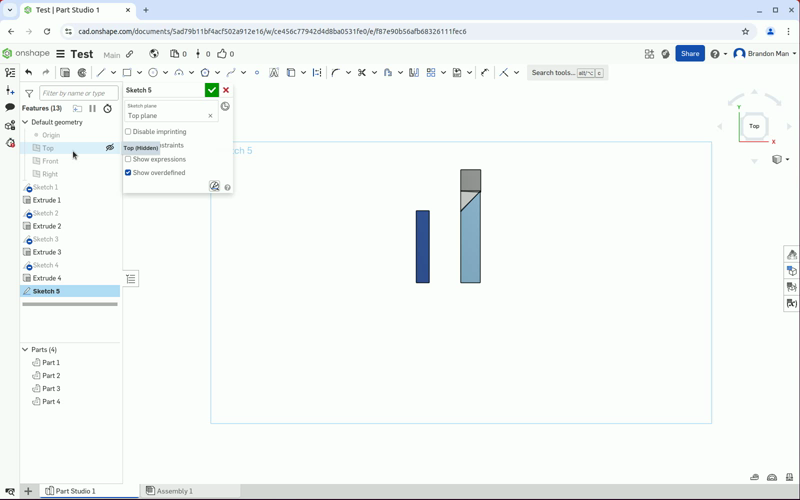
mouse_move(73, 352)
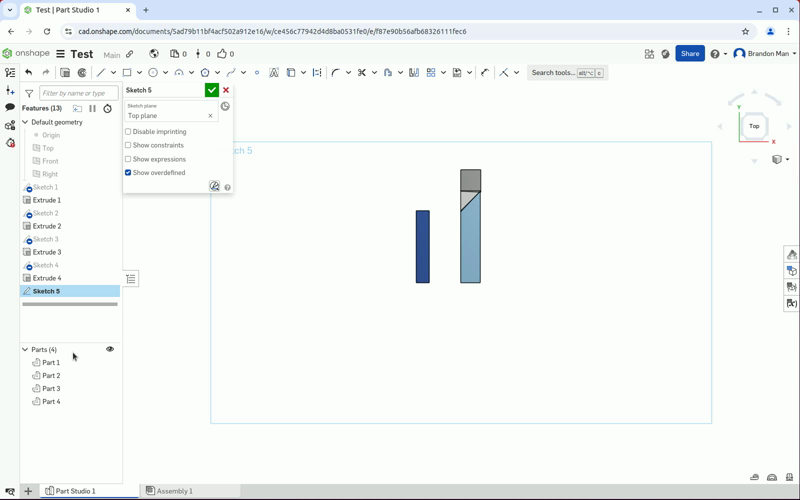
key(y)
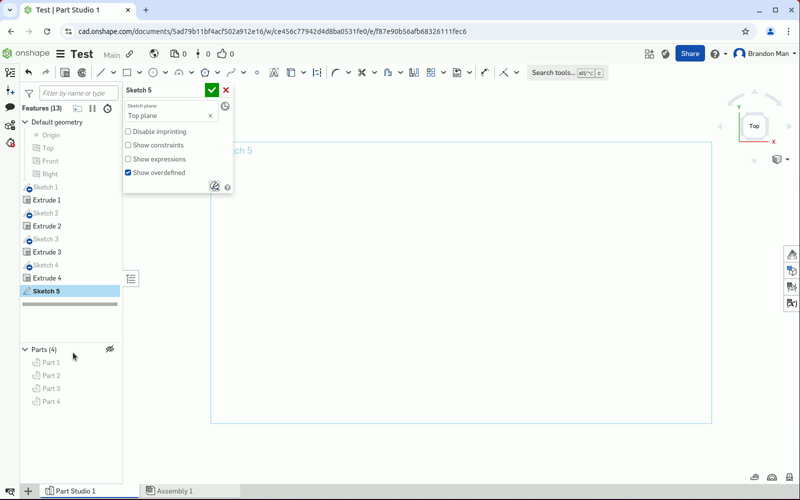
key(l)
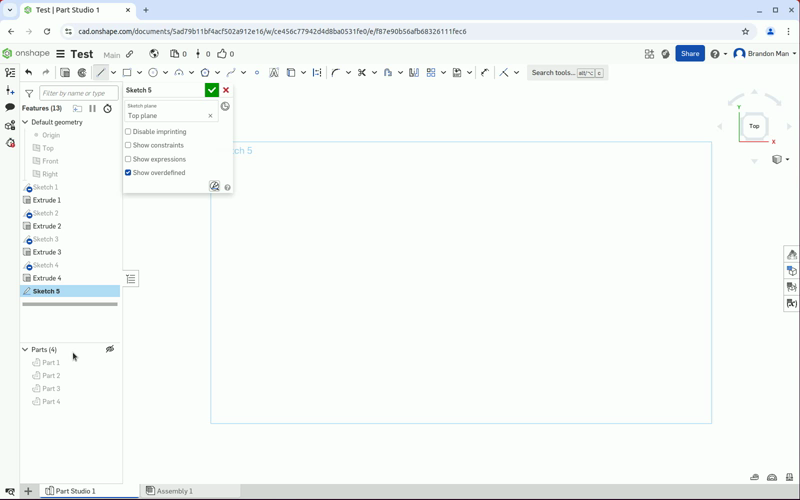
key_down(shift)
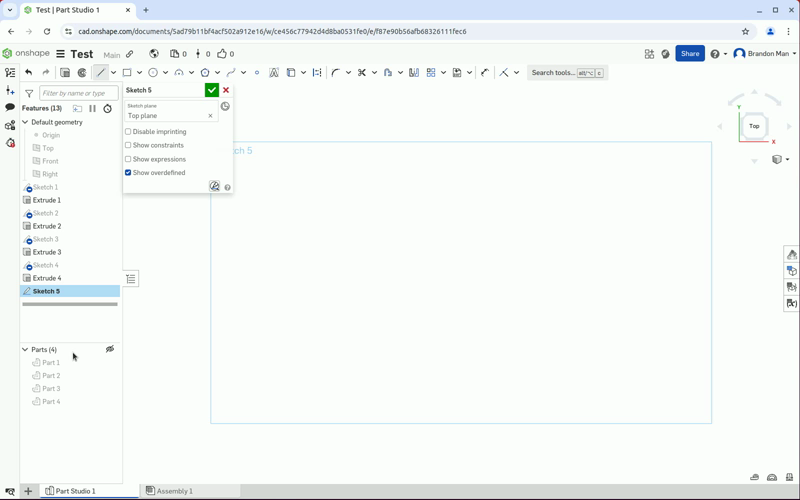
mouse_move(416, 211)
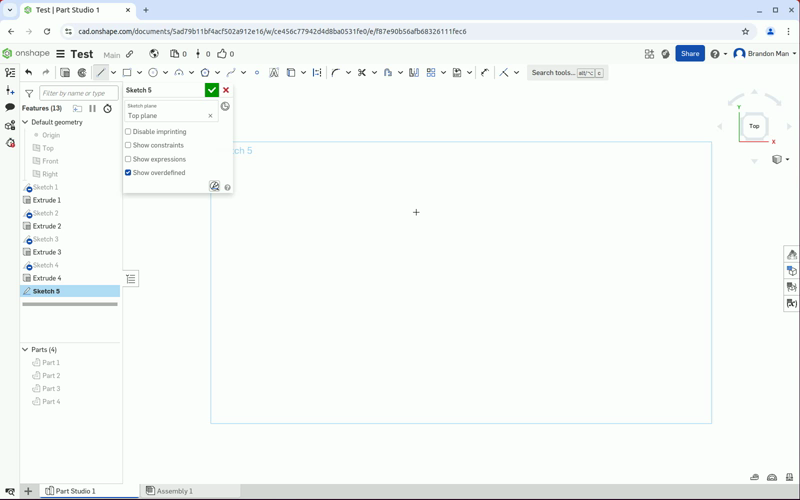
click(416, 211)
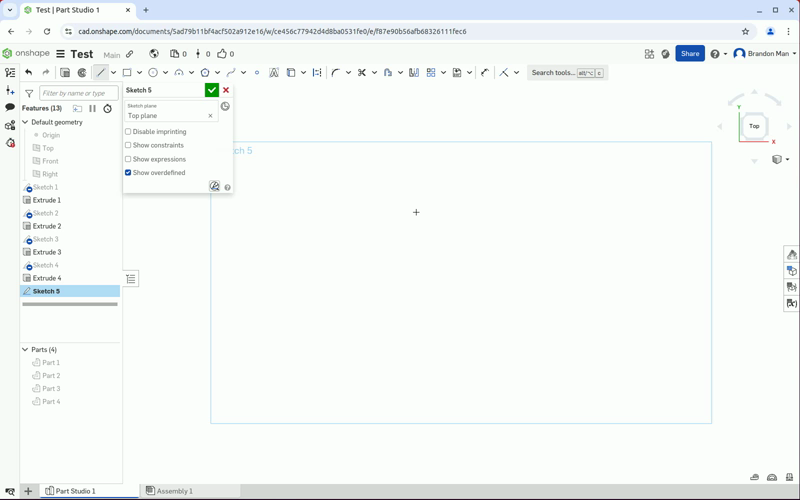
key_up(shift)
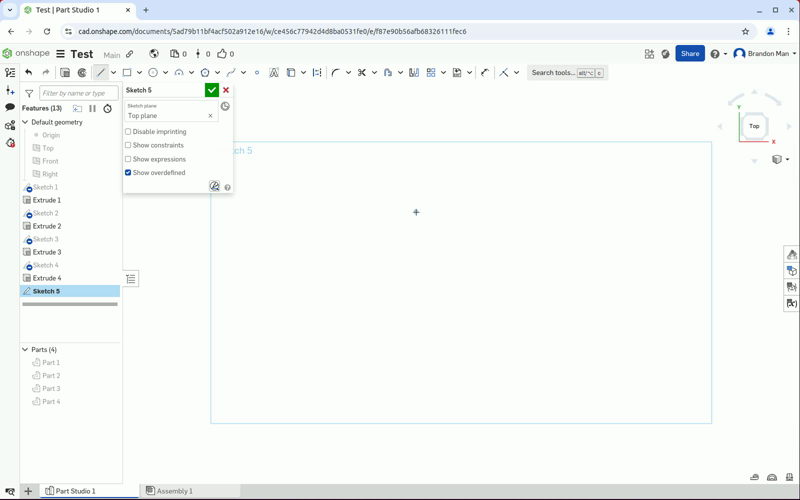
key_down(shift)
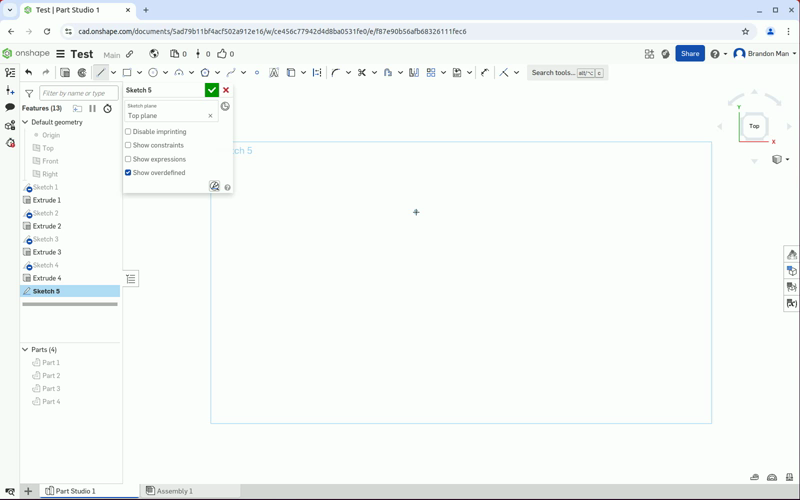
mouse_move(446, 211)
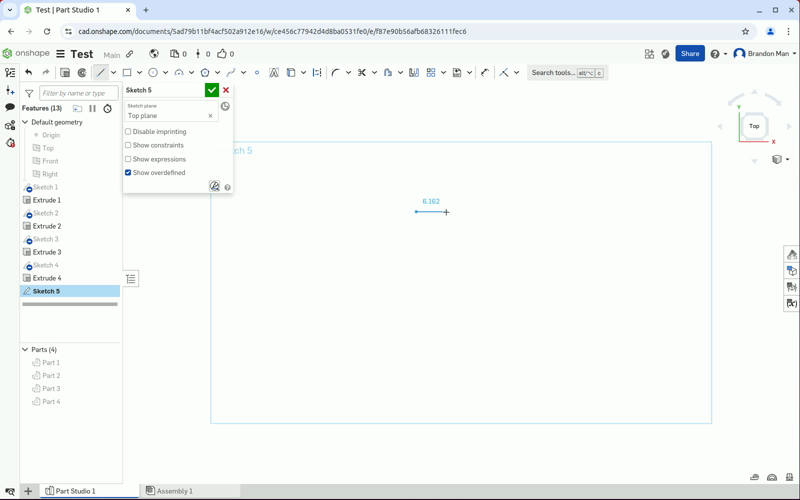
mouse_move(429, 190)
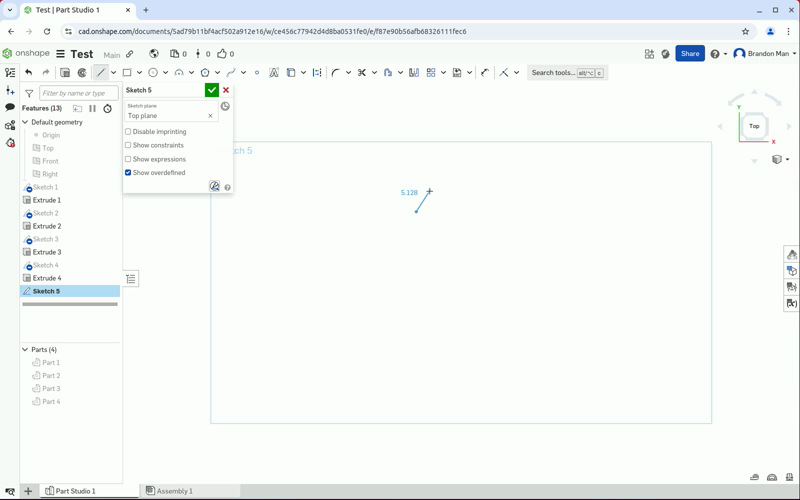
click(429, 190)
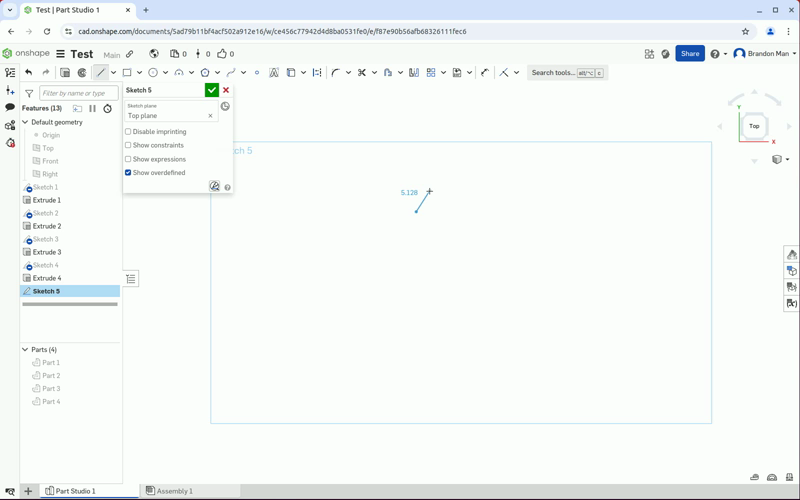
key_up(shift)
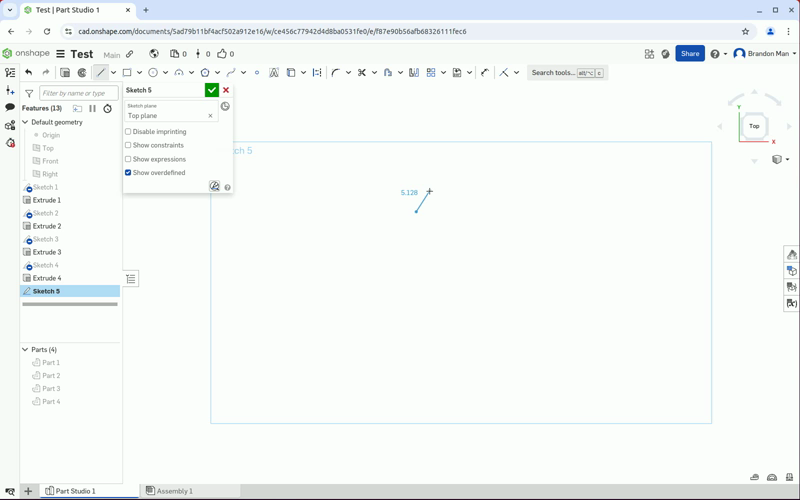
key_down(shift)
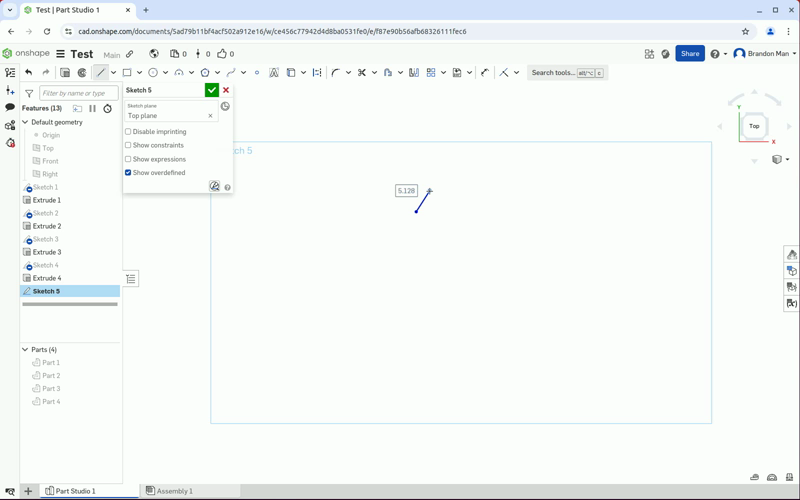
mouse_move(459, 190)
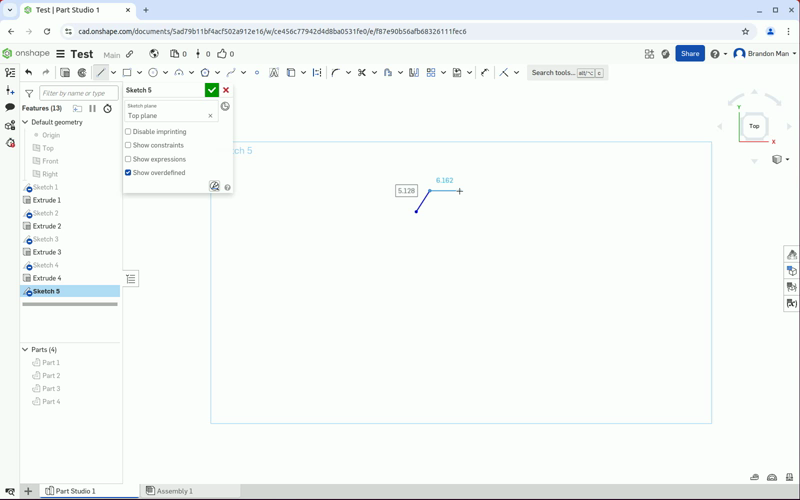
mouse_move(461, 191)
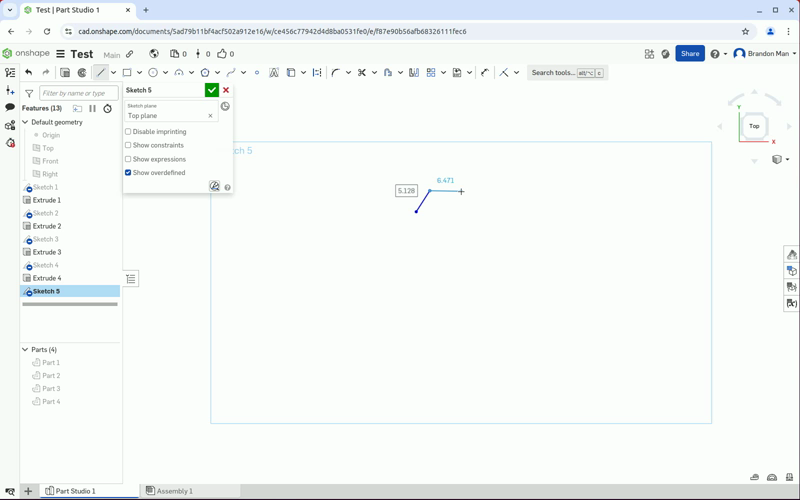
click(461, 191)
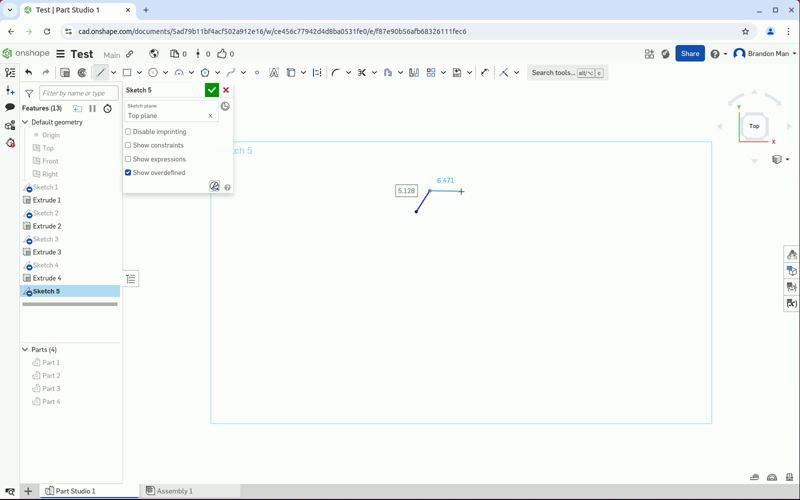
key_up(shift)
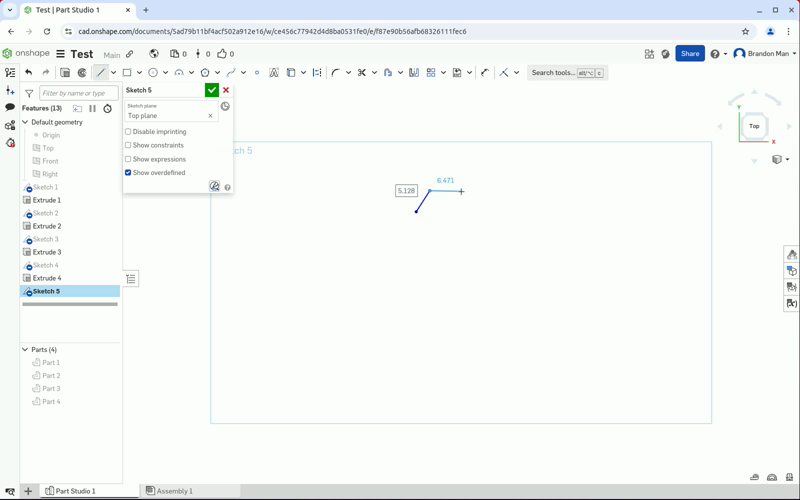
key_down(shift)
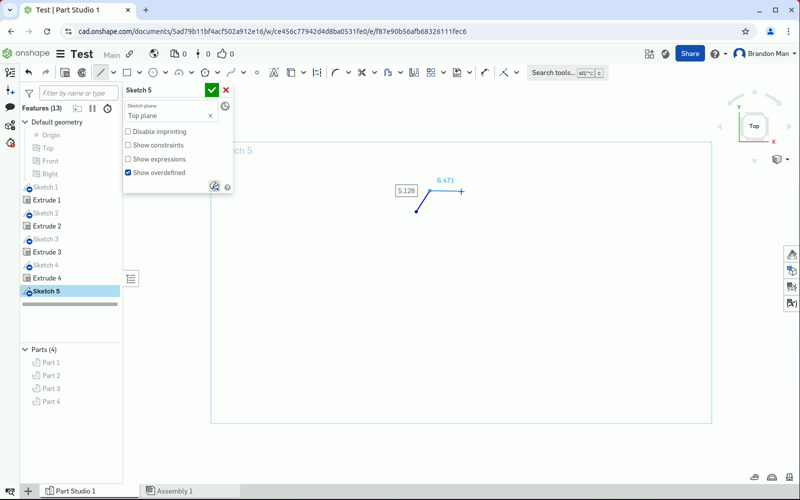
mouse_move(491, 191)
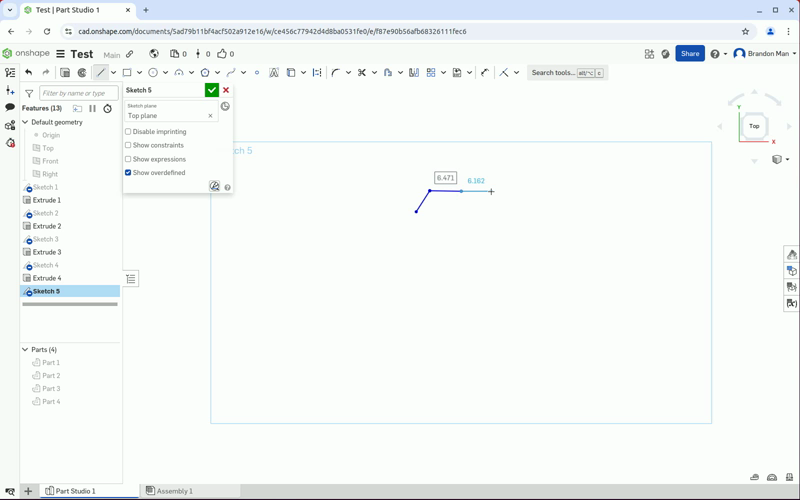
mouse_move(461, 170)
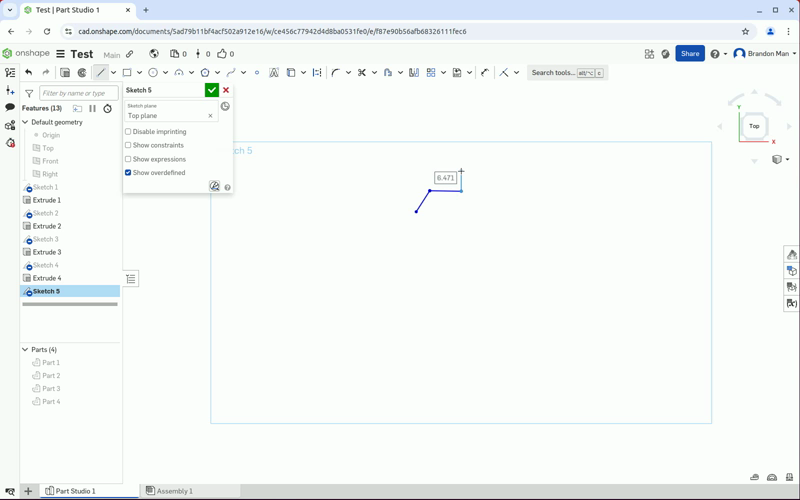
click(461, 170)
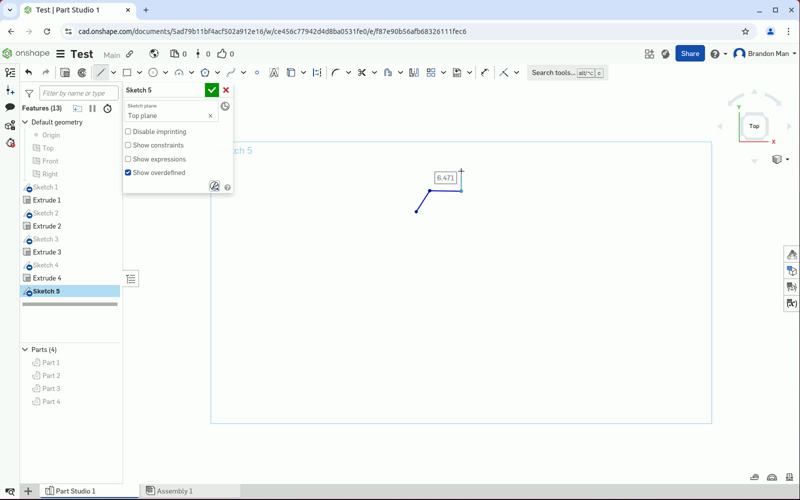
key_up(shift)
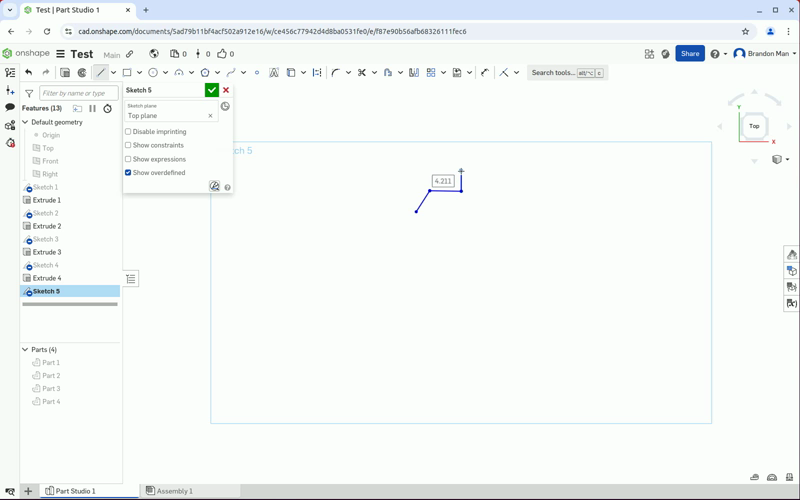
key_down(shift)
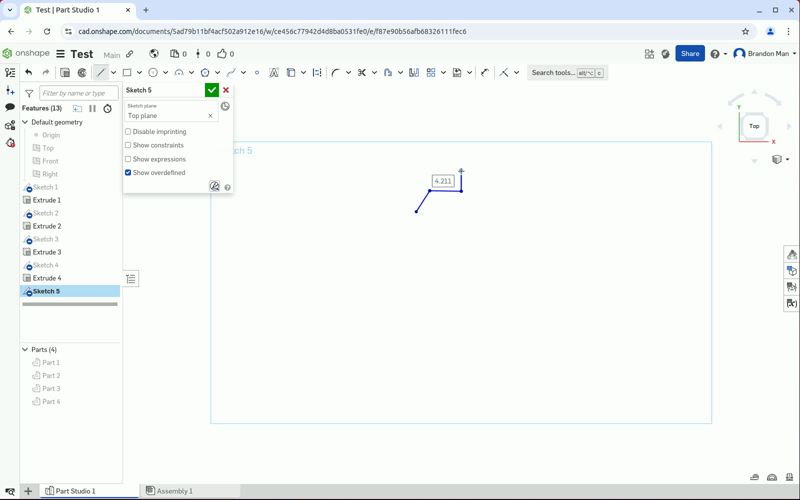
mouse_move(491, 170)
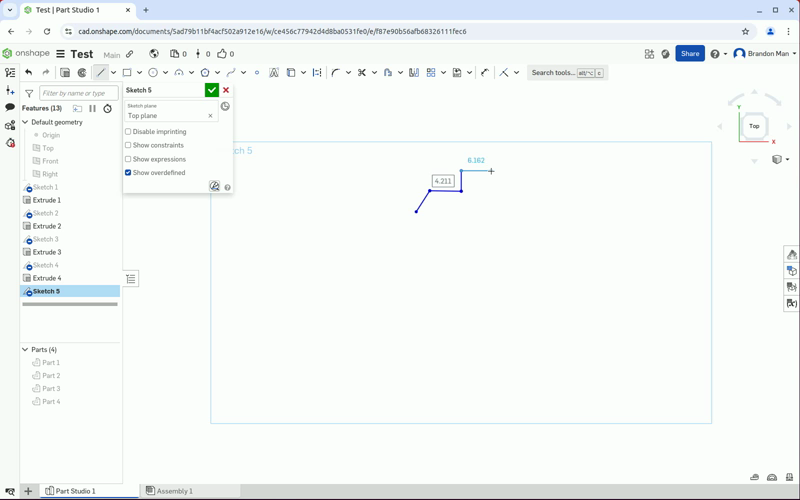
mouse_move(416, 170)
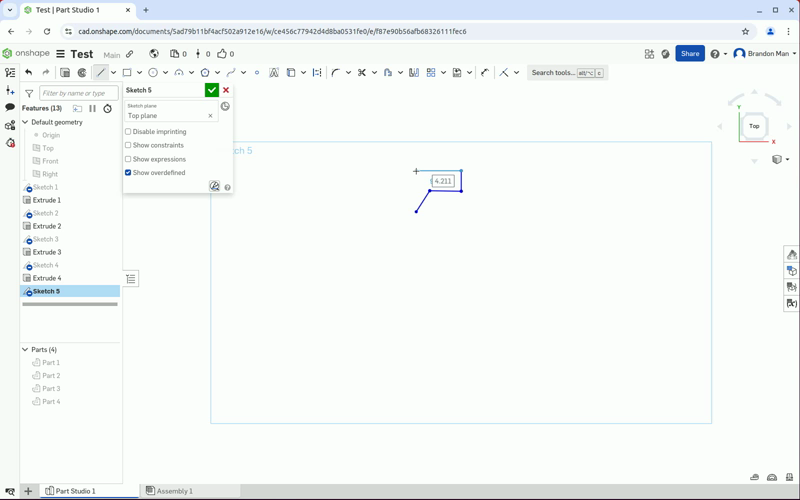
click(416, 170)
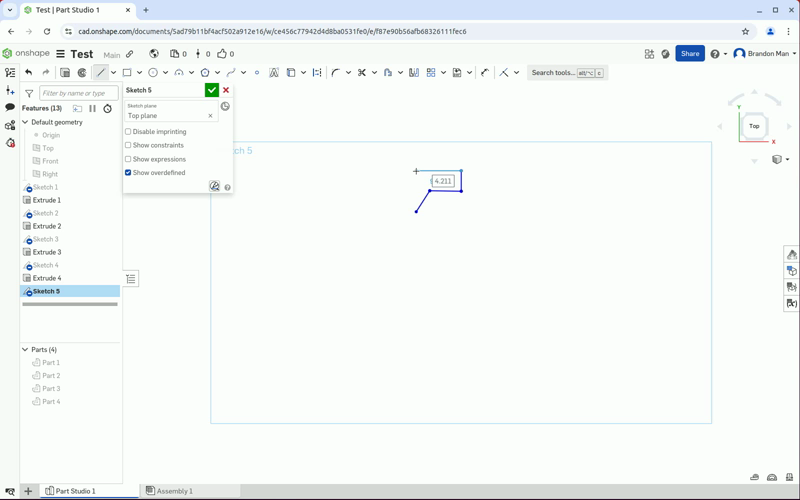
key_up(shift)
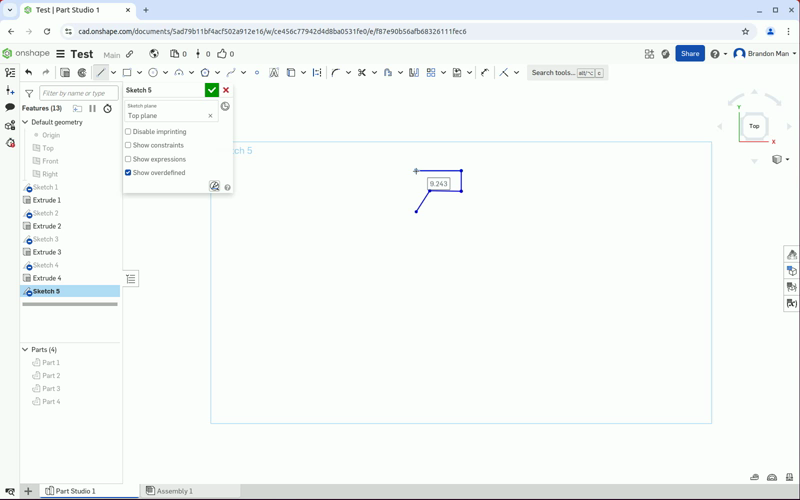
mouse_move(446, 170)
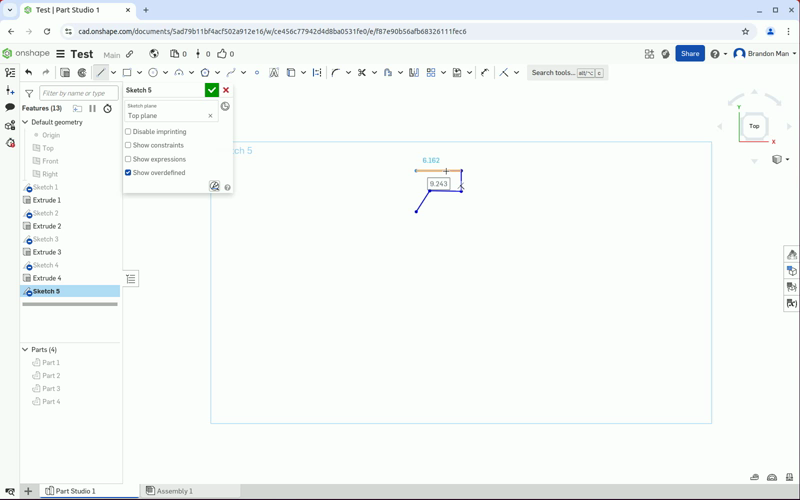
key_down(shift)
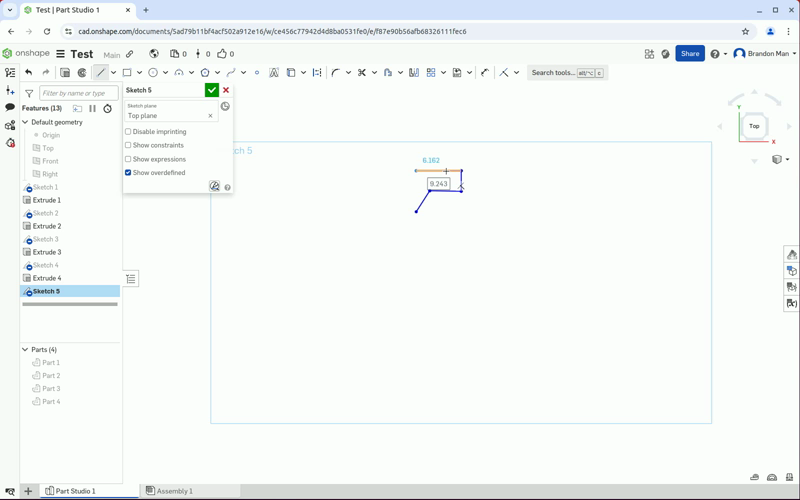
mouse_move(416, 211)
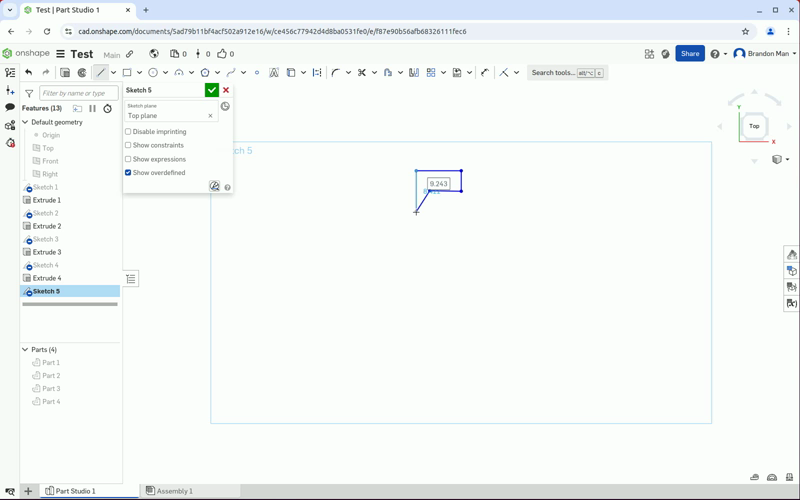
key_up(shift)
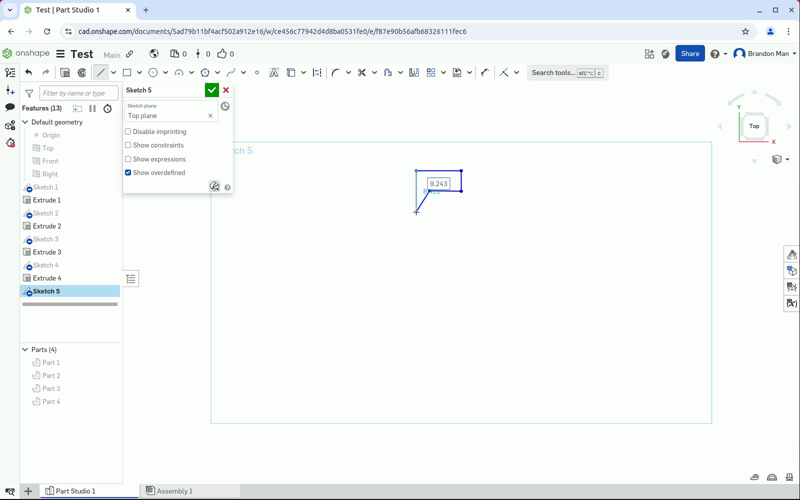
click(416, 211)
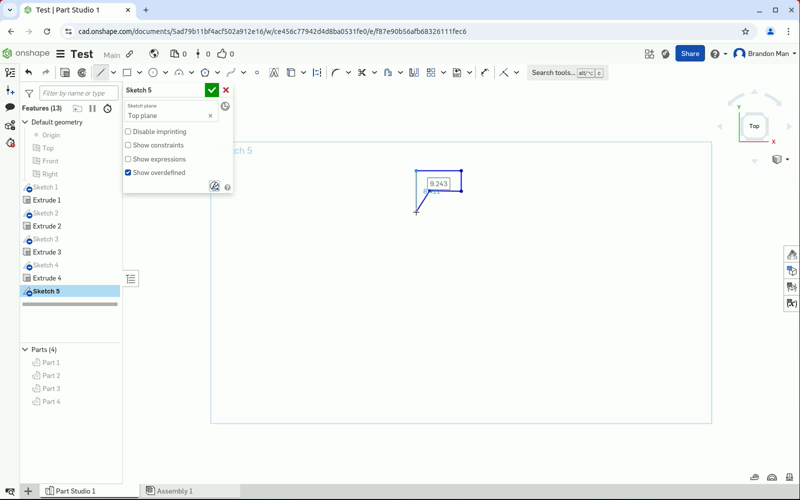
key(esc)
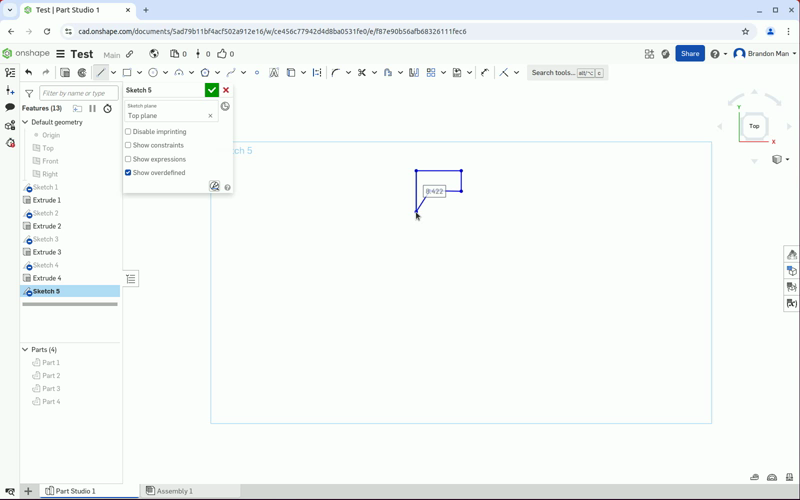
mouse_move(438, 185)
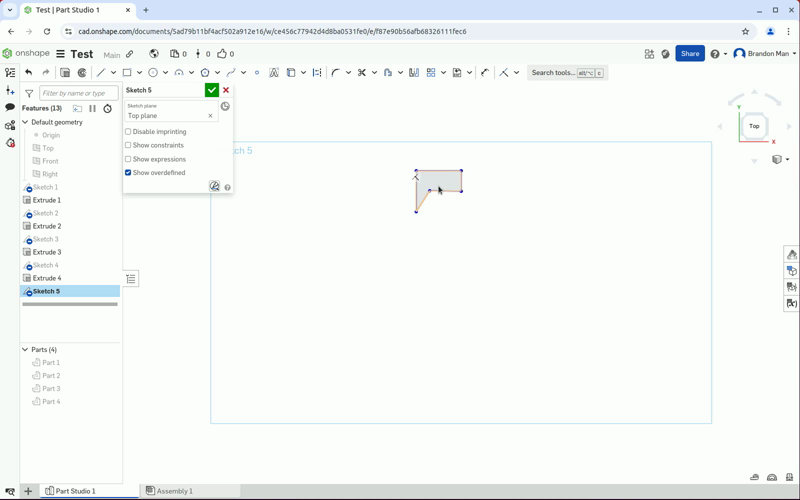
scroll(6)
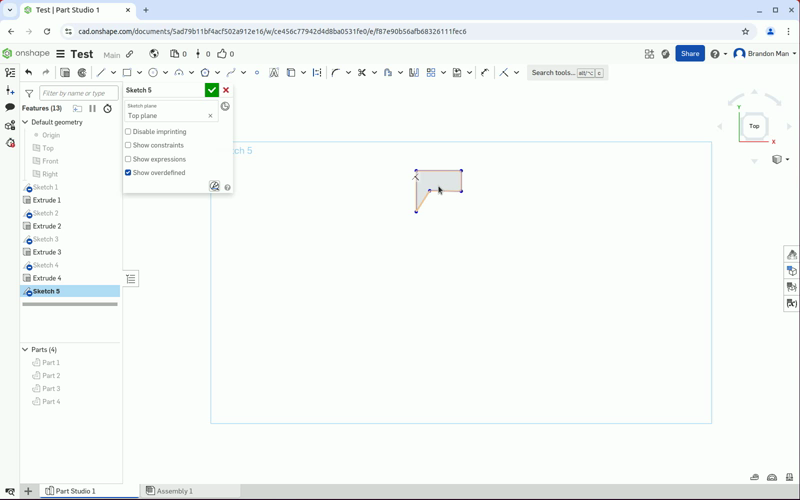
scroll(6)
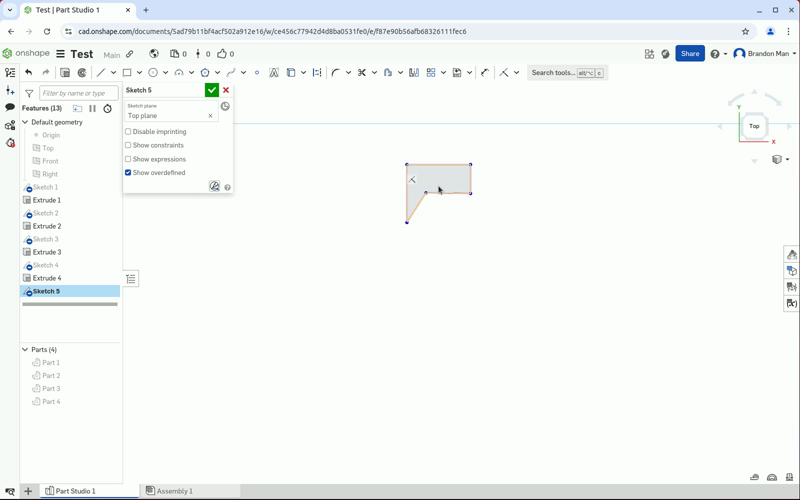
scroll(6)
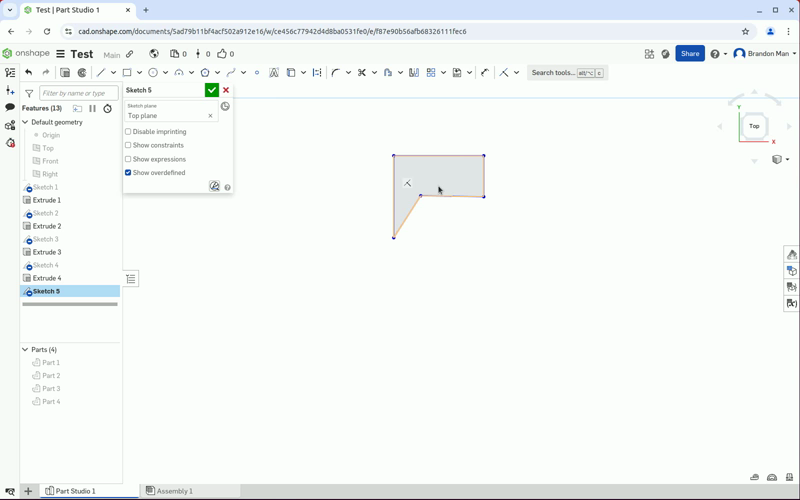
scroll(6)
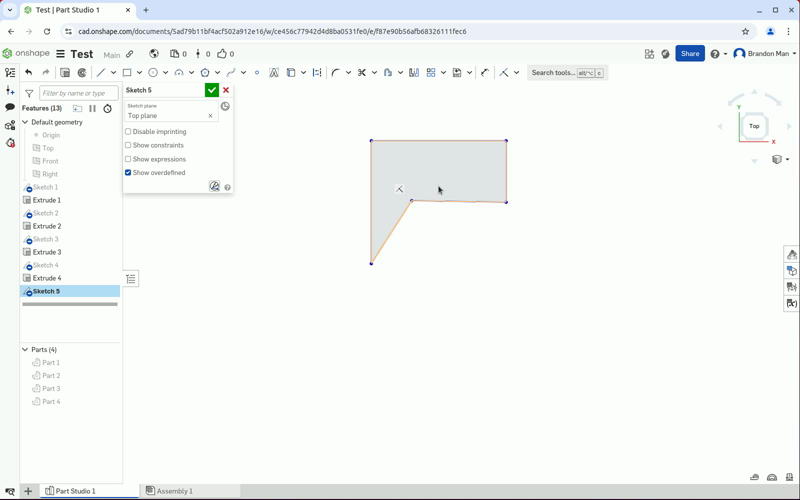
scroll(6)
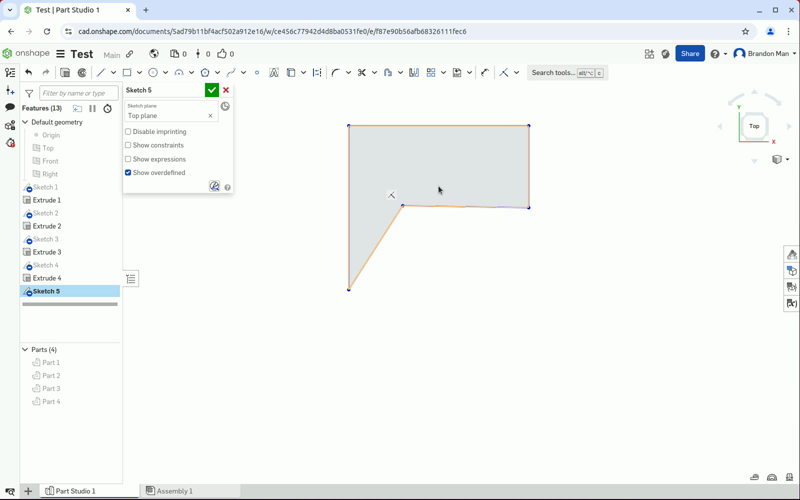
scroll(6)
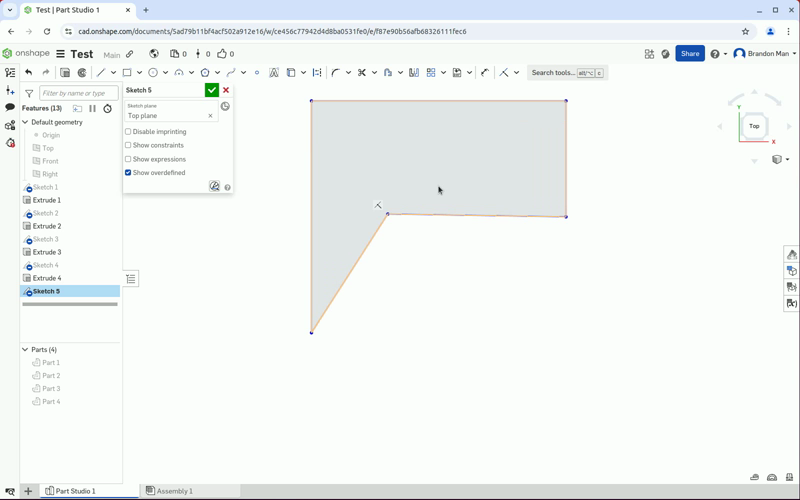
scroll(6)
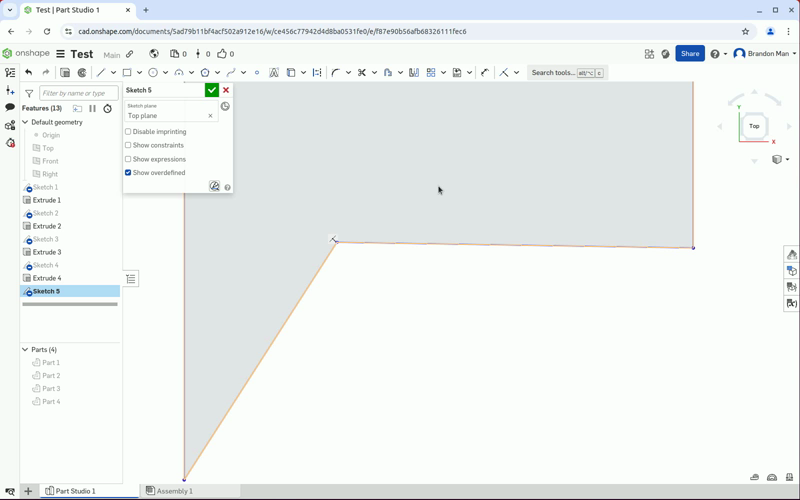
click(438, 185)
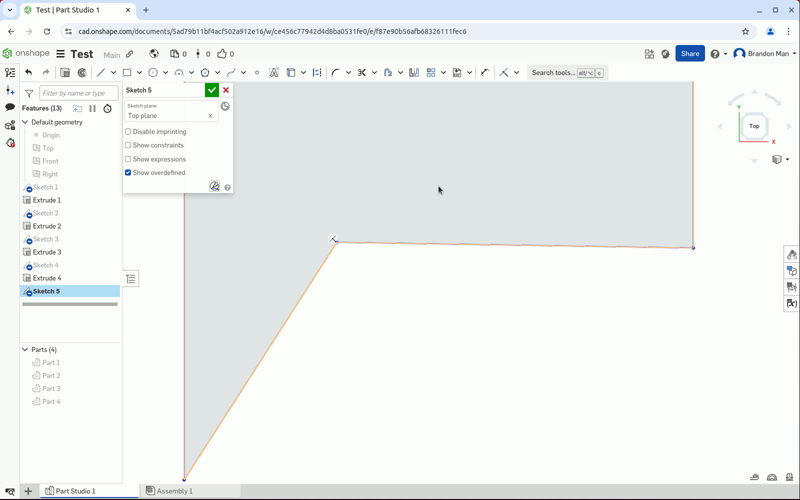
scroll(-6)
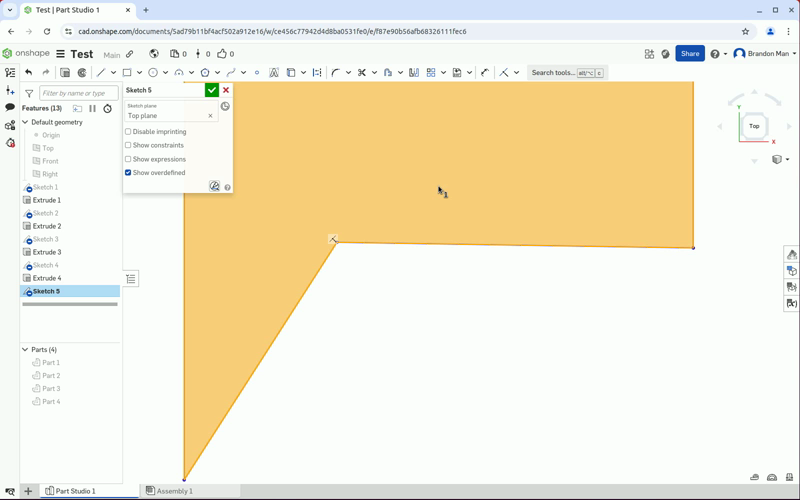
scroll(-6)
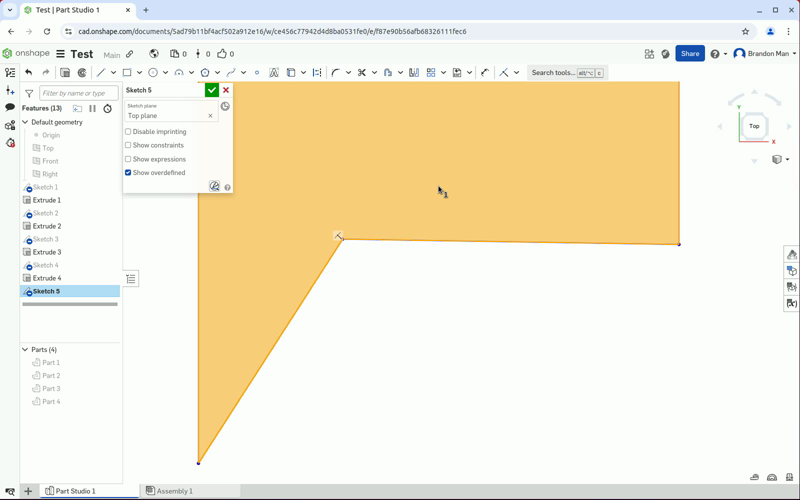
scroll(-6)
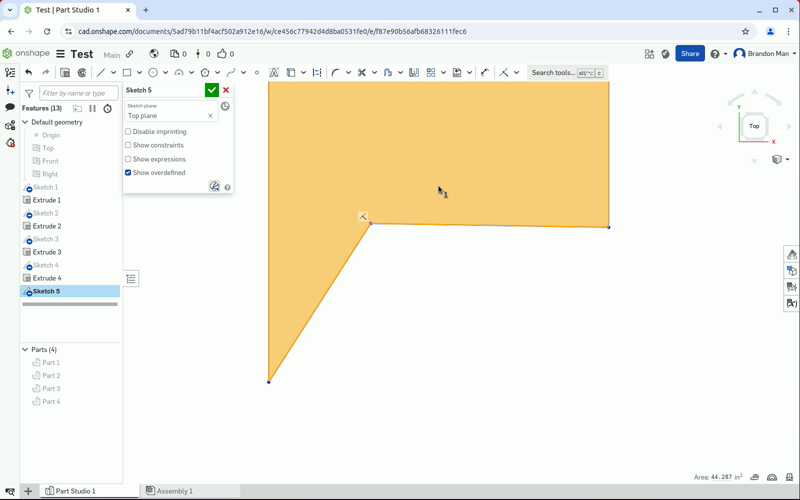
scroll(-6)
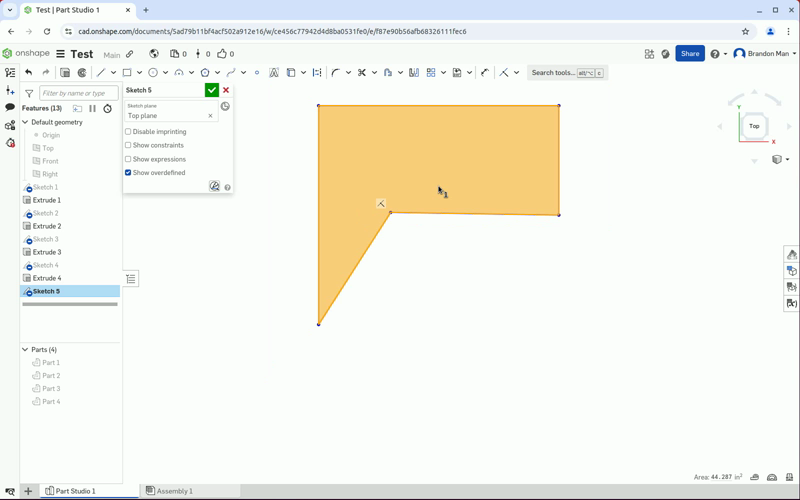
scroll(-6)
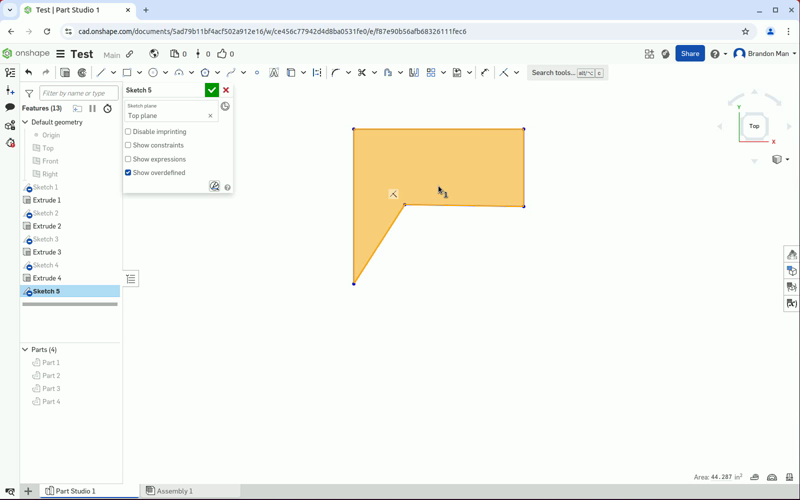
scroll(-6)
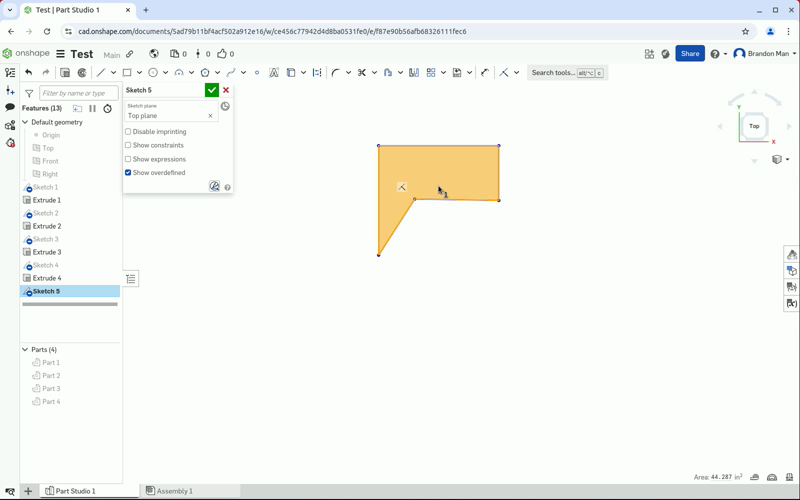
scroll(-6)
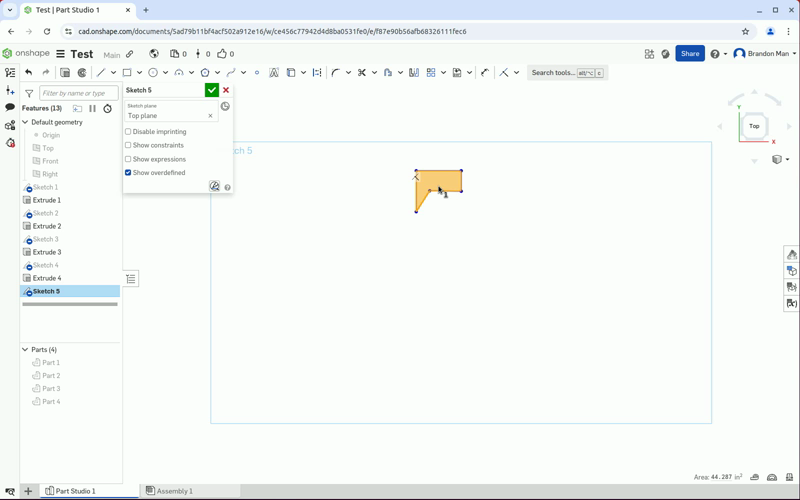
mouse_move(73, 352)
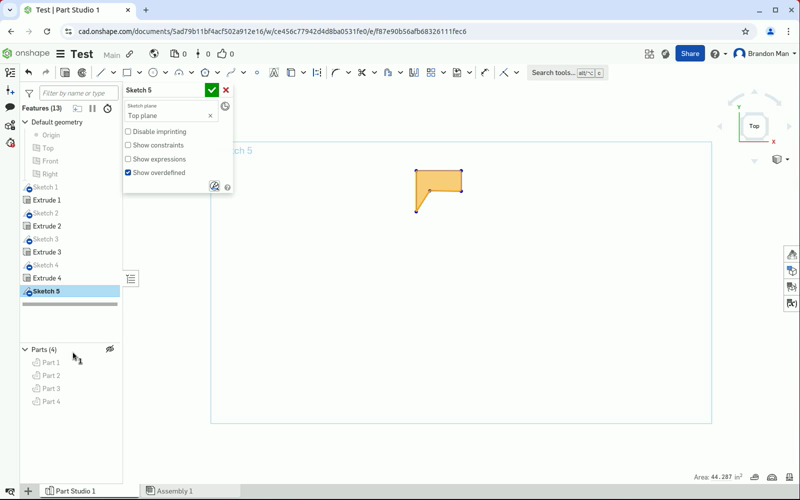
key(shift+y)
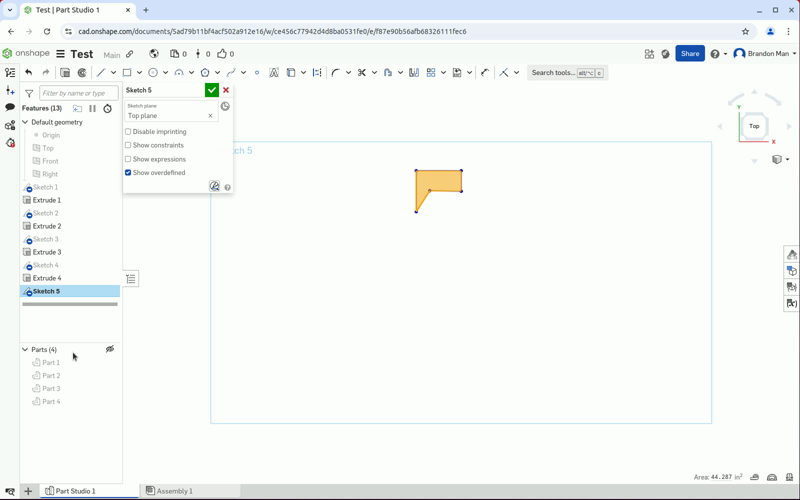
key(shift+e)
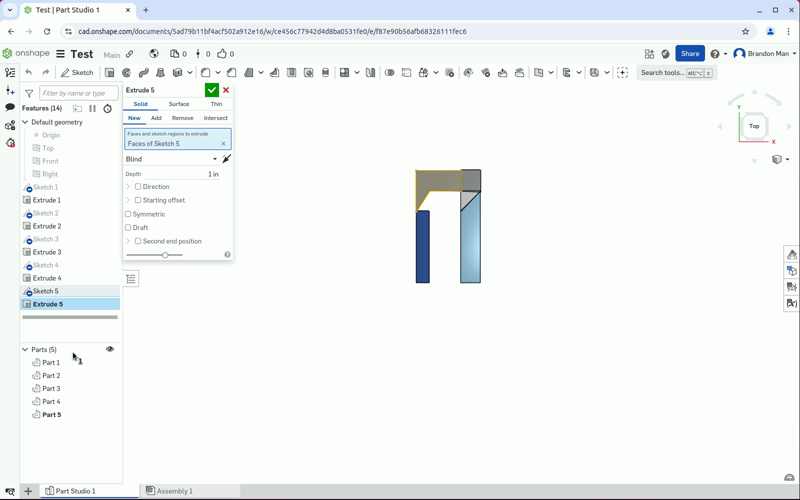
mouse_move(143, 106)
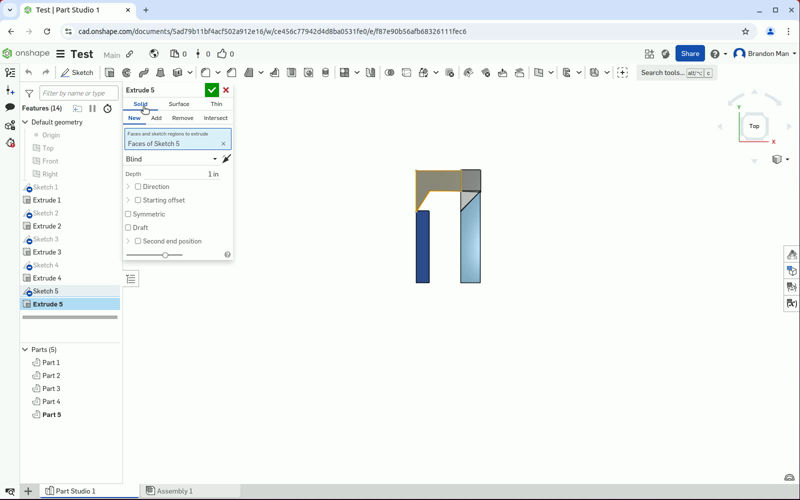
click(143, 106)
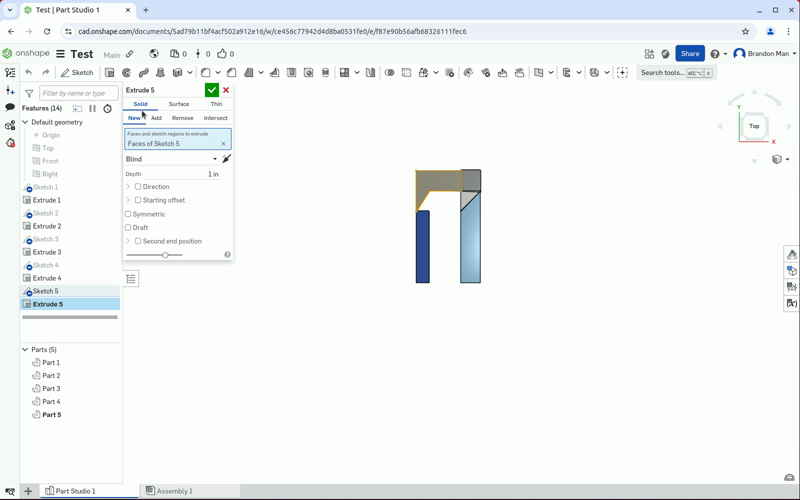
mouse_move(137, 120)
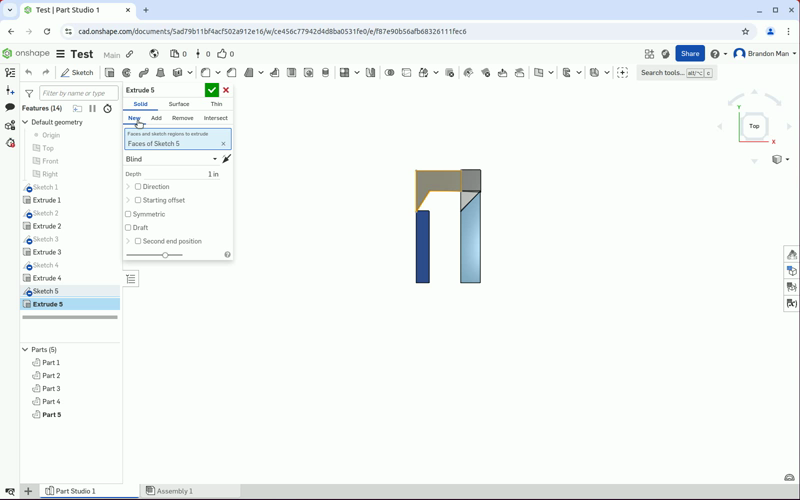
click(137, 120)
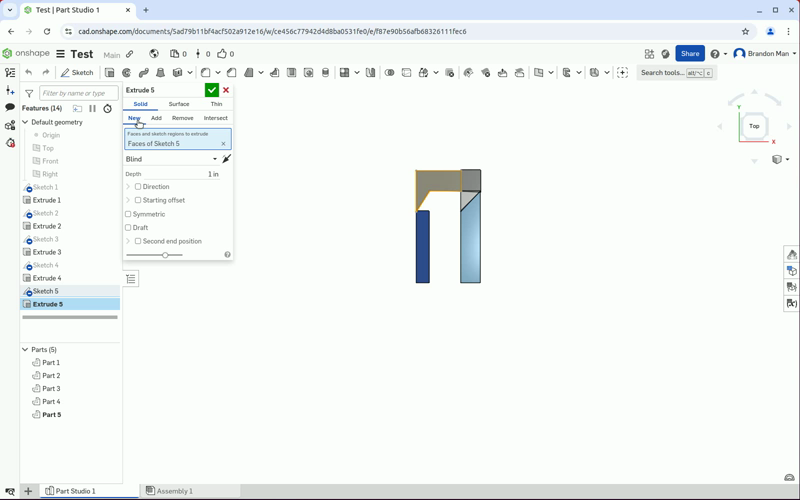
key(tab, 4)
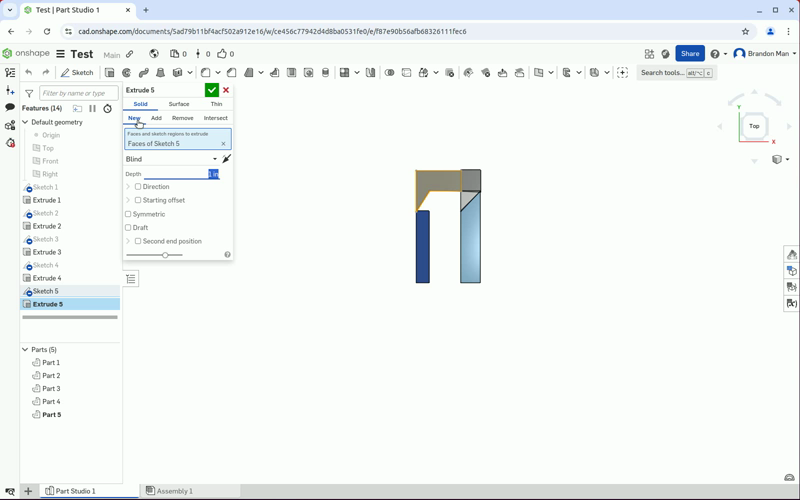
text(8.425)
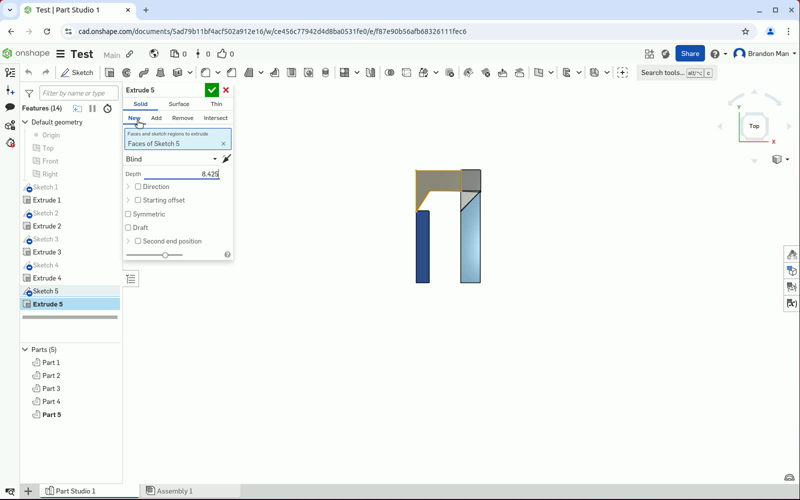
key(enter)
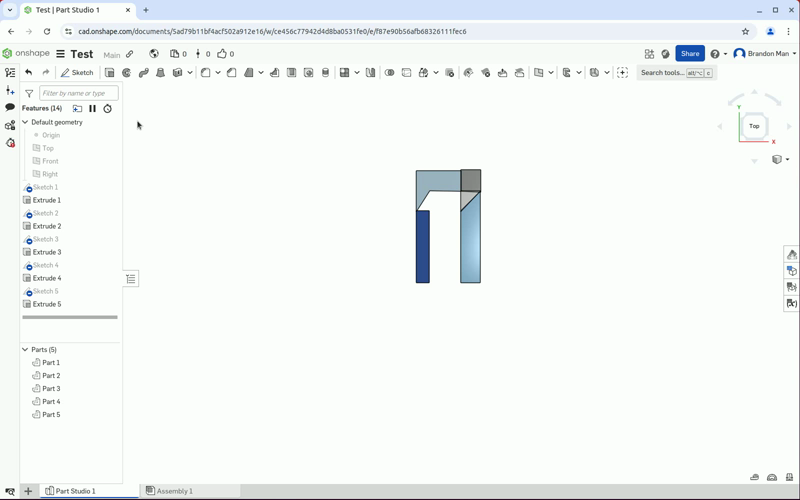
key(shift+h)
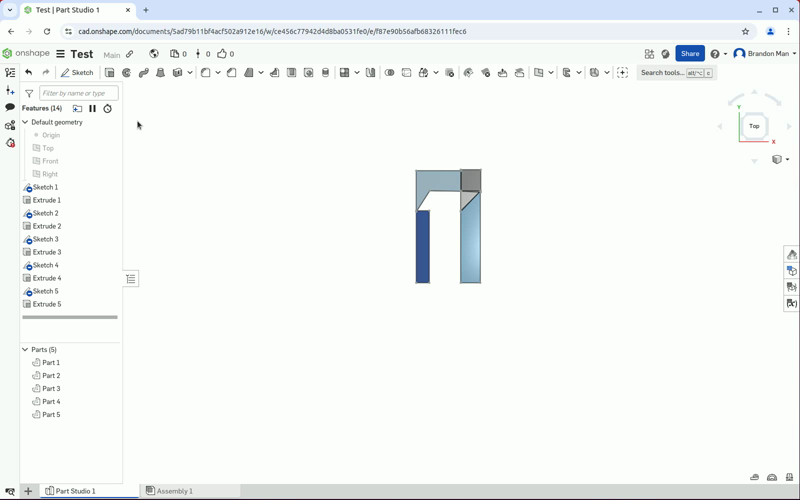
key(shift+h)
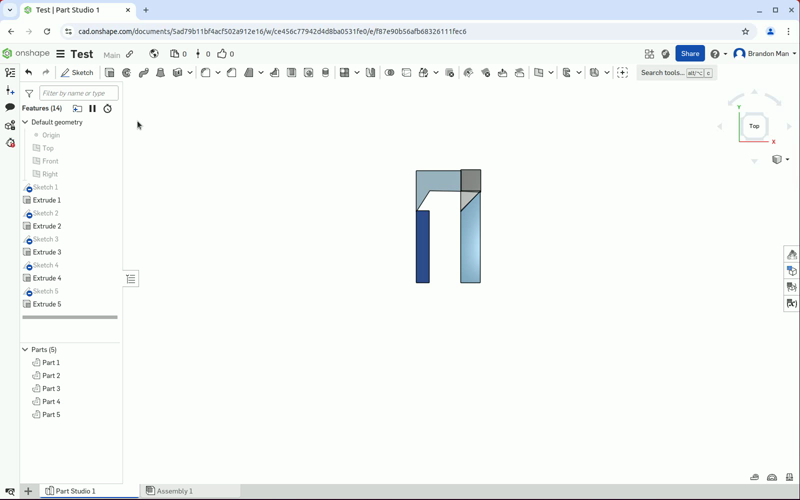
mouse_move(73, 189)
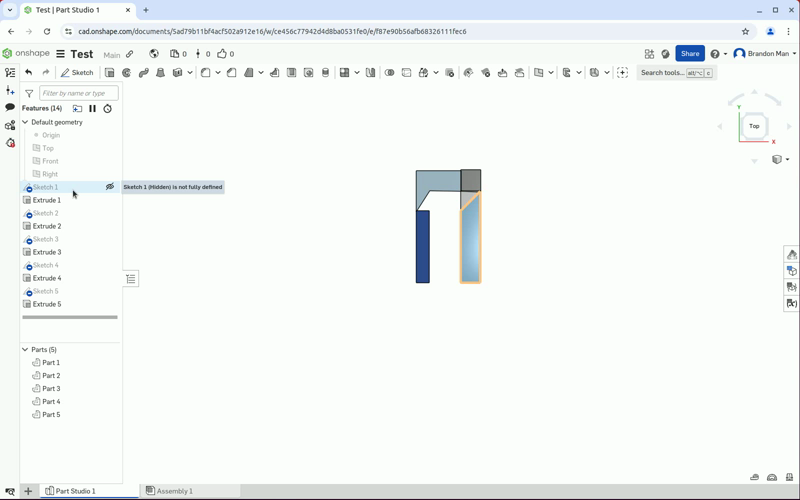
click(73, 189)
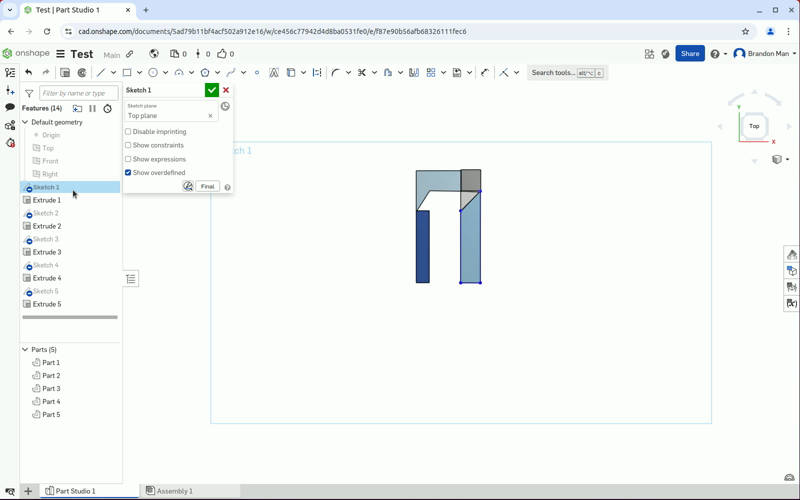
mouse_move(229, 92)
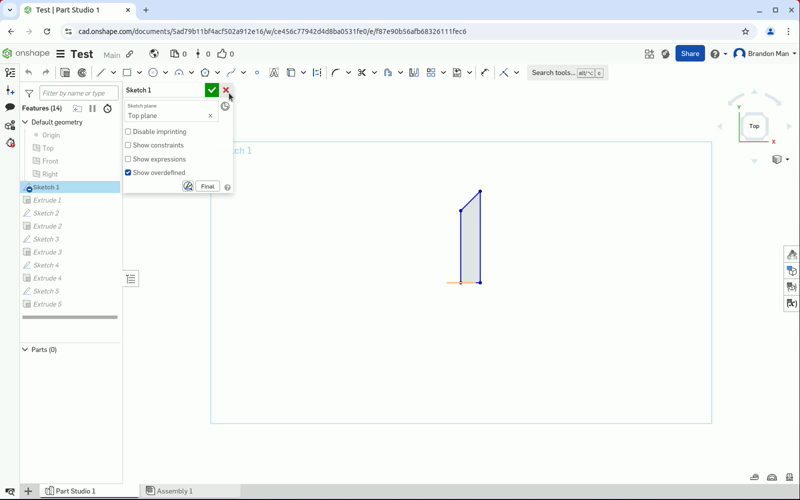
click(229, 92)
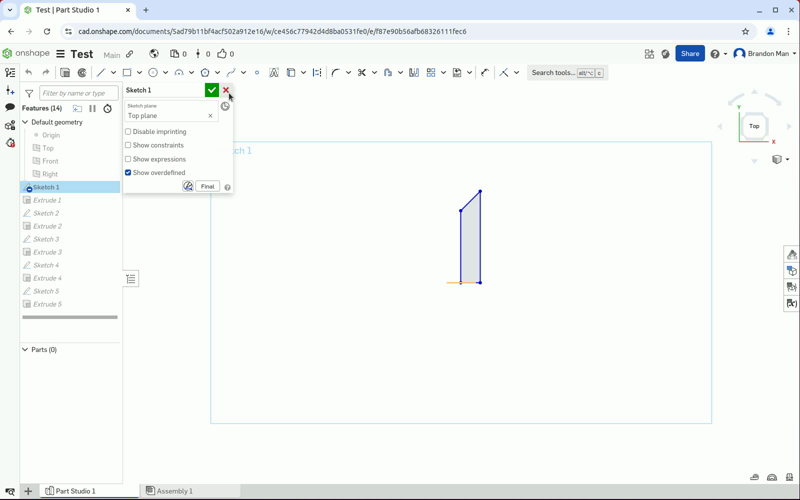
key(shift+s)
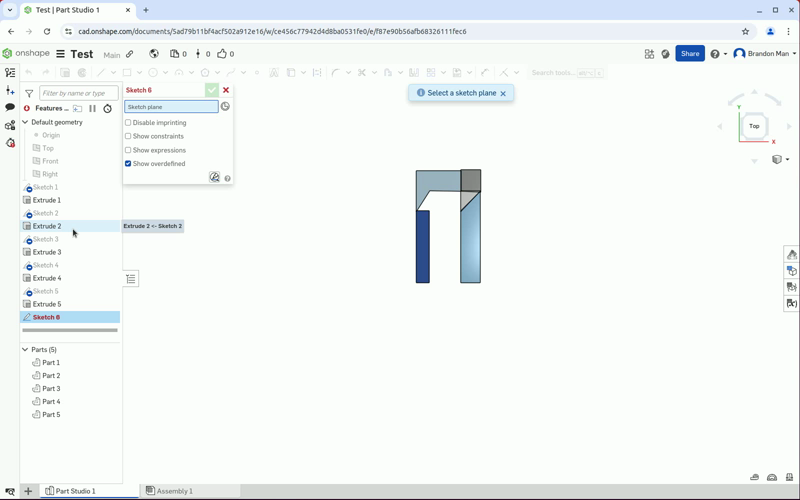
scroll(3)
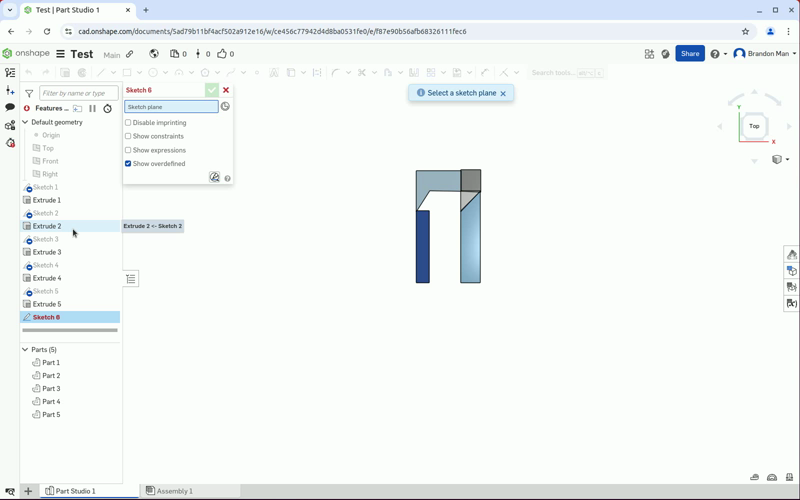
mouse_move(73, 150)
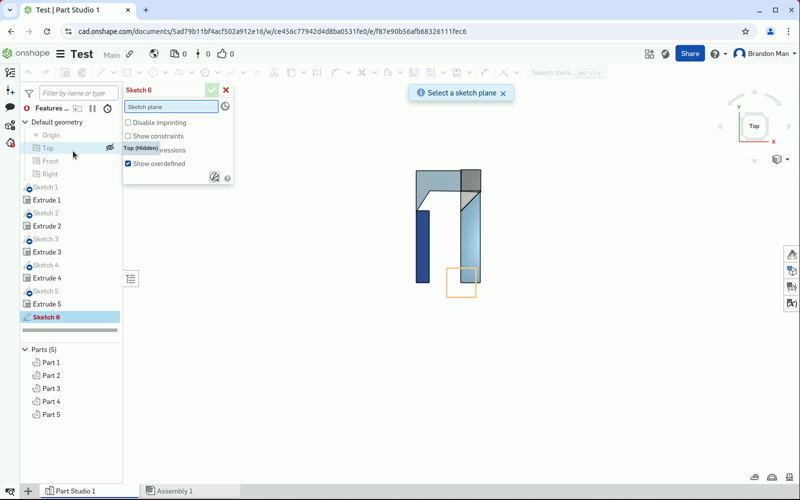
click(73, 150)
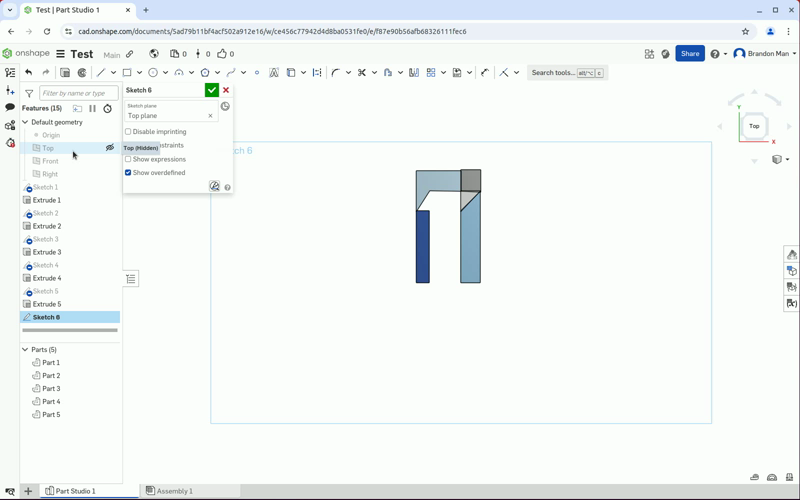
mouse_move(73, 352)
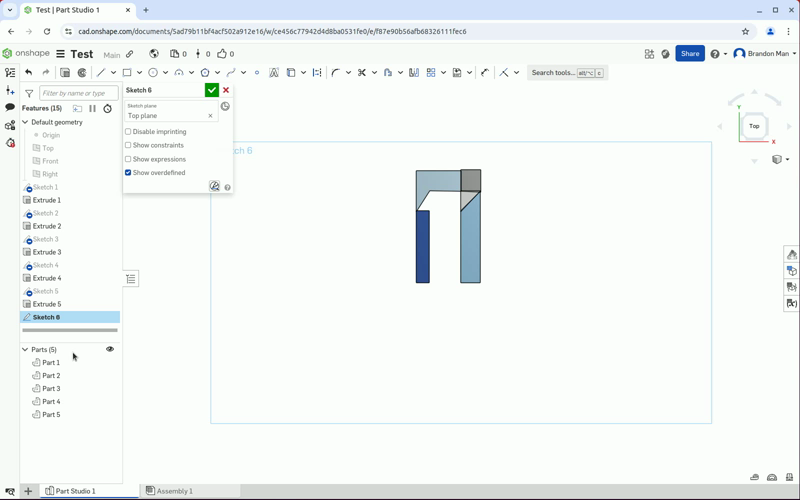
key(y)
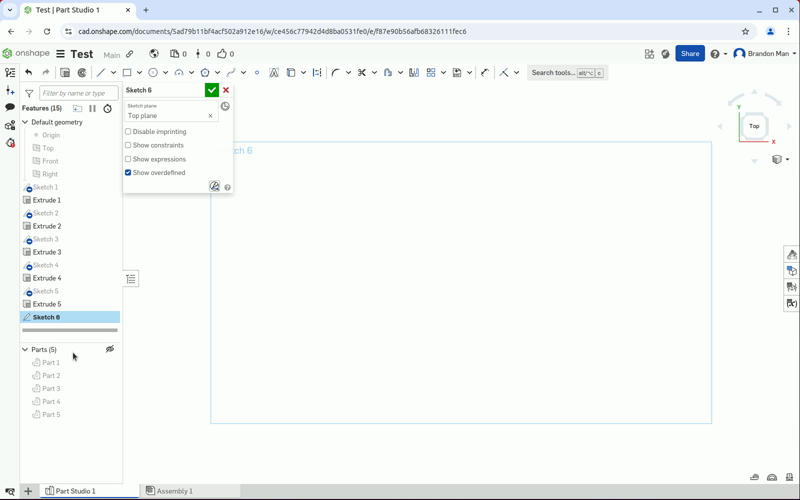
key(l)
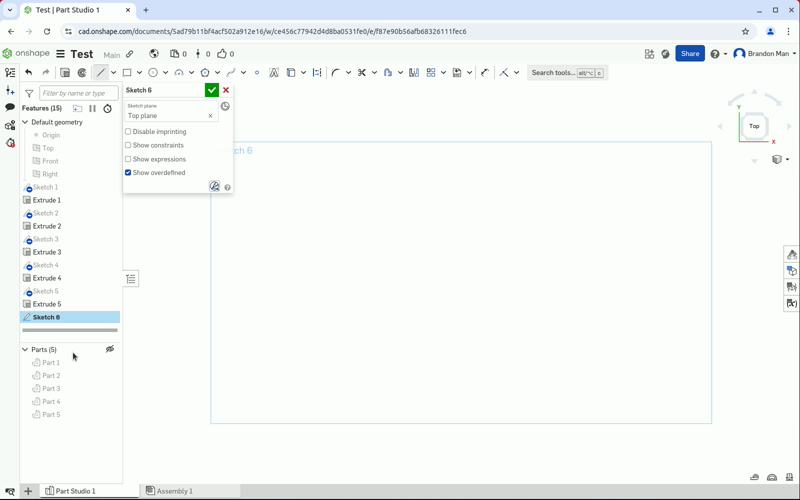
key_down(shift)
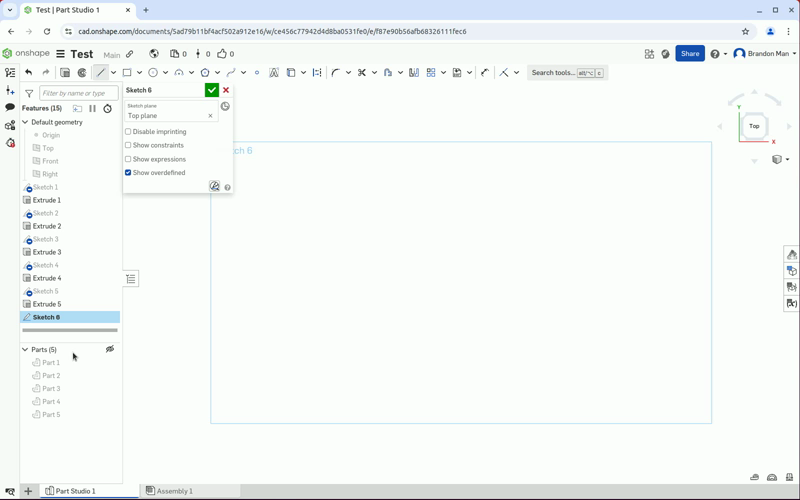
mouse_move(416, 211)
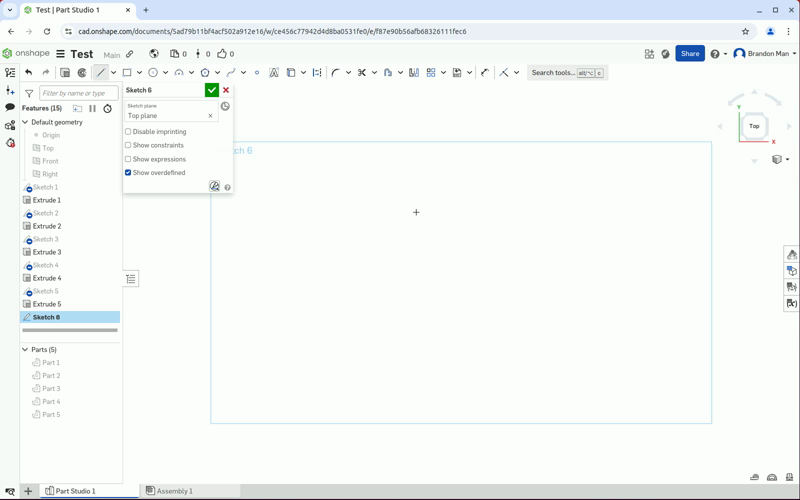
click(416, 211)
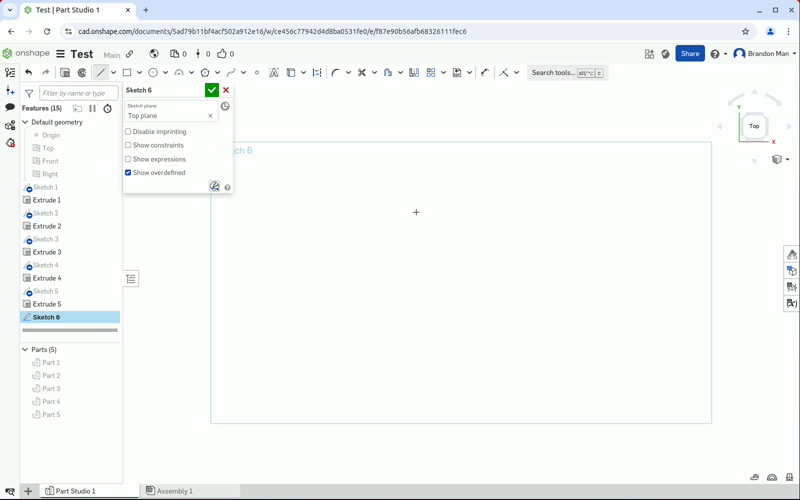
key_up(shift)
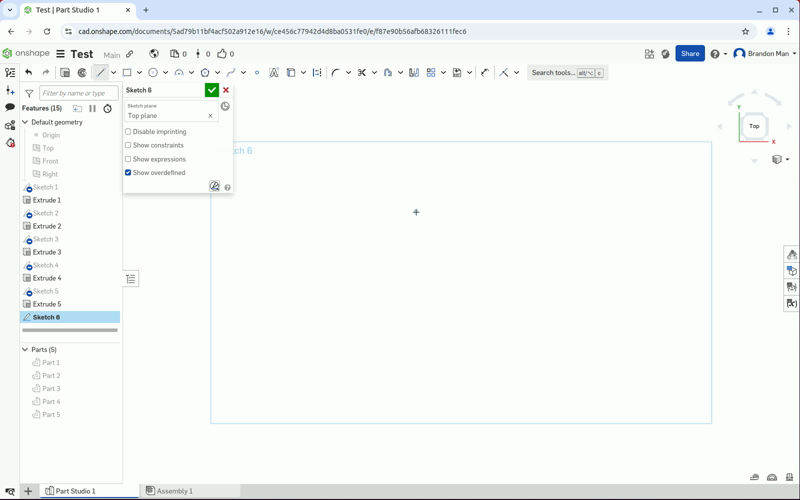
key_down(shift)
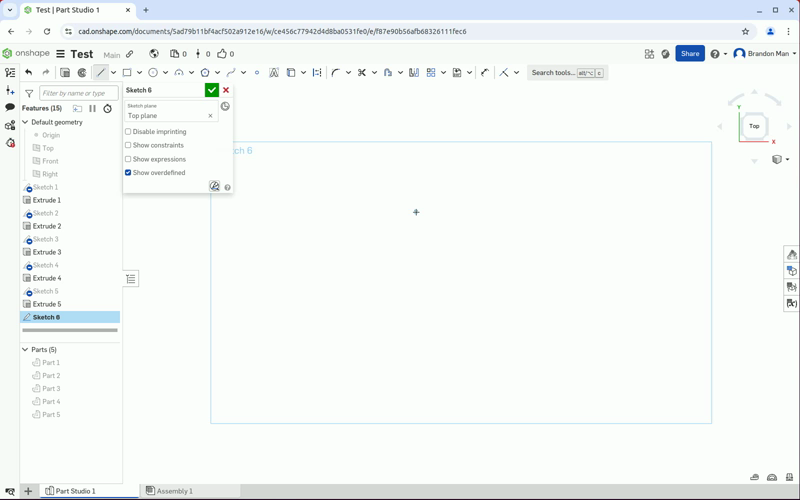
mouse_move(446, 211)
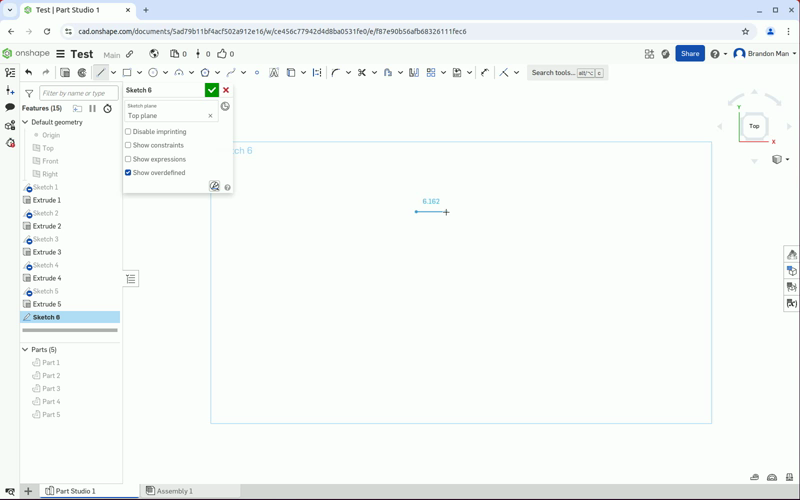
mouse_move(429, 211)
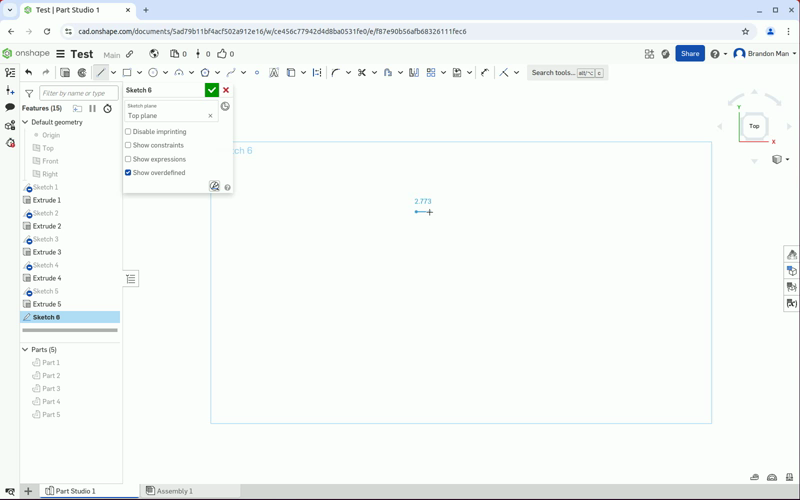
click(429, 211)
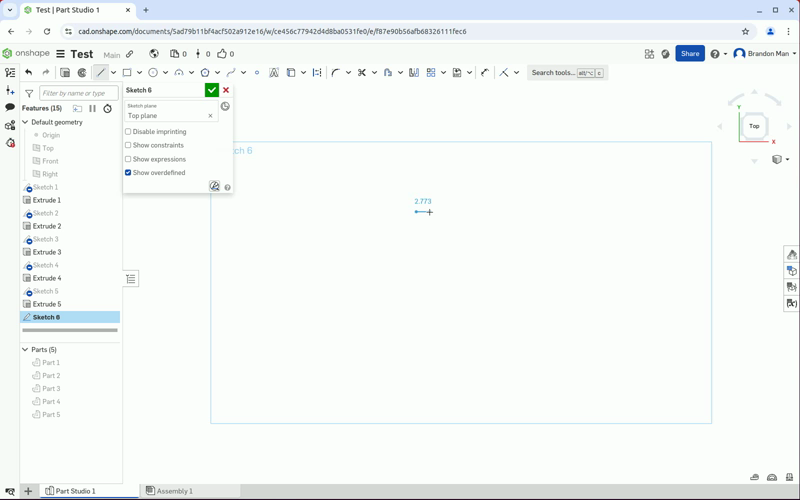
key_up(shift)
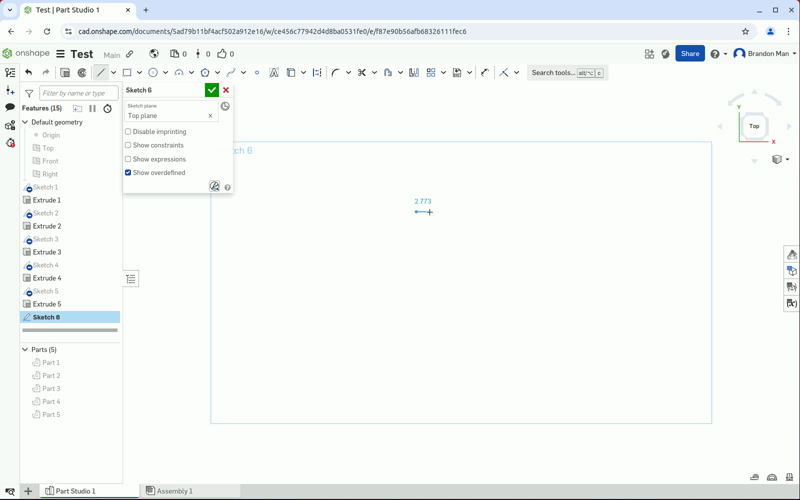
key_down(shift)
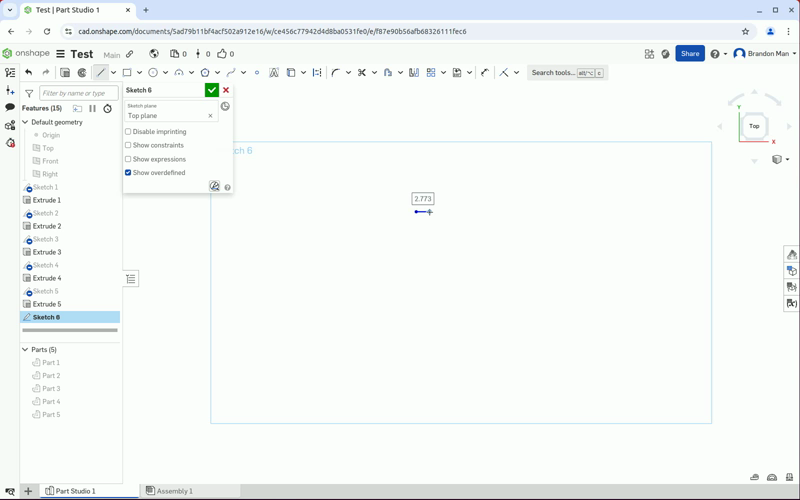
mouse_move(459, 211)
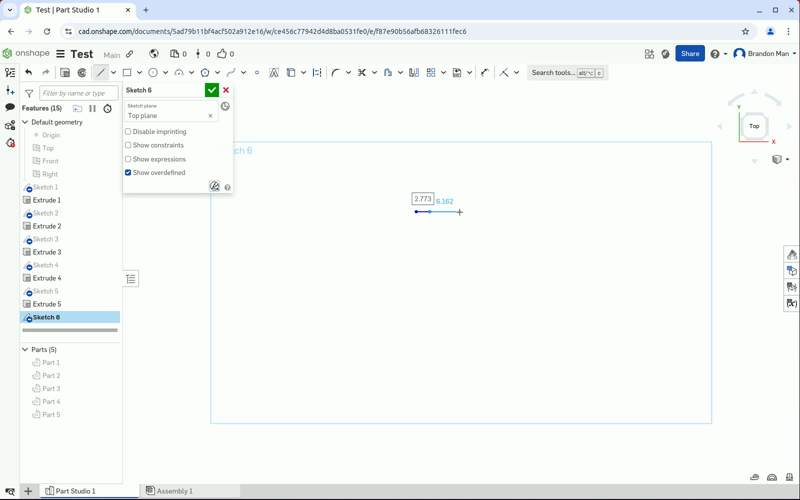
mouse_move(429, 190)
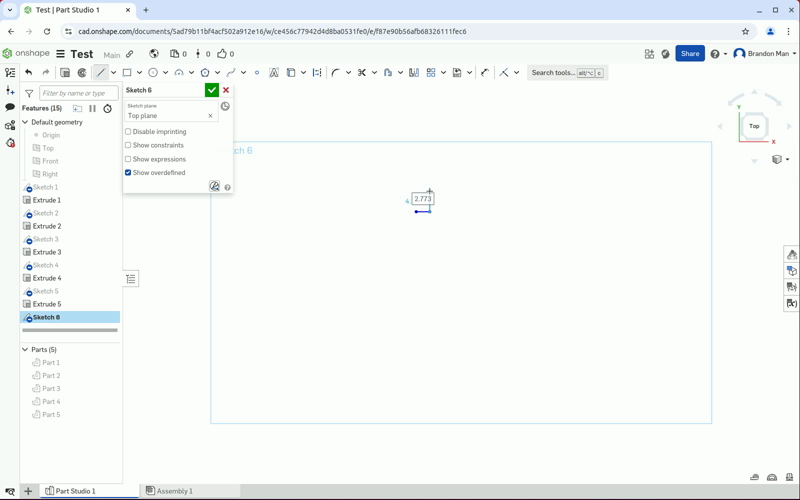
click(429, 190)
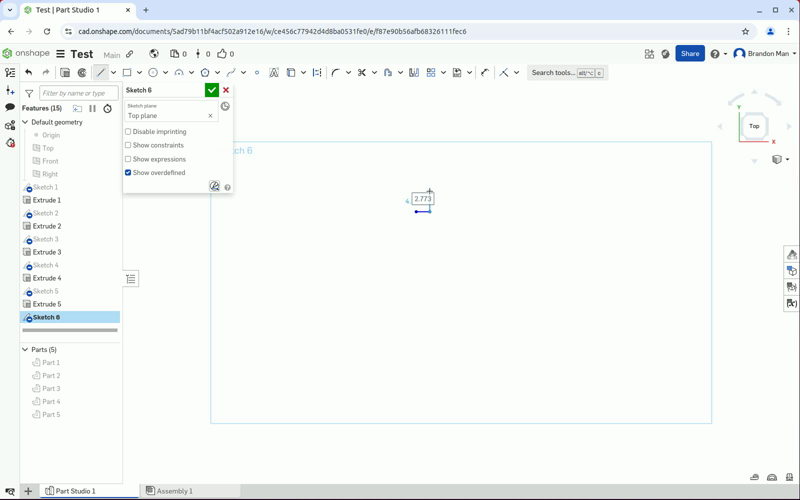
key_up(shift)
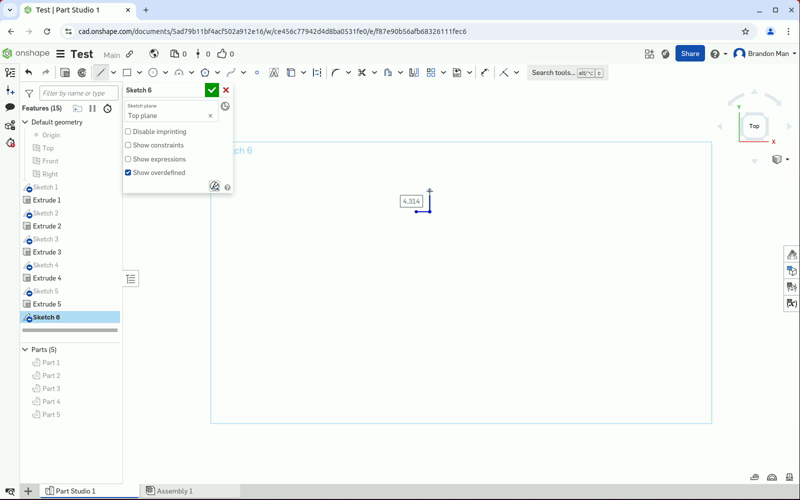
mouse_move(459, 190)
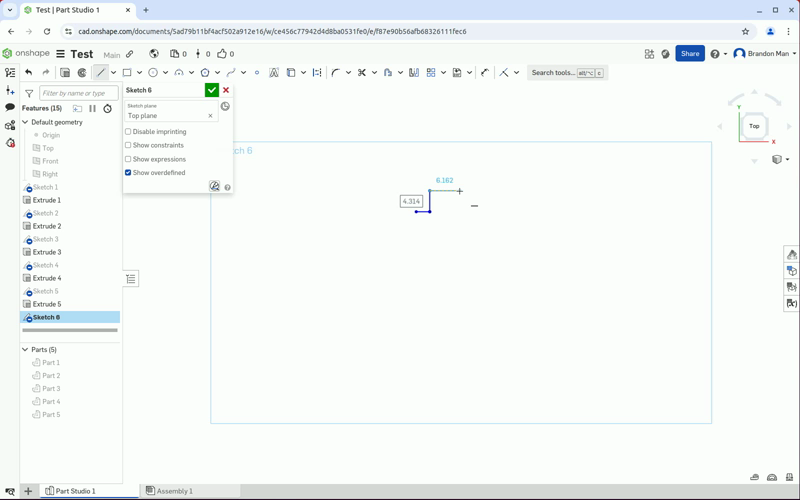
key_down(shift)
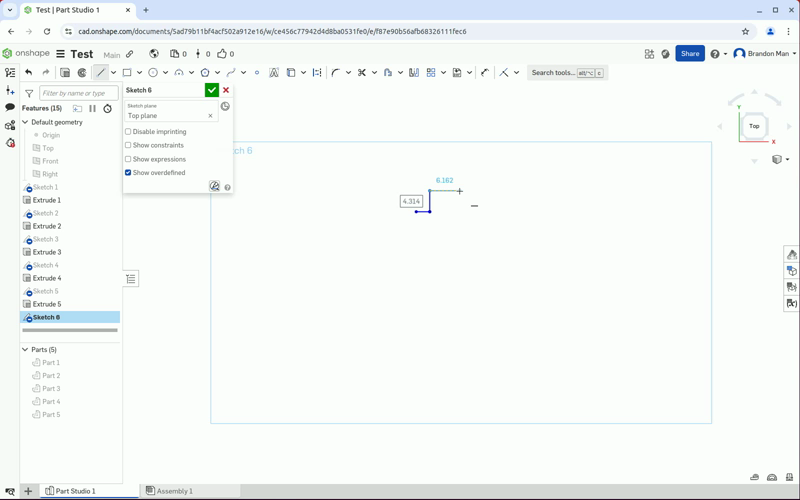
mouse_move(416, 211)
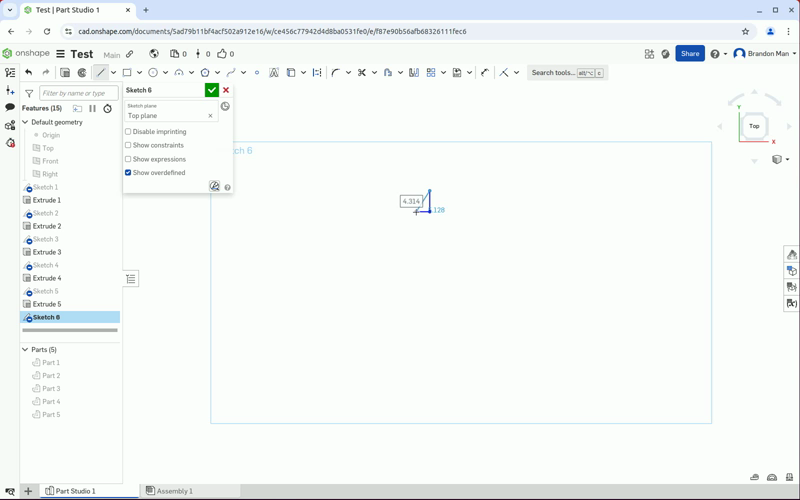
key_up(shift)
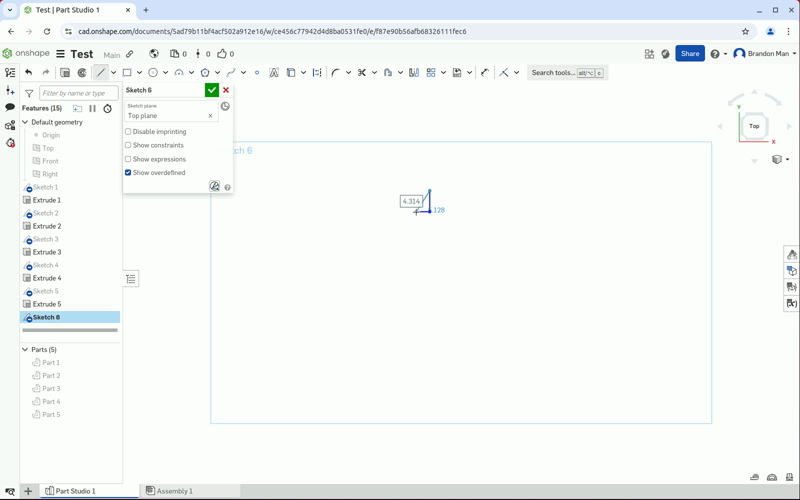
click(416, 211)
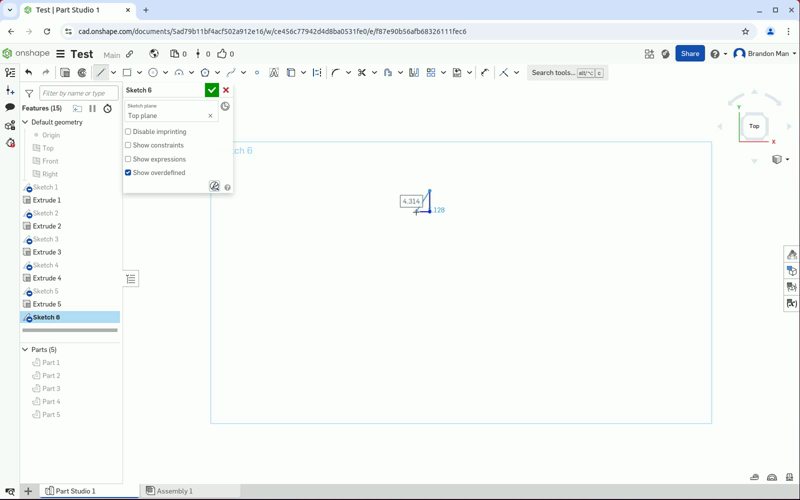
key(esc)
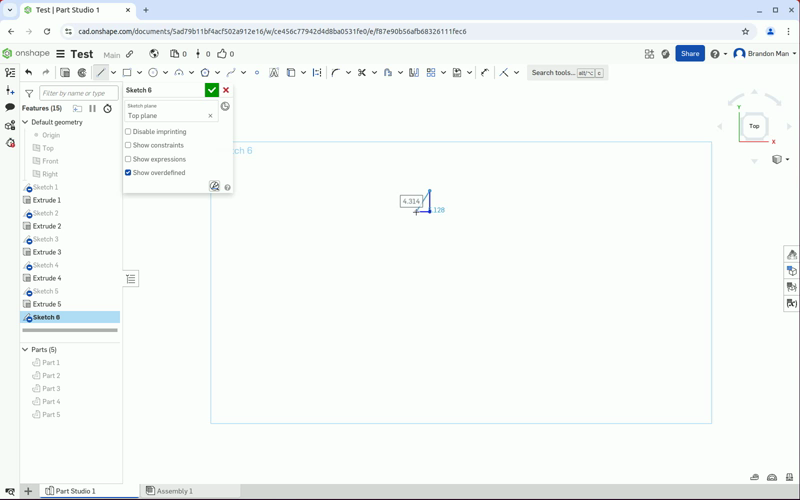
mouse_move(426, 206)
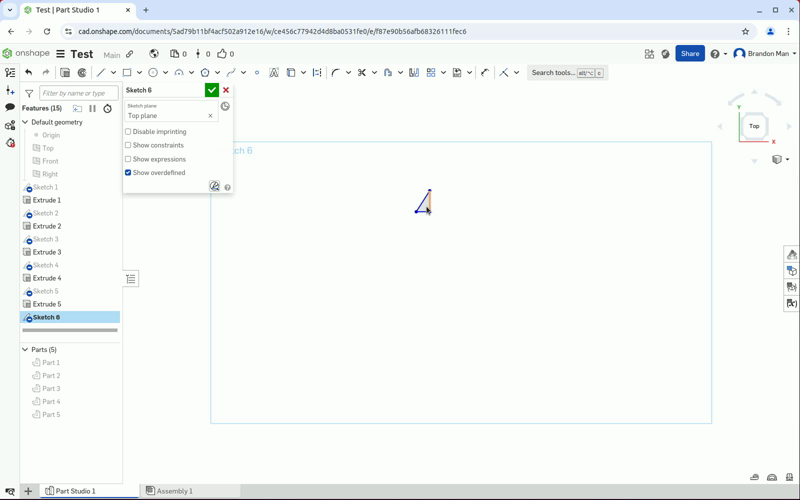
scroll(6)
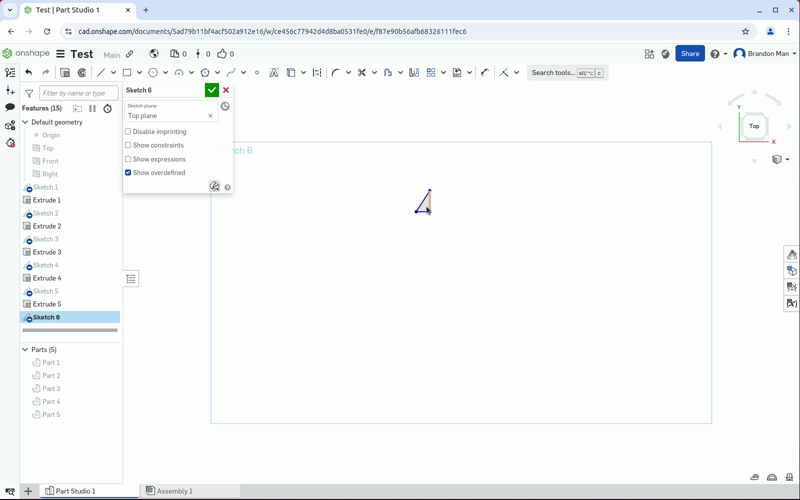
scroll(6)
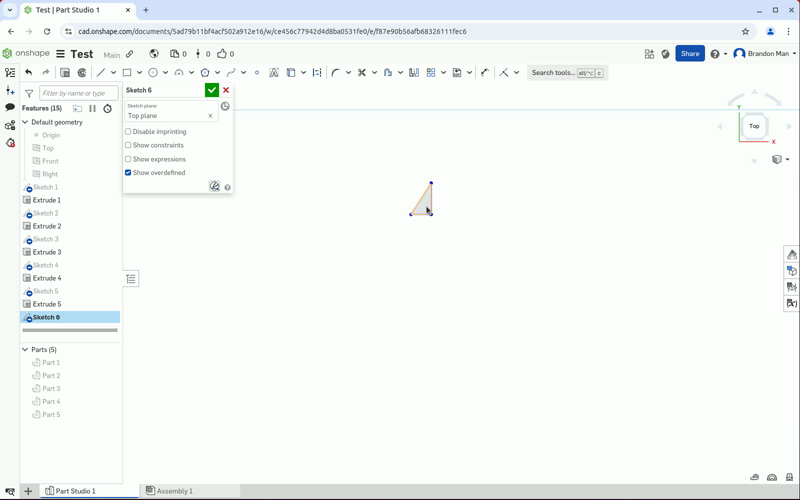
scroll(6)
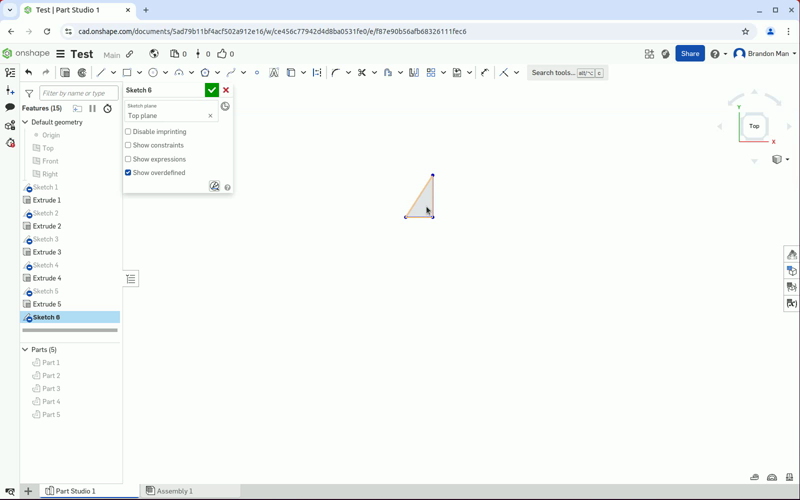
scroll(6)
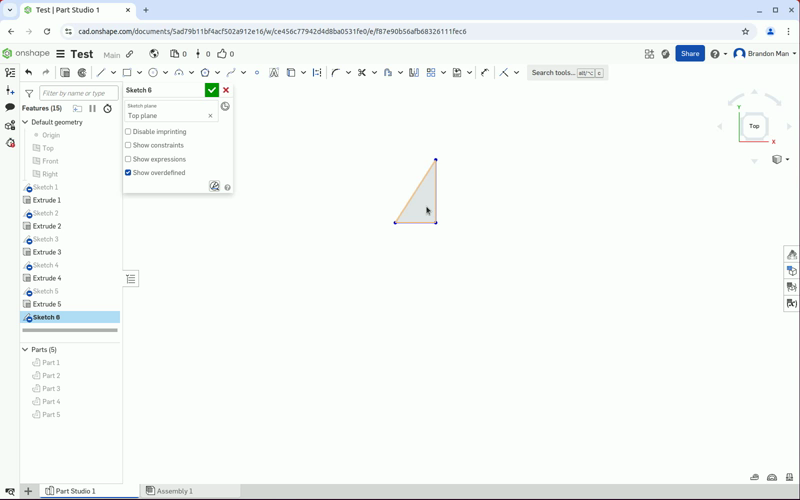
scroll(6)
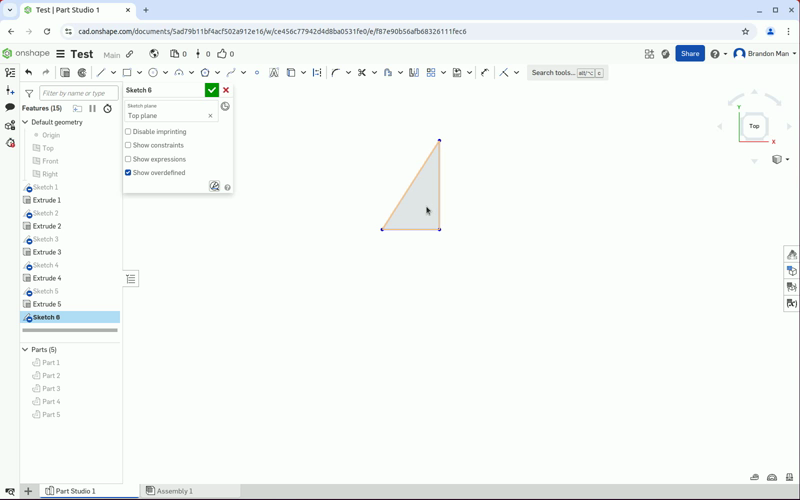
scroll(6)
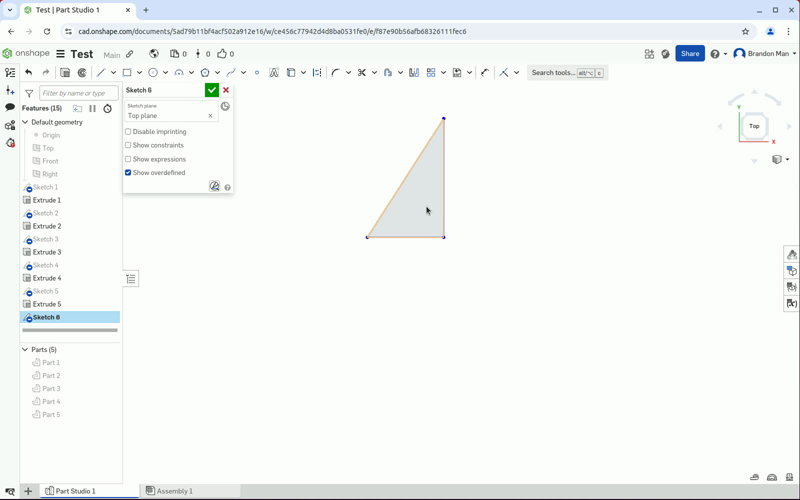
scroll(6)
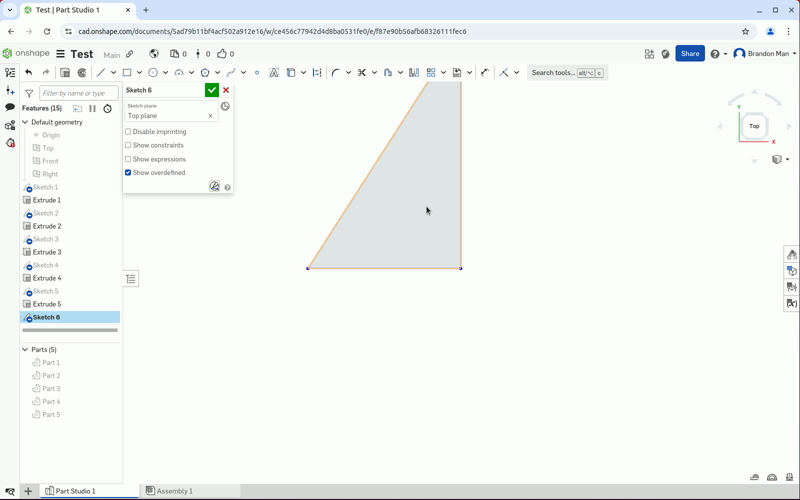
click(426, 206)
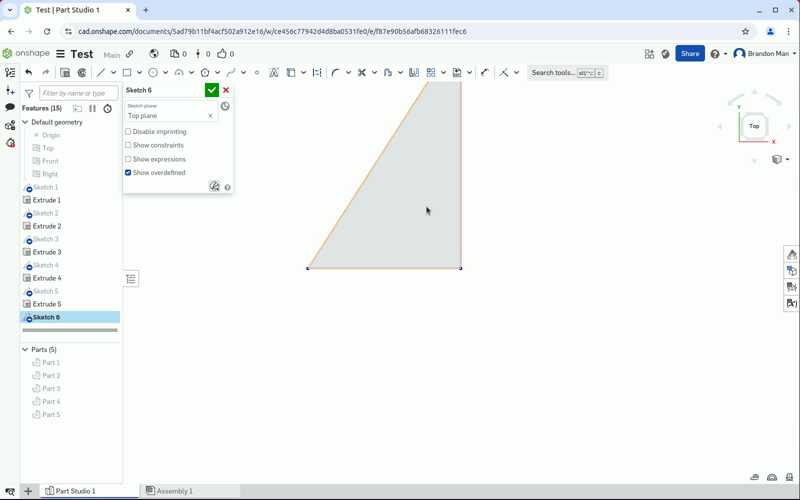
scroll(-6)
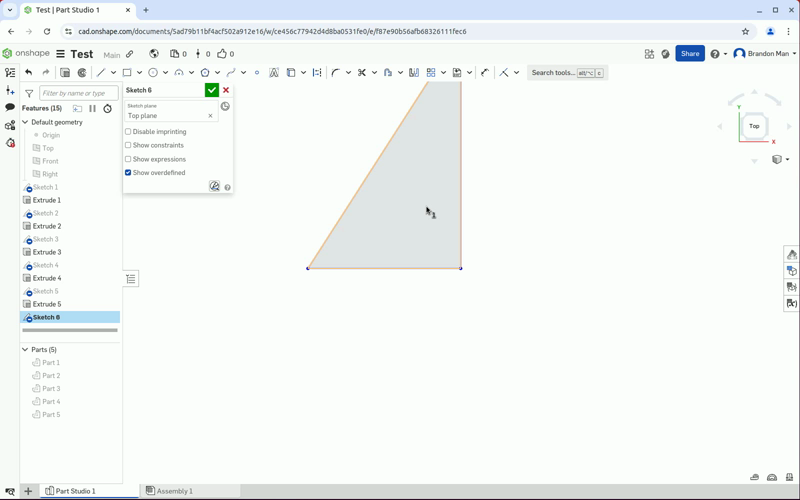
scroll(-6)
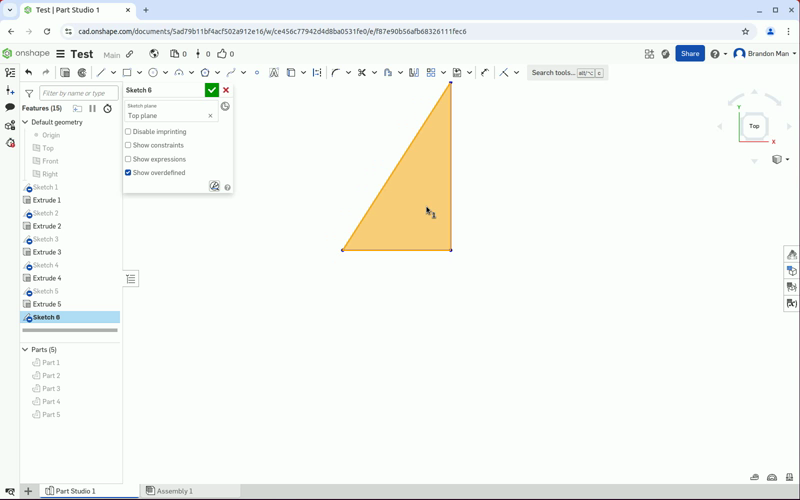
scroll(-6)
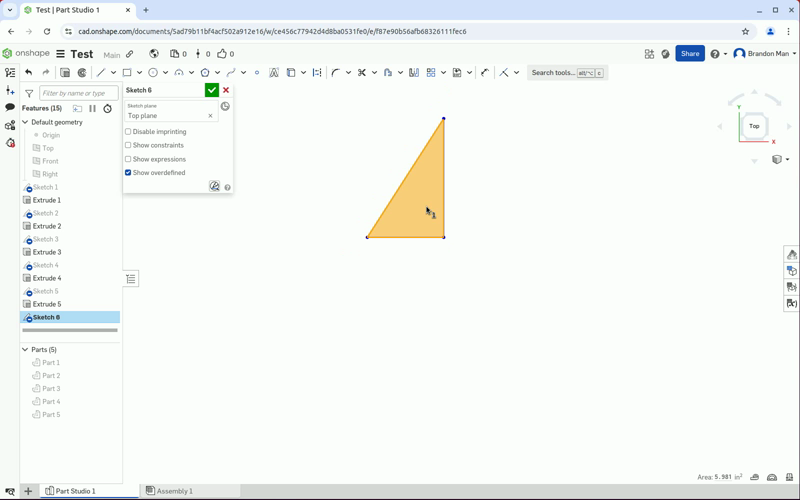
scroll(-6)
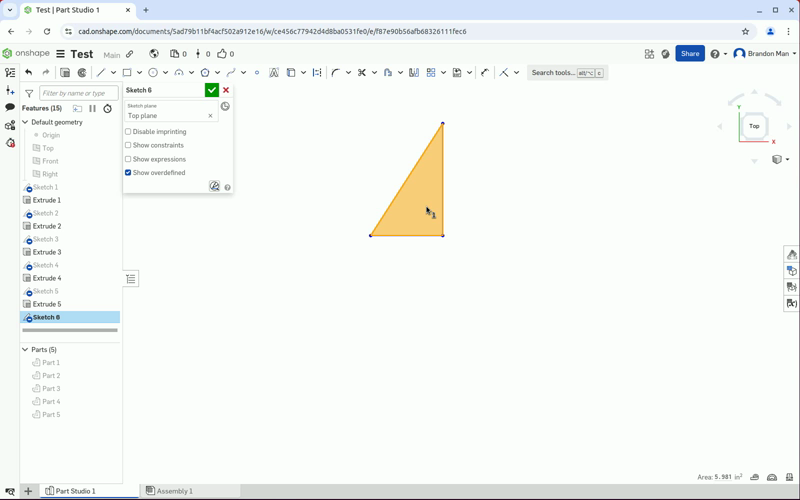
scroll(-6)
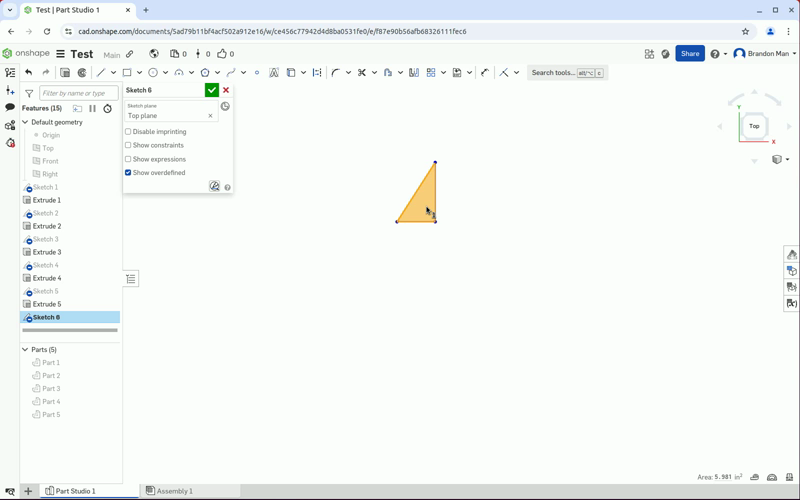
scroll(-6)
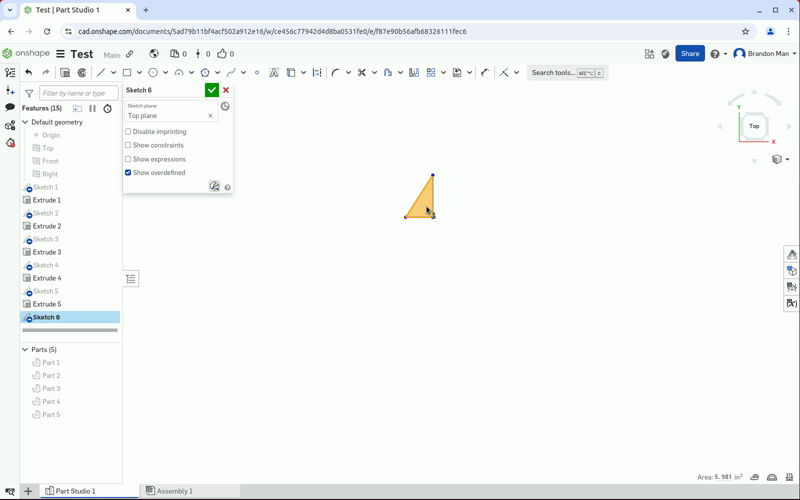
scroll(-6)
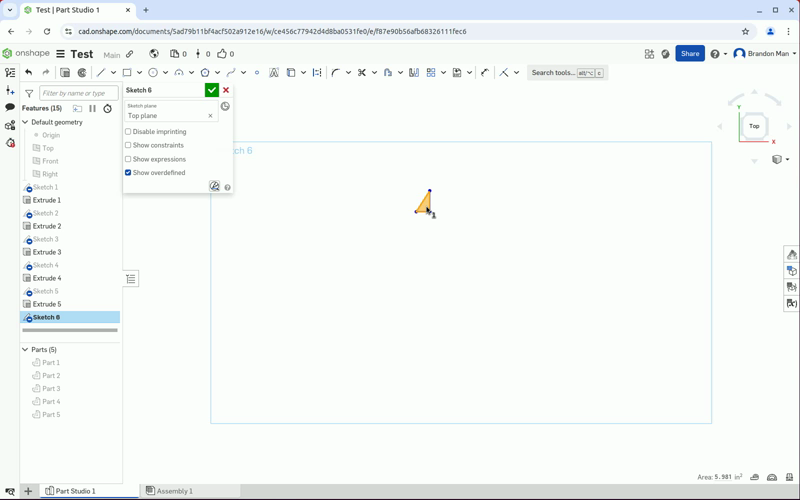
mouse_move(73, 352)
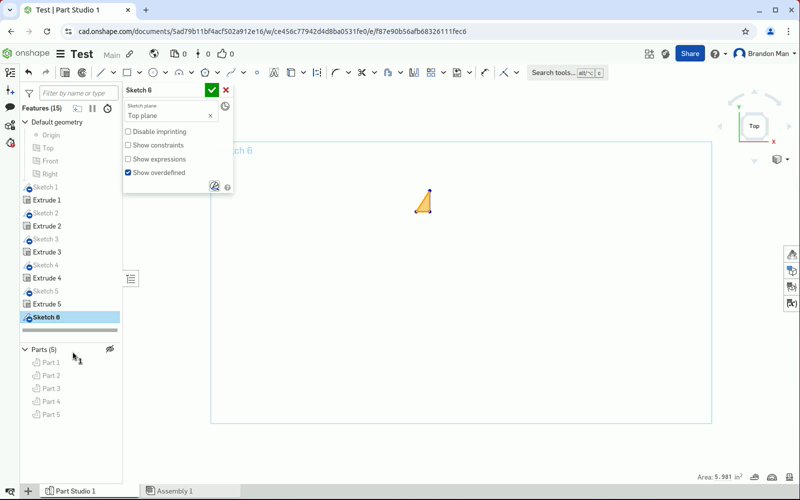
key(shift+y)
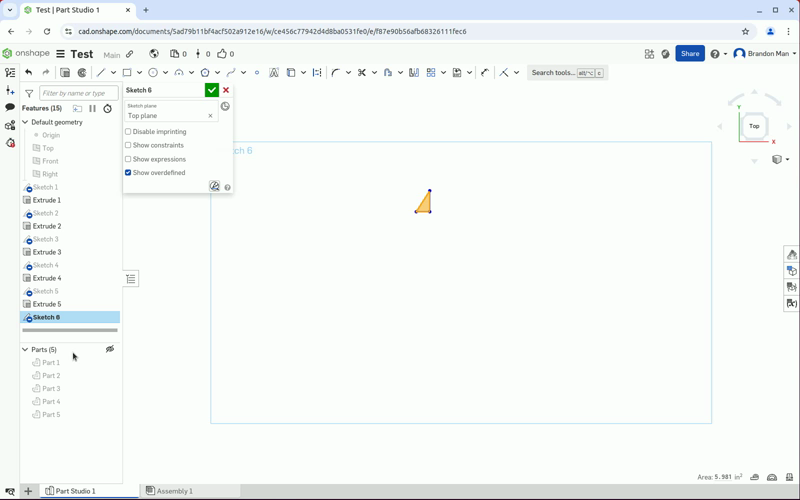
key(shift+e)
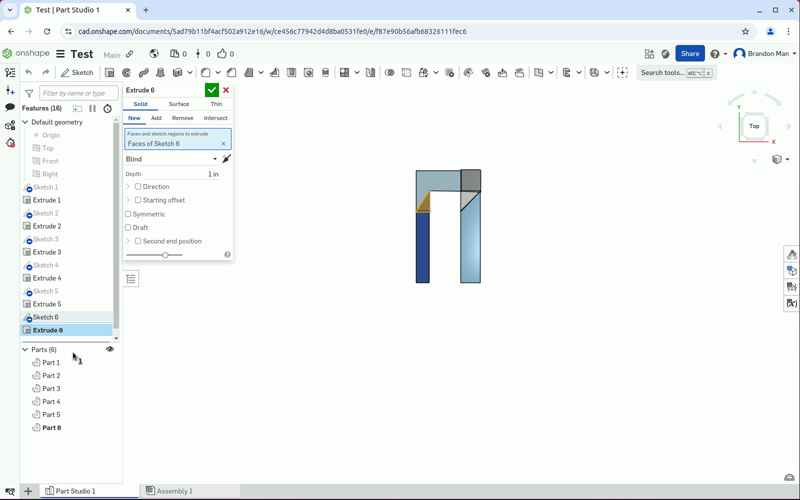
mouse_move(143, 106)
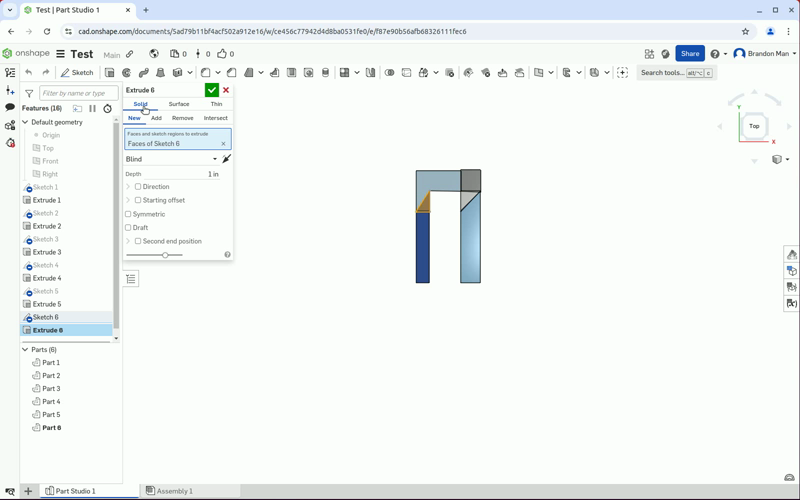
click(143, 106)
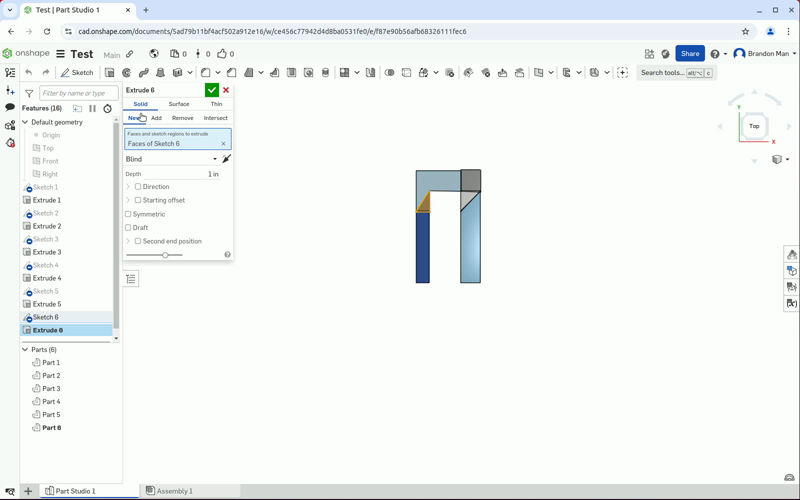
mouse_move(137, 120)
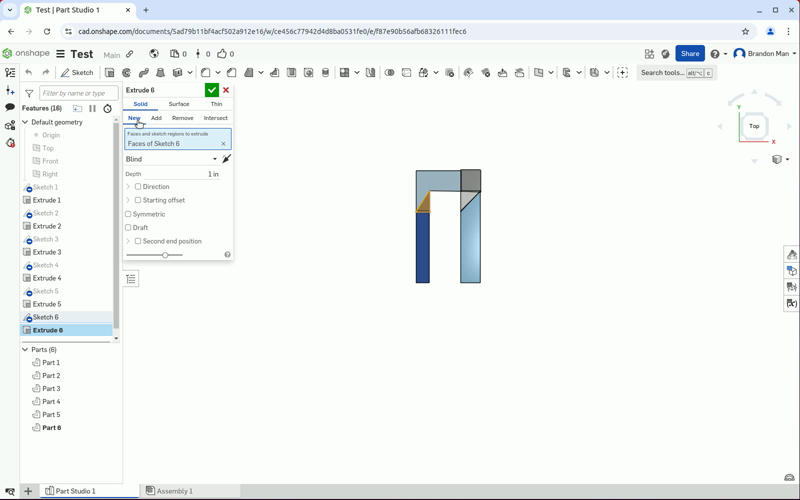
click(137, 120)
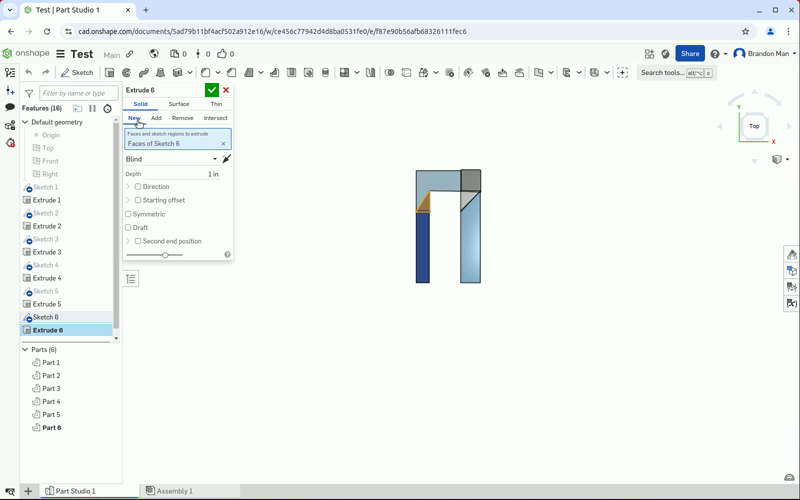
key(tab, 4)
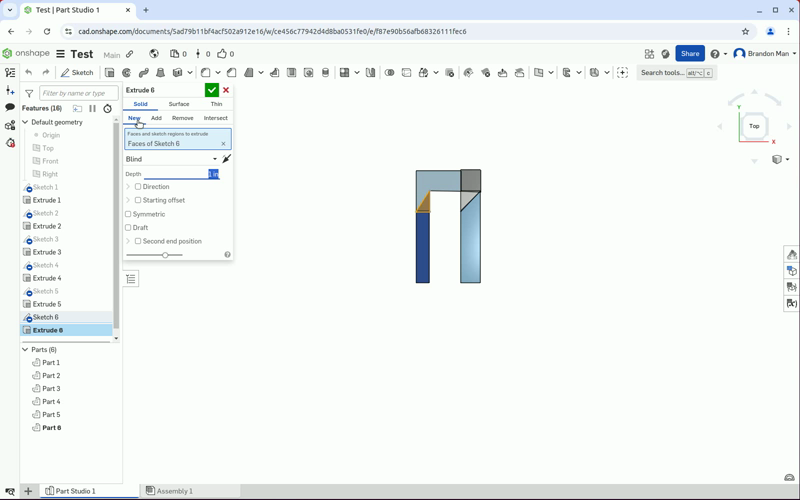
text(8.425)
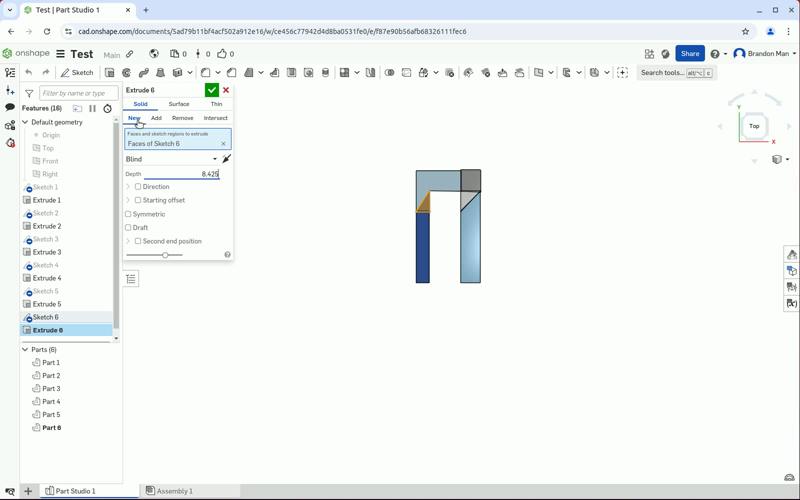
key(enter)
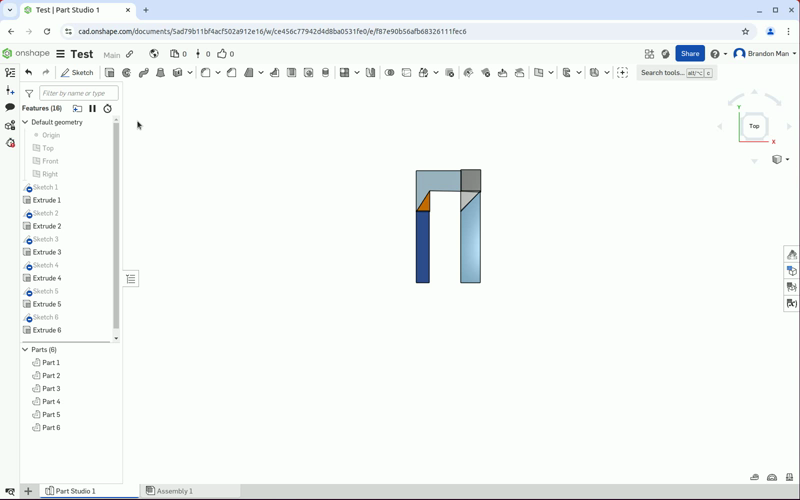
key(shift+h)
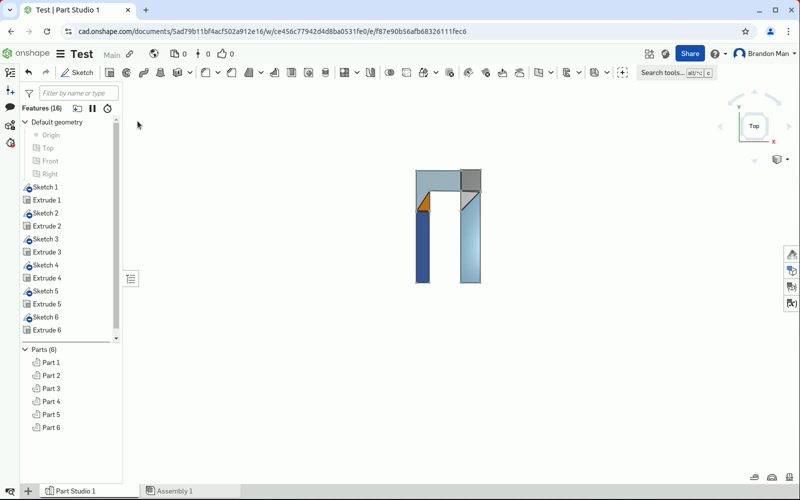
key(shift+h)
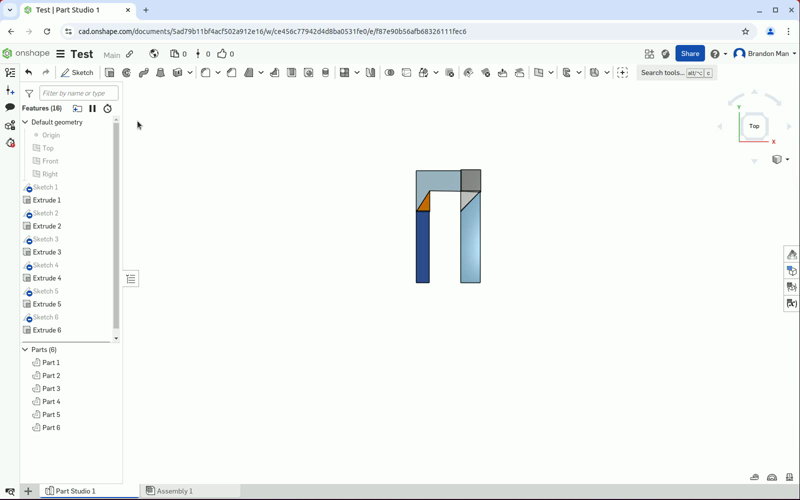
mouse_move(69, 189)
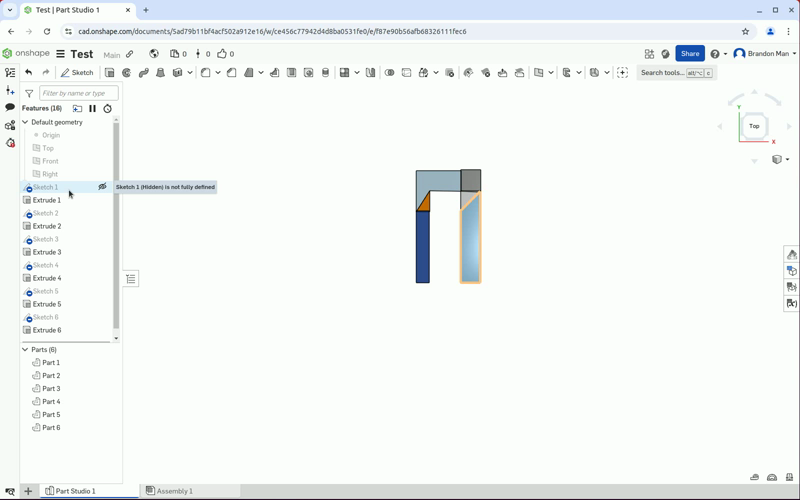
click(69, 189)
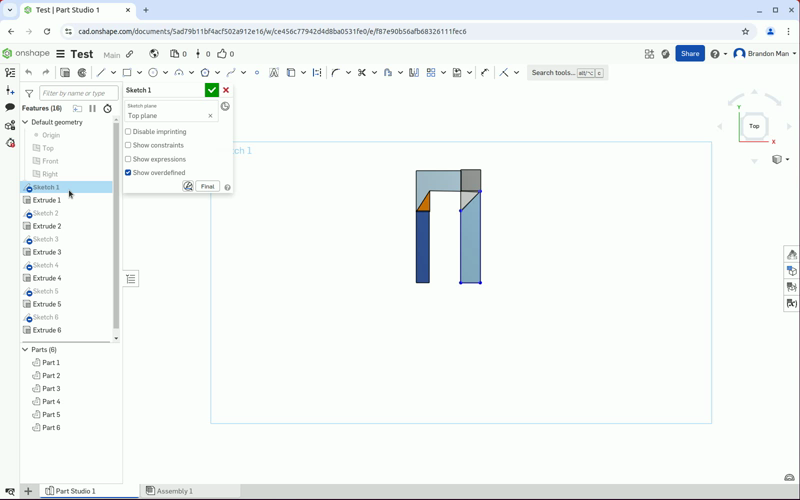
mouse_move(229, 92)
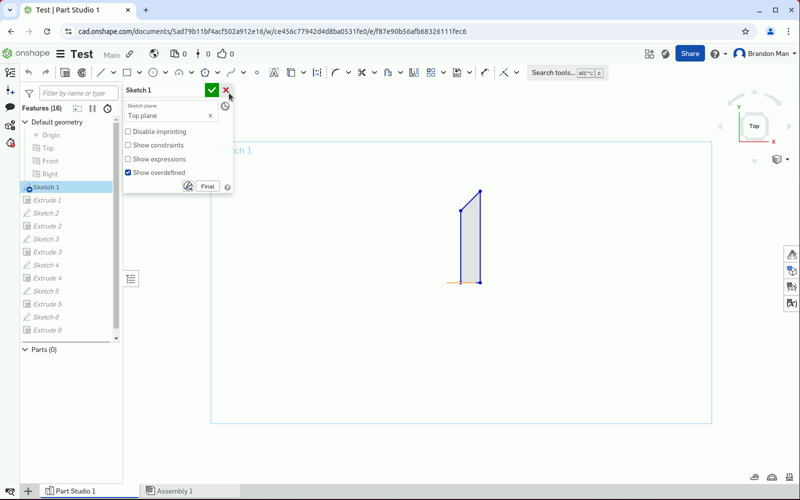
click(229, 92)
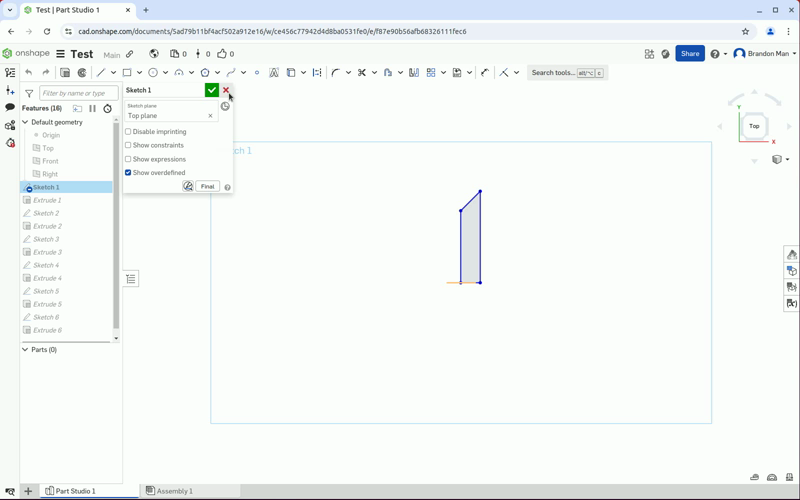
key(shift+s)
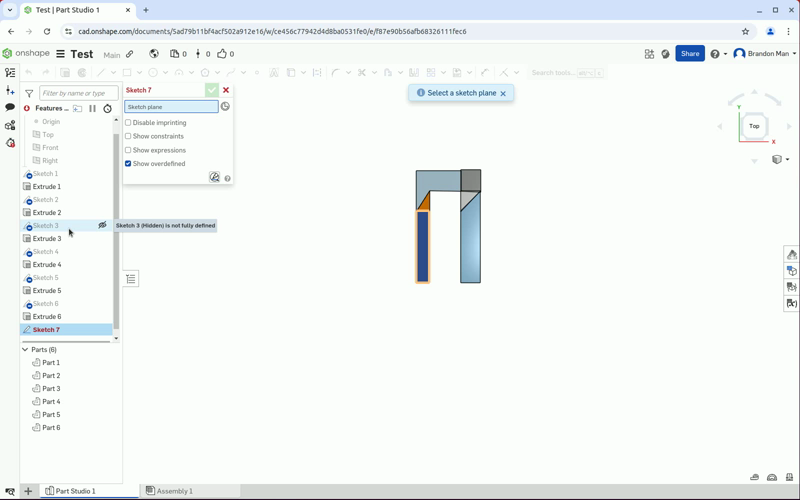
scroll(3)
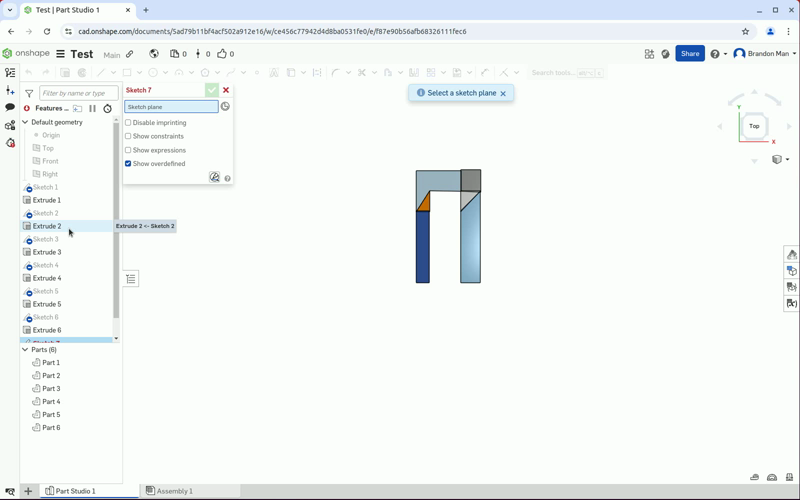
mouse_move(69, 150)
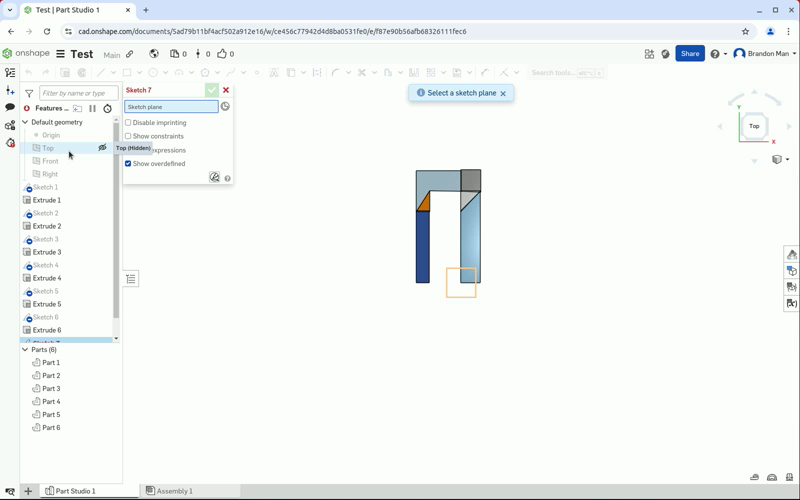
click(69, 150)
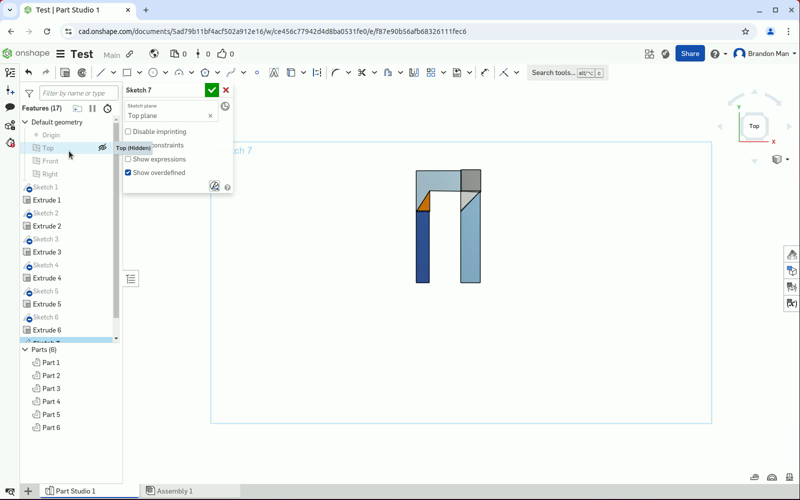
mouse_move(73, 352)
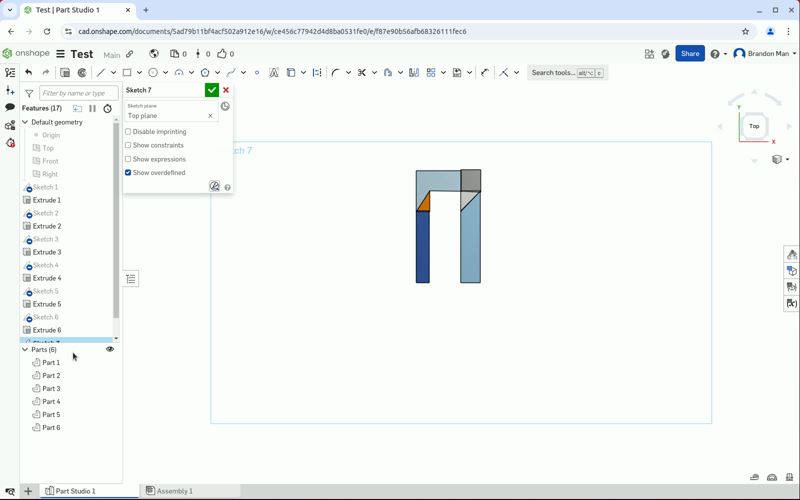
key(y)
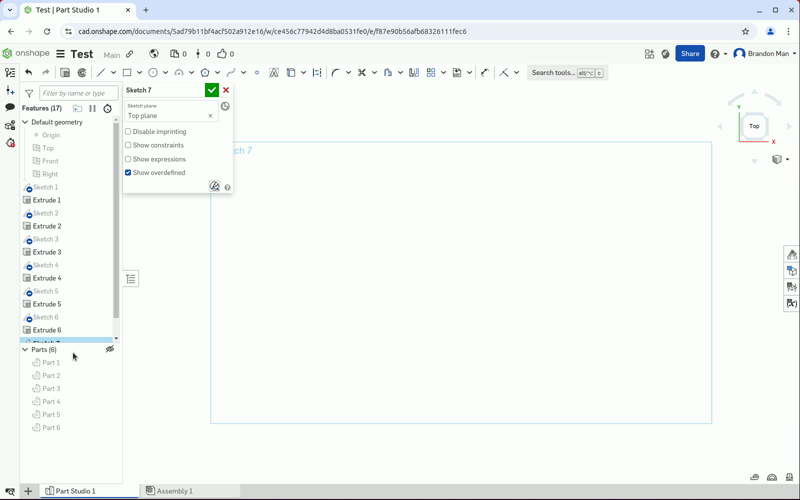
key(l)
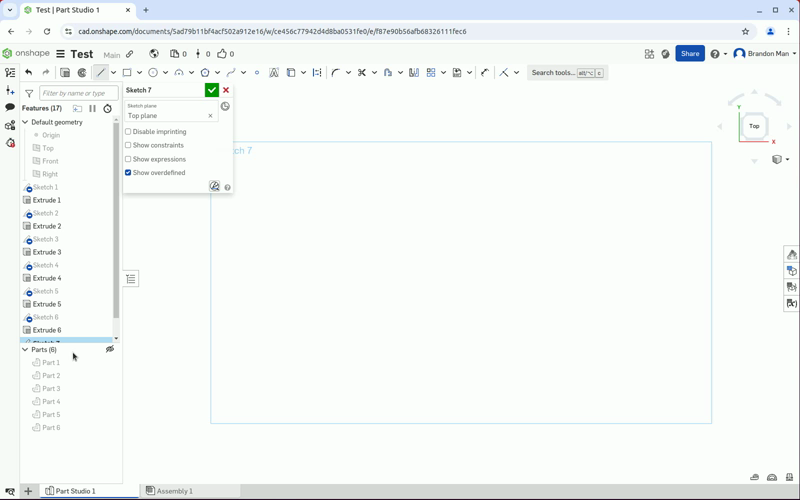
key_down(shift)
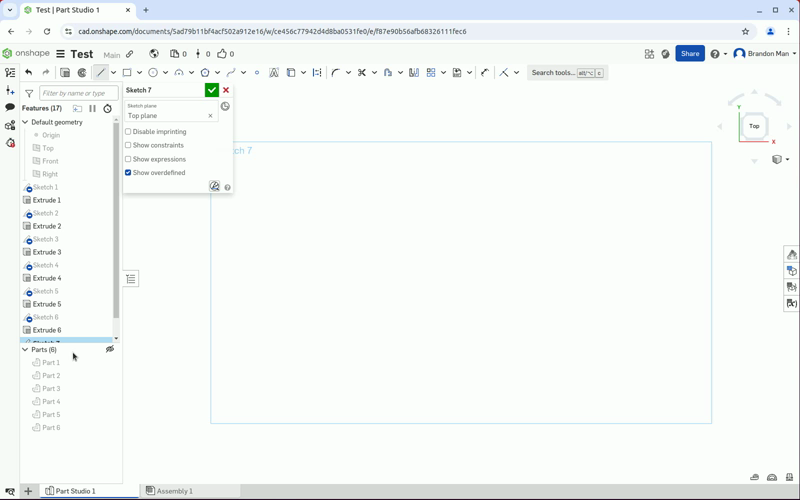
mouse_move(429, 282)
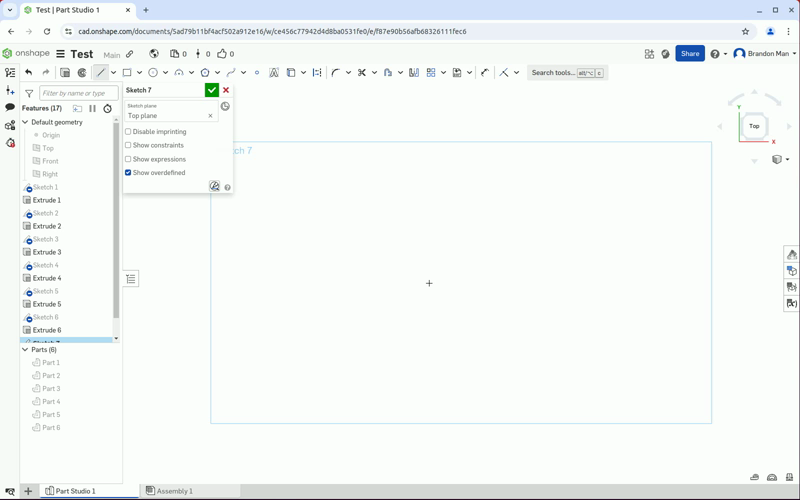
click(429, 282)
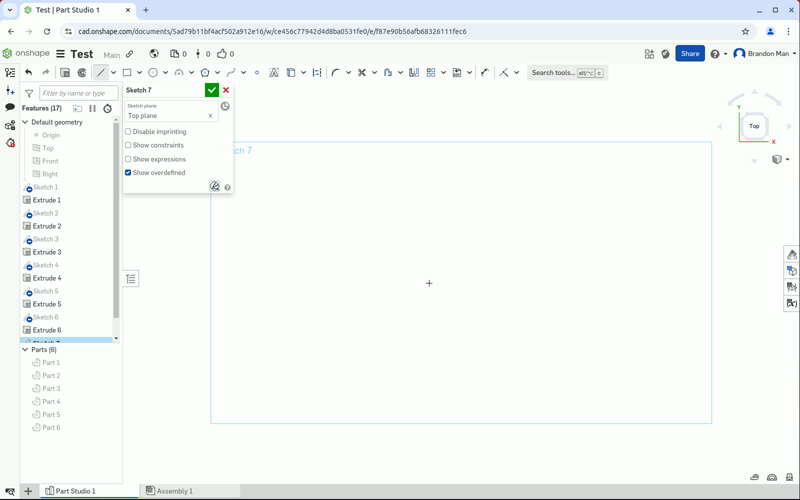
key_up(shift)
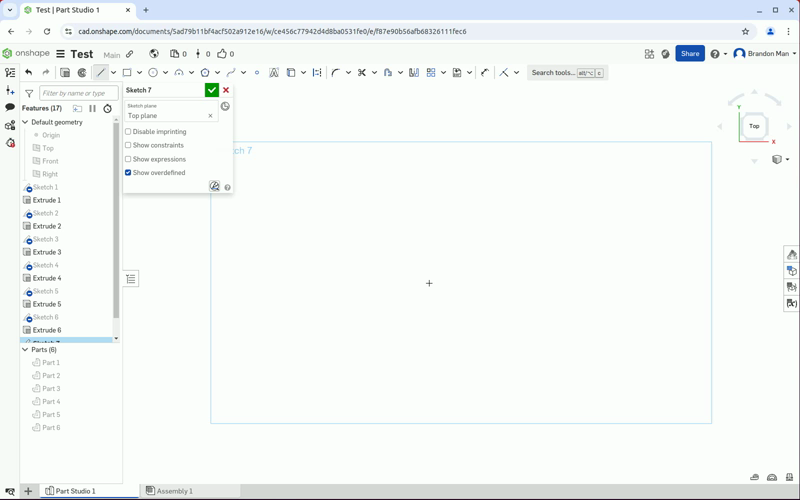
key_down(shift)
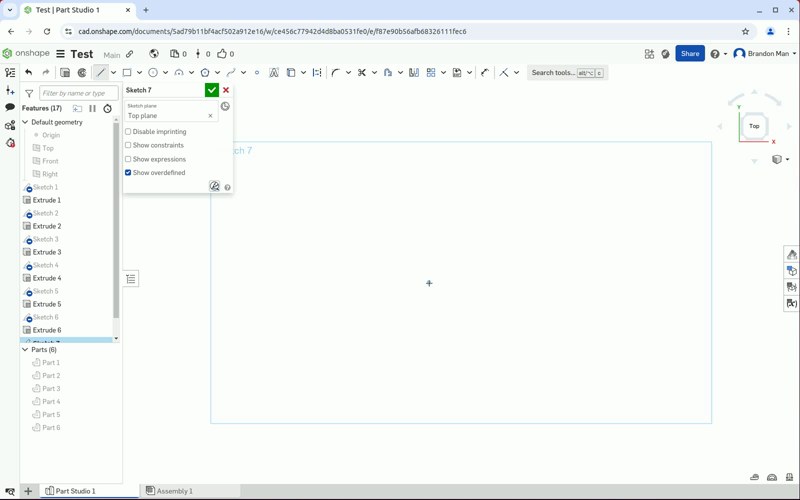
mouse_move(459, 282)
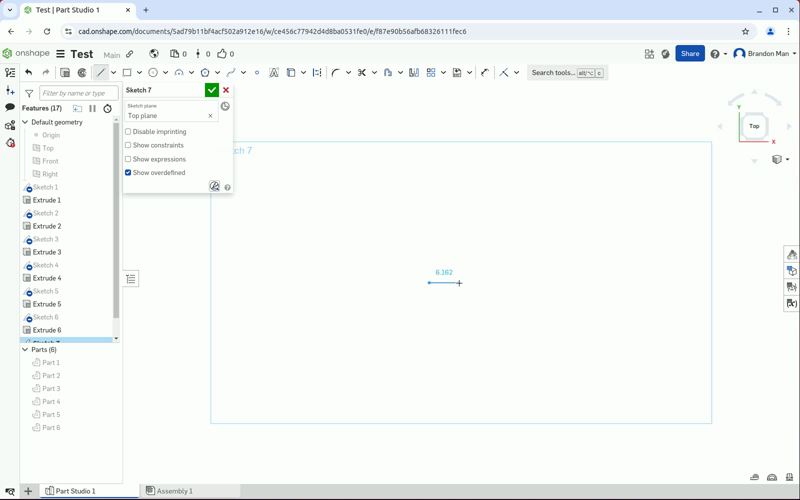
mouse_move(460, 282)
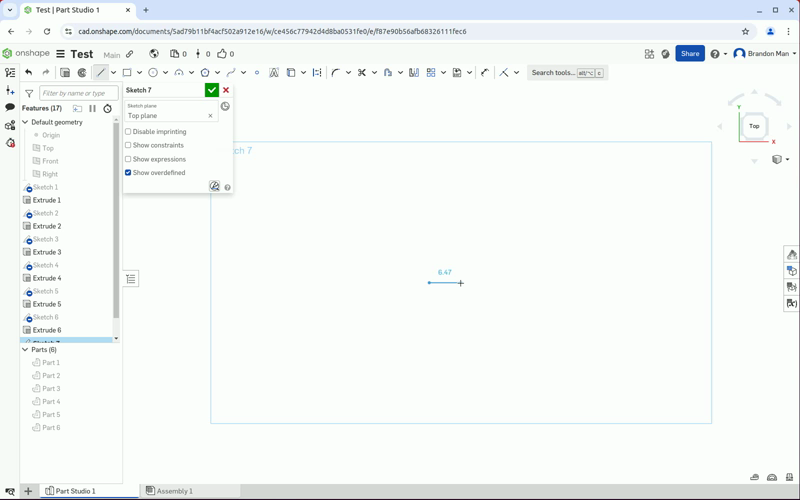
click(460, 282)
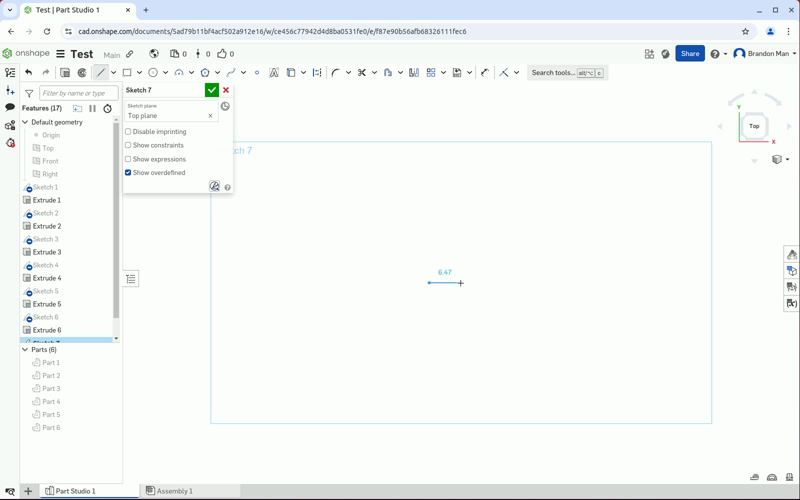
key_up(shift)
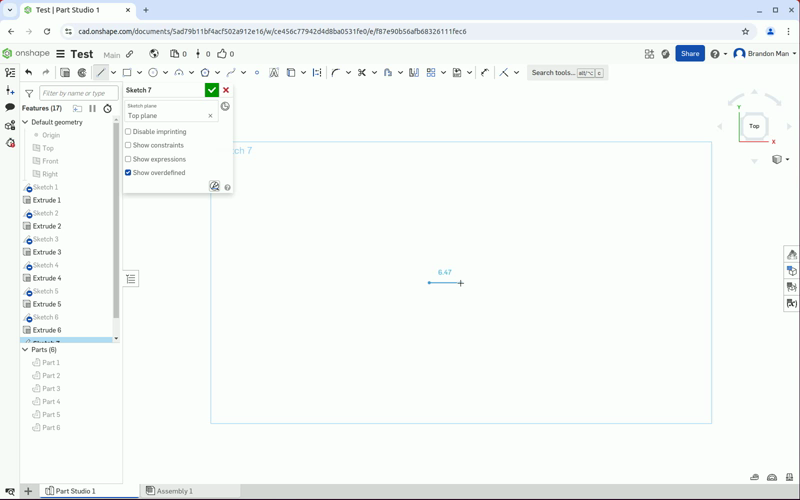
key_down(shift)
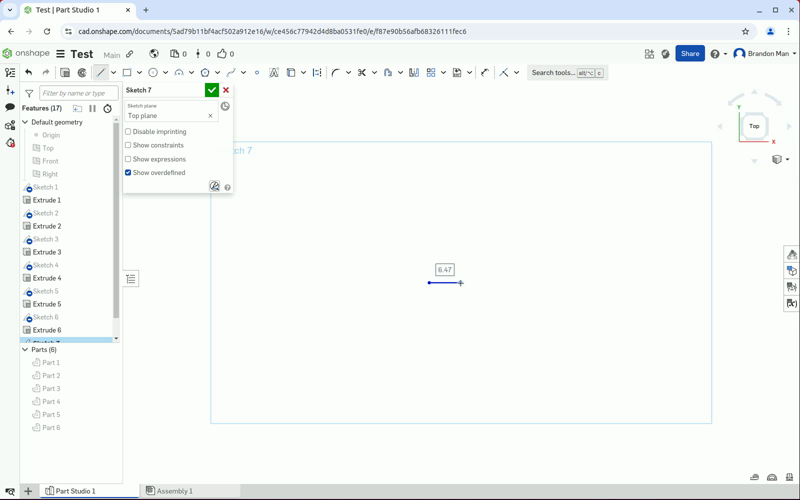
mouse_move(460, 210)
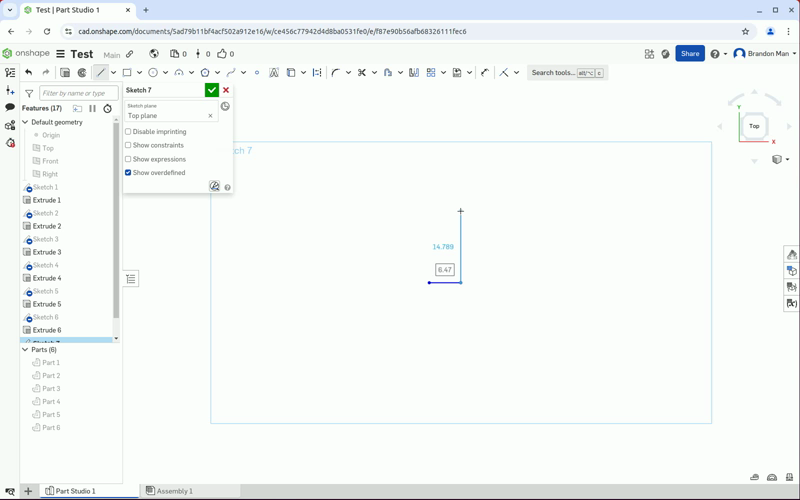
click(460, 210)
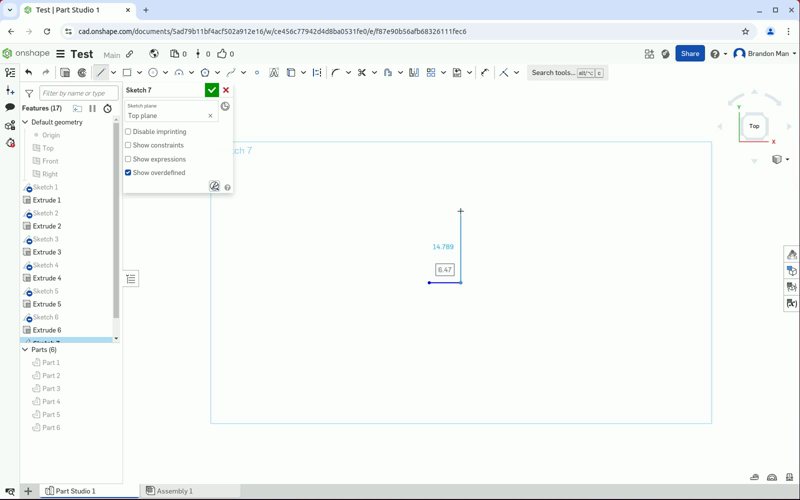
key_up(shift)
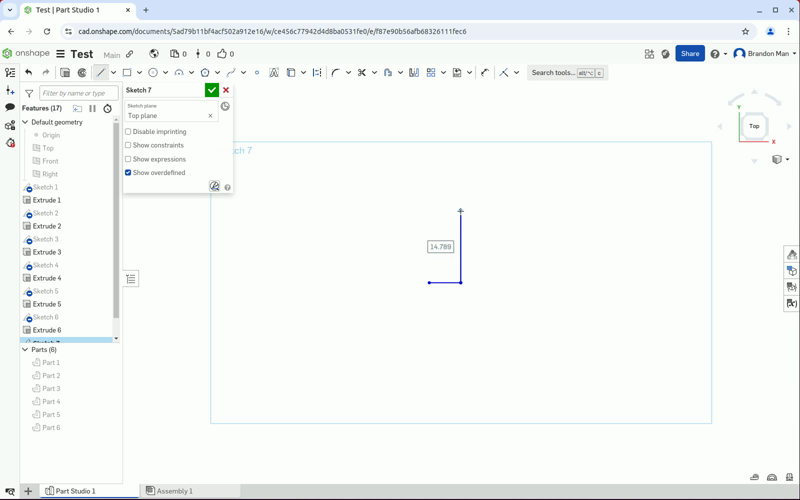
key_down(shift)
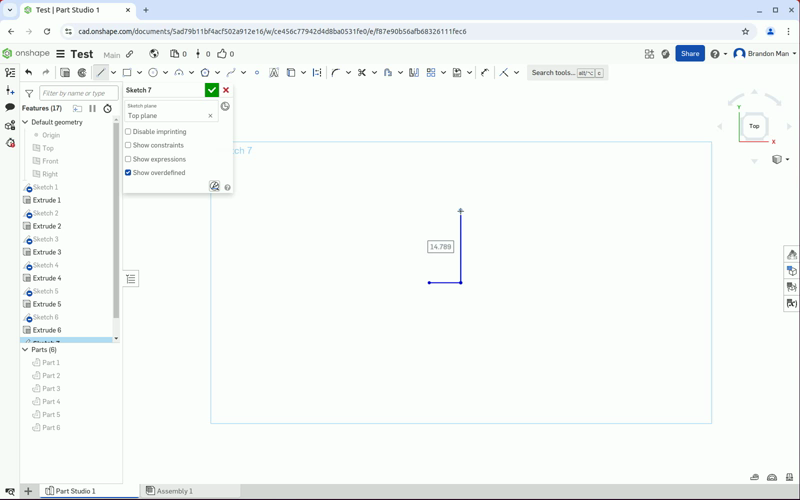
mouse_move(490, 210)
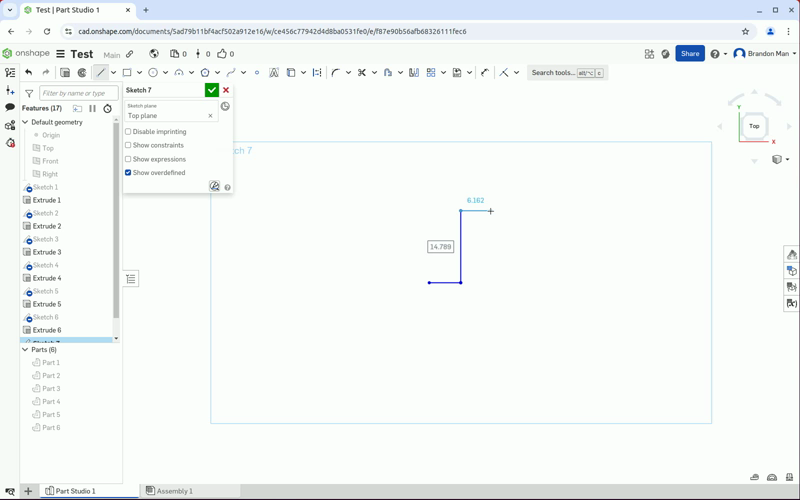
mouse_move(429, 210)
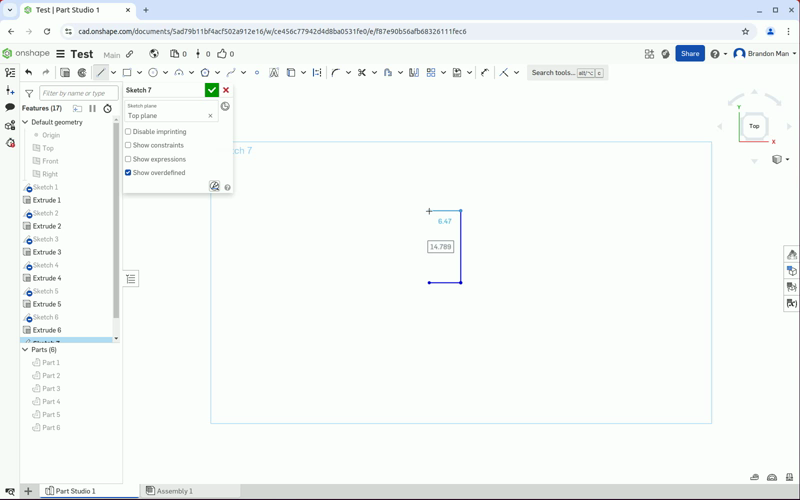
click(429, 210)
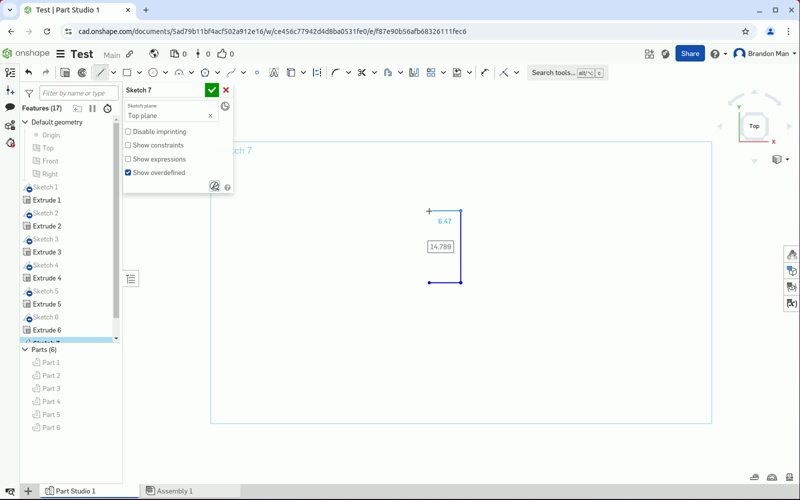
key_up(shift)
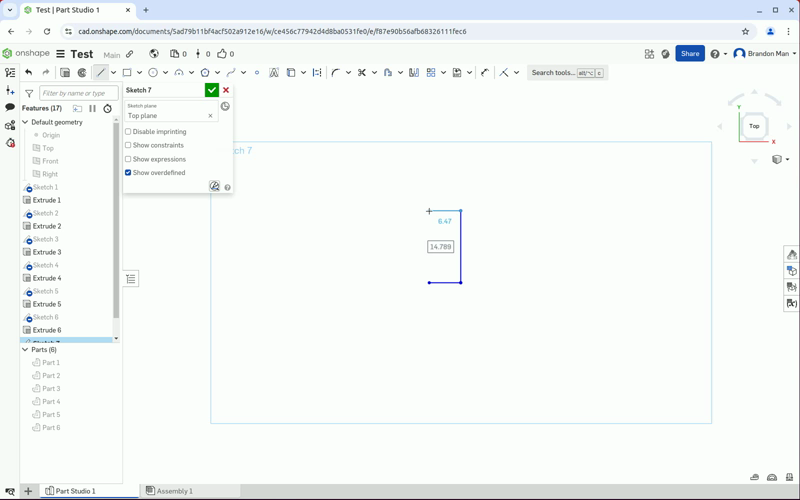
key_down(shift)
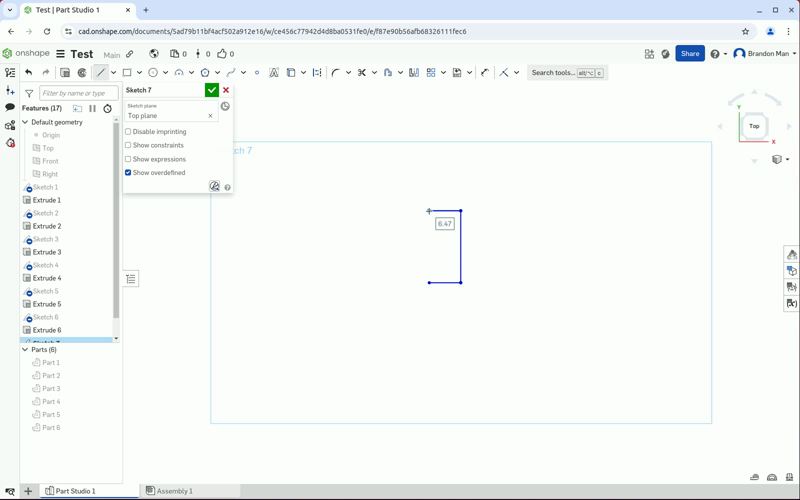
mouse_move(429, 282)
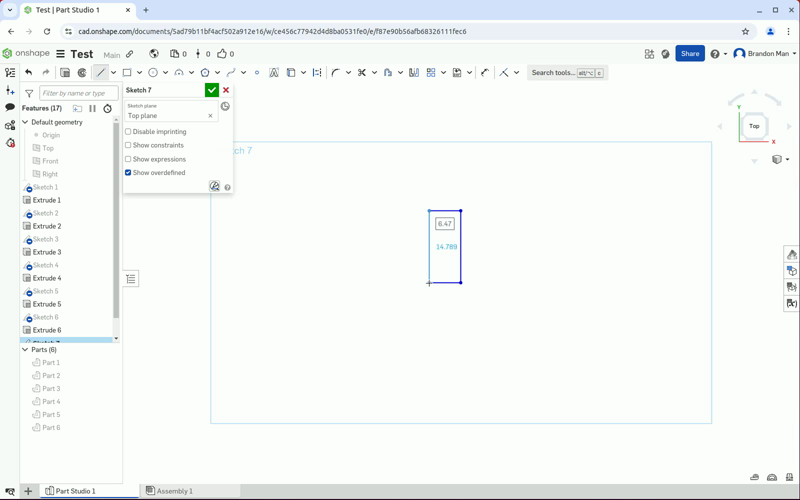
key_up(shift)
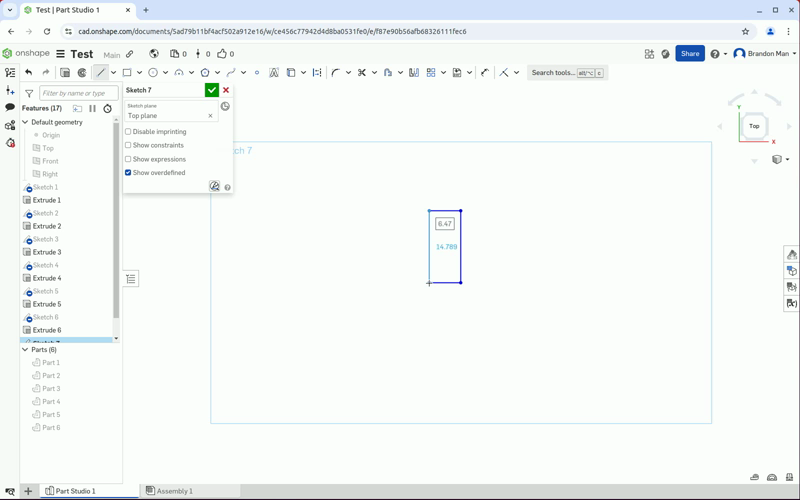
click(429, 282)
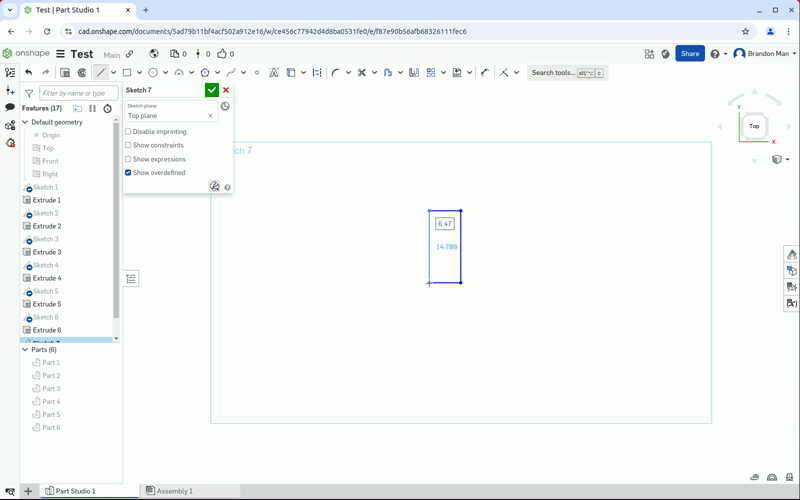
key(esc)
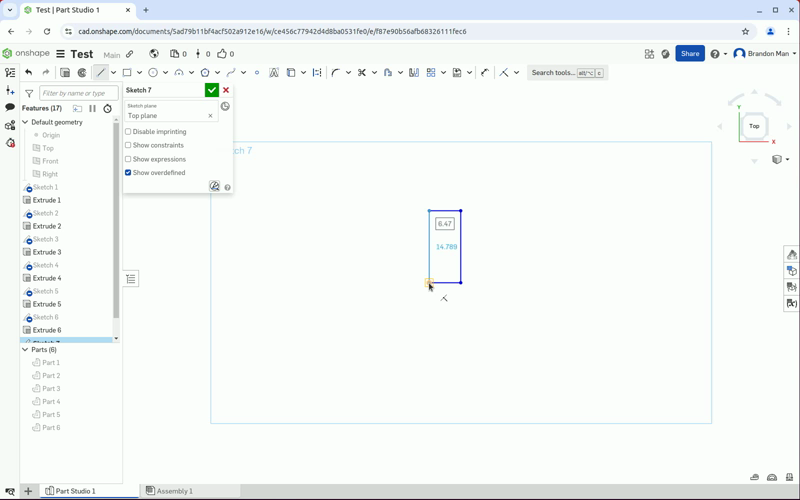
mouse_move(434, 242)
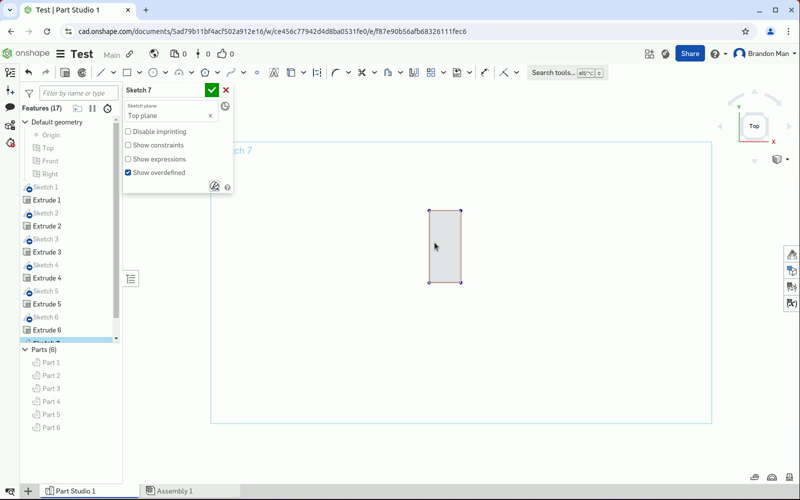
click(434, 242)
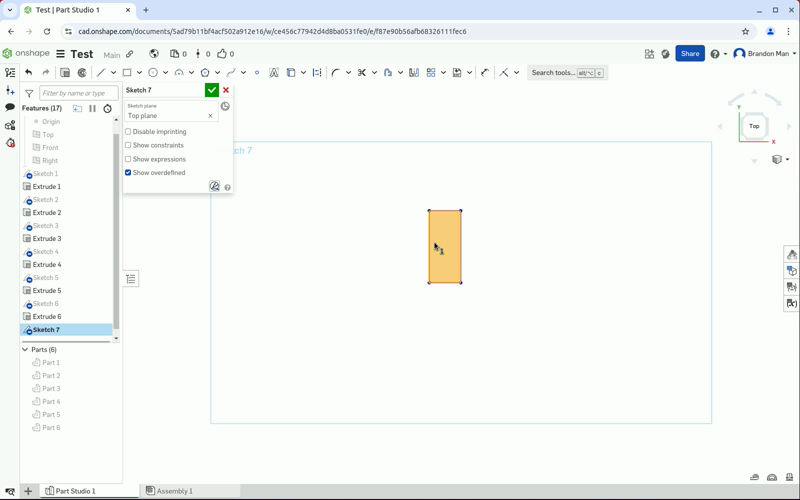
mouse_move(73, 352)
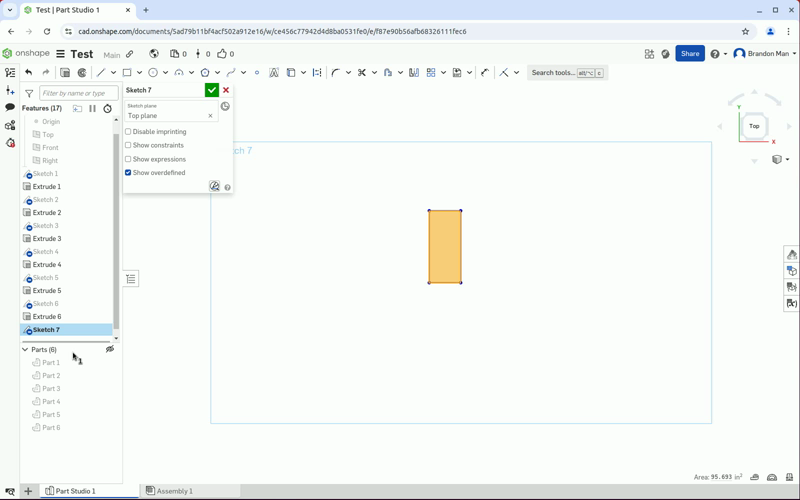
key(shift+y)
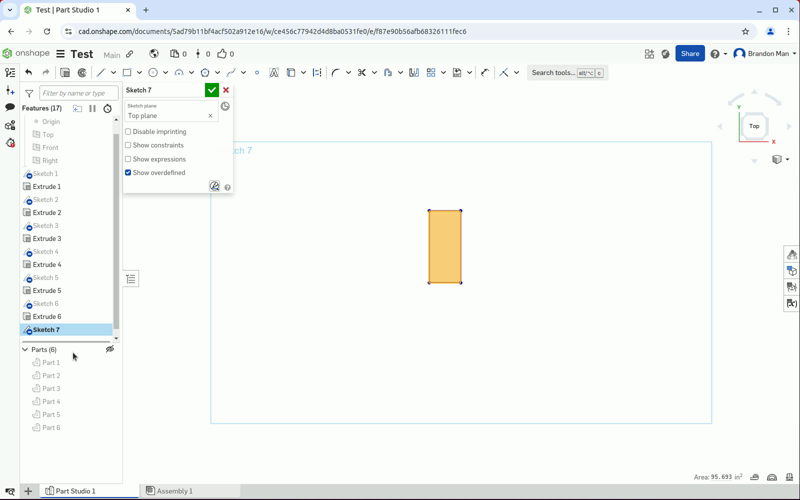
key(shift+e)
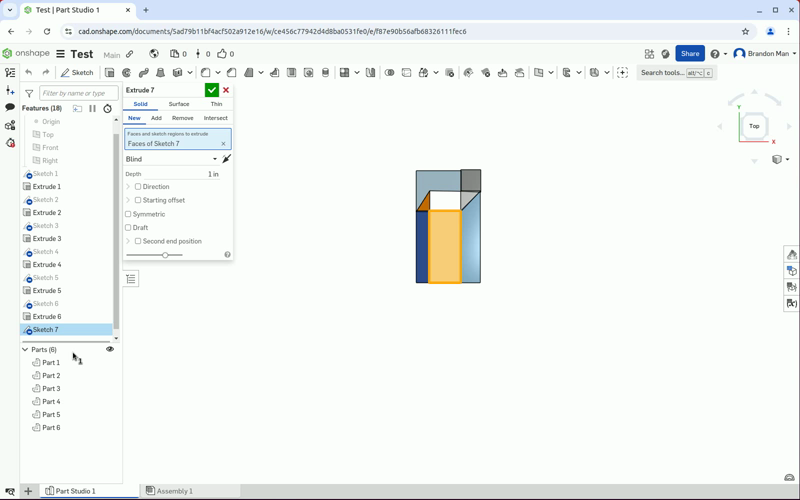
mouse_move(143, 106)
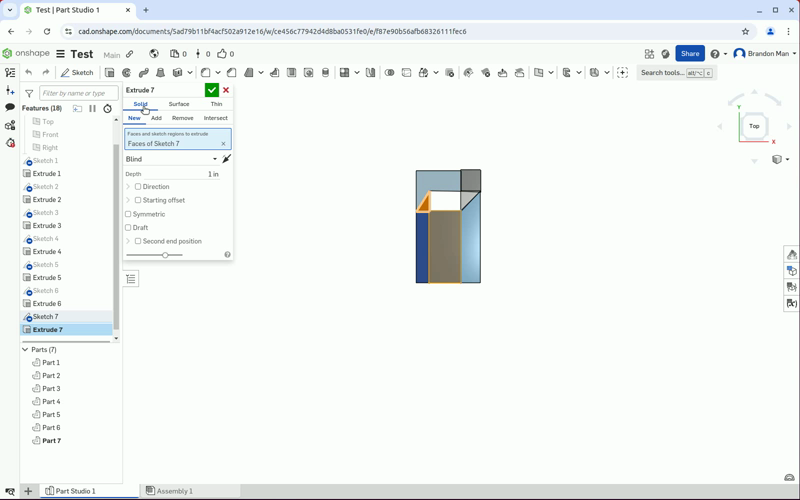
click(143, 106)
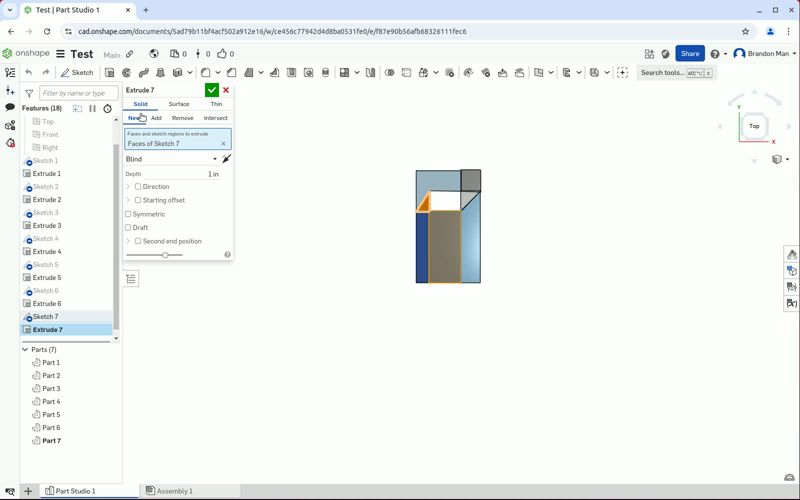
mouse_move(137, 120)
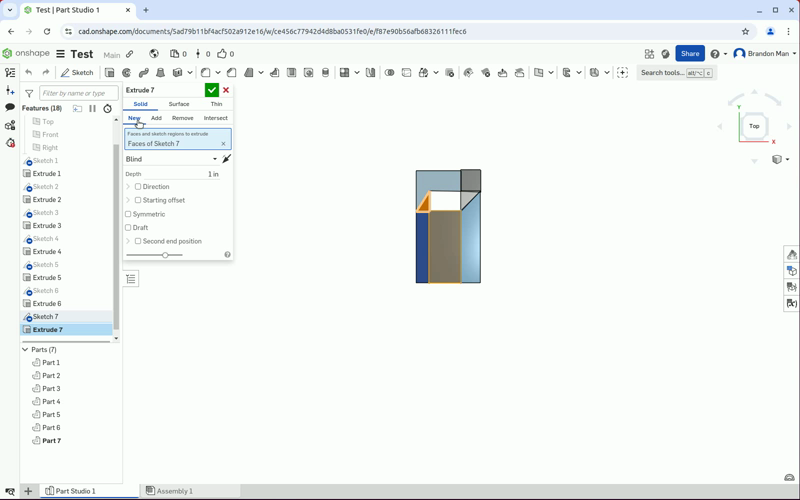
click(137, 120)
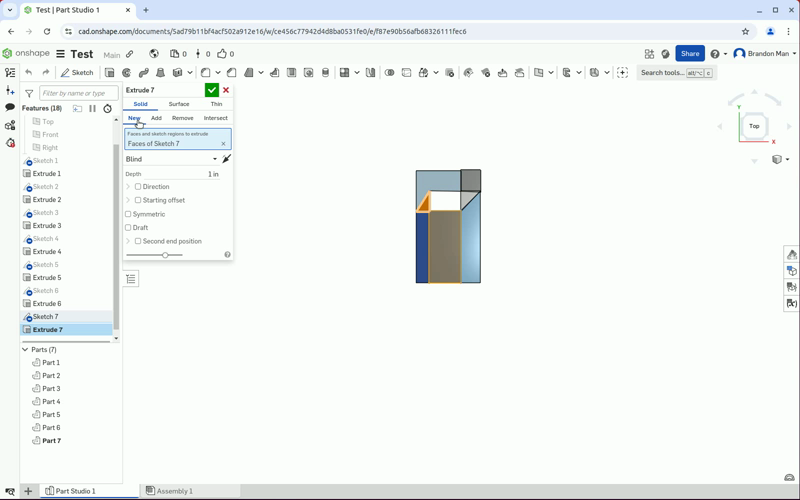
key(tab, 4)
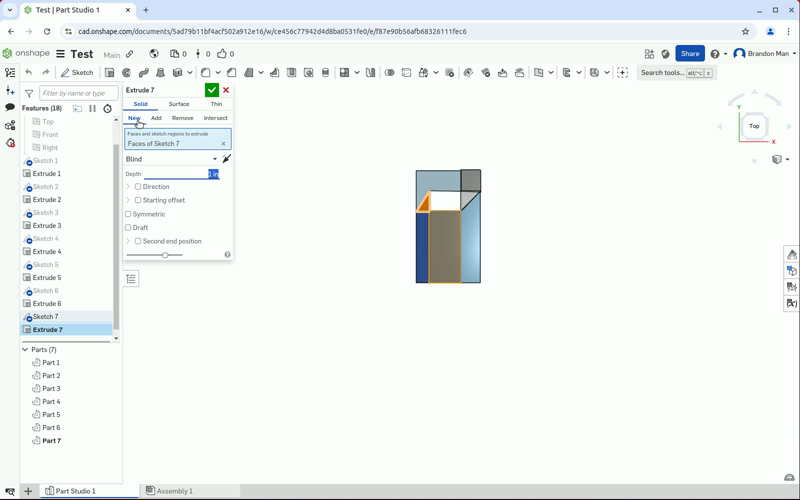
text(8.425)
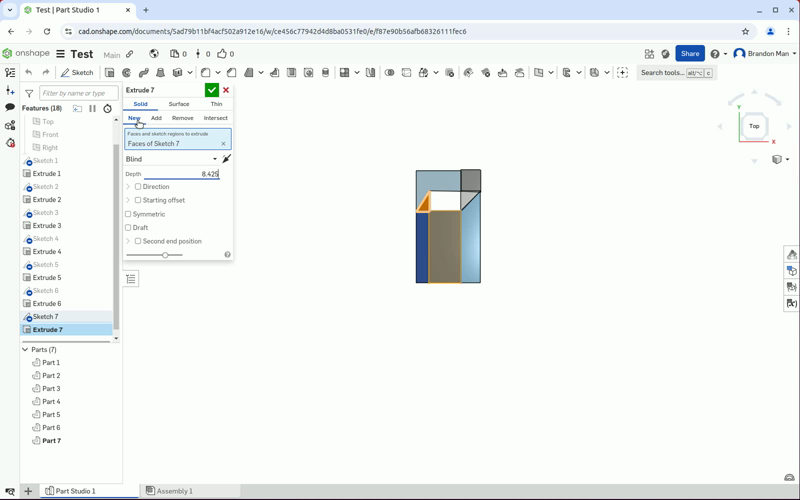
key(enter)
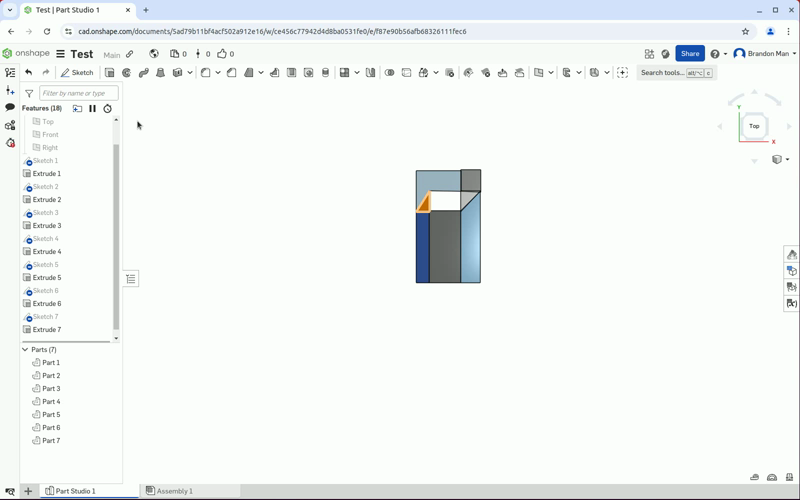
key(shift+h)
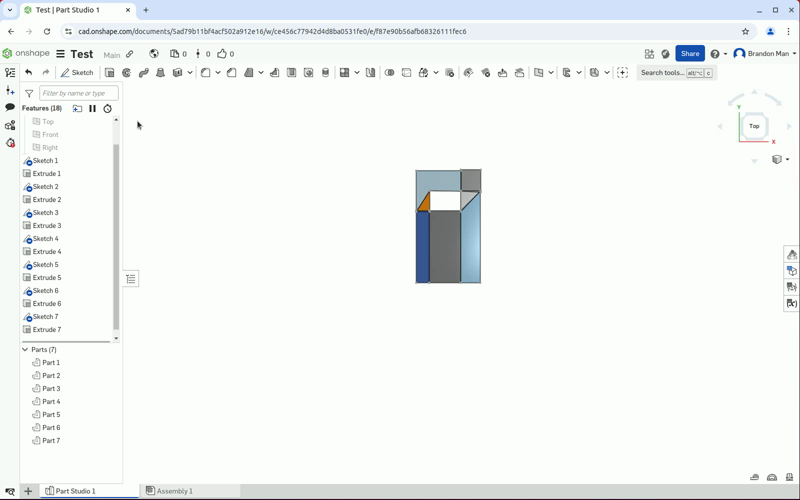
key(shift+h)
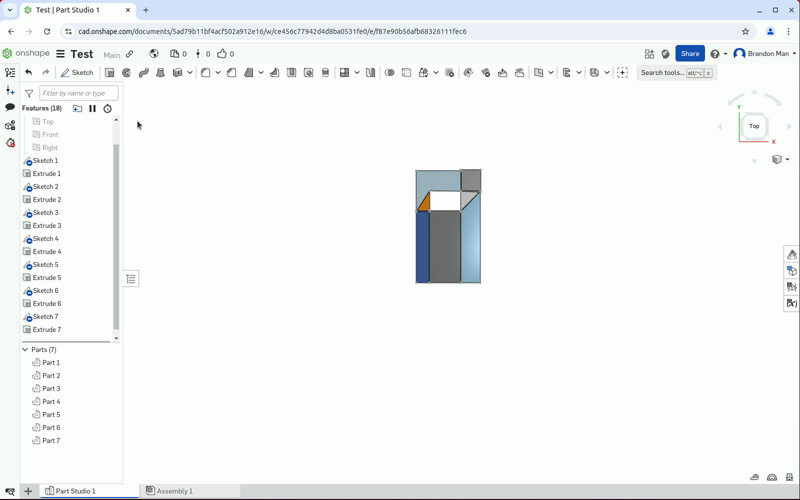
key(shift+7)
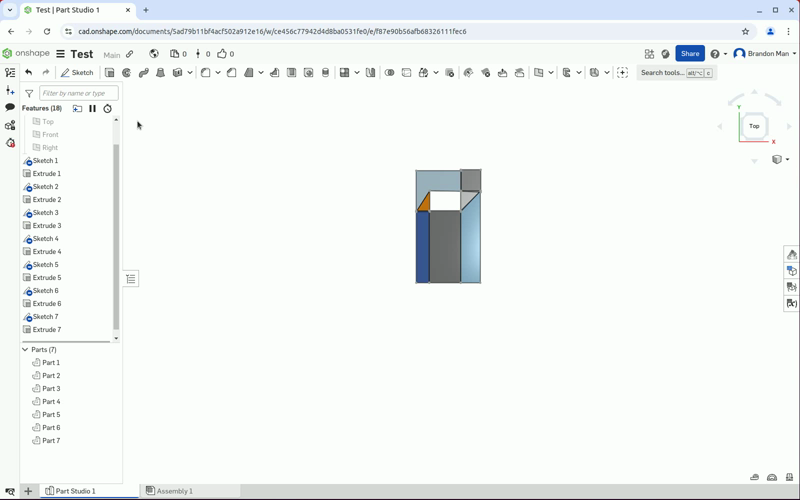
key(up, 3)
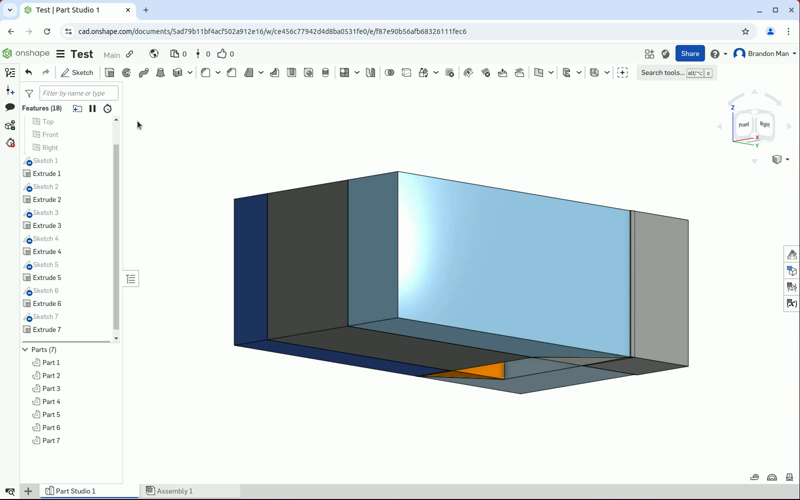
key(left, 3)
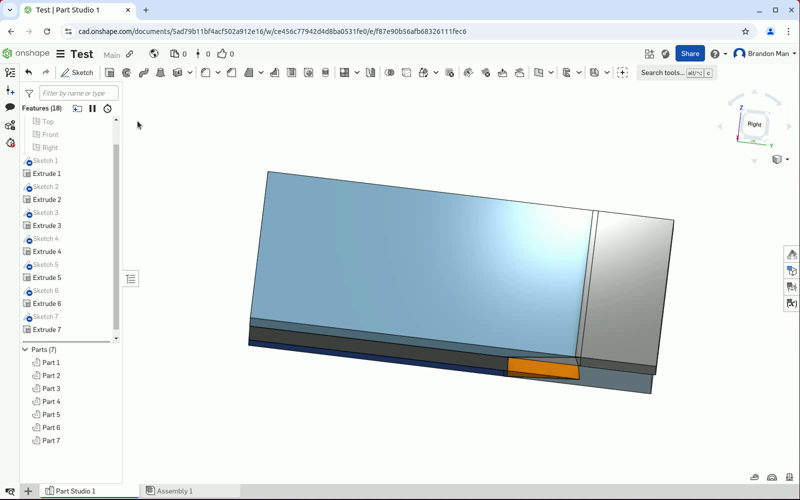
key(right, 3)
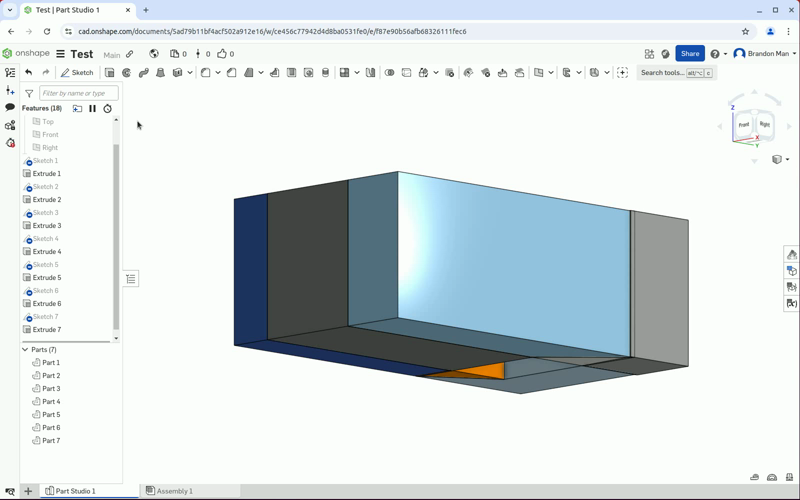
key(down, 3)
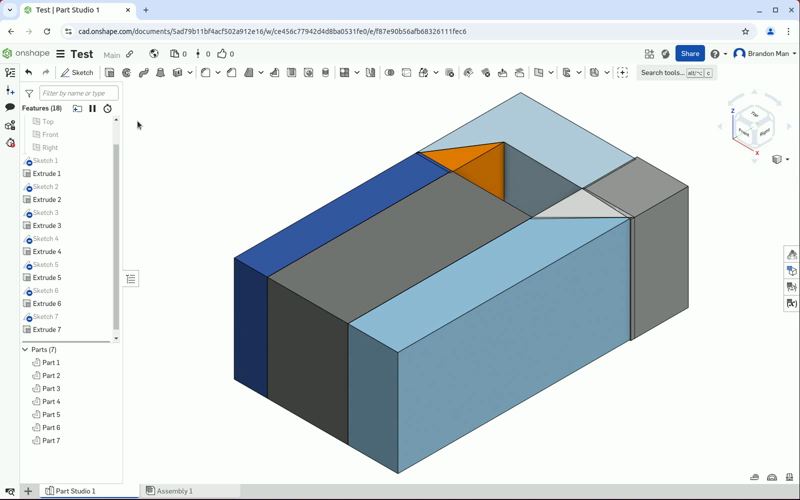
mouse_move(69, 163)
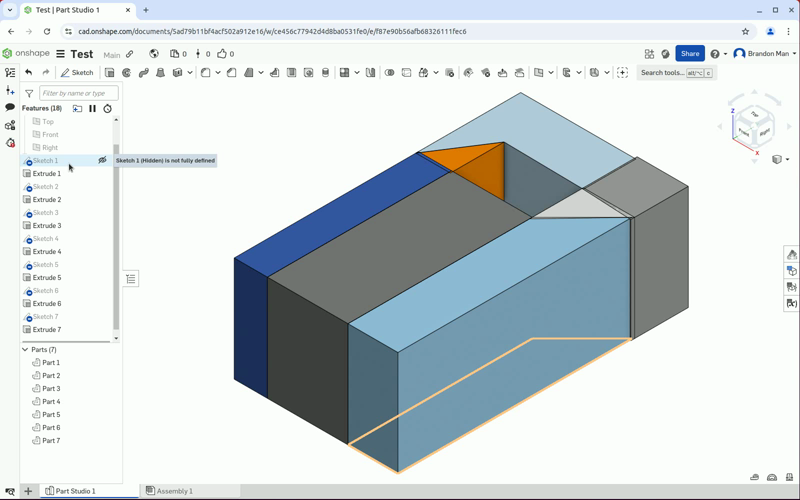
click(69, 163)